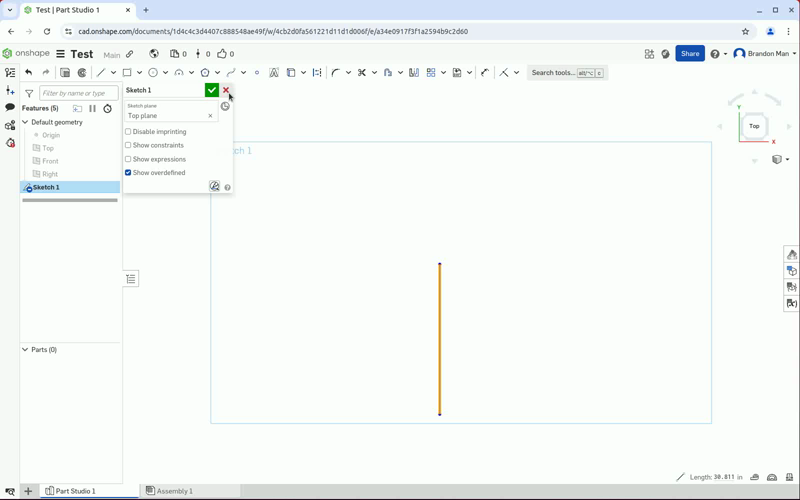
key(shift+h)
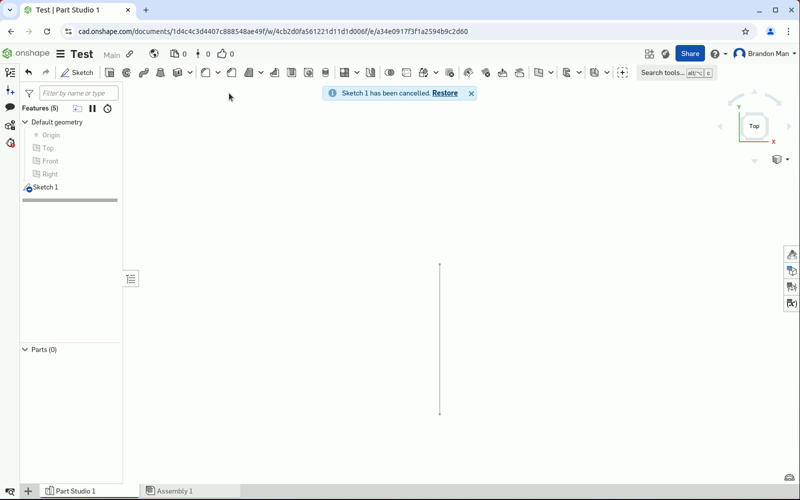
mouse_move(73, 352)
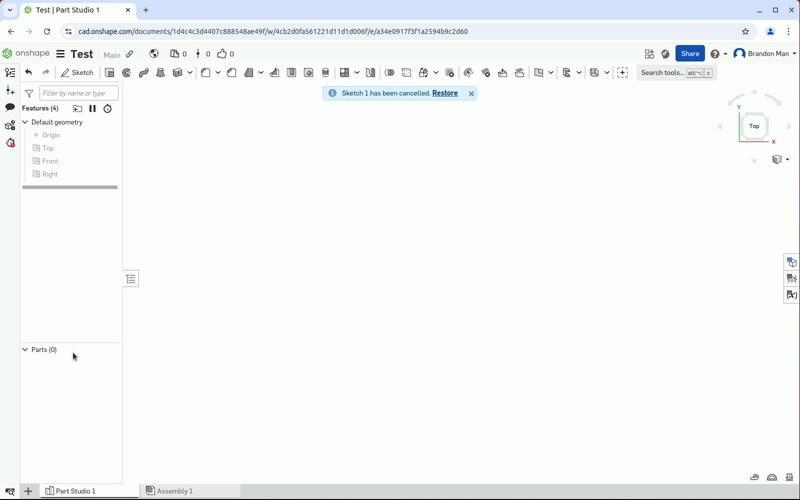
key(y)
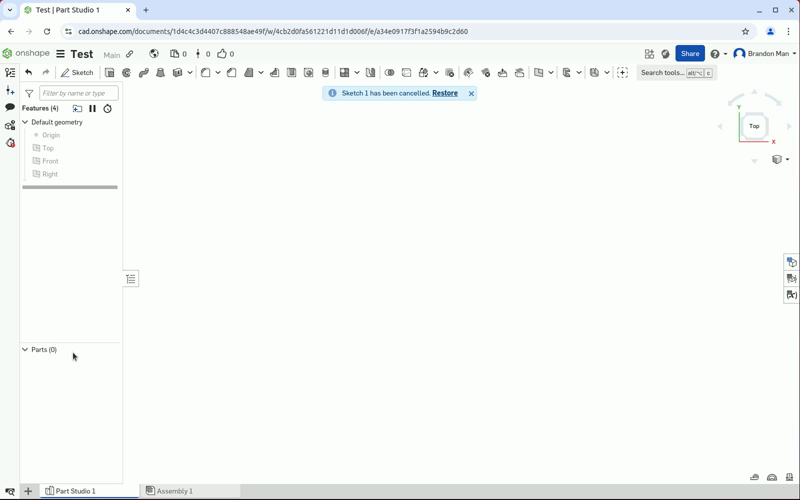
key(shift+p)
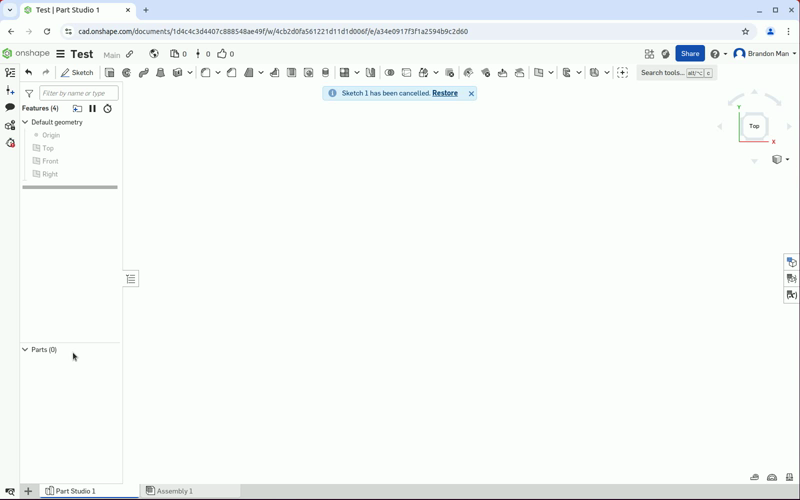
key(space)
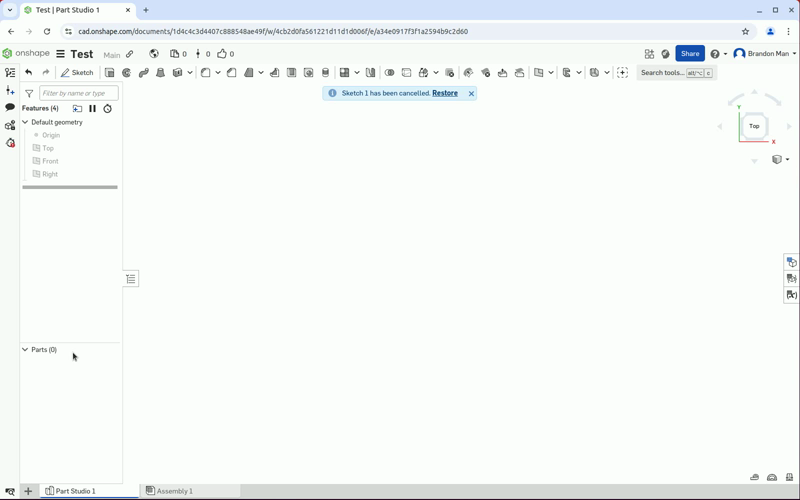
key_down(shift)
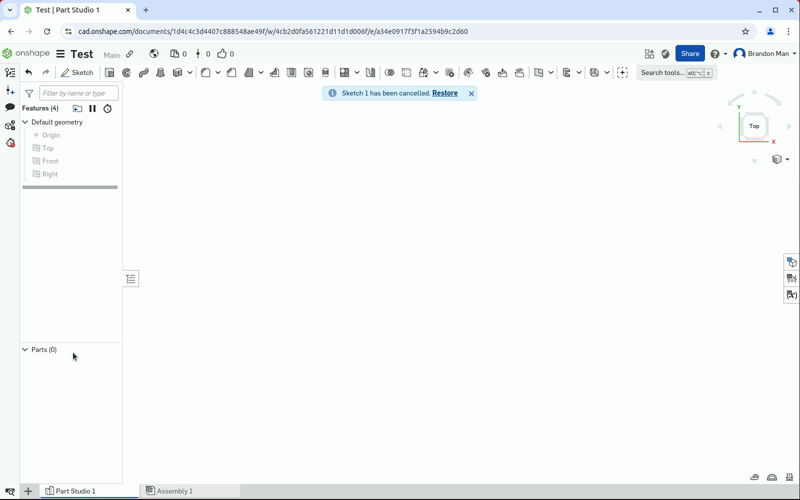
key(up)
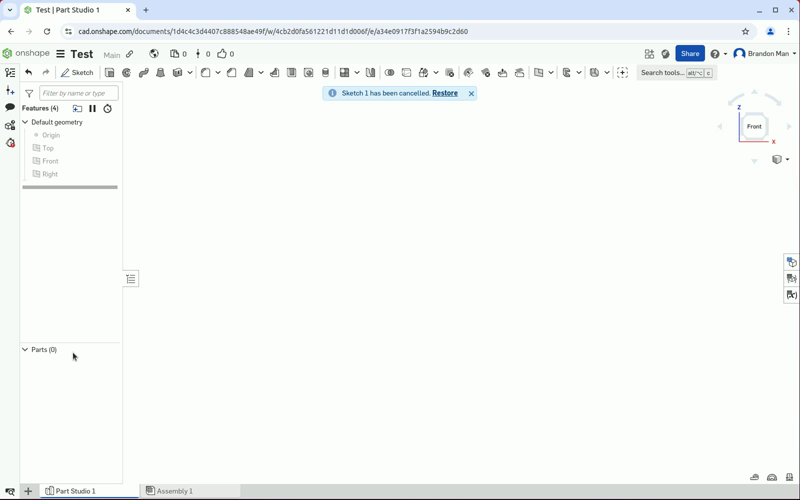
key_up(shift)
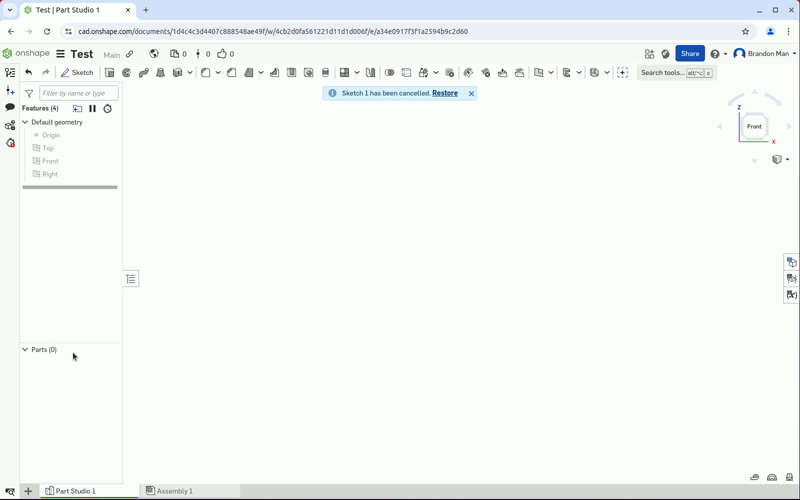
mouse_move(73, 352)
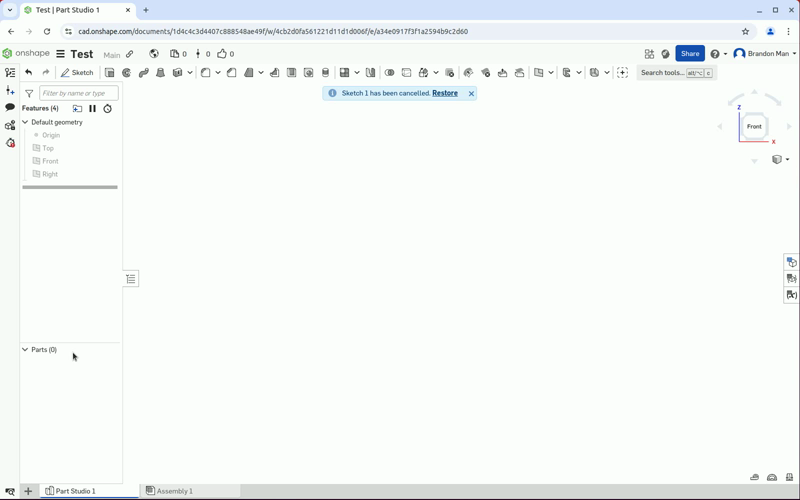
key(shift+y)
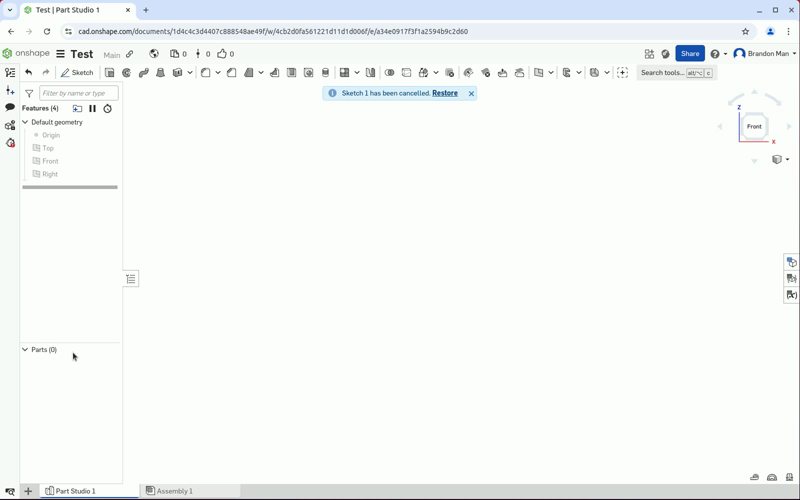
key(shift+s)
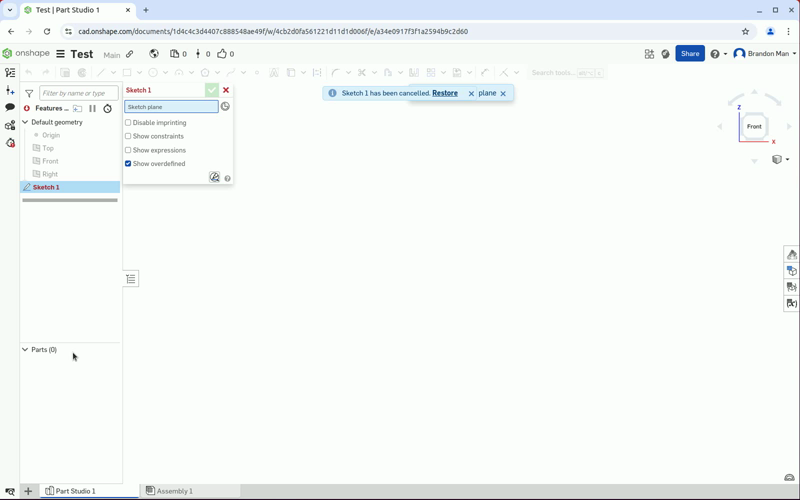
mouse_move(73, 163)
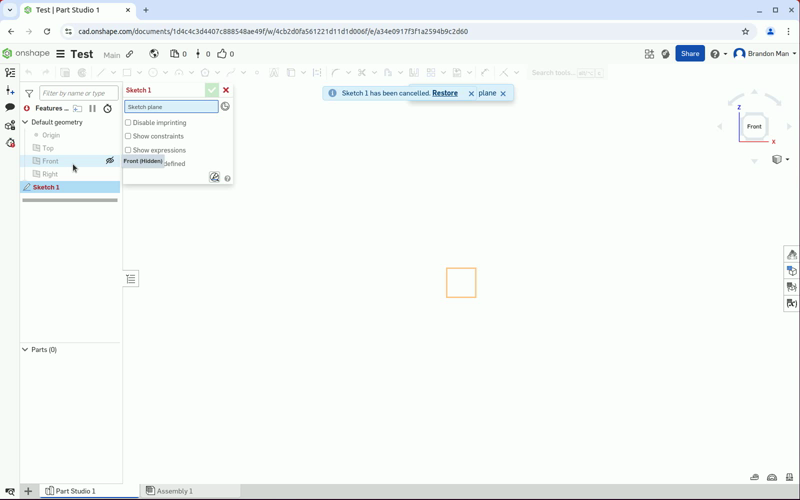
click(73, 163)
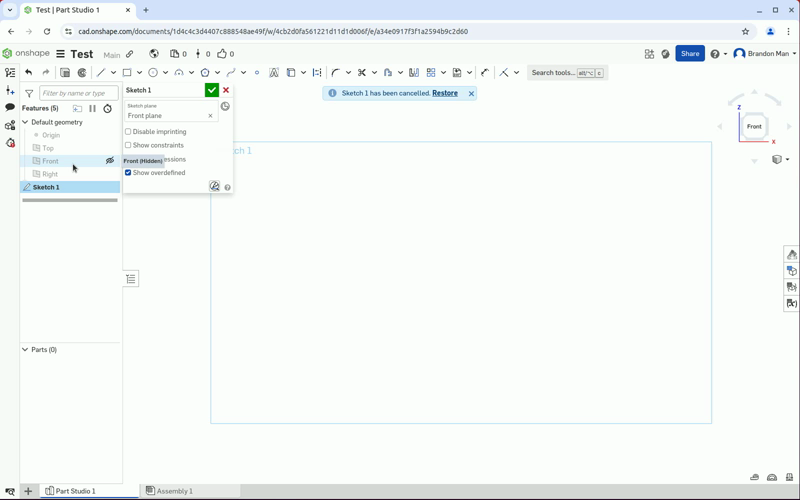
mouse_move(73, 352)
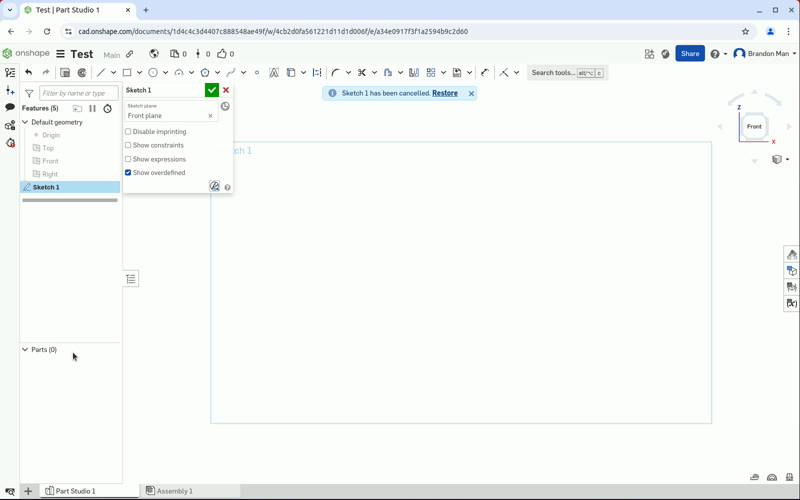
key(y)
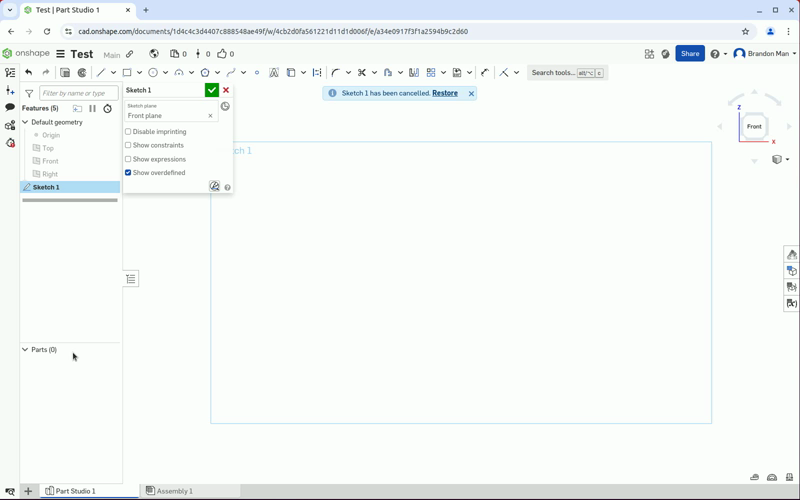
key(a)
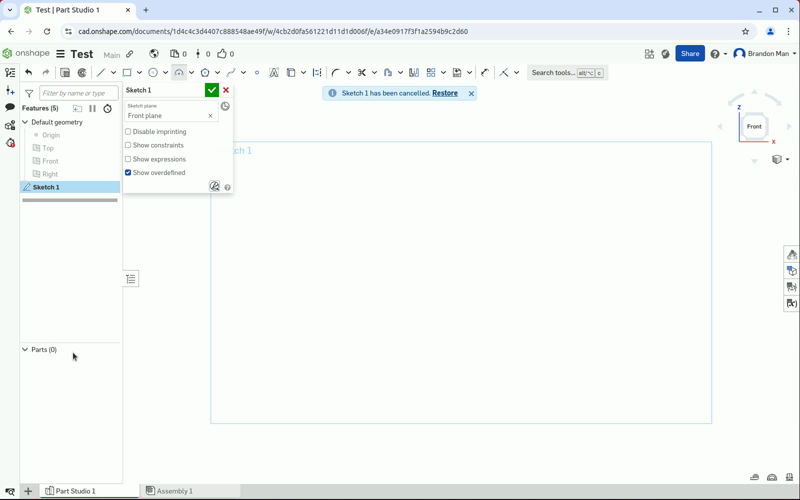
key_down(shift)
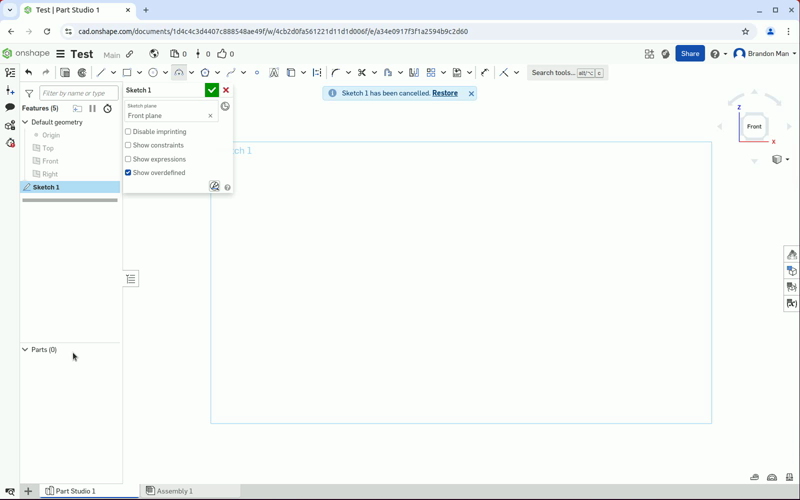
mouse_move(368, 346)
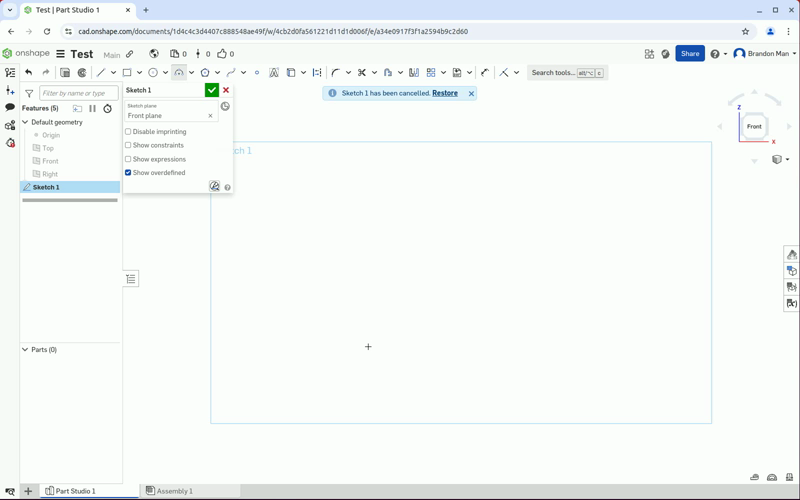
click(368, 346)
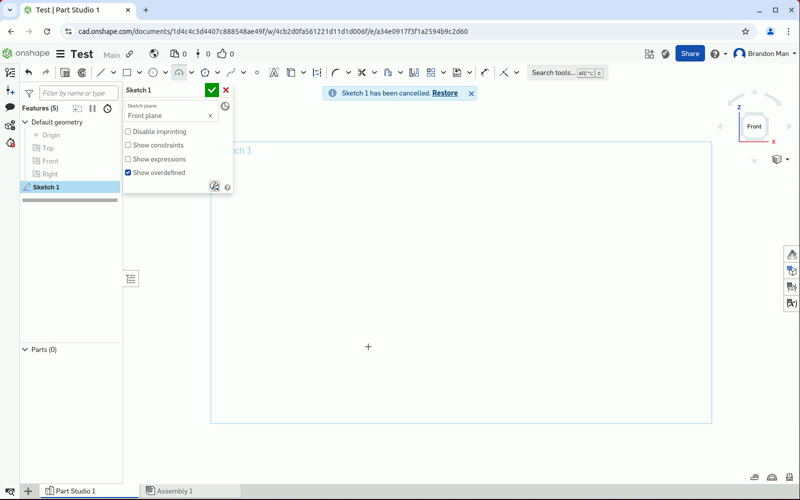
key_up(shift)
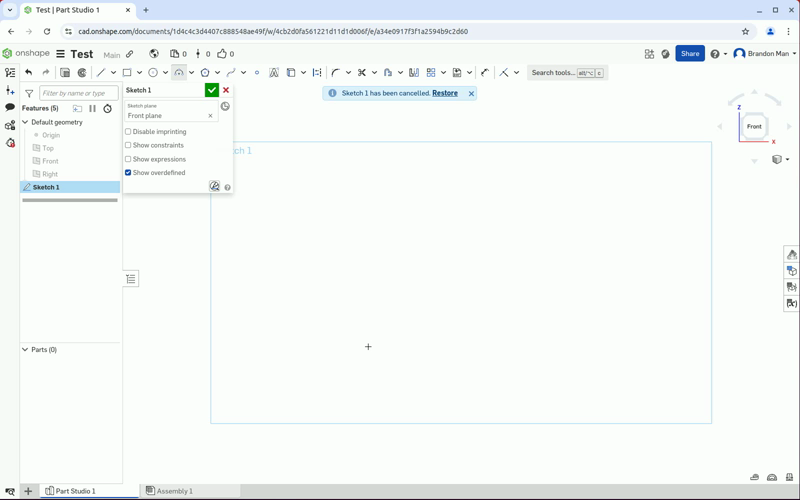
key_down(shift)
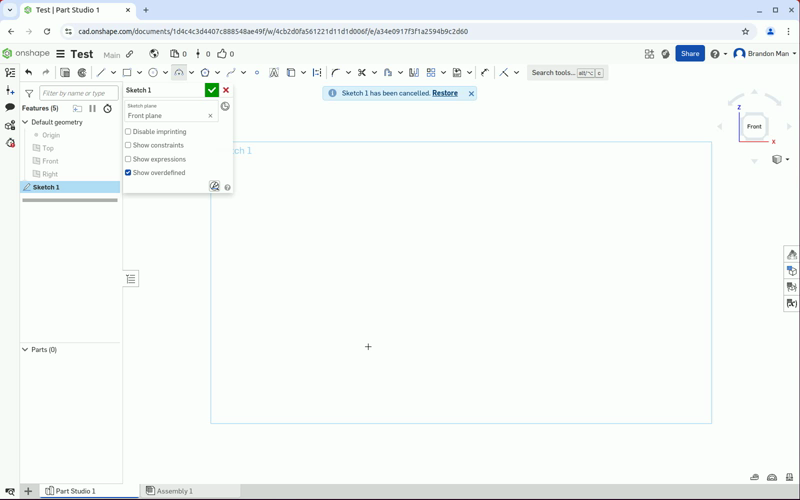
mouse_move(376, 335)
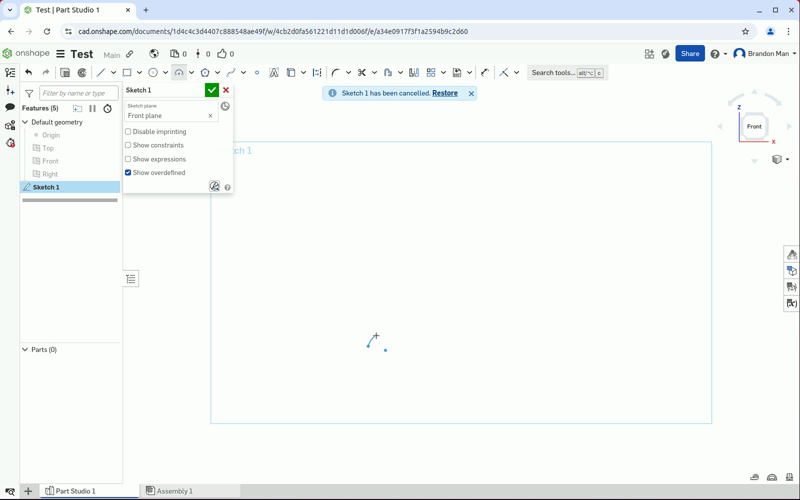
click(376, 335)
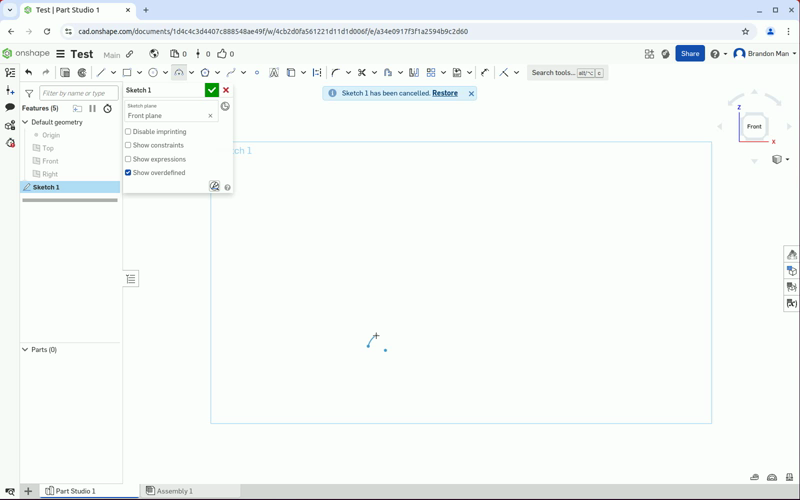
mouse_move(372, 341)
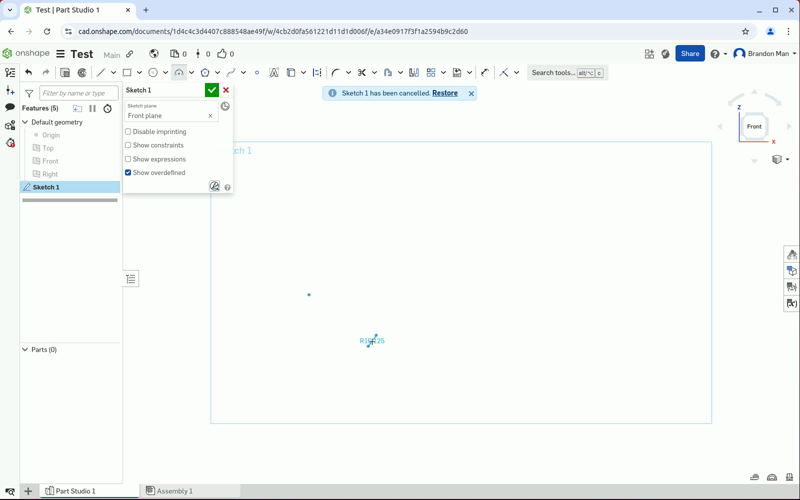
click(372, 341)
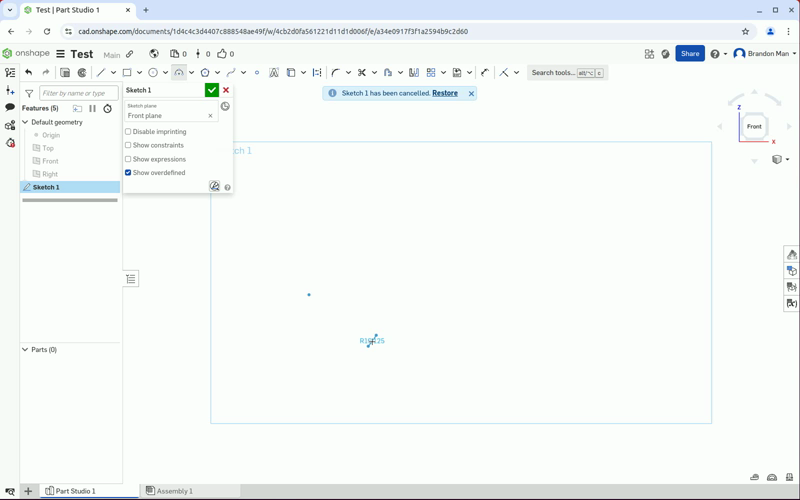
key_up(shift)
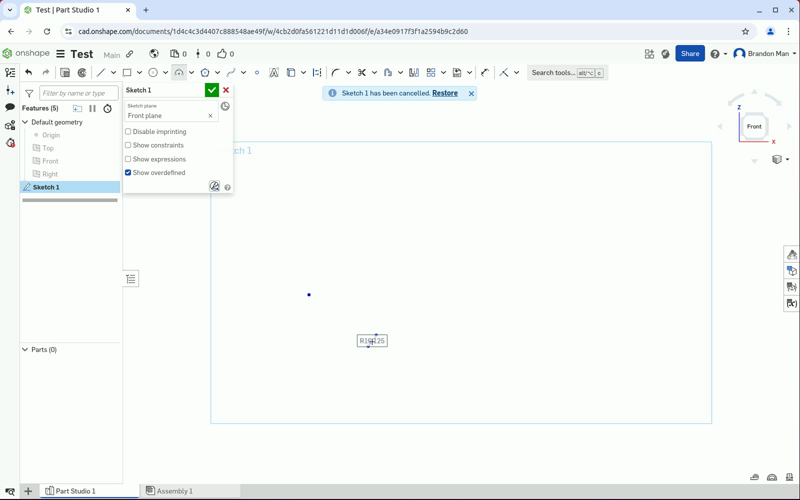
mouse_move(376, 335)
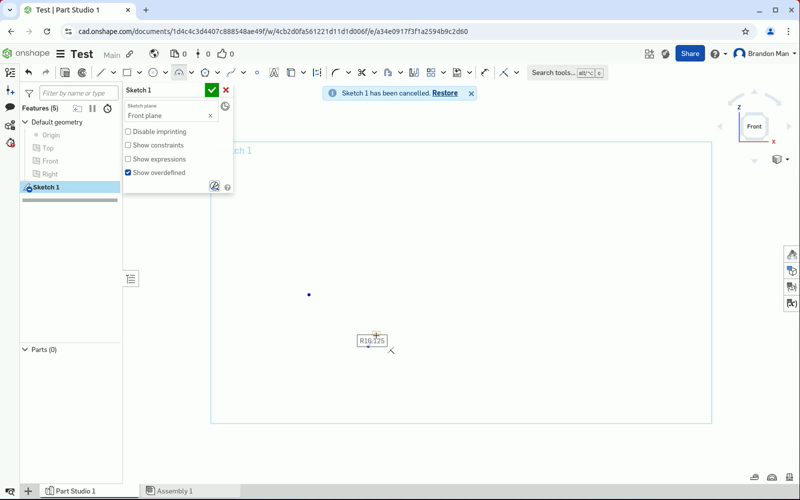
click(376, 335)
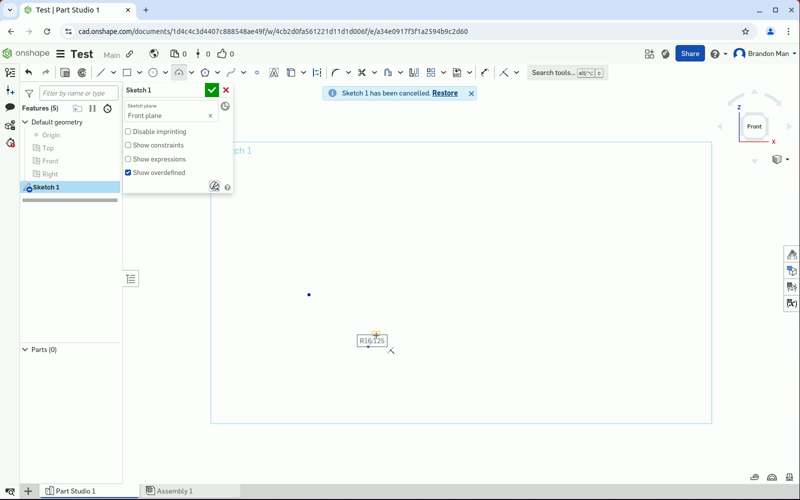
key_down(shift)
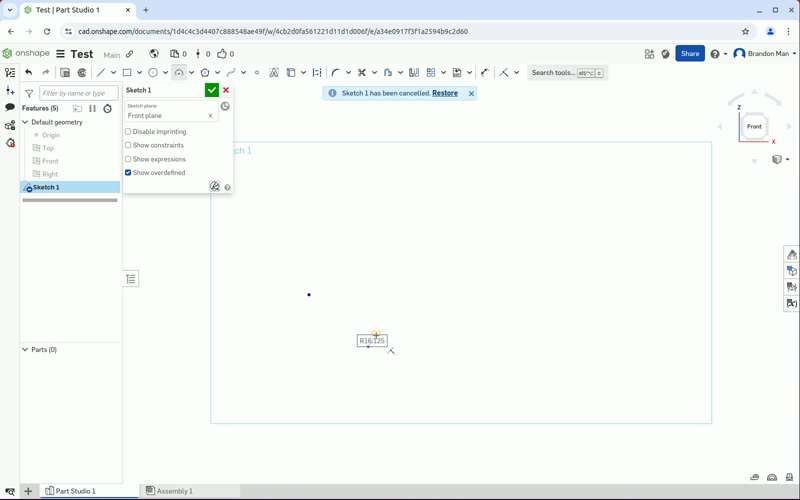
mouse_move(376, 229)
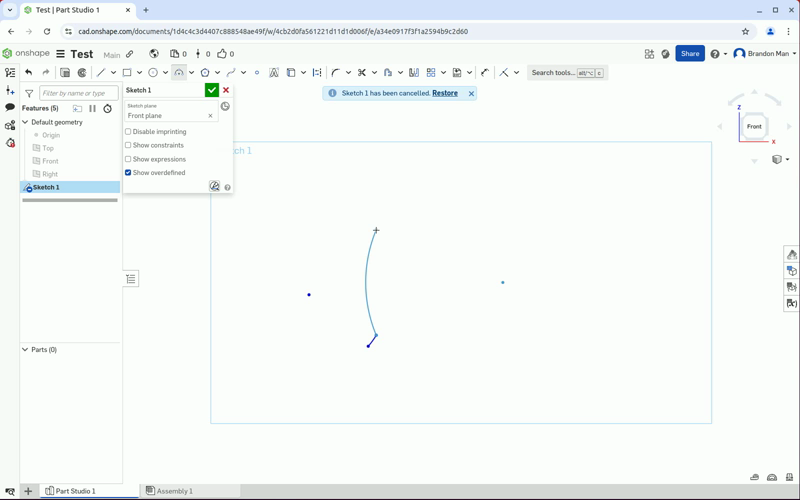
click(376, 229)
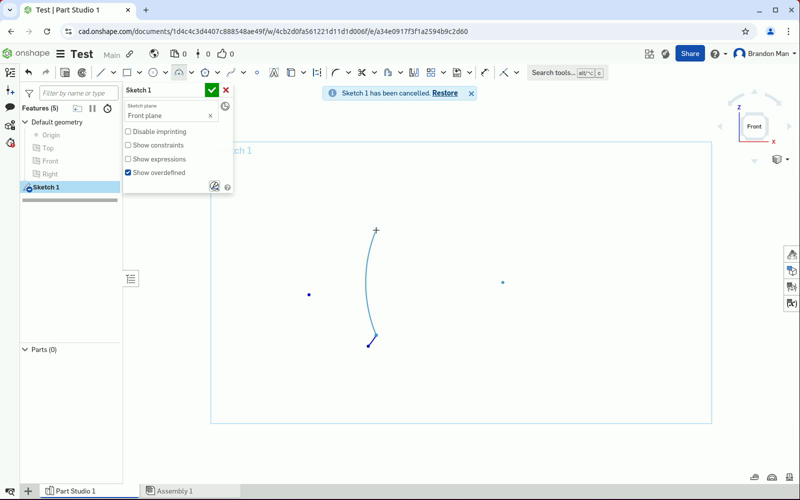
mouse_move(360, 282)
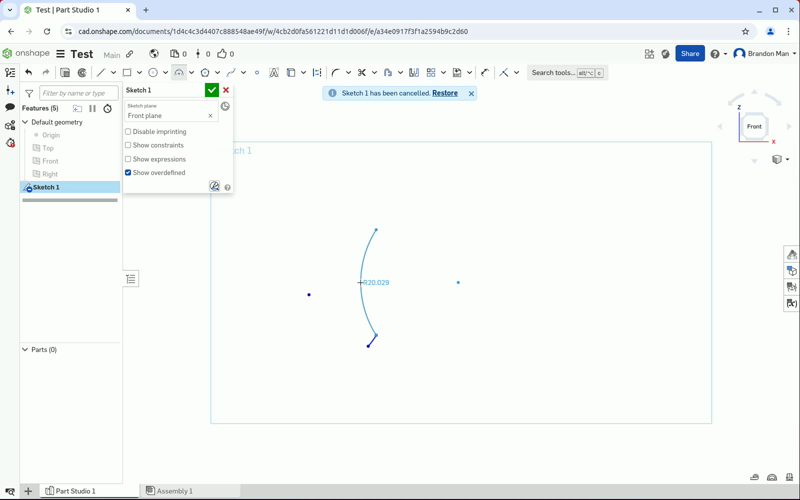
click(360, 282)
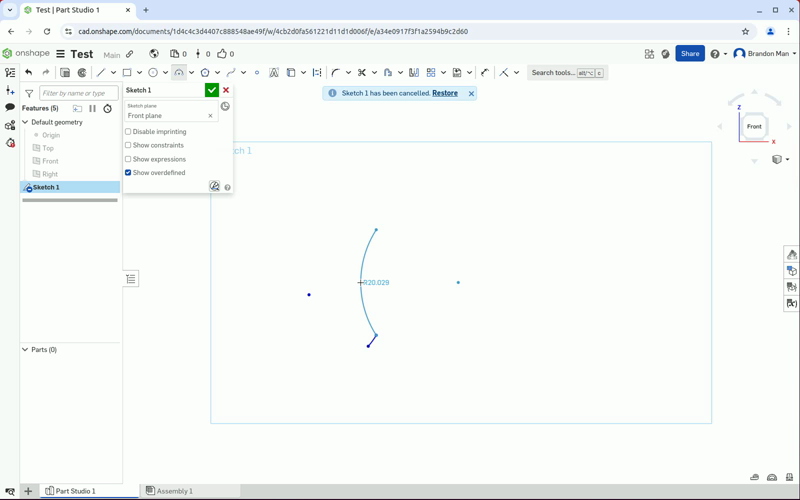
key_up(shift)
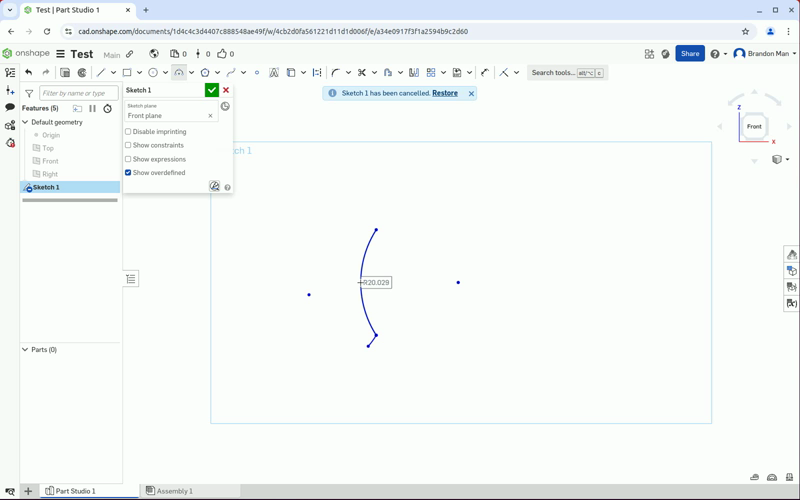
mouse_move(376, 229)
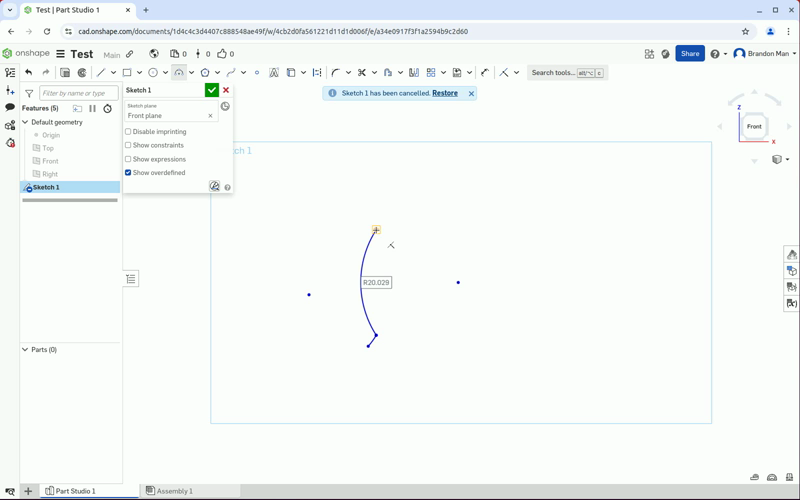
click(376, 229)
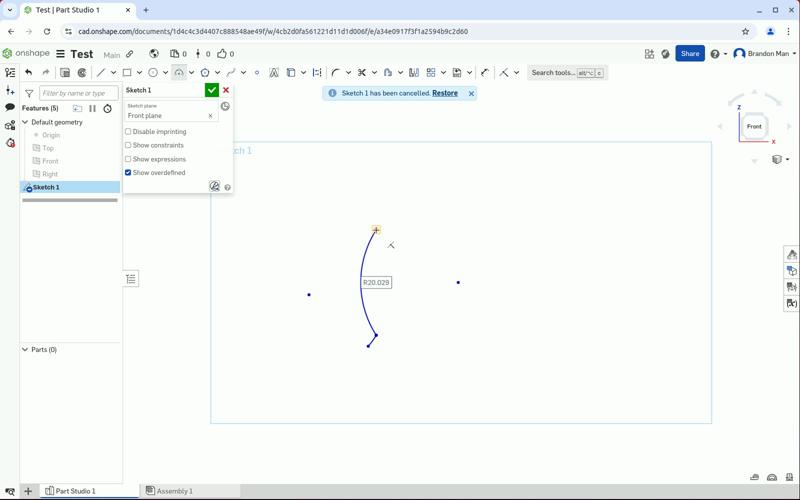
key_down(shift)
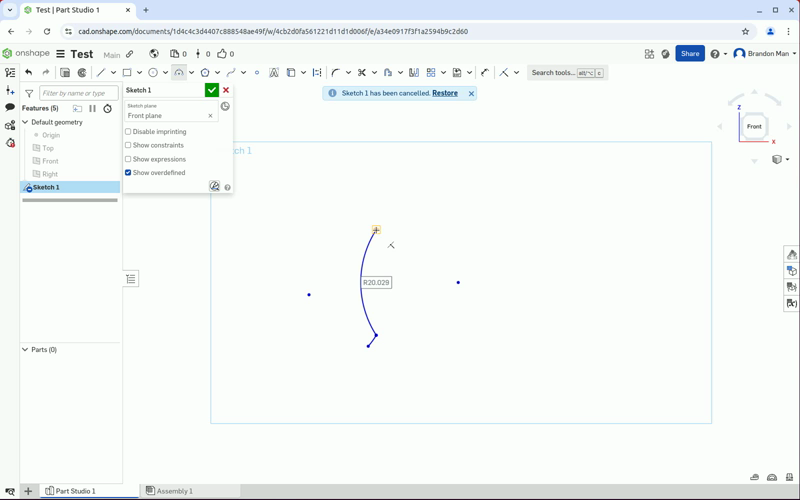
mouse_move(368, 218)
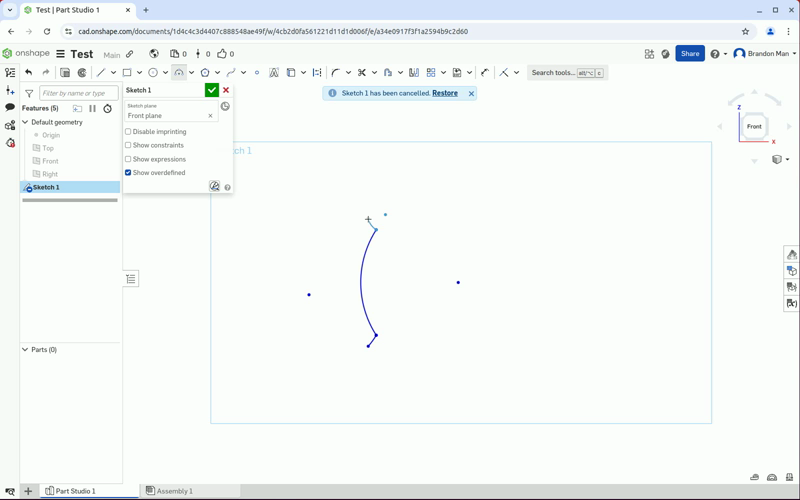
click(368, 218)
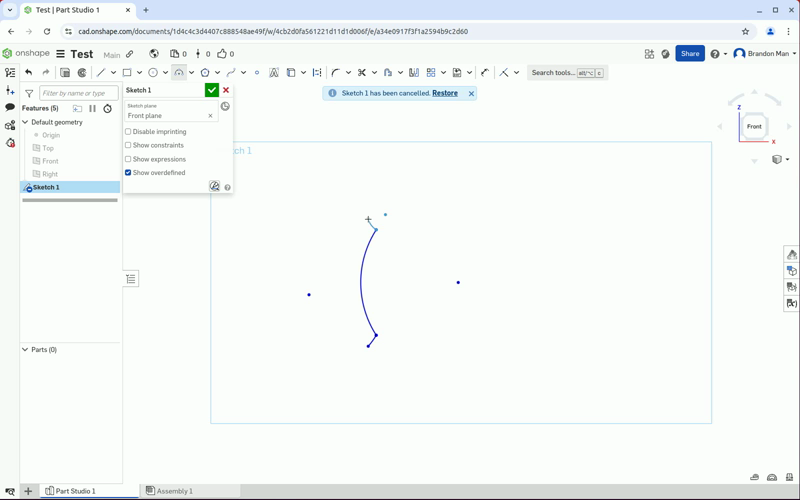
mouse_move(372, 223)
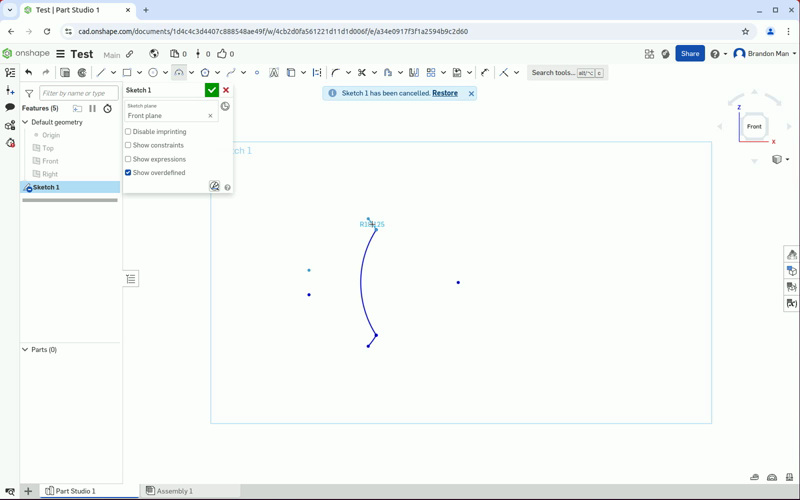
click(372, 223)
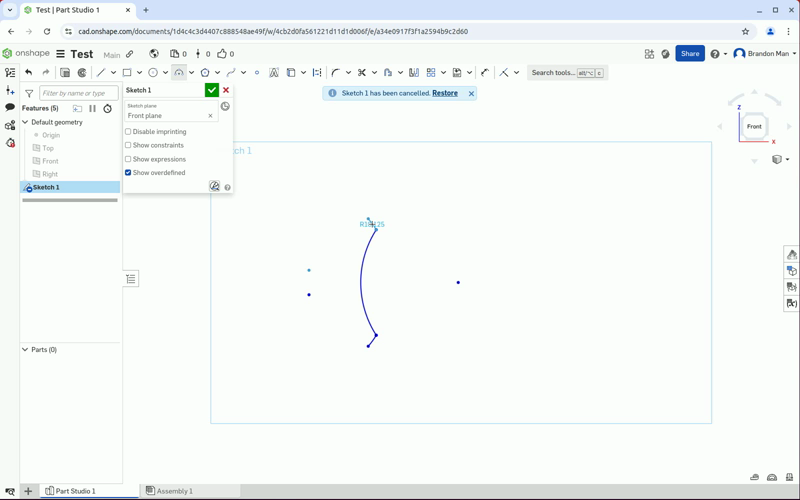
key_up(shift)
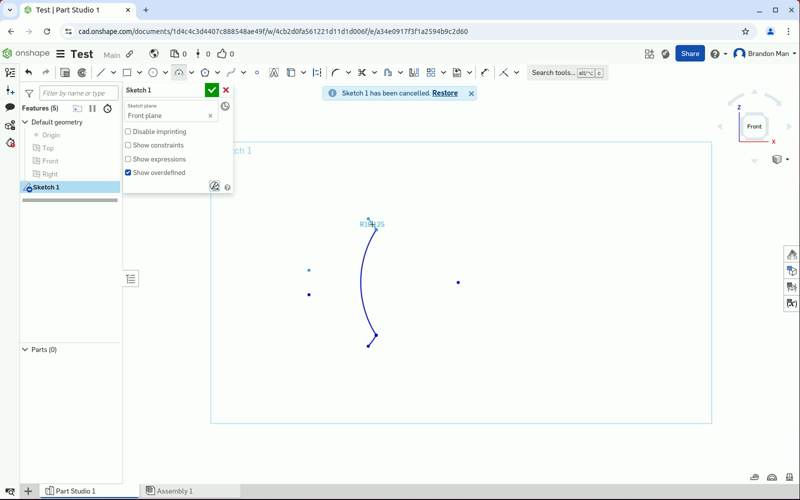
mouse_move(368, 218)
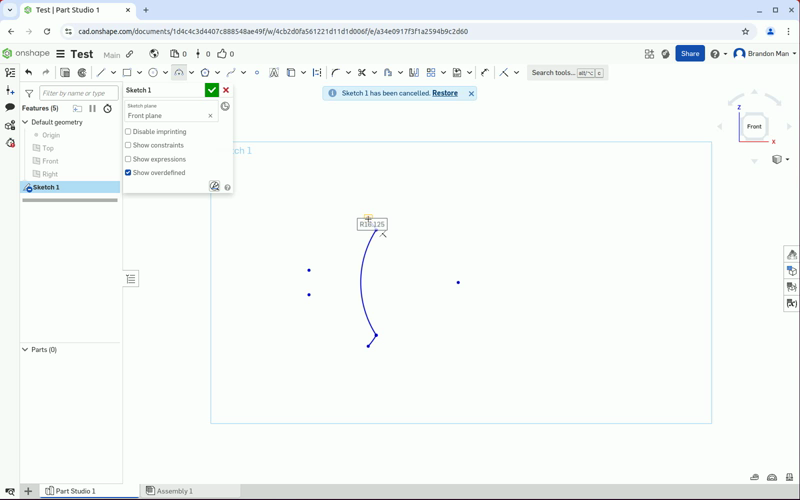
click(368, 218)
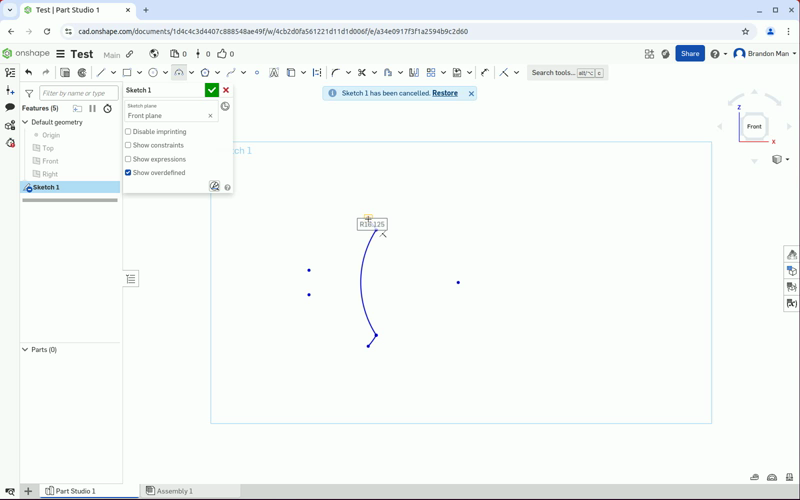
mouse_move(368, 346)
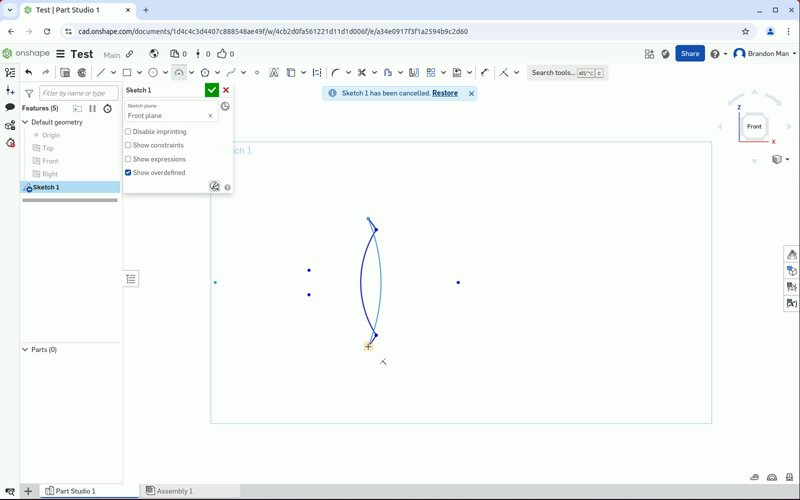
click(368, 346)
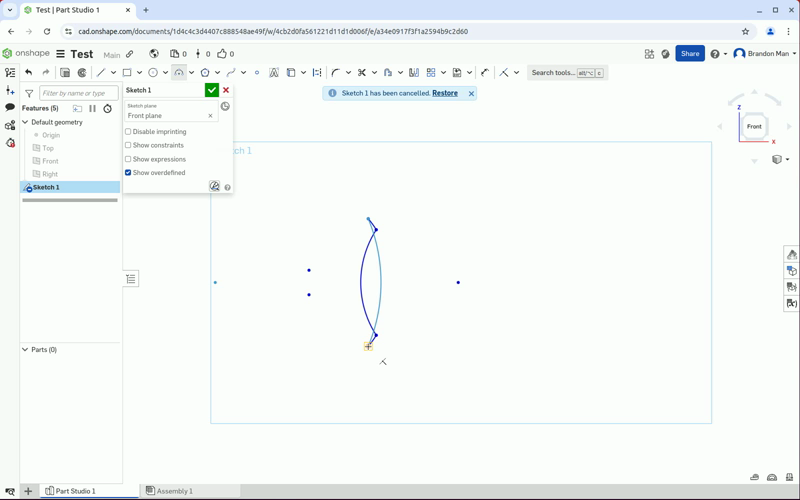
key_down(shift)
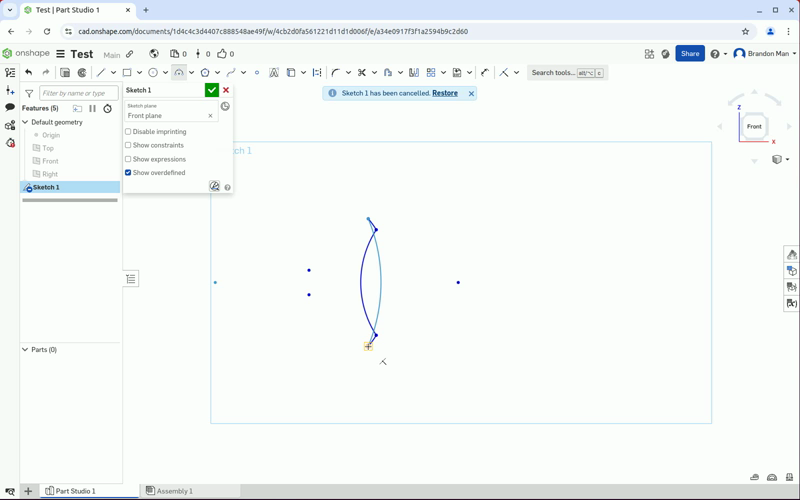
mouse_move(348, 282)
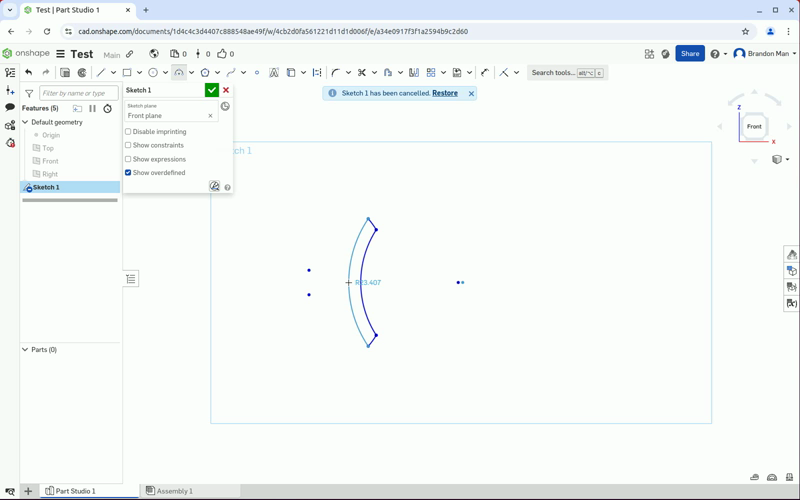
click(348, 282)
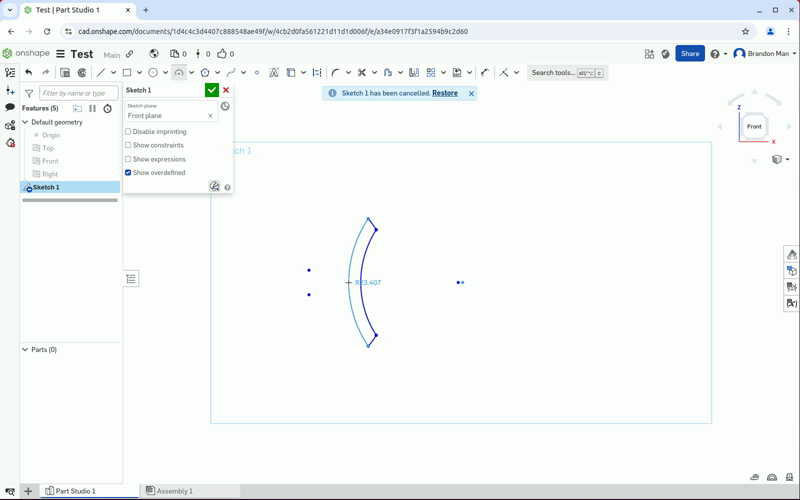
key_up(shift)
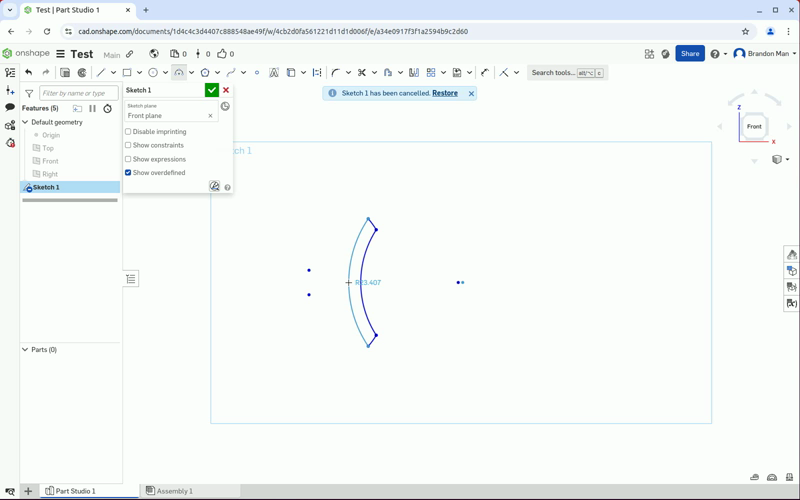
key(esc)
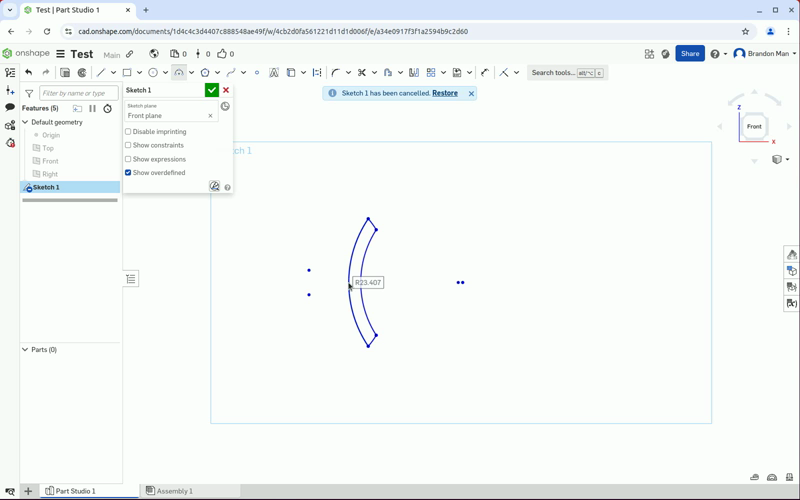
mouse_move(358, 298)
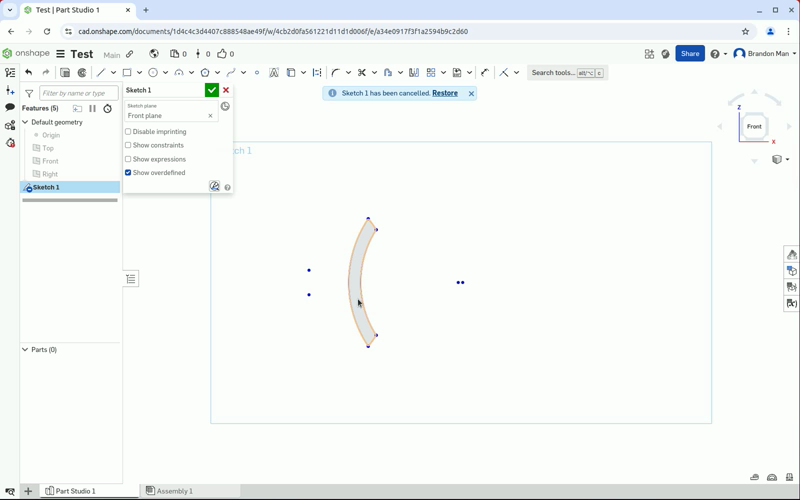
scroll(6)
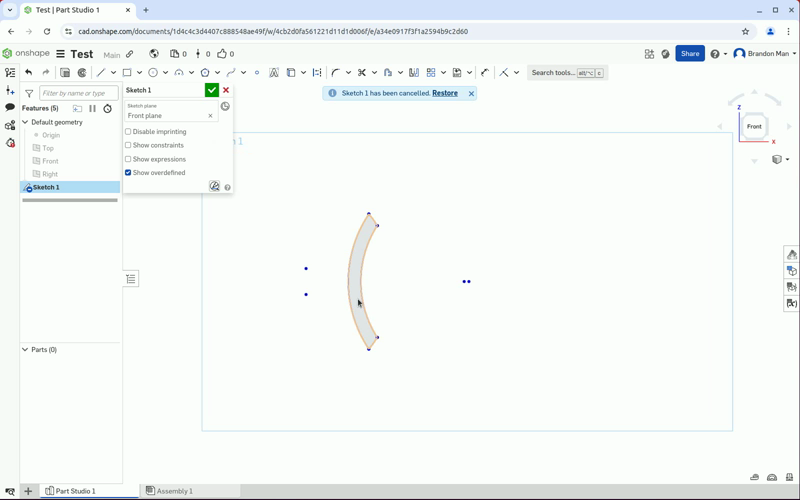
scroll(6)
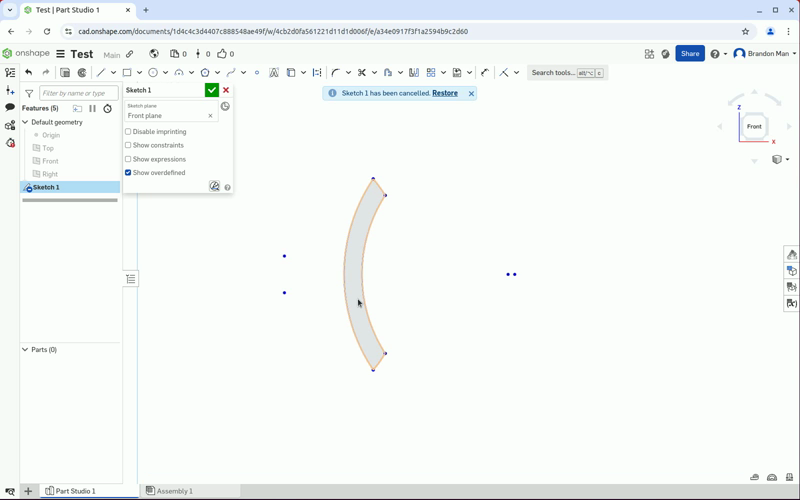
scroll(6)
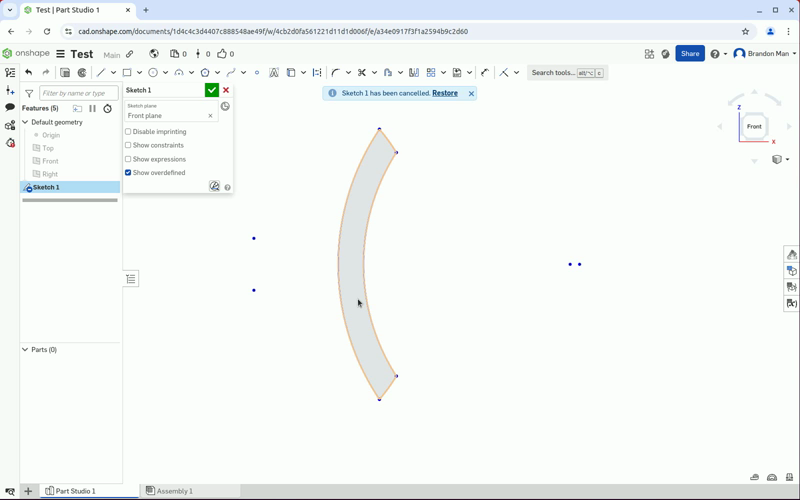
scroll(6)
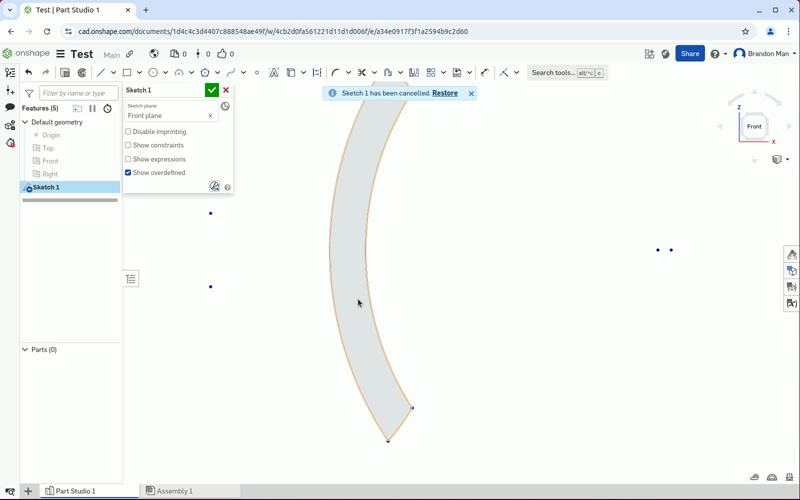
scroll(6)
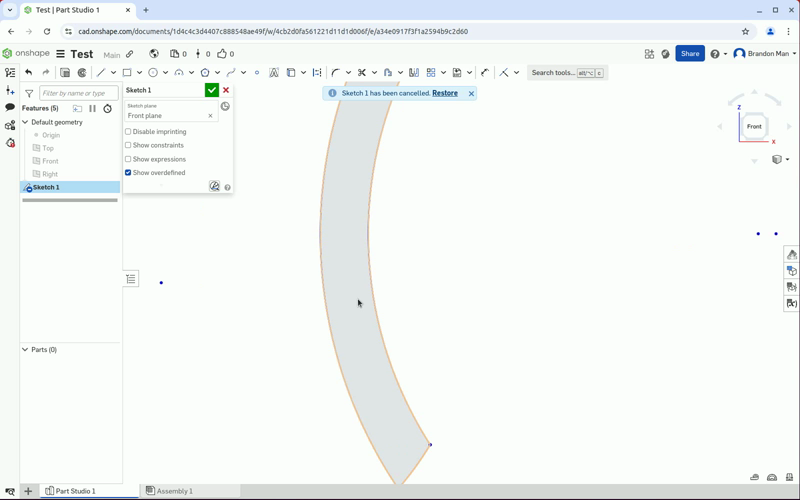
scroll(6)
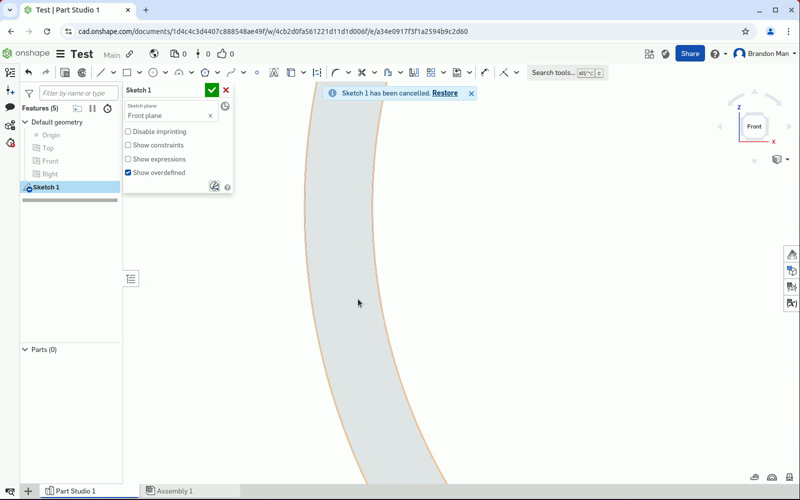
scroll(6)
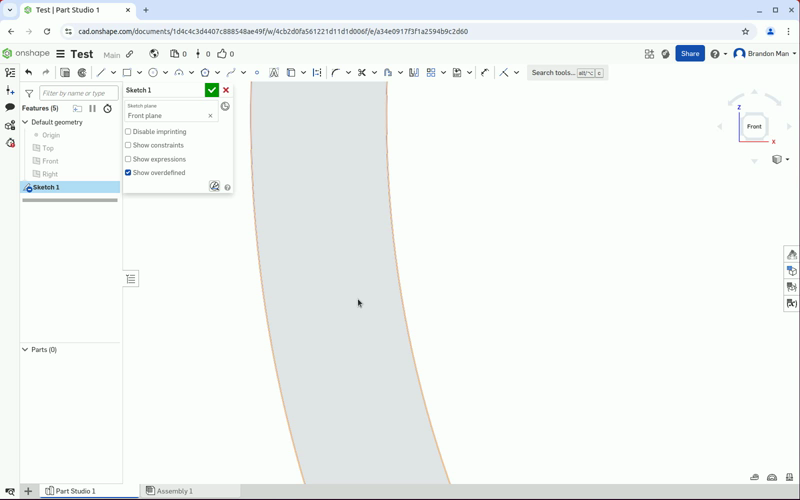
click(358, 298)
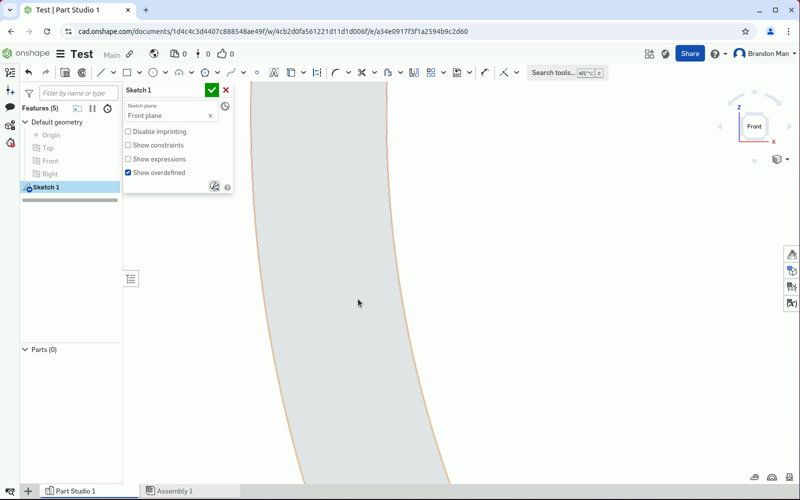
scroll(-6)
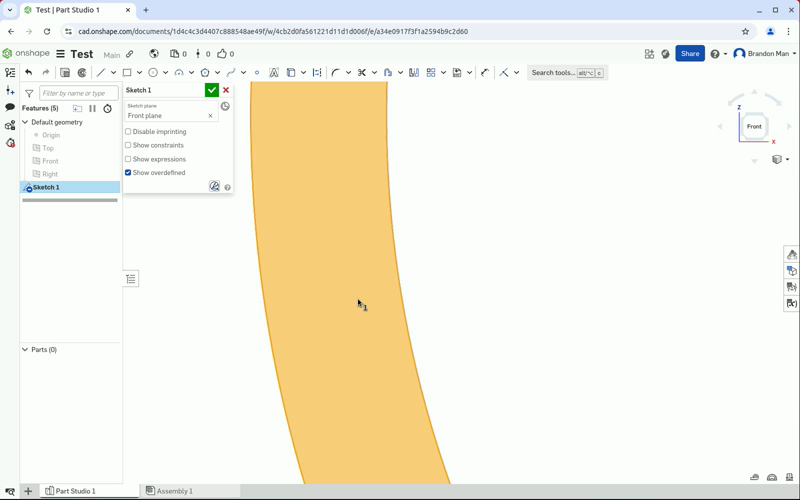
scroll(-6)
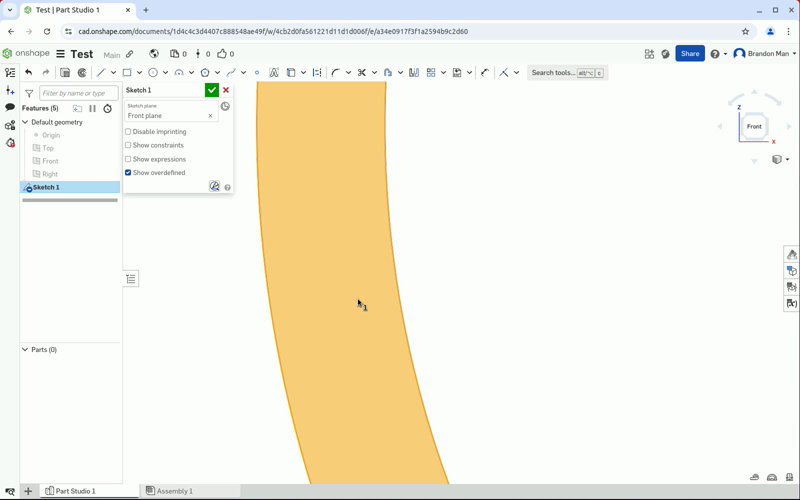
scroll(-6)
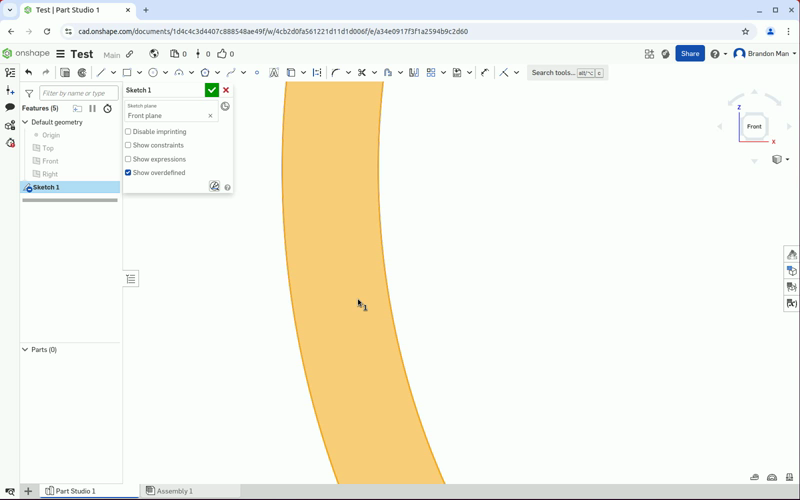
scroll(-6)
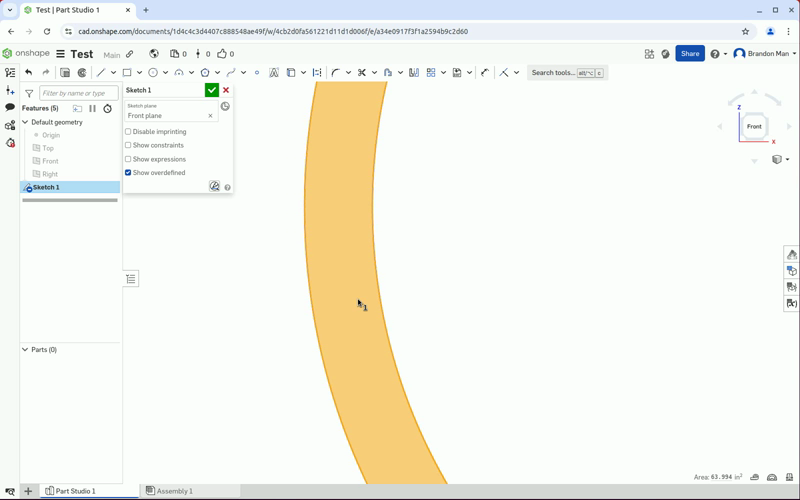
scroll(-6)
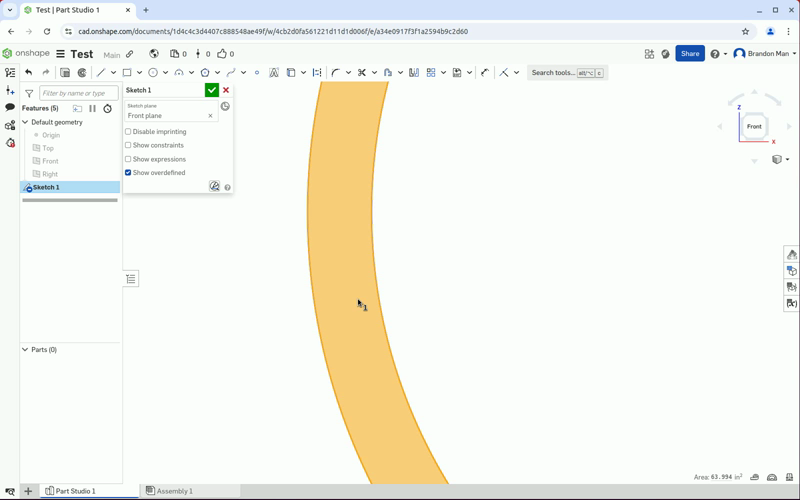
scroll(-6)
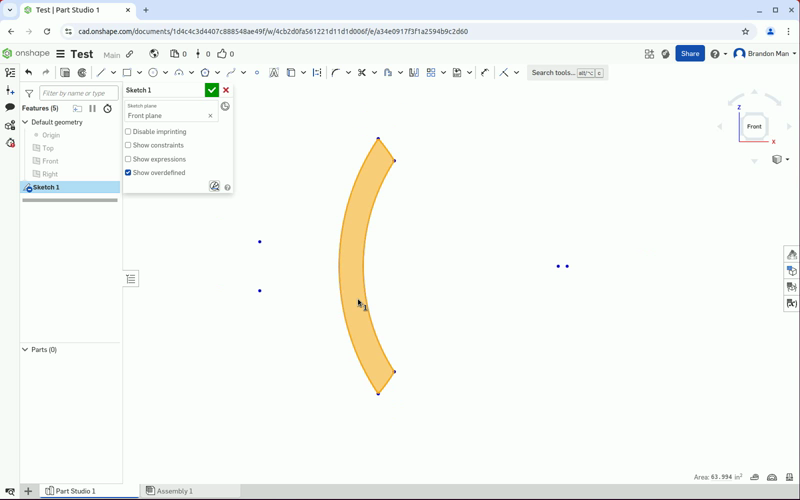
scroll(-6)
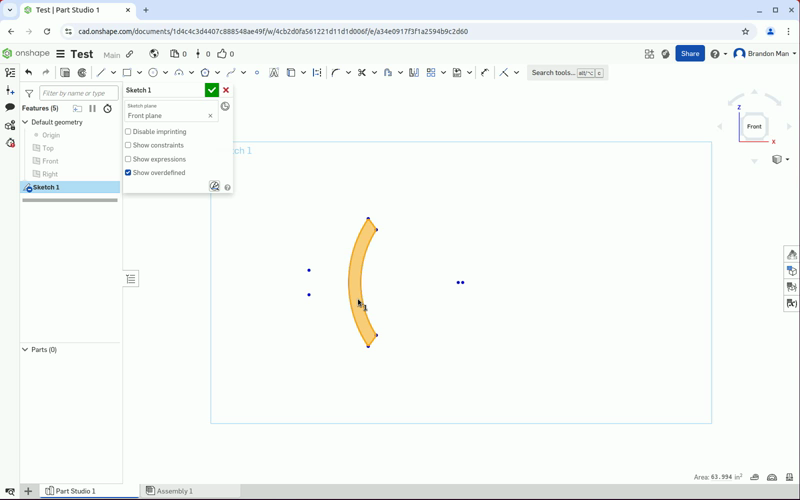
mouse_move(73, 352)
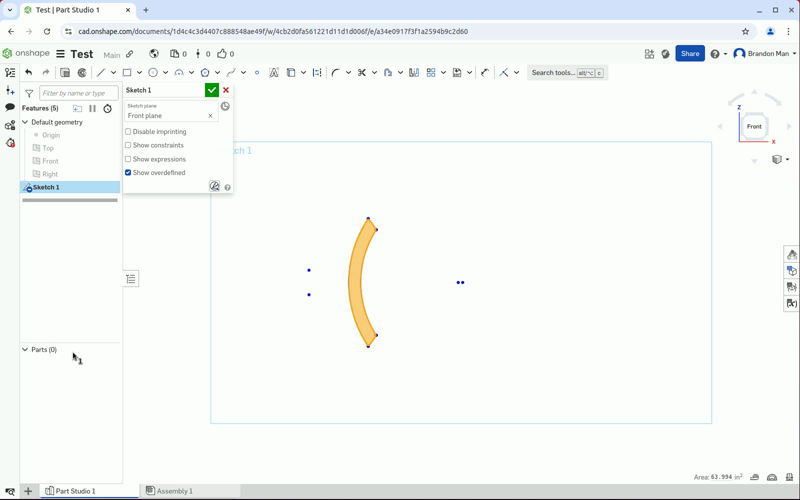
key(shift+y)
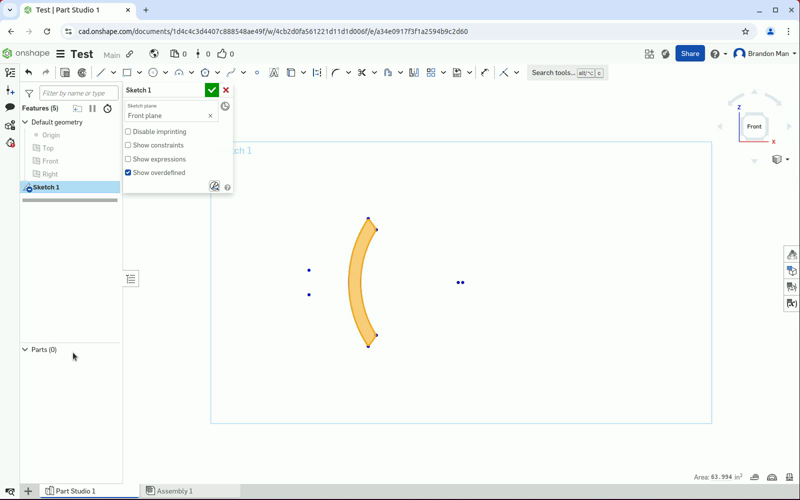
key(shift+e)
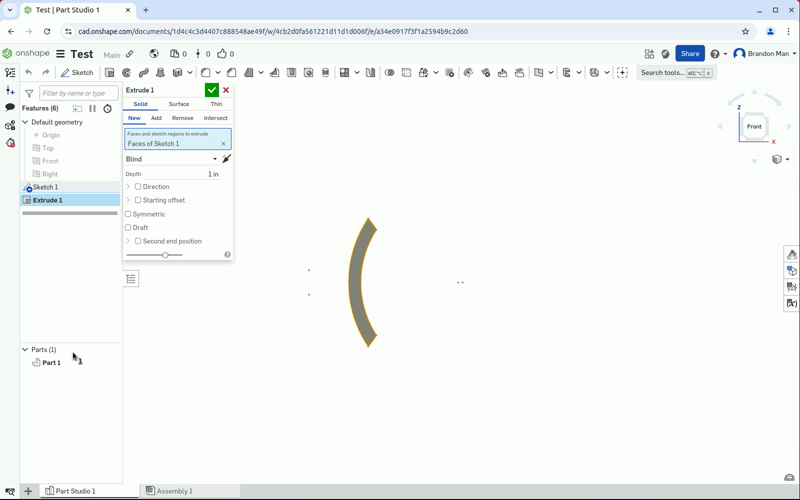
mouse_move(143, 106)
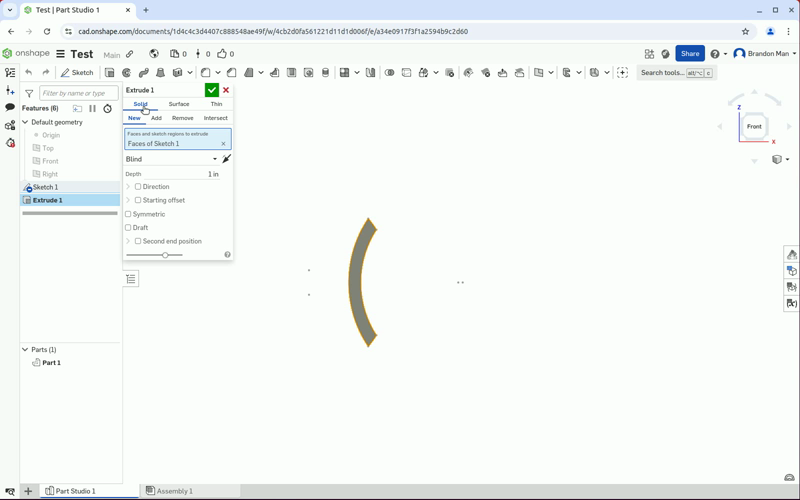
click(143, 106)
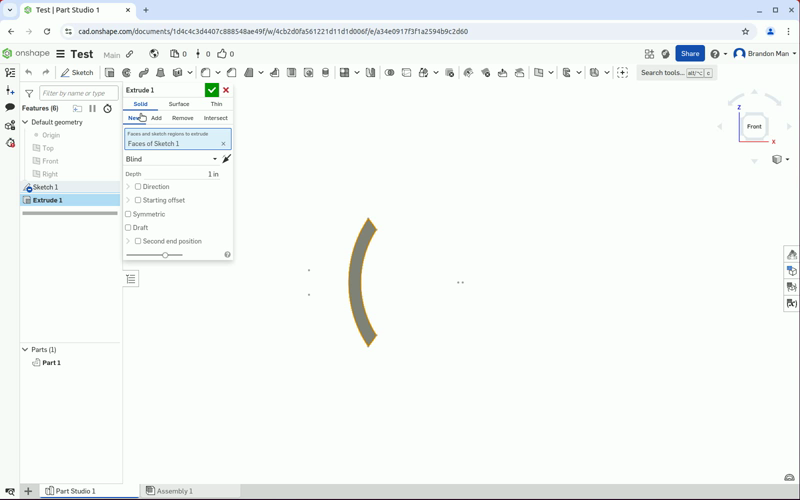
mouse_move(137, 120)
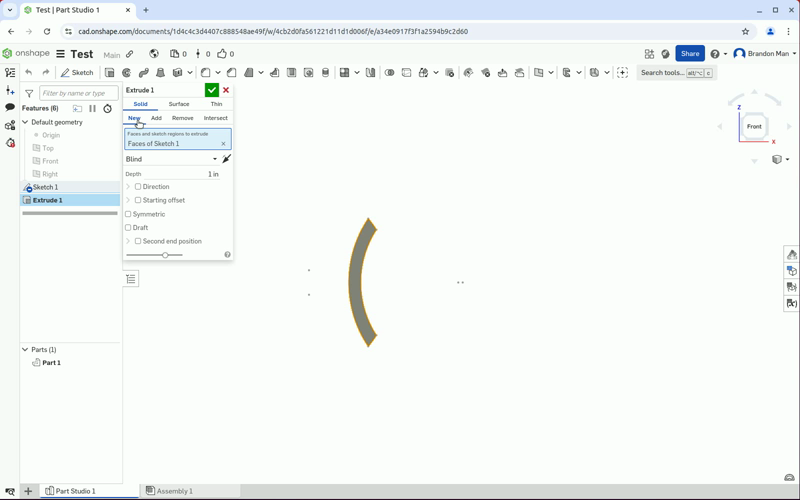
click(137, 120)
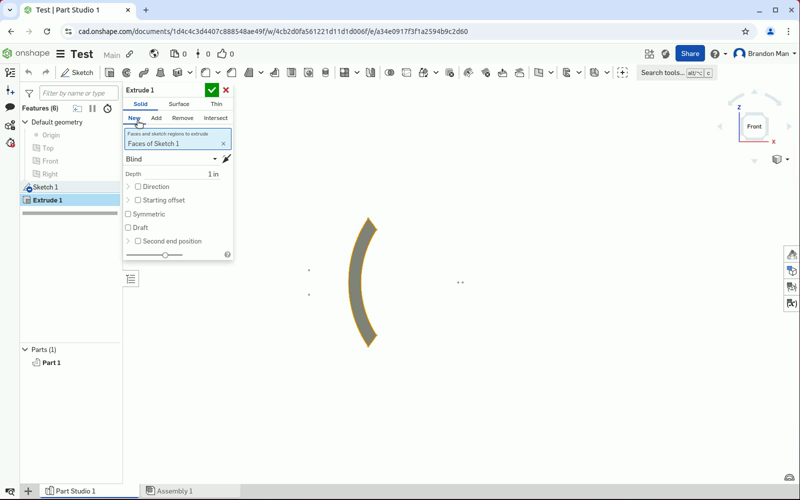
key(tab, 4)
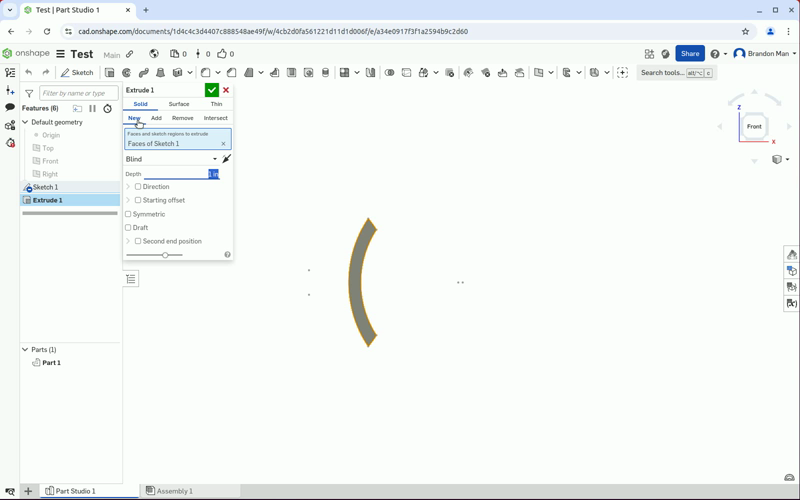
text(3.129)
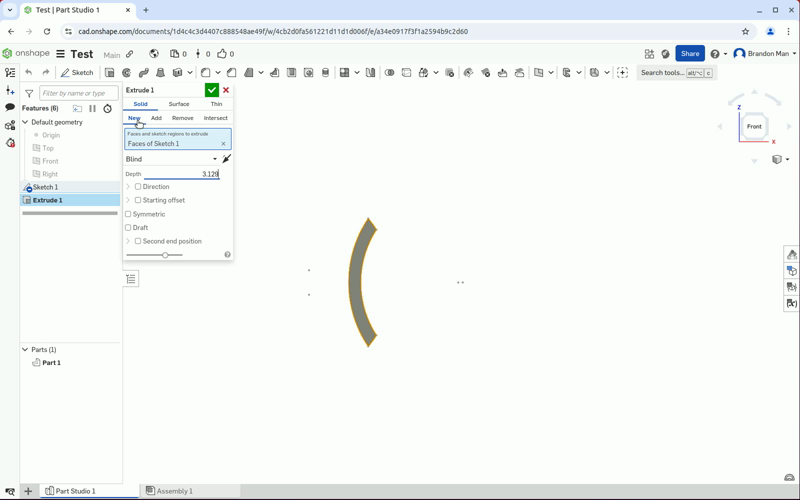
key(enter)
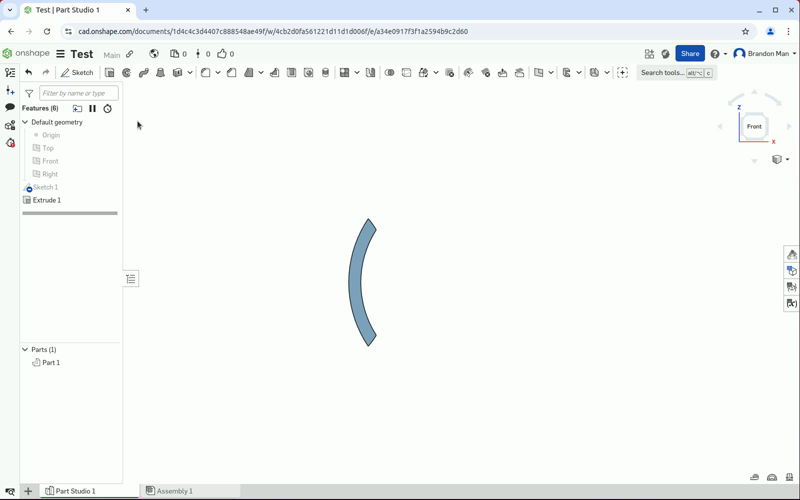
key(shift+h)
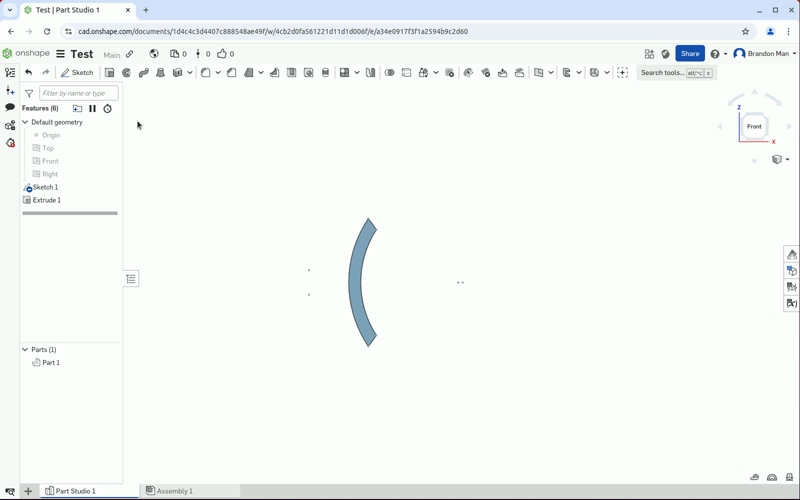
key(shift+h)
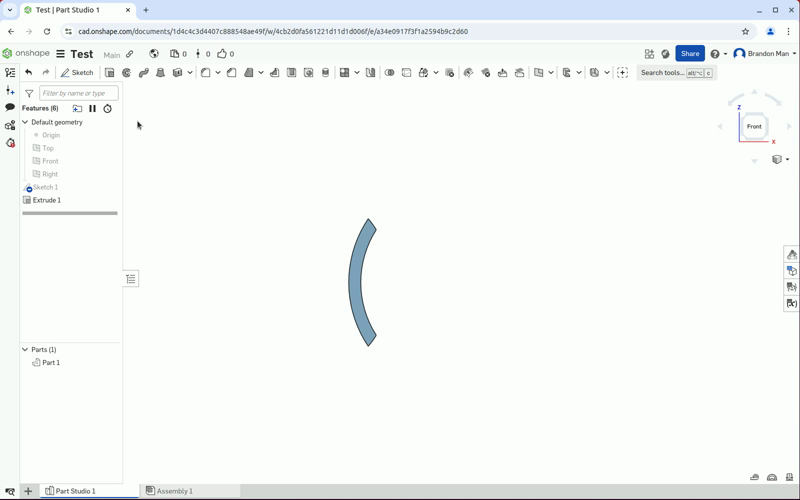
mouse_move(73, 189)
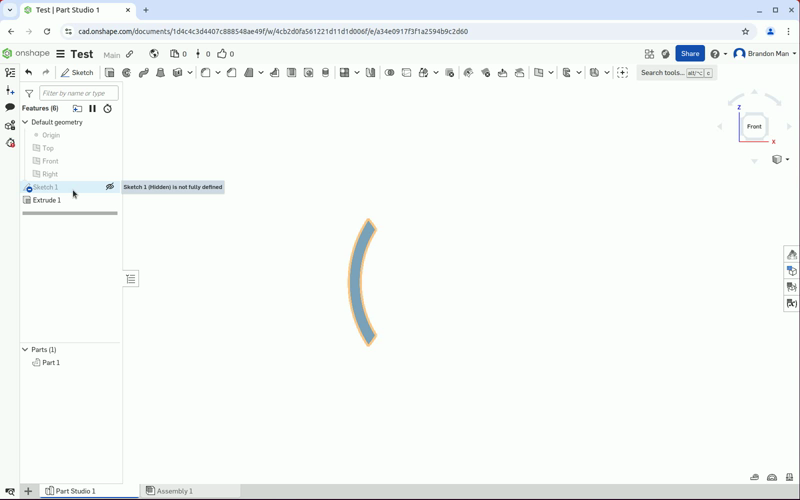
click(73, 189)
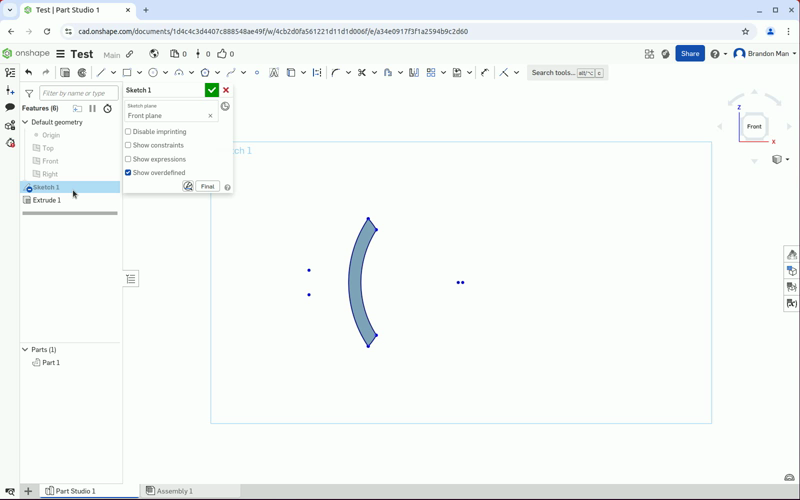
mouse_move(229, 92)
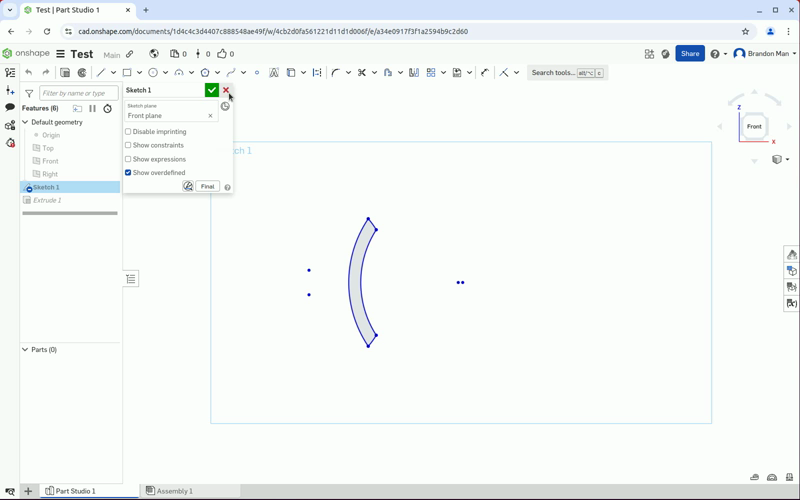
click(229, 92)
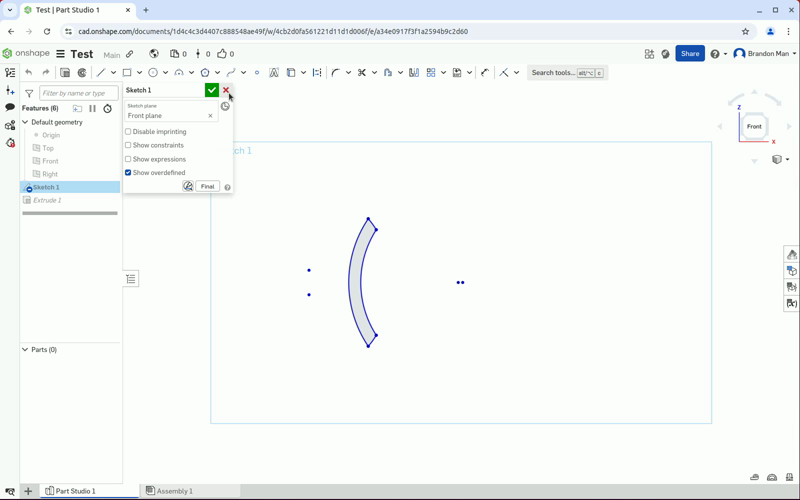
key(shift+s)
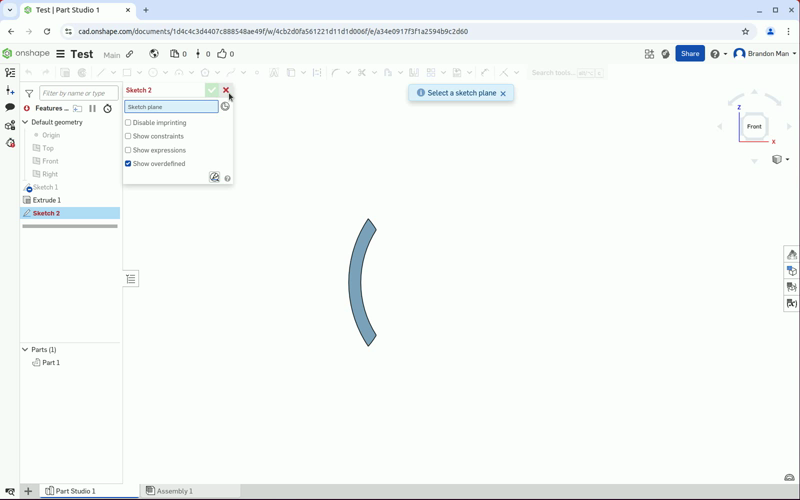
mouse_move(73, 163)
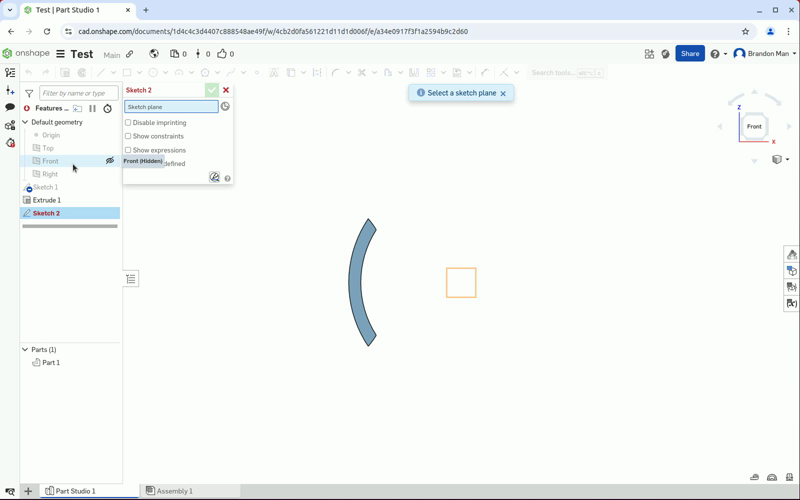
click(73, 163)
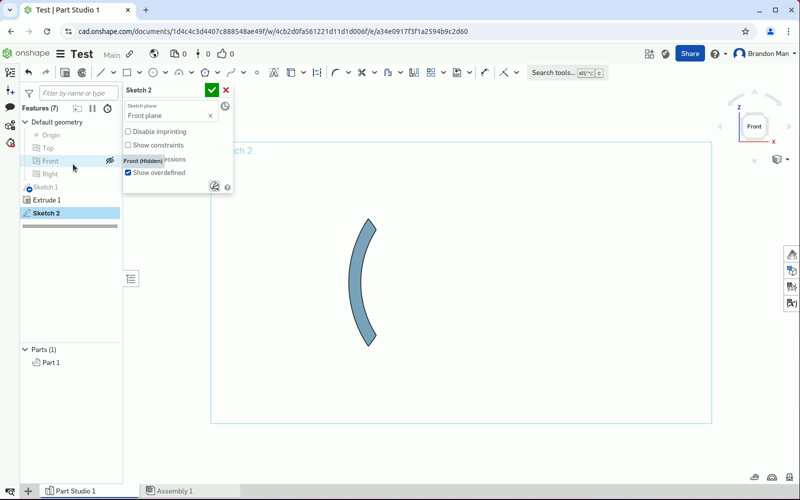
mouse_move(73, 352)
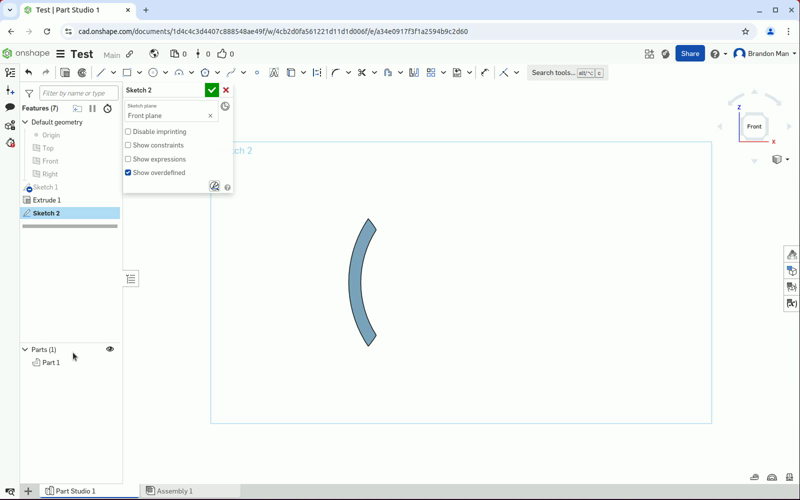
key(y)
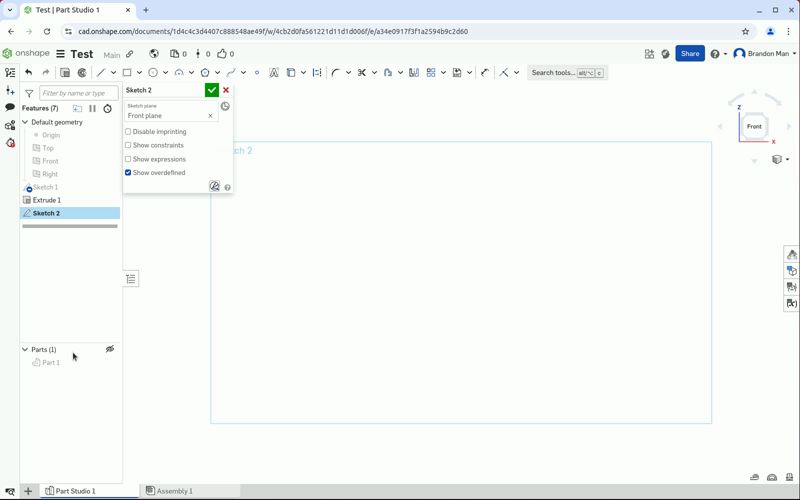
key(a)
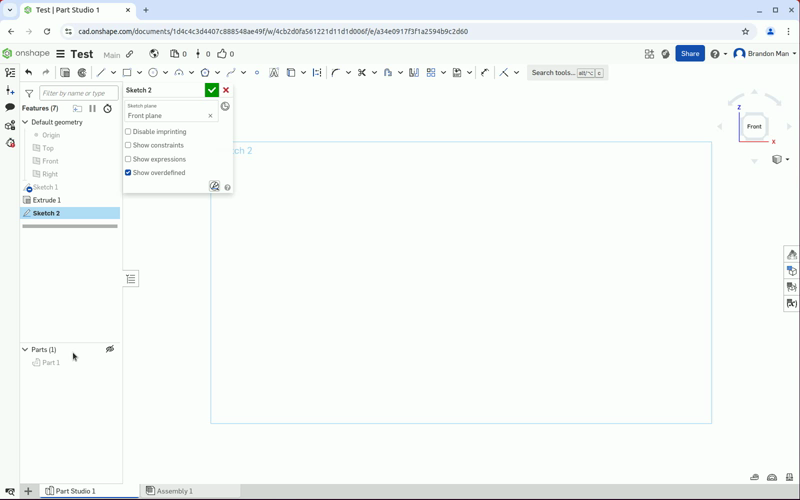
key_down(shift)
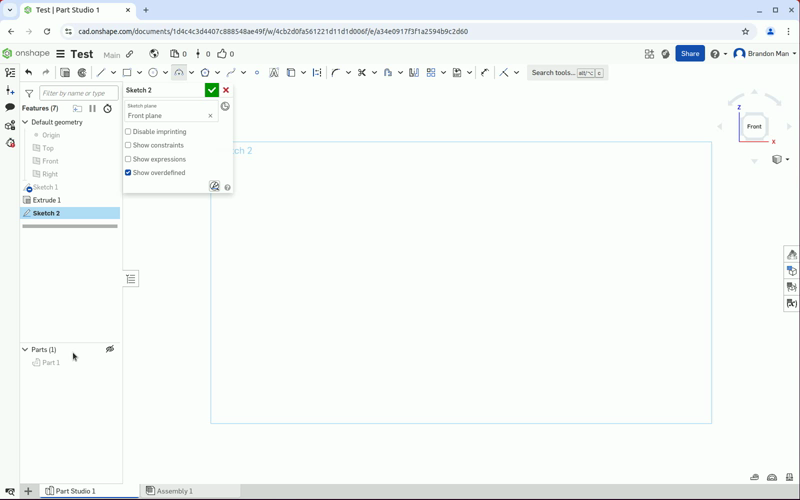
mouse_move(545, 335)
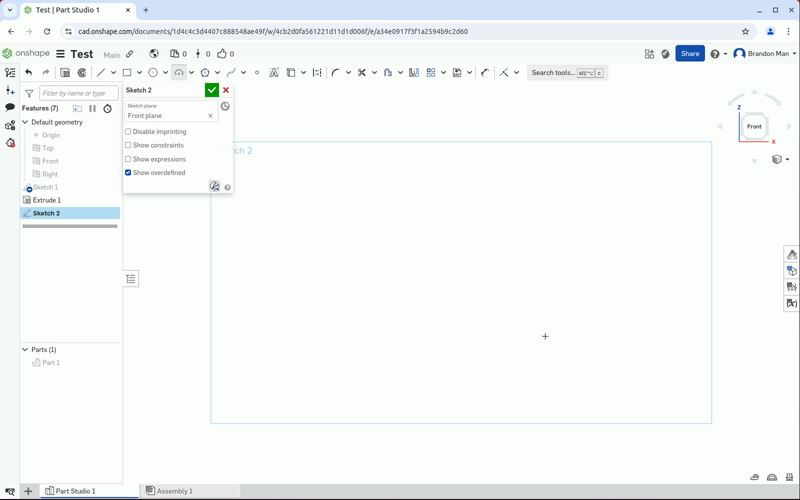
click(545, 335)
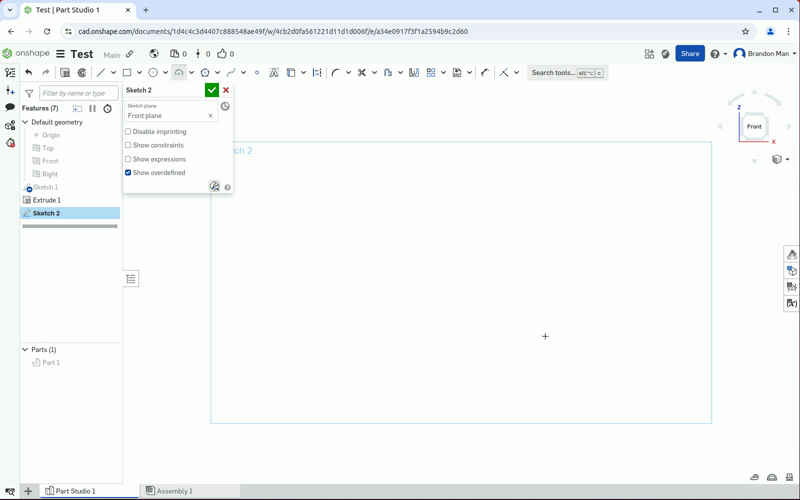
key_up(shift)
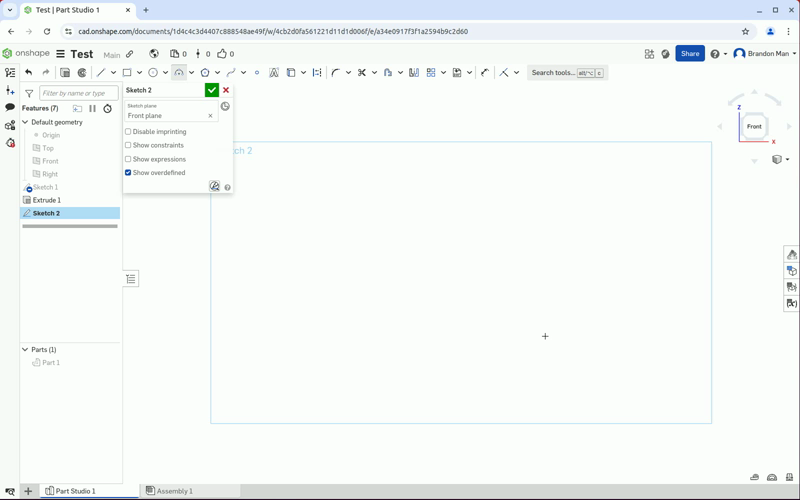
key_down(shift)
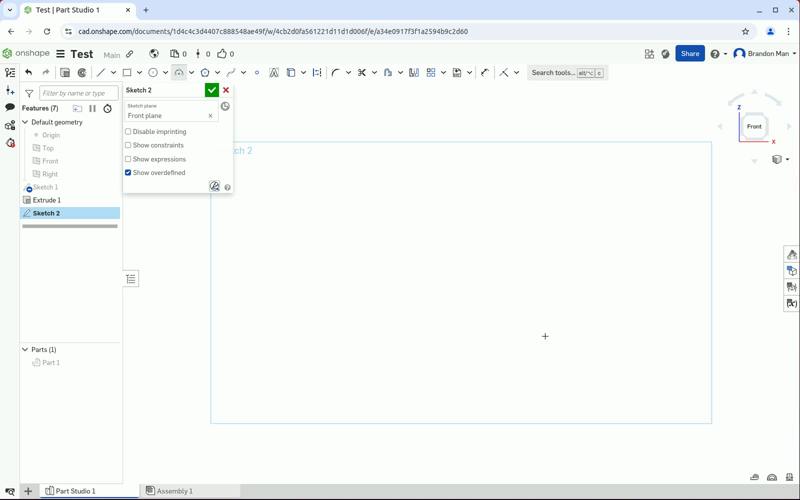
mouse_move(553, 346)
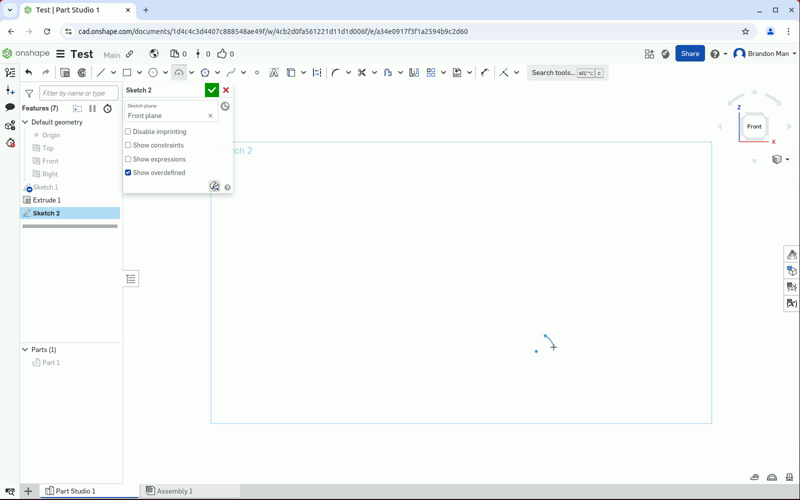
click(553, 346)
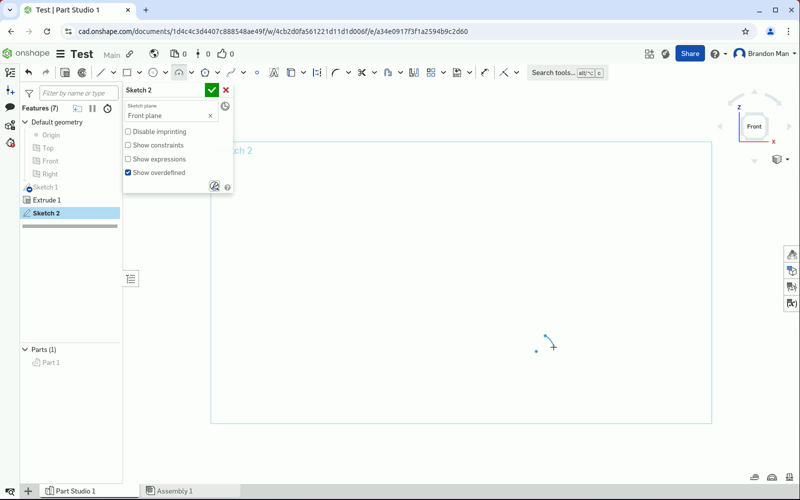
mouse_move(549, 341)
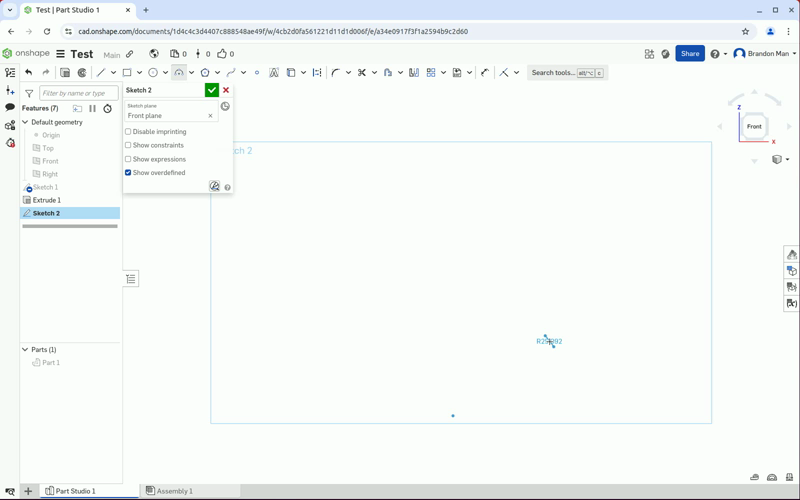
click(549, 341)
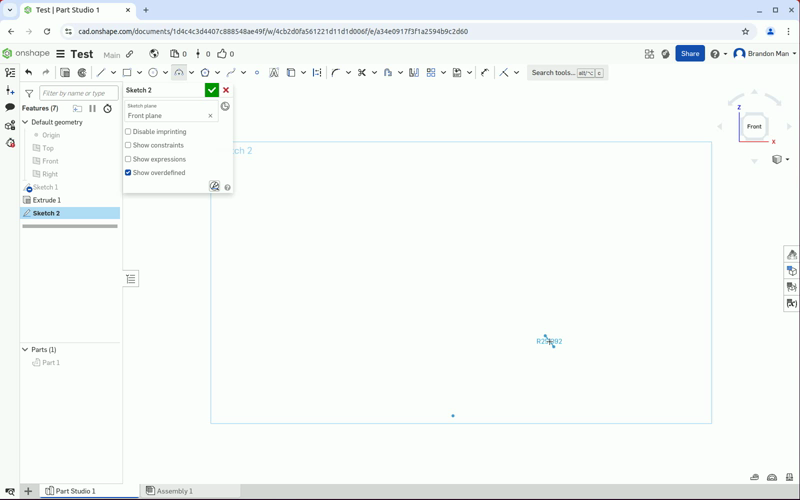
key_up(shift)
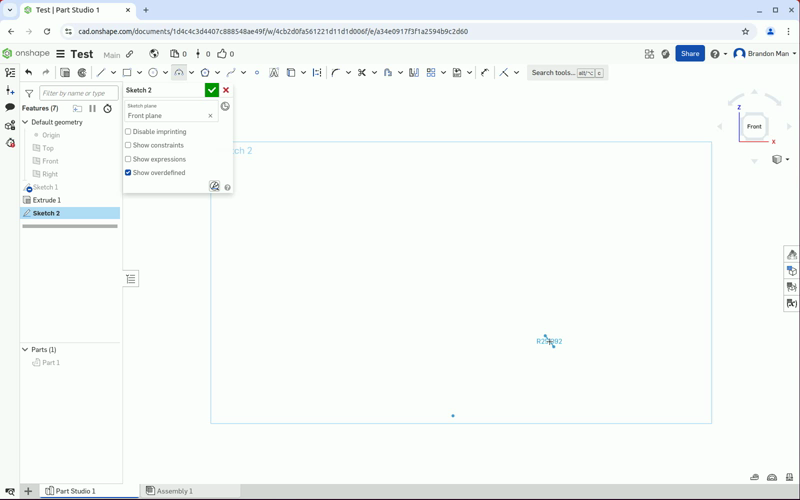
mouse_move(553, 346)
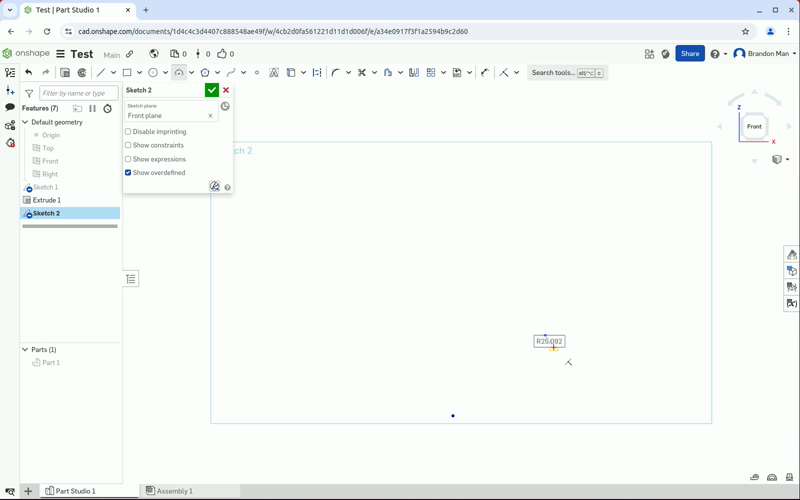
click(553, 346)
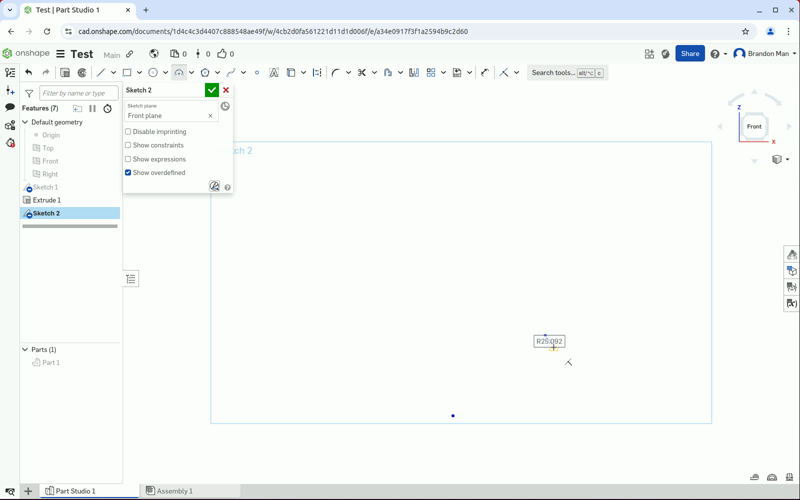
key_down(shift)
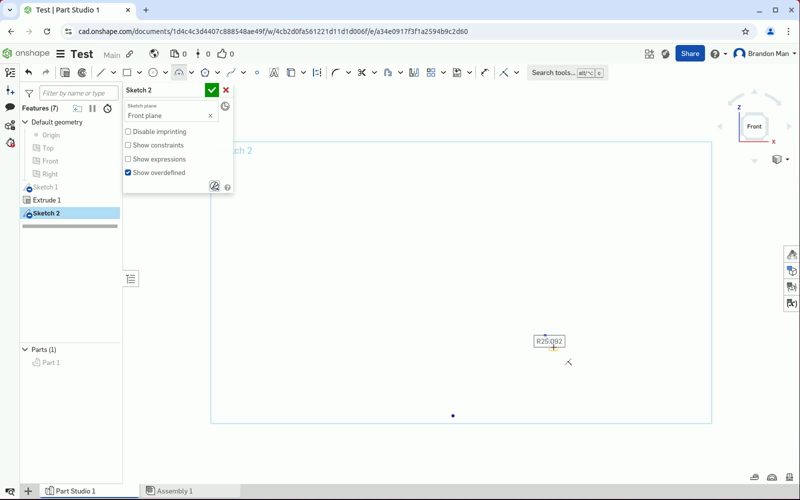
mouse_move(553, 219)
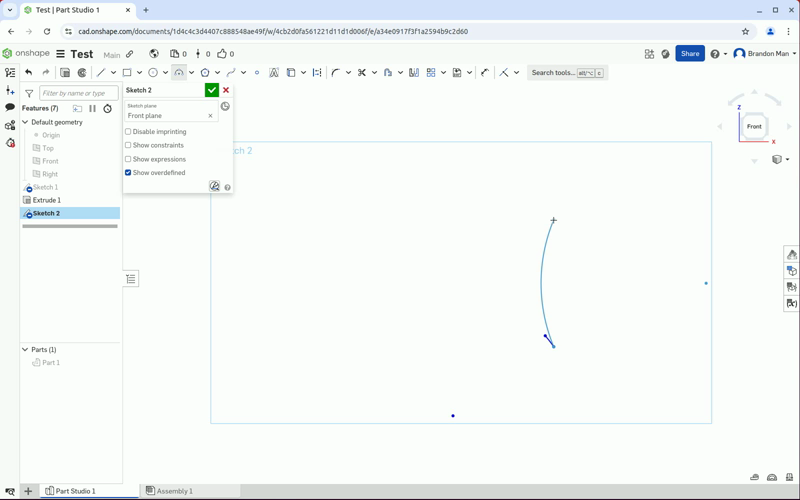
click(553, 219)
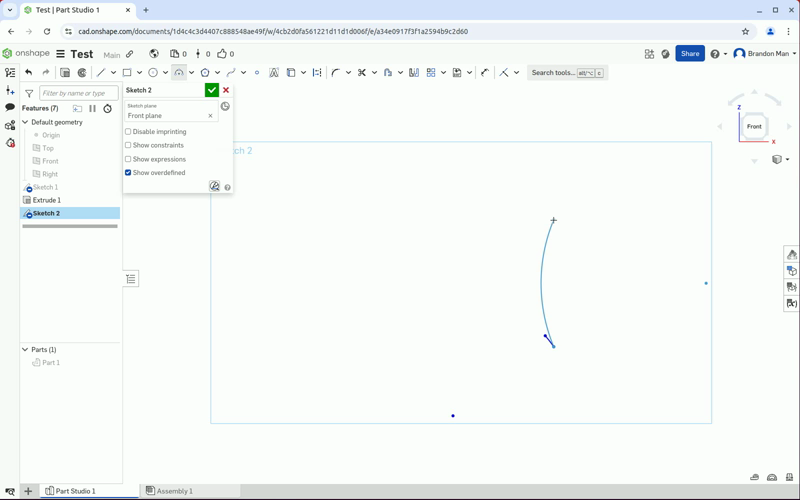
mouse_move(573, 283)
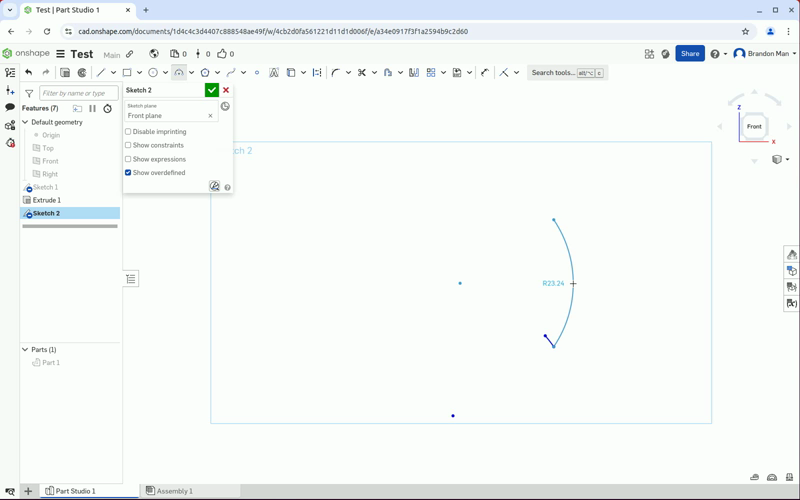
click(573, 283)
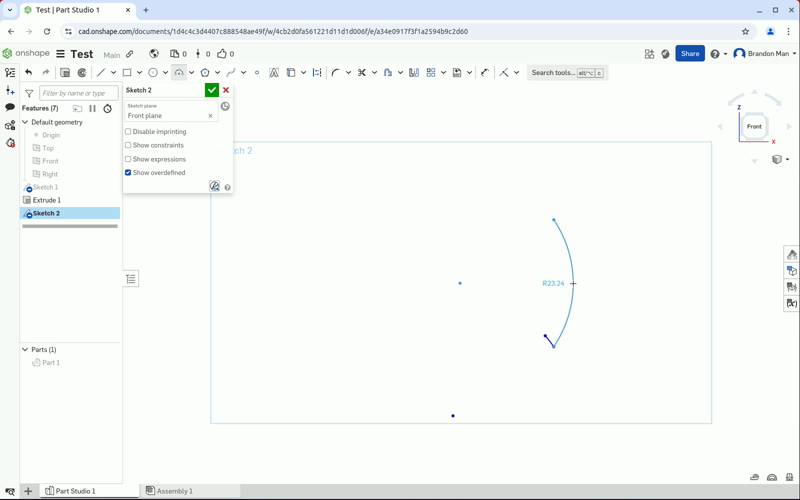
key_up(shift)
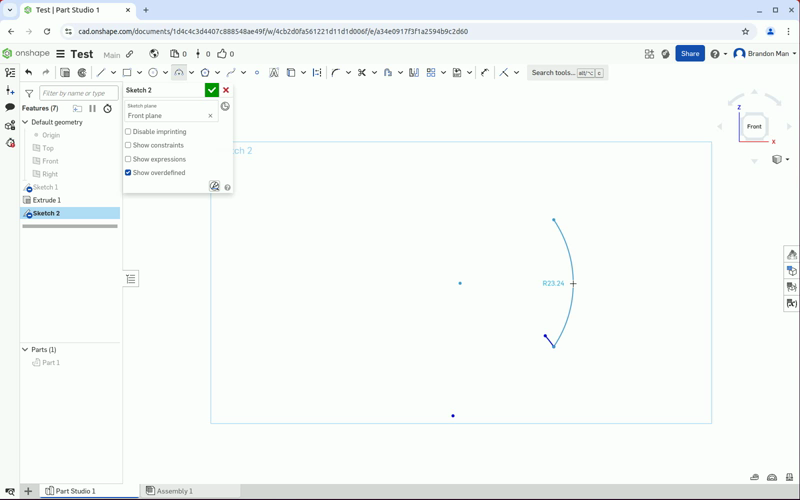
mouse_move(553, 219)
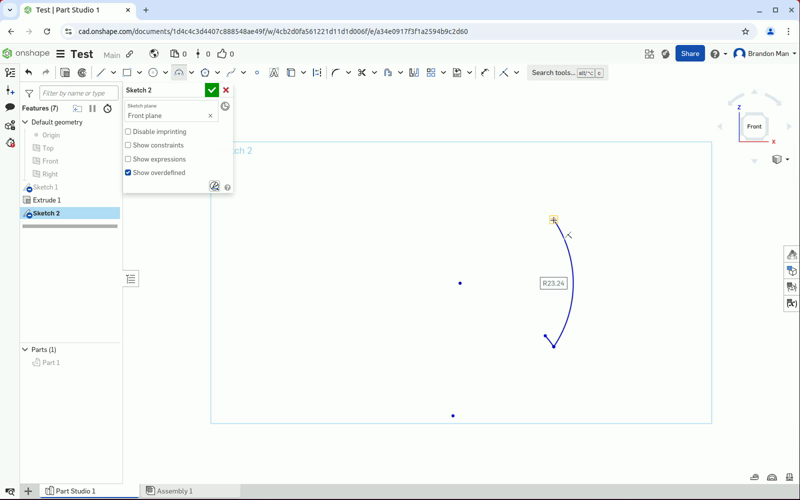
click(553, 219)
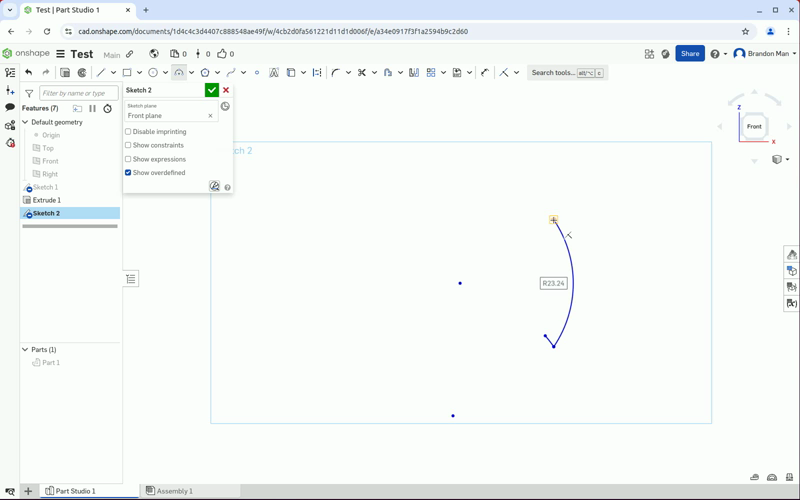
key_down(shift)
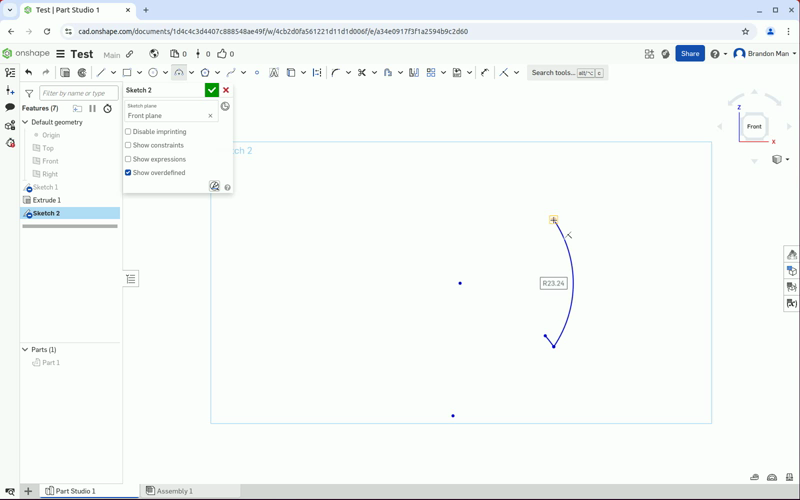
mouse_move(545, 230)
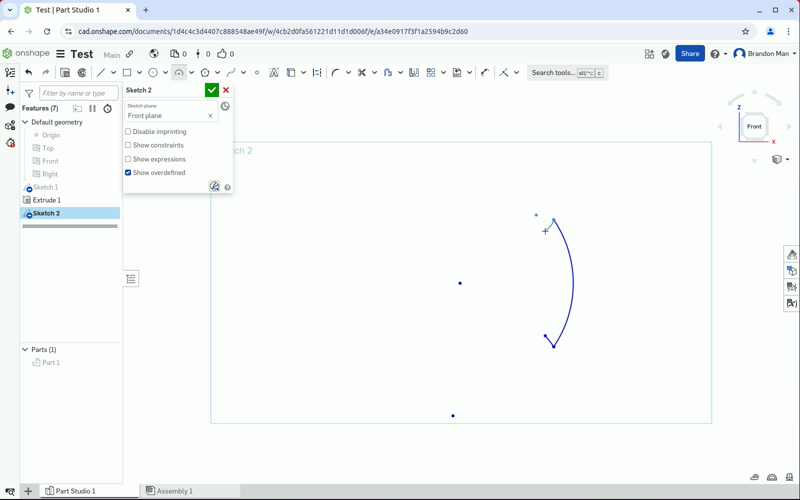
click(545, 230)
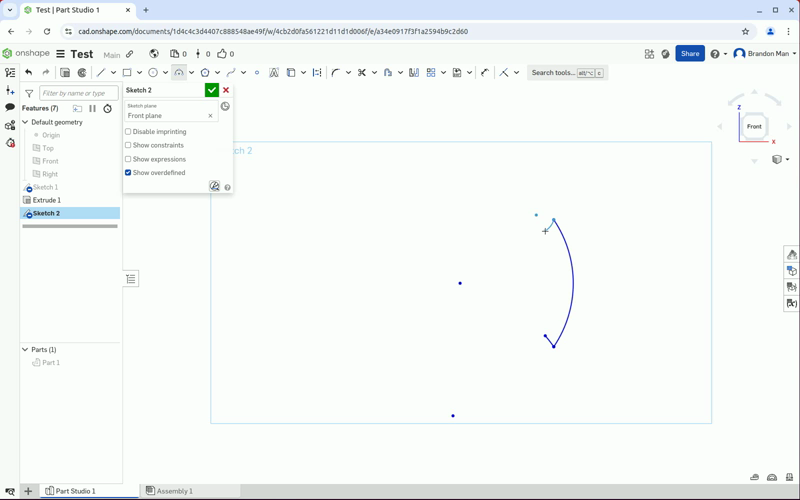
mouse_move(549, 225)
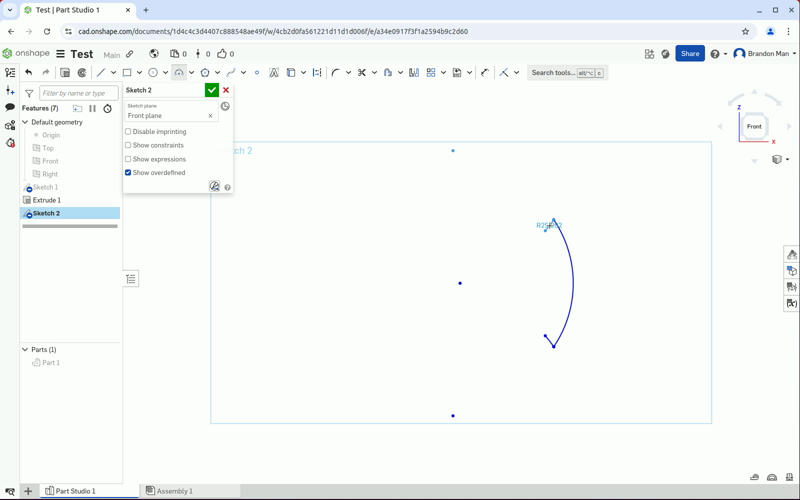
click(549, 225)
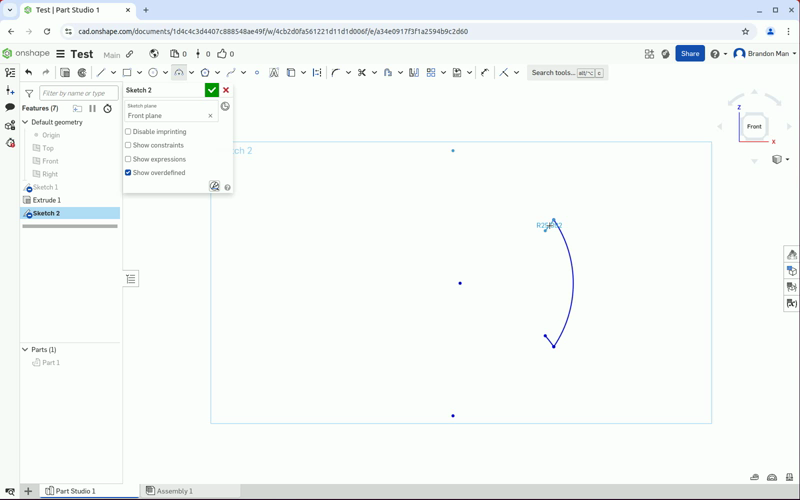
key_up(shift)
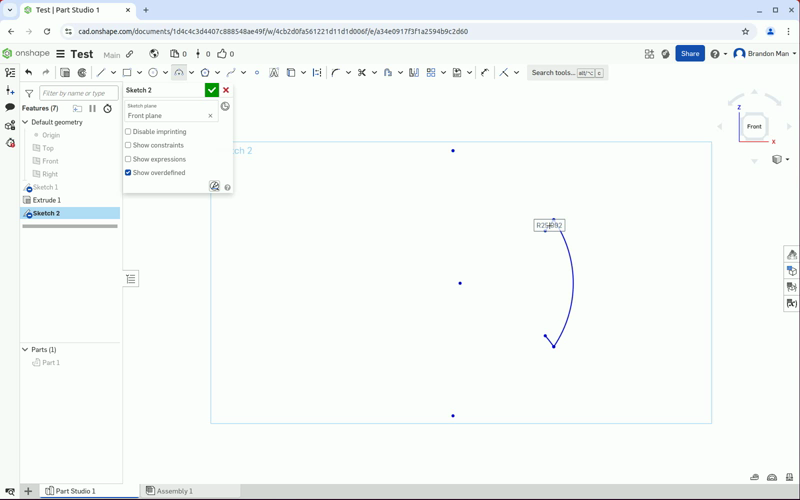
mouse_move(545, 230)
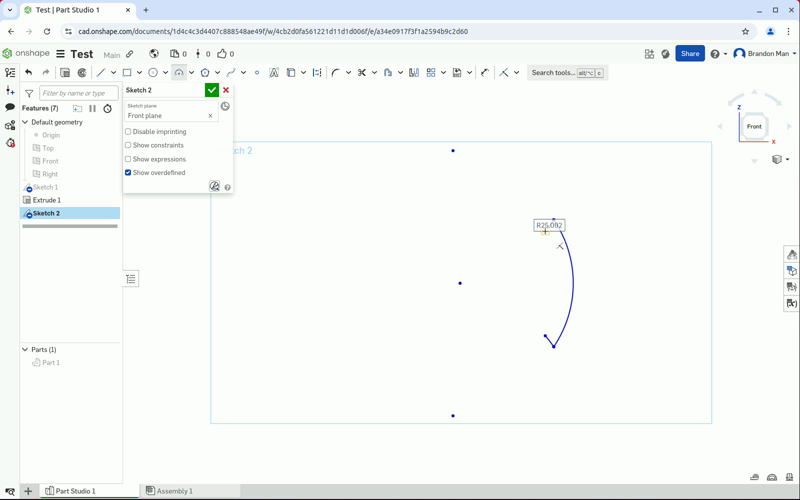
click(545, 230)
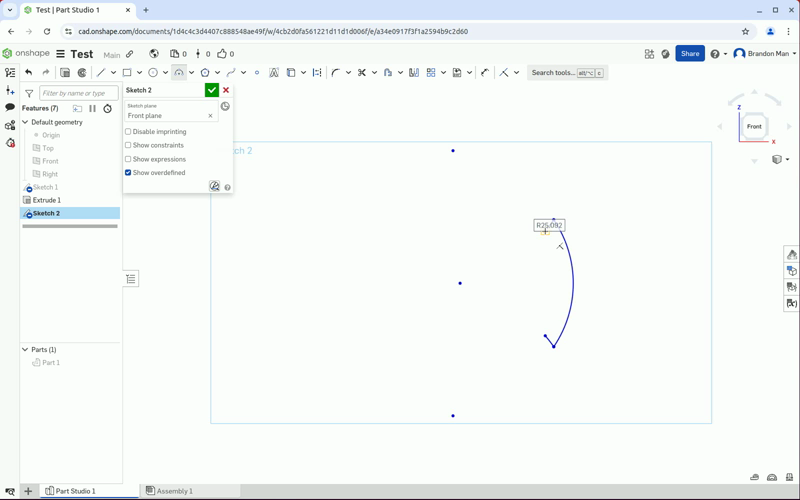
mouse_move(545, 335)
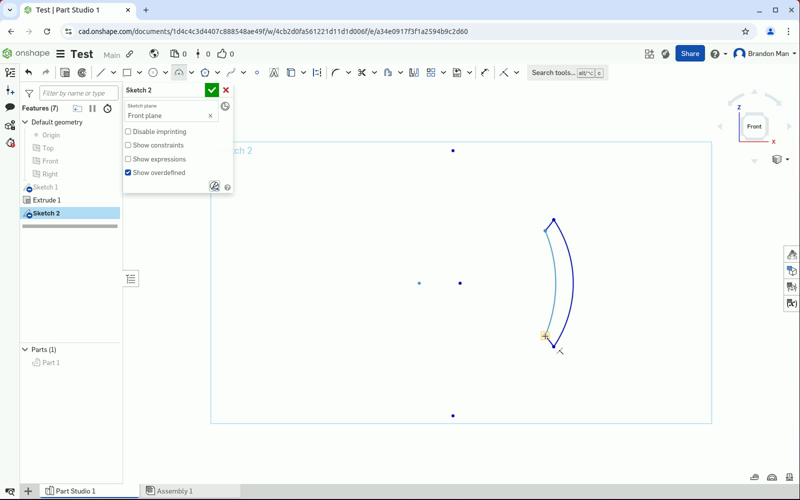
click(545, 335)
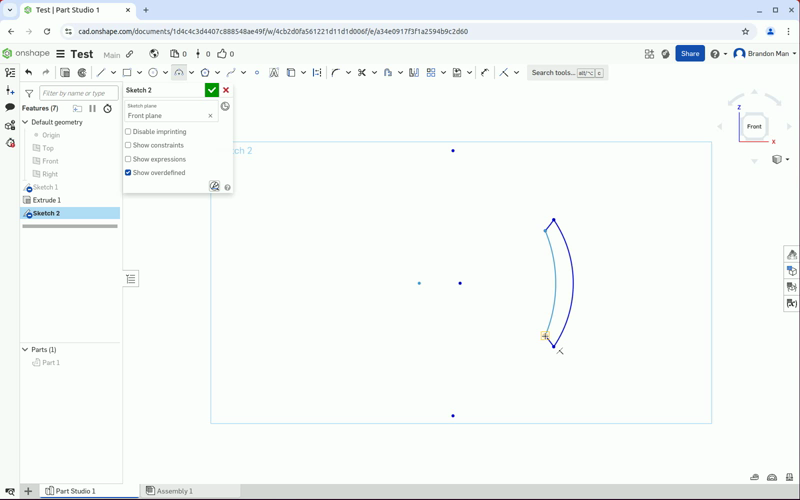
key_down(shift)
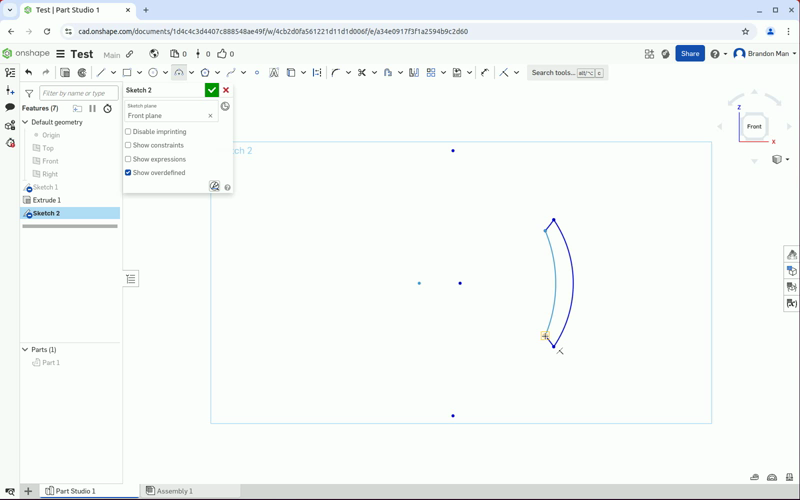
mouse_move(560, 283)
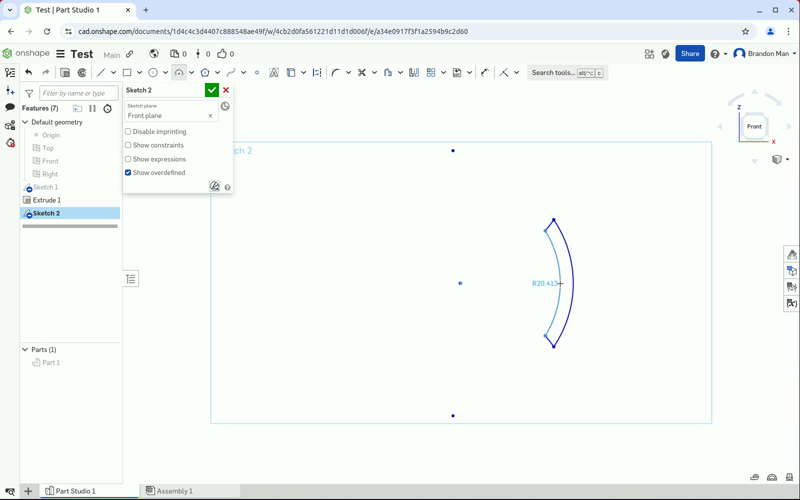
click(560, 283)
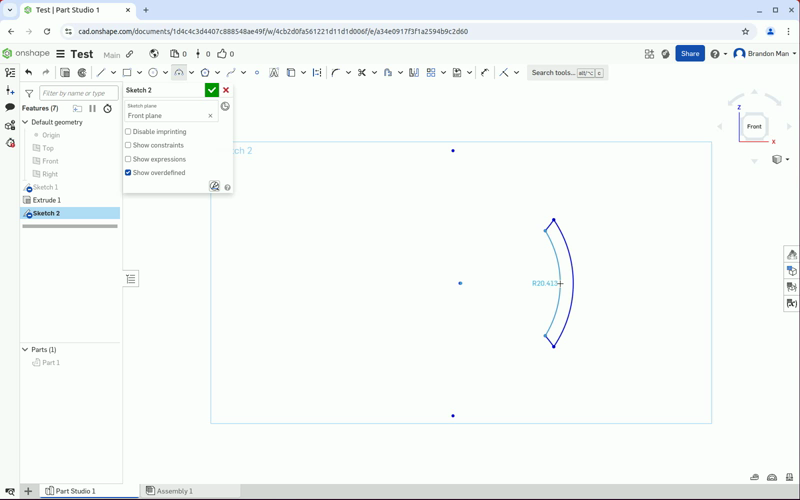
key_up(shift)
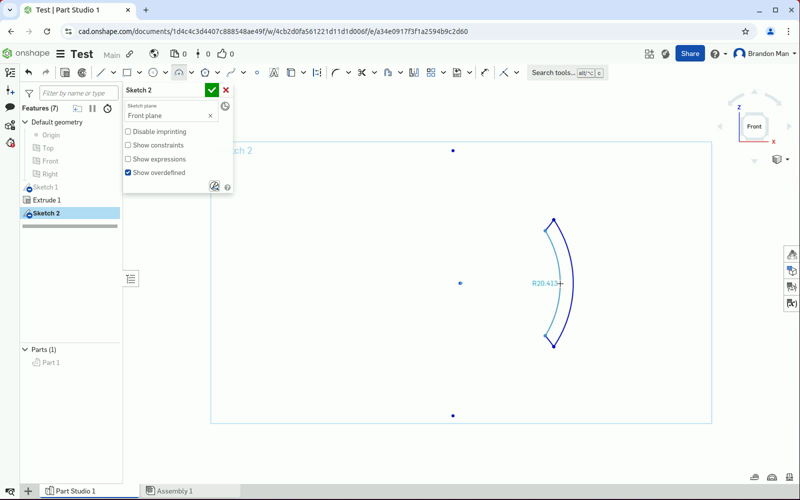
key(esc)
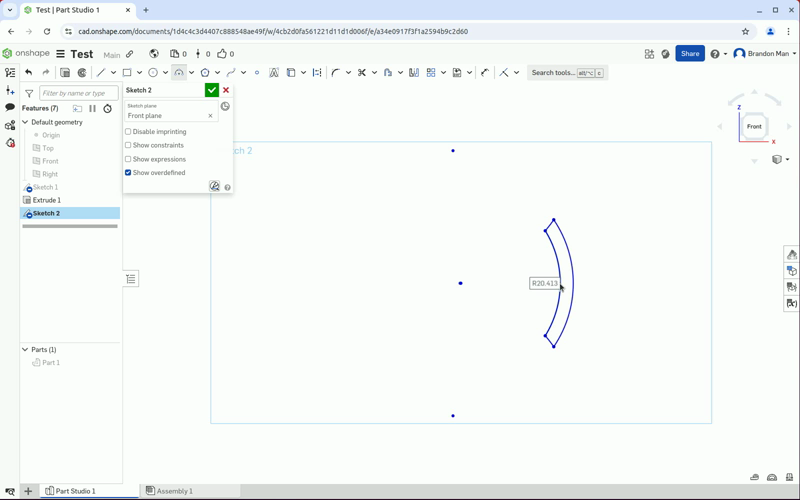
mouse_move(559, 311)
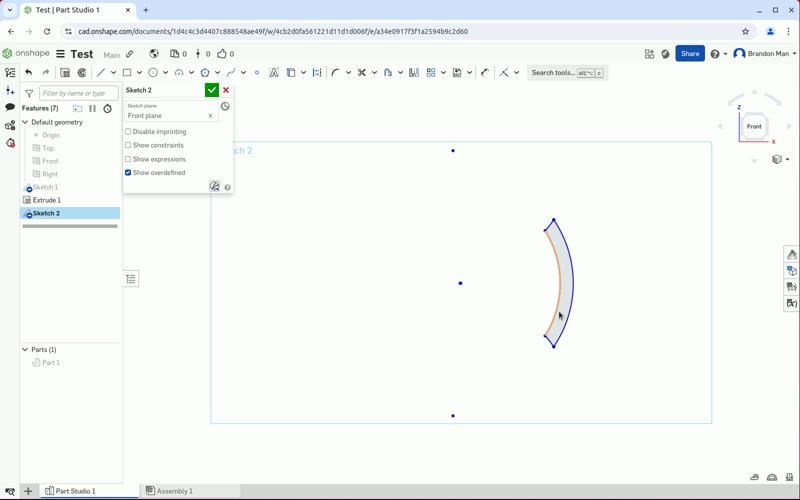
scroll(6)
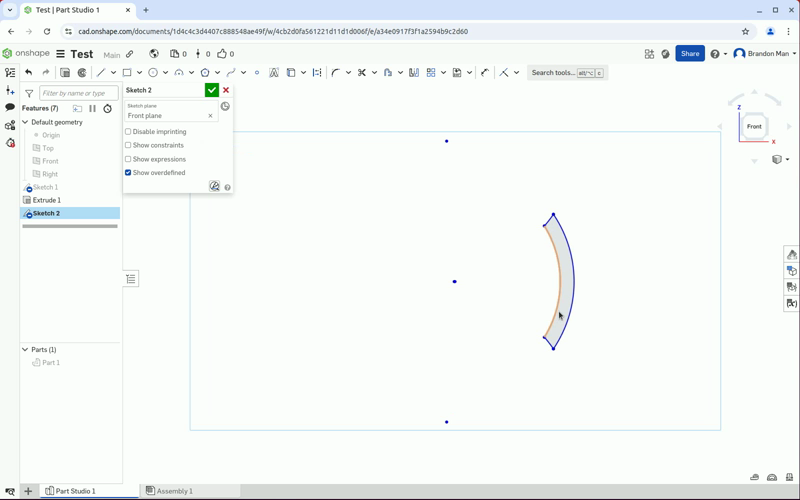
scroll(6)
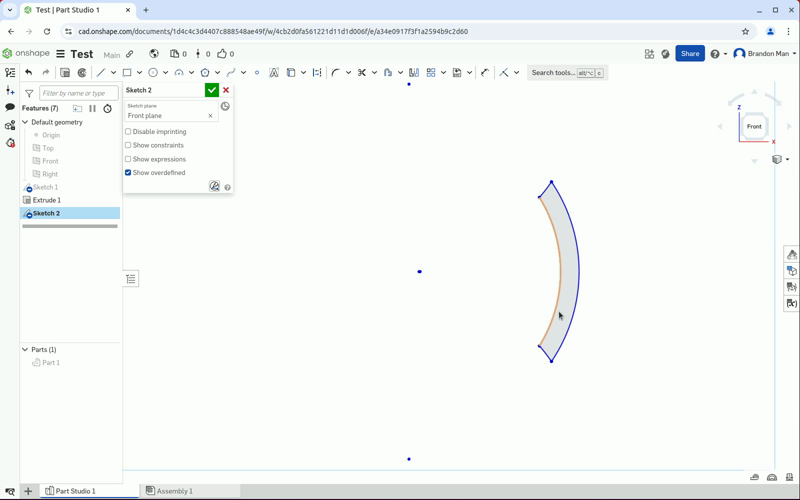
scroll(6)
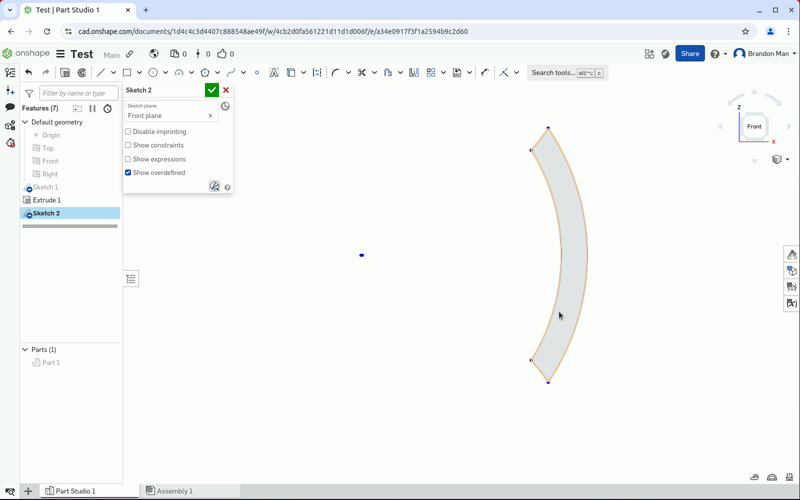
scroll(6)
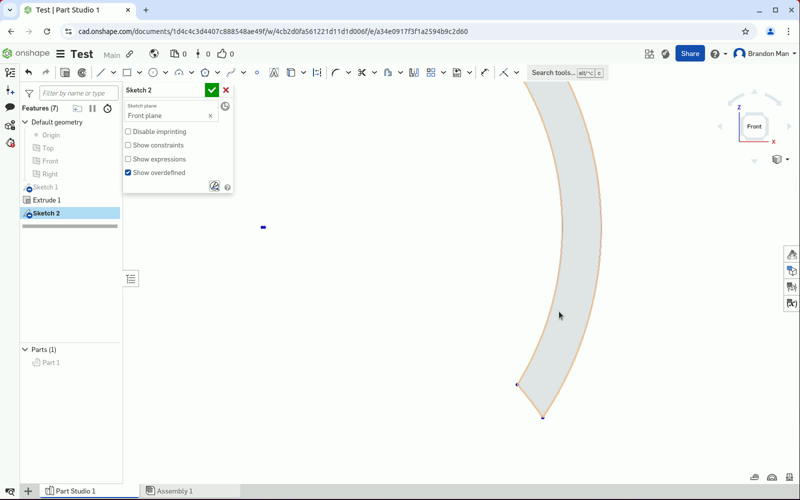
scroll(6)
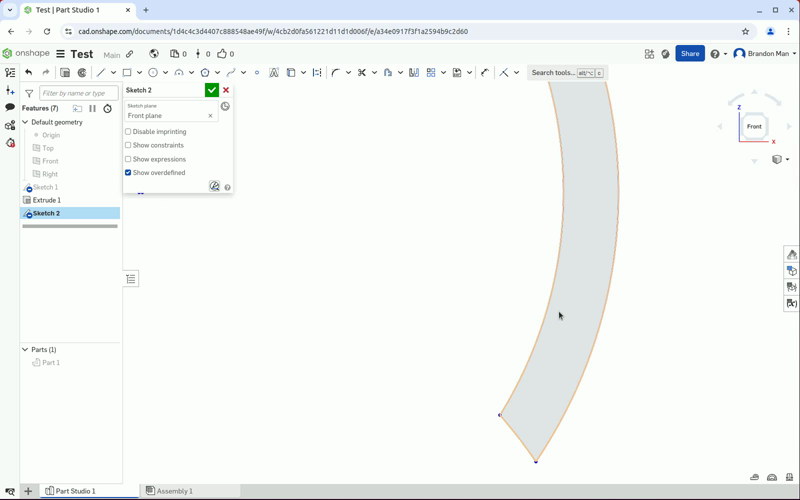
scroll(6)
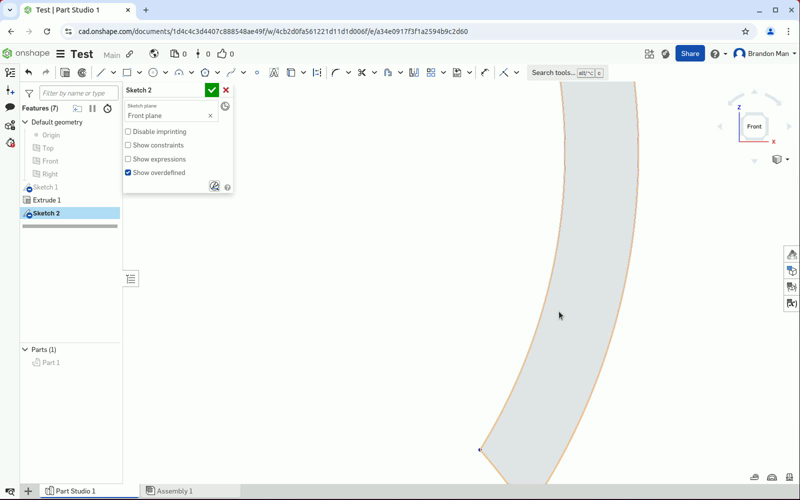
scroll(6)
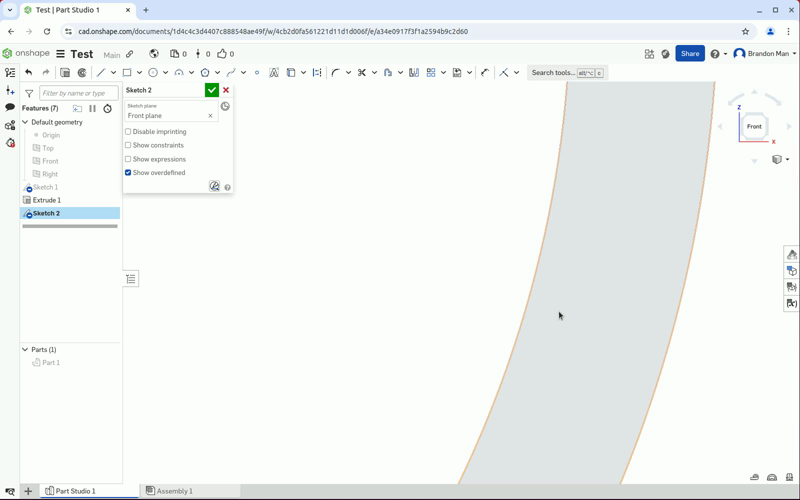
click(559, 311)
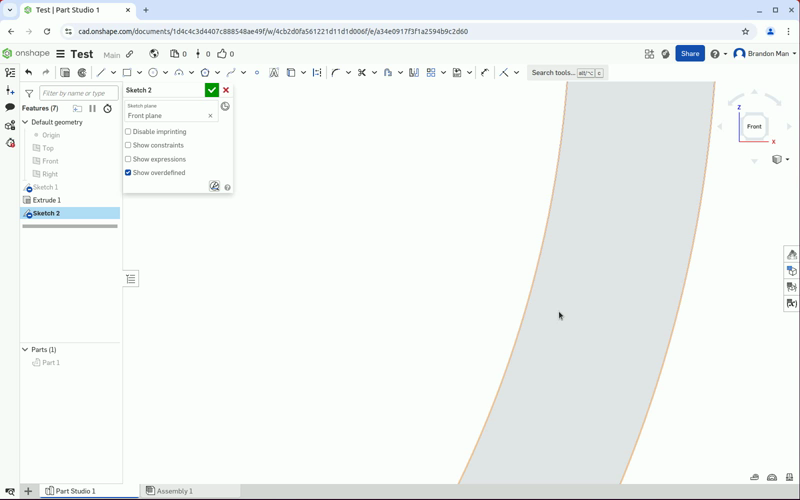
scroll(-6)
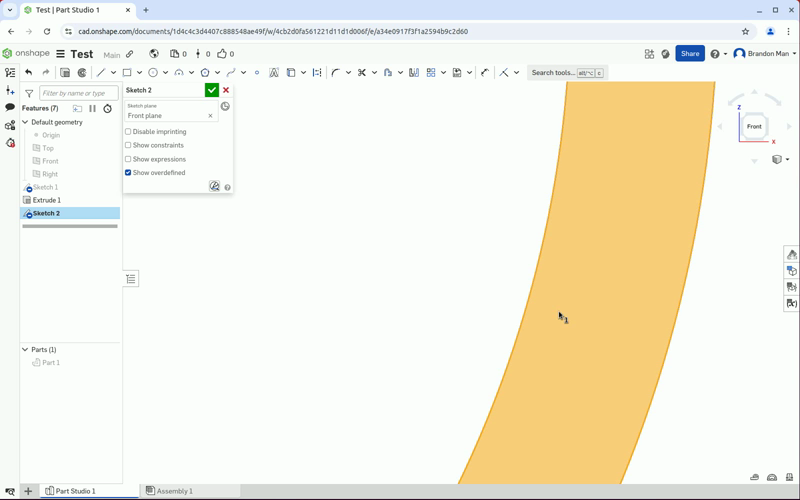
scroll(-6)
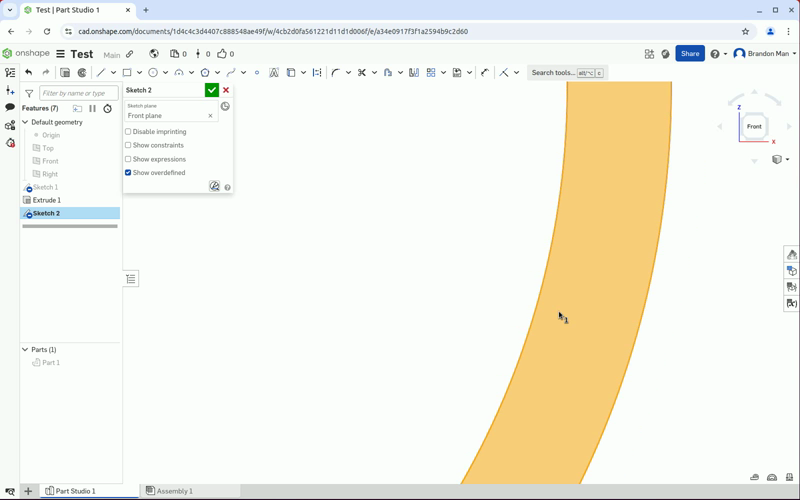
scroll(-6)
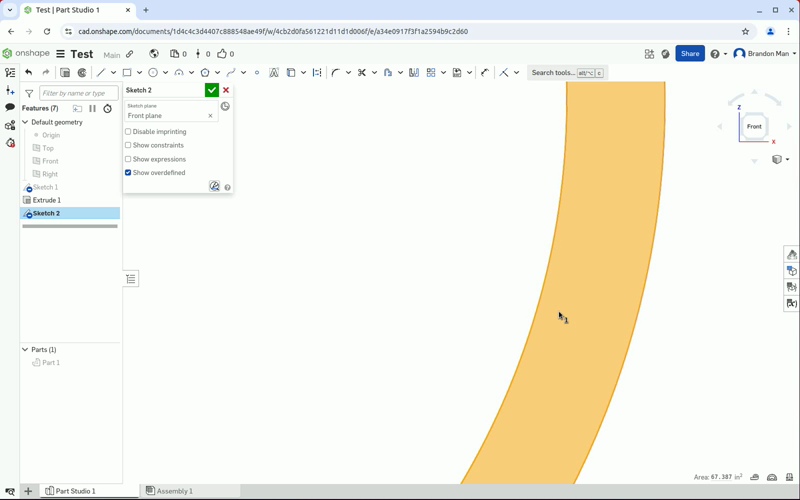
scroll(-6)
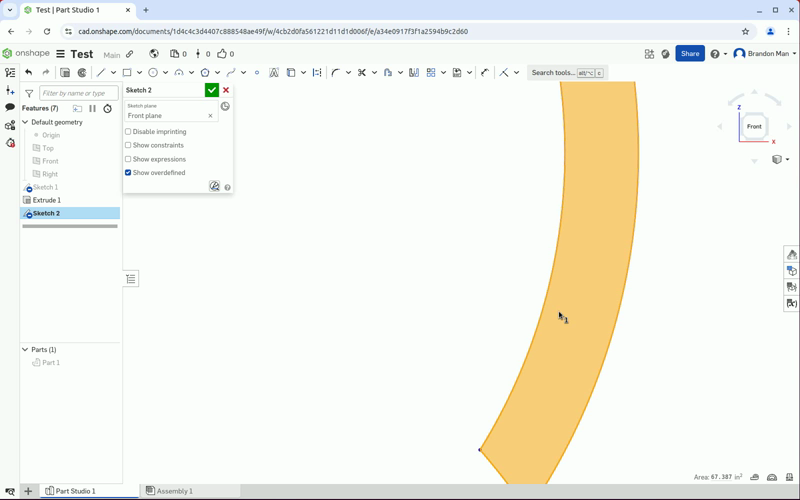
scroll(-6)
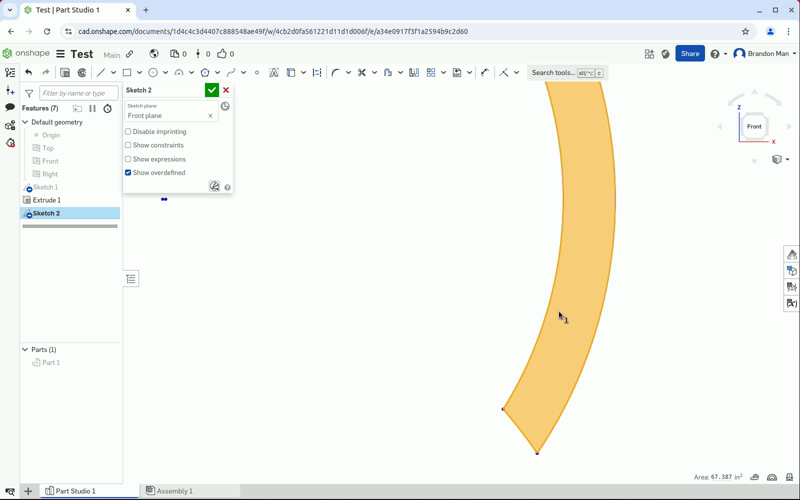
scroll(-6)
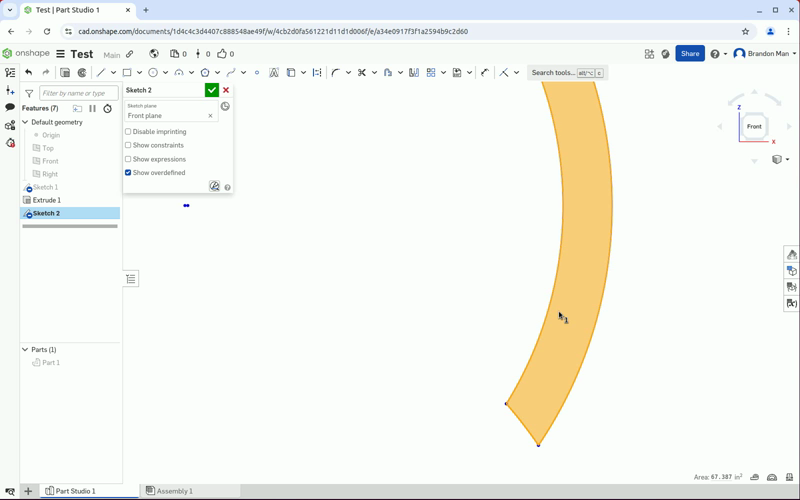
scroll(-6)
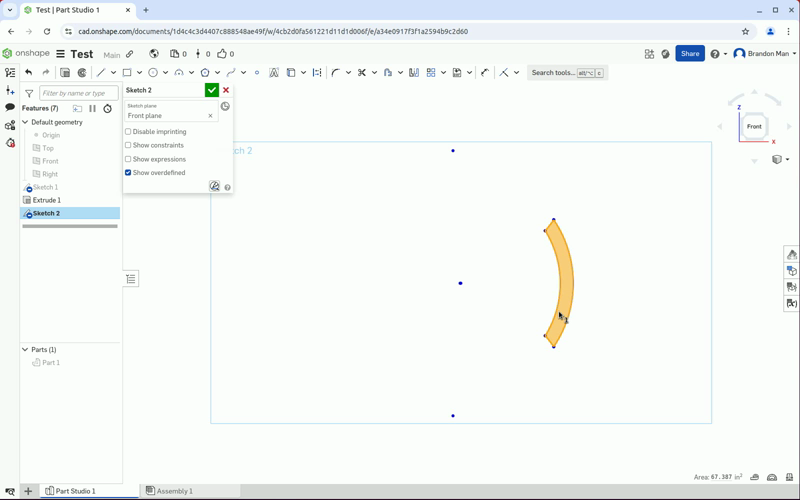
mouse_move(73, 352)
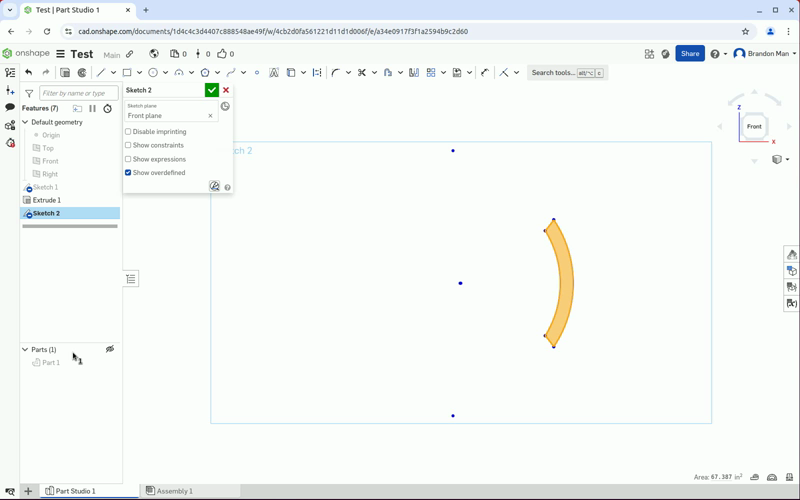
key(shift+y)
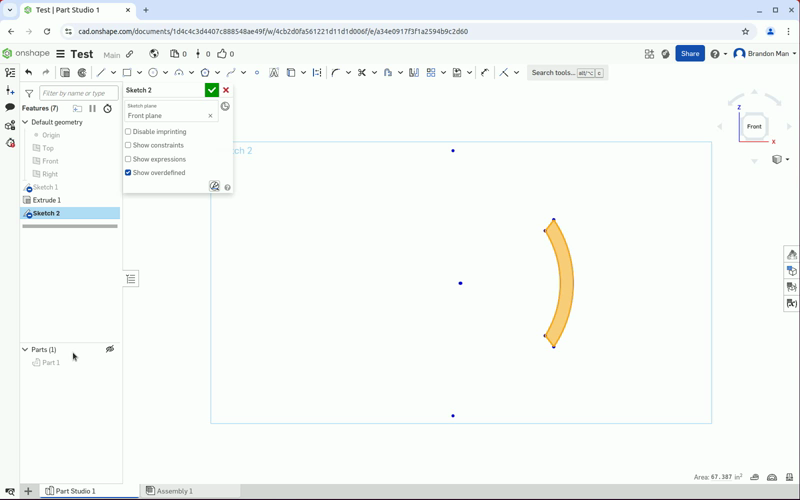
key(shift+e)
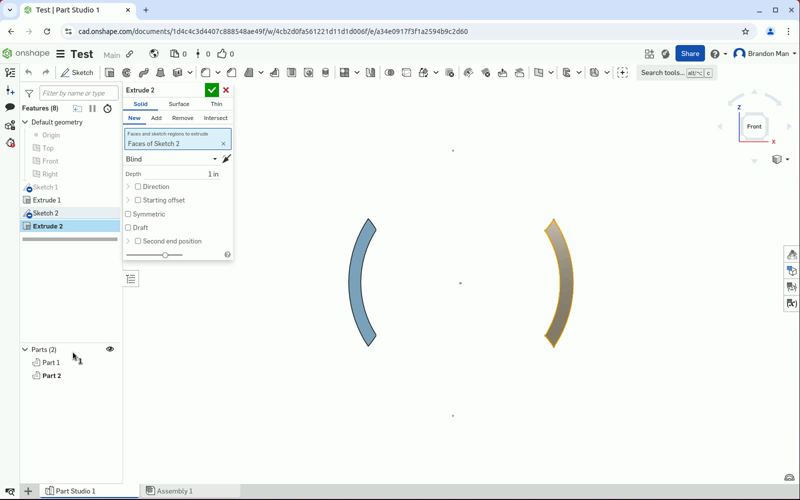
mouse_move(143, 106)
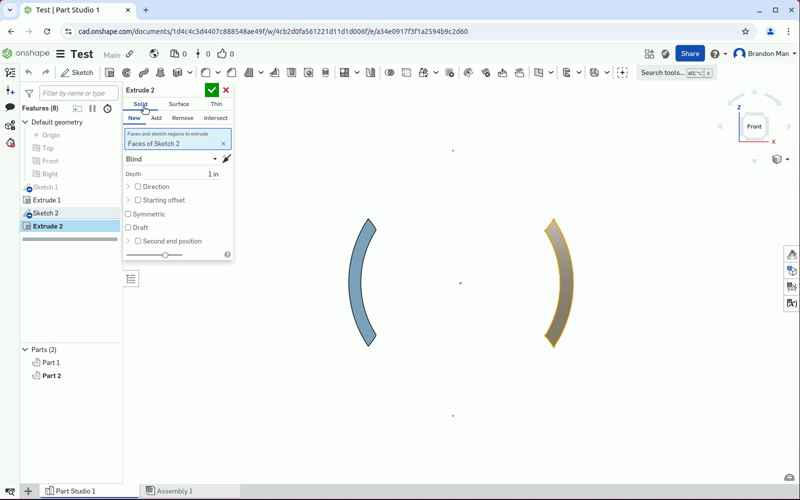
click(143, 106)
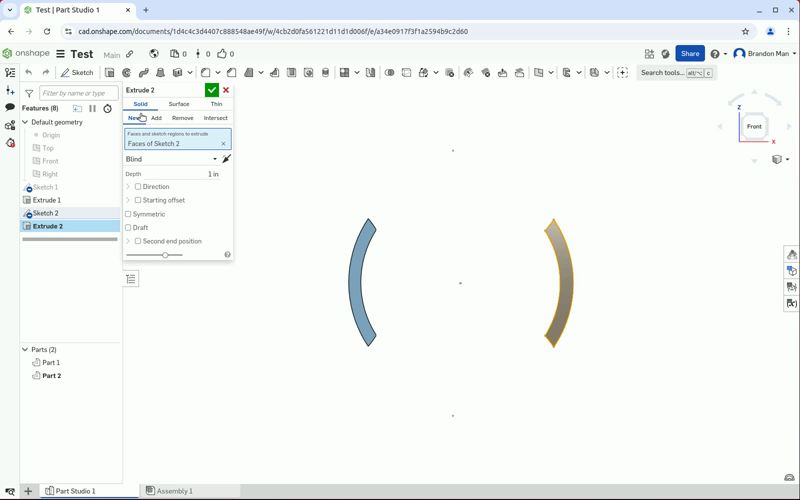
mouse_move(137, 120)
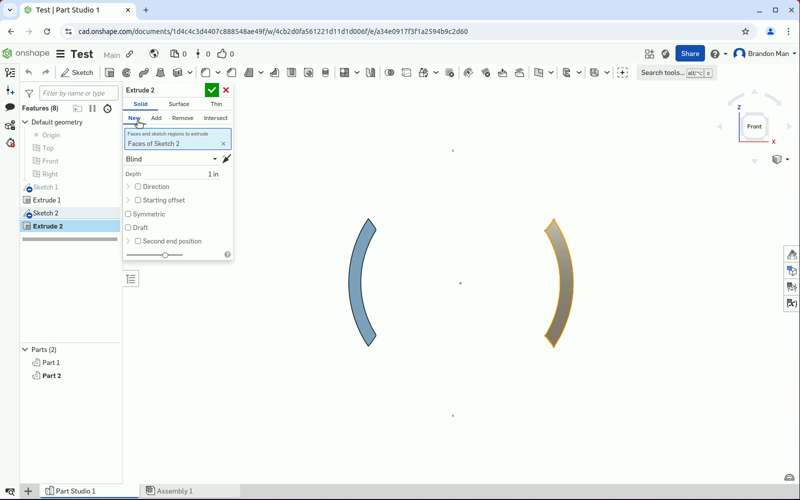
click(137, 120)
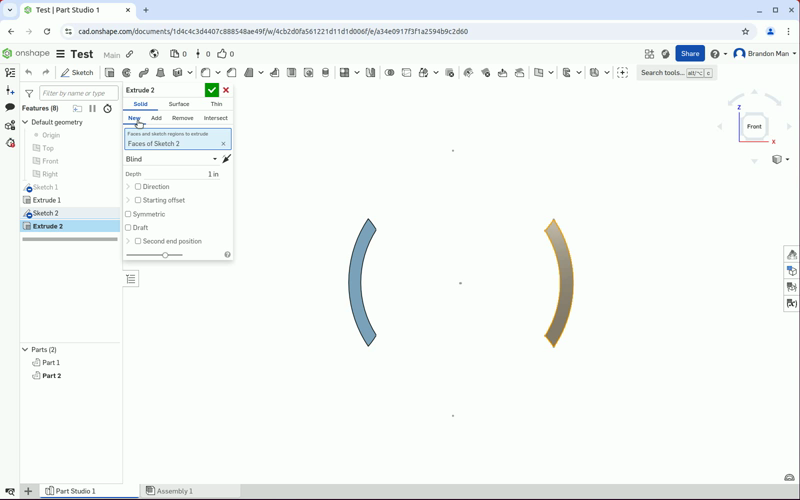
key(tab, 4)
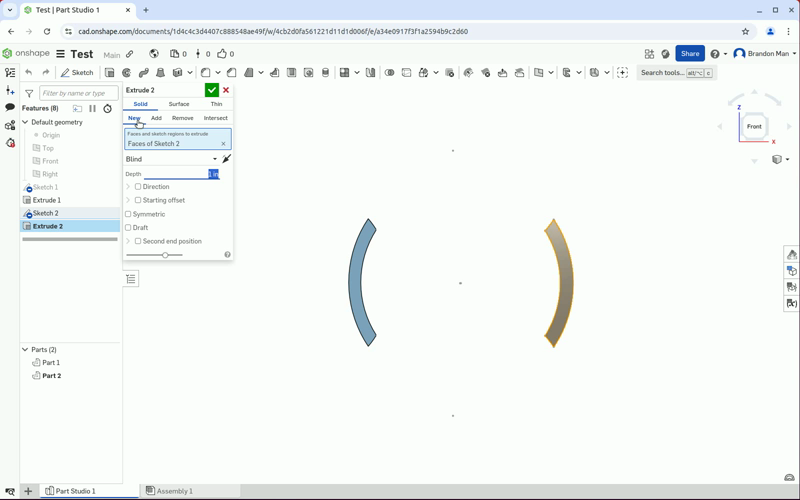
text(3.129)
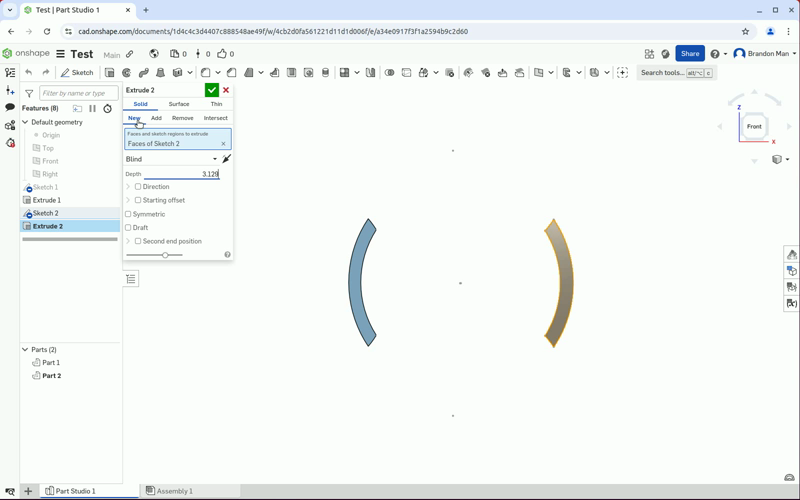
key(enter)
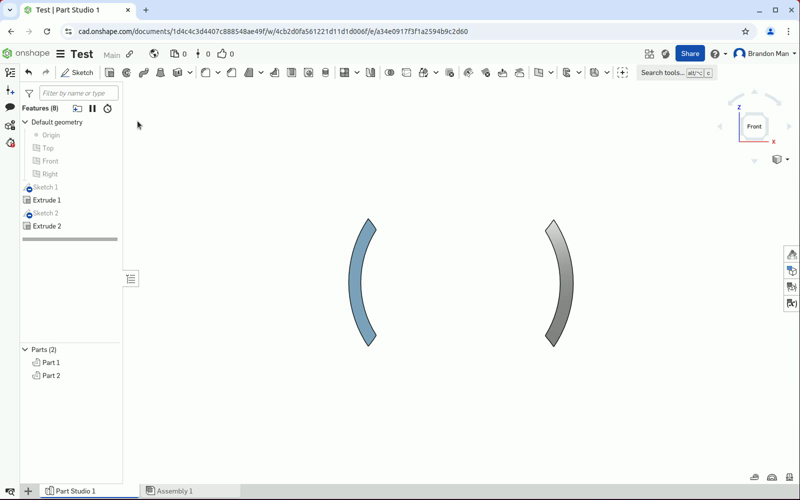
key(shift+h)
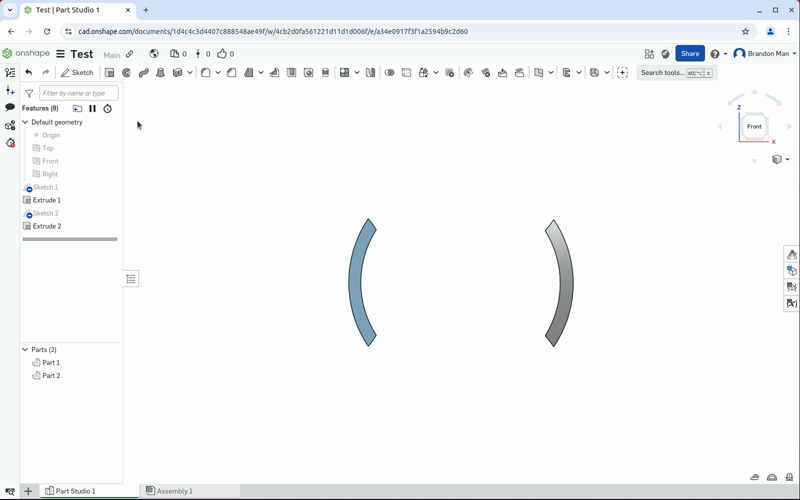
key(shift+h)
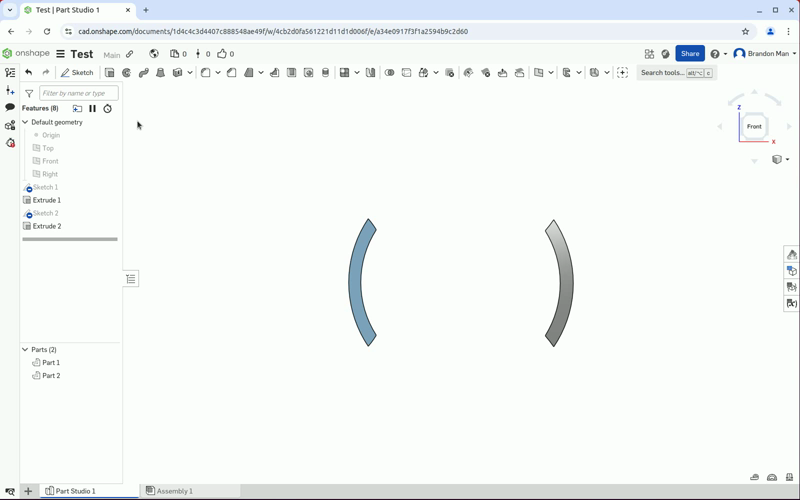
mouse_move(73, 189)
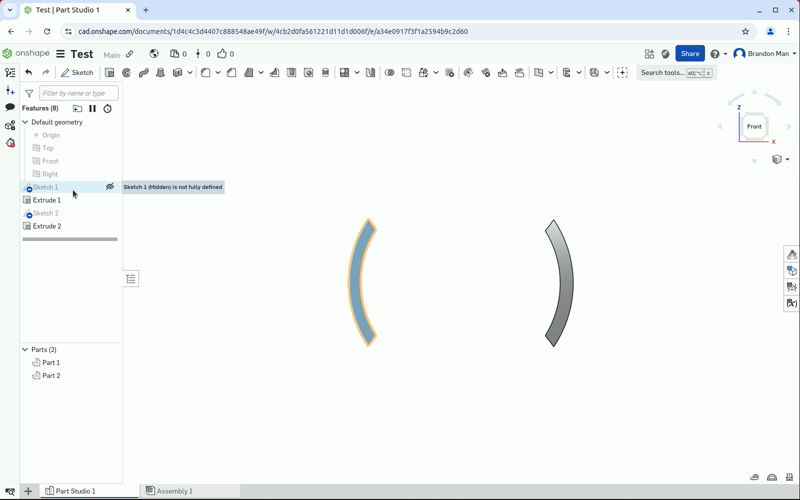
click(73, 189)
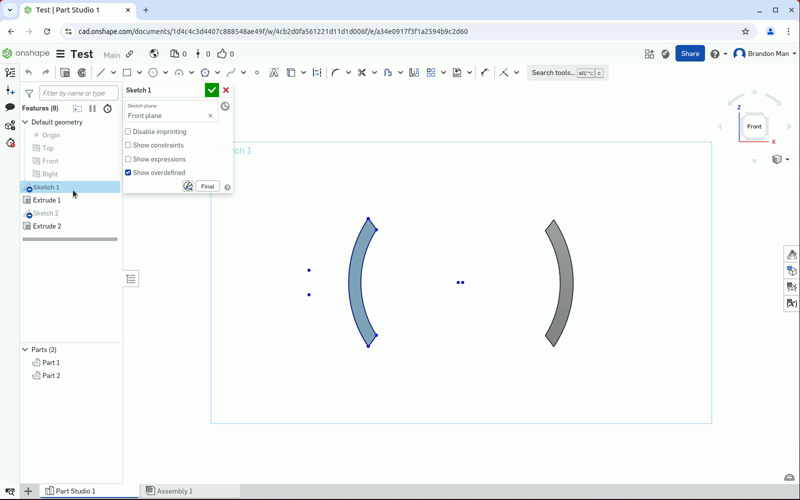
mouse_move(229, 92)
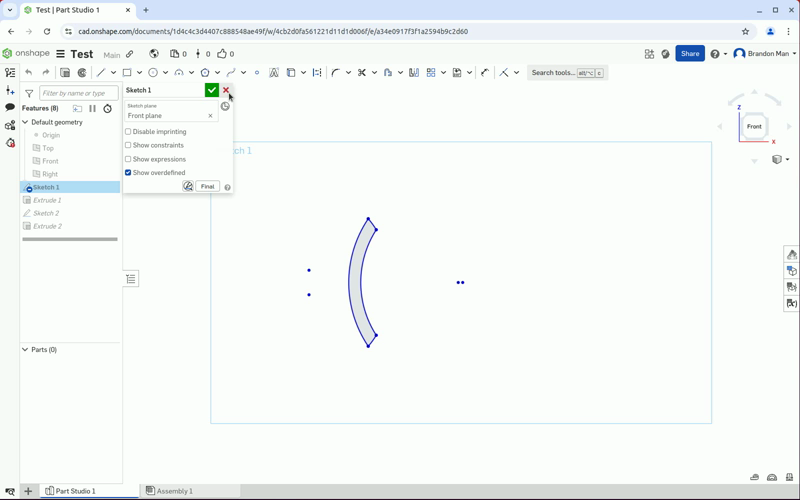
click(229, 92)
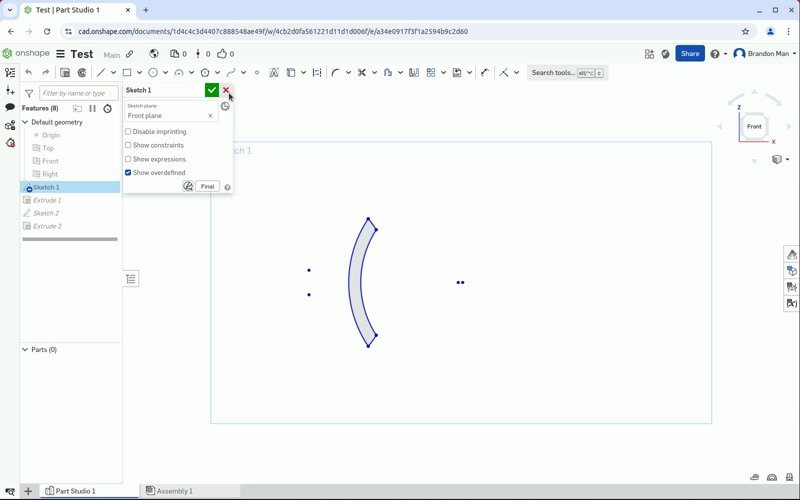
key(shift+s)
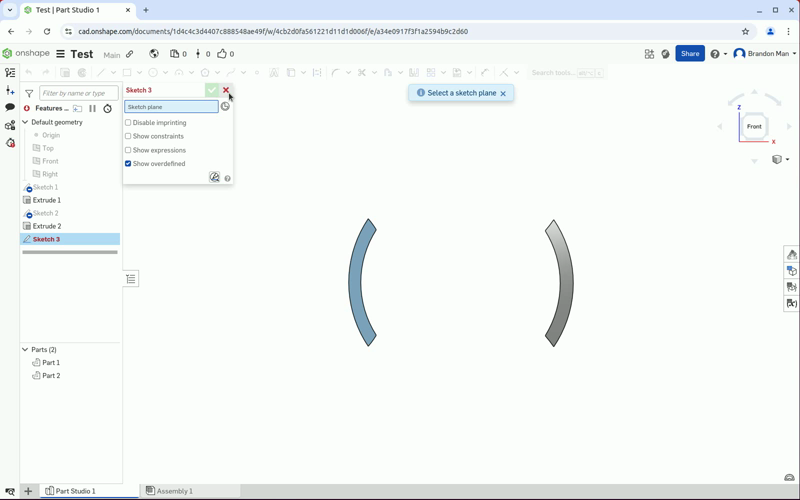
mouse_move(73, 163)
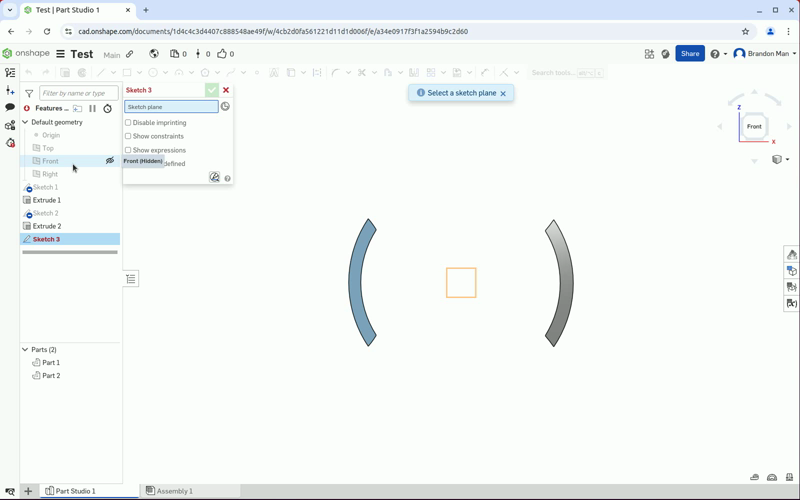
click(73, 163)
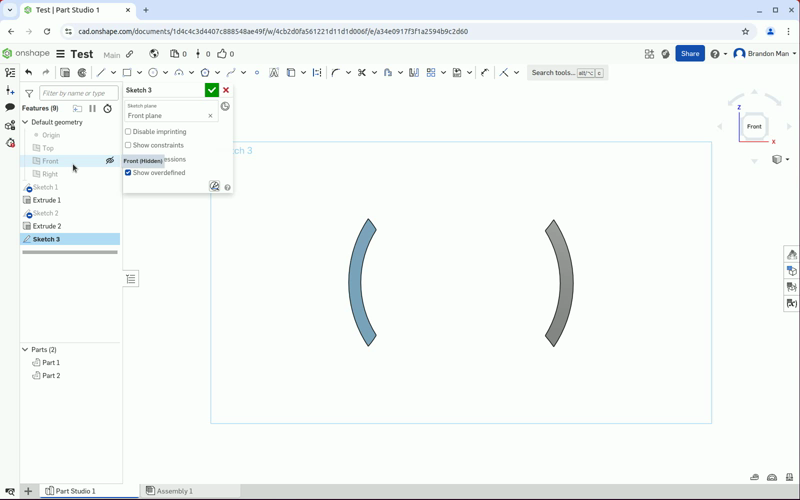
mouse_move(73, 352)
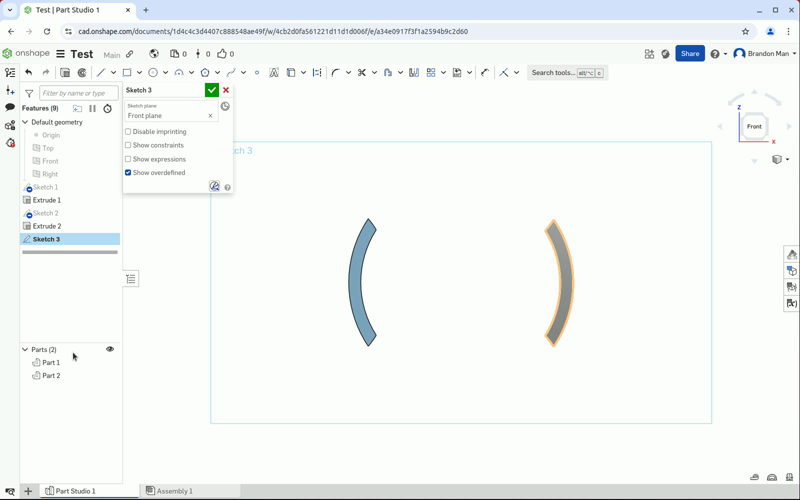
key(y)
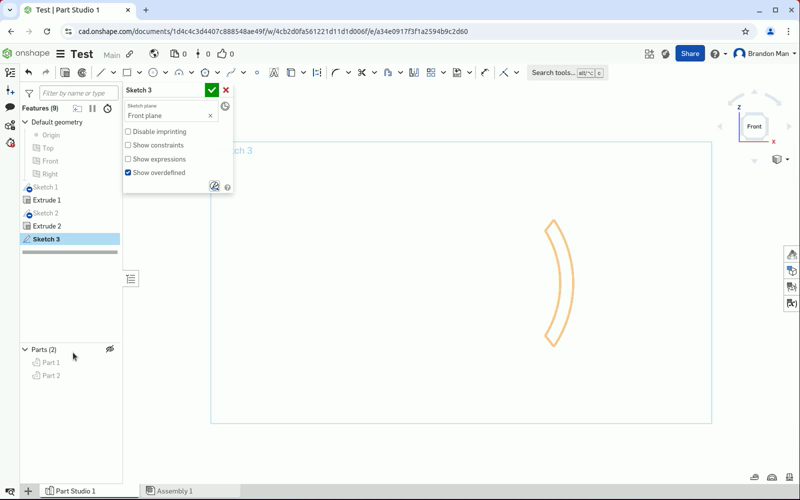
key(a)
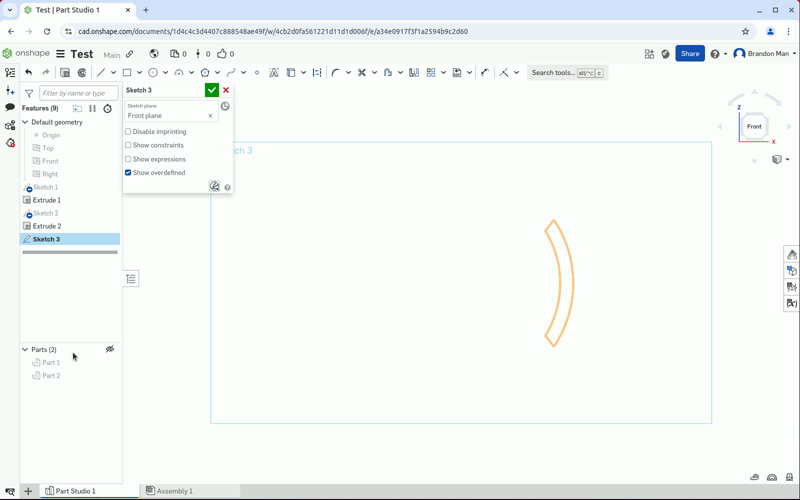
key_down(shift)
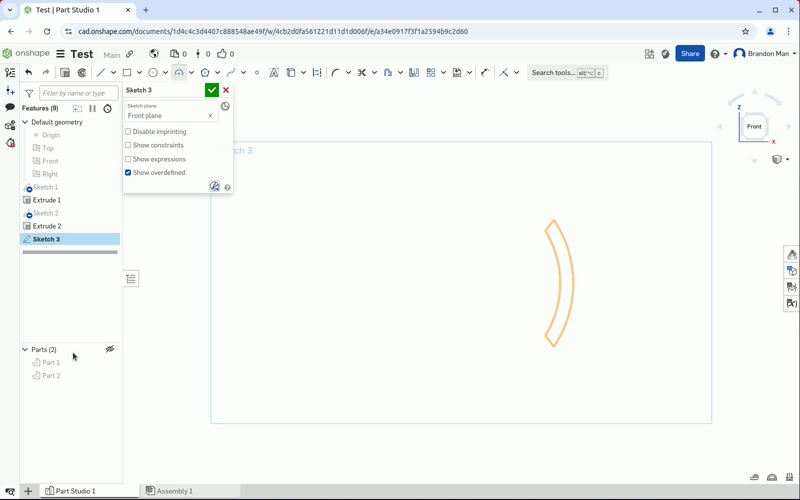
mouse_move(376, 335)
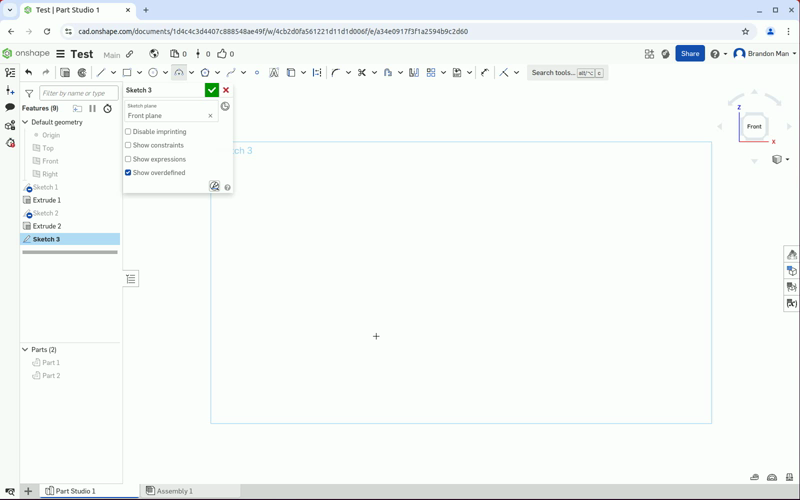
click(376, 335)
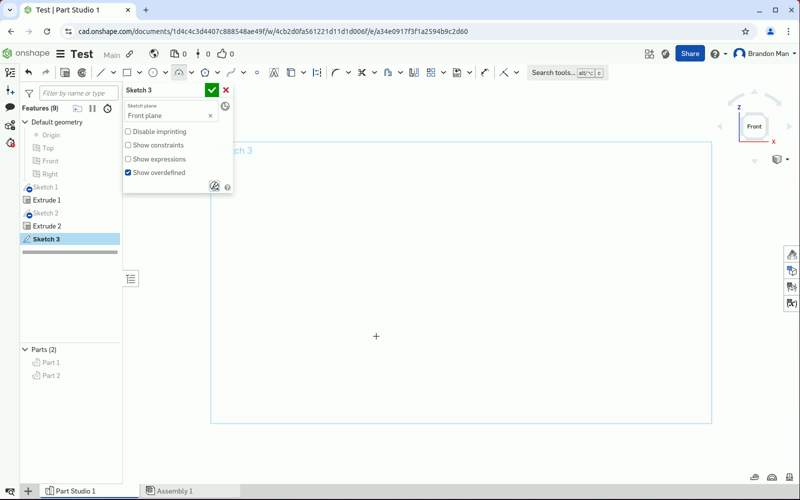
key_up(shift)
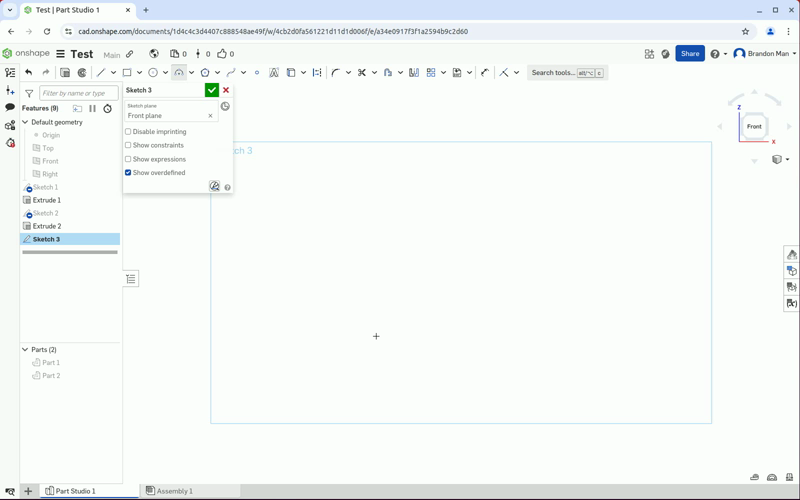
key_down(shift)
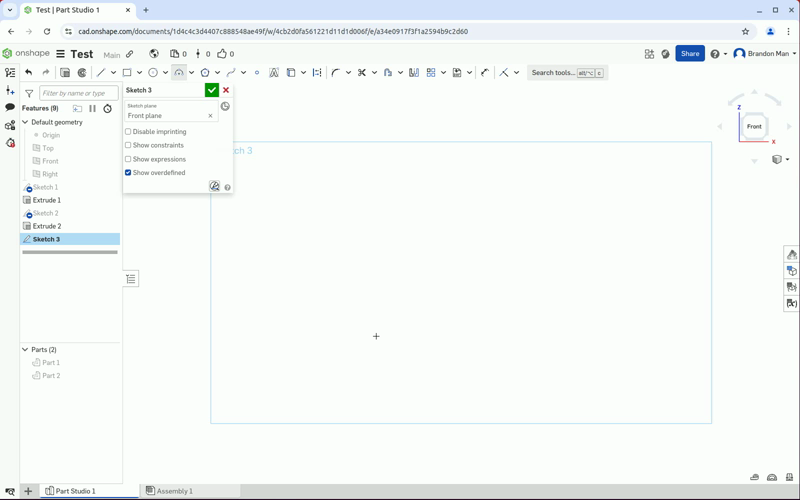
mouse_move(544, 335)
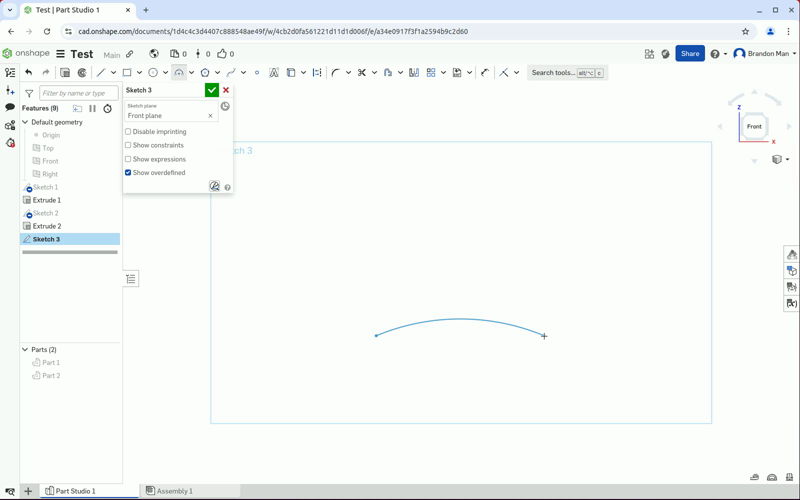
click(544, 335)
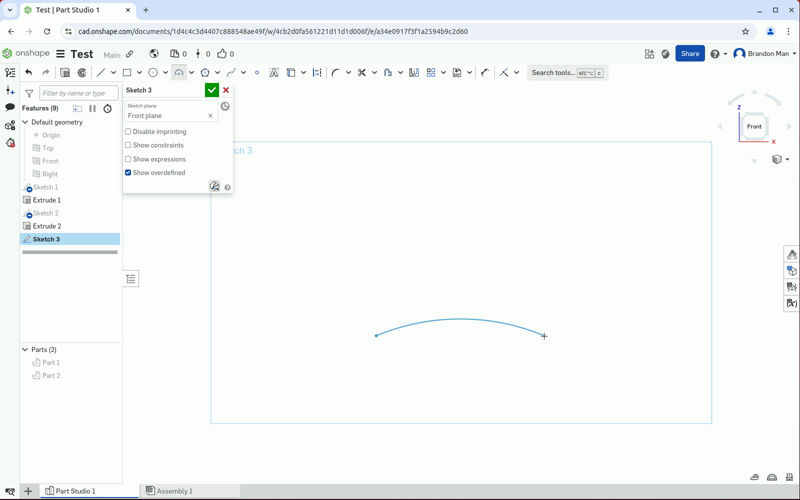
mouse_move(460, 297)
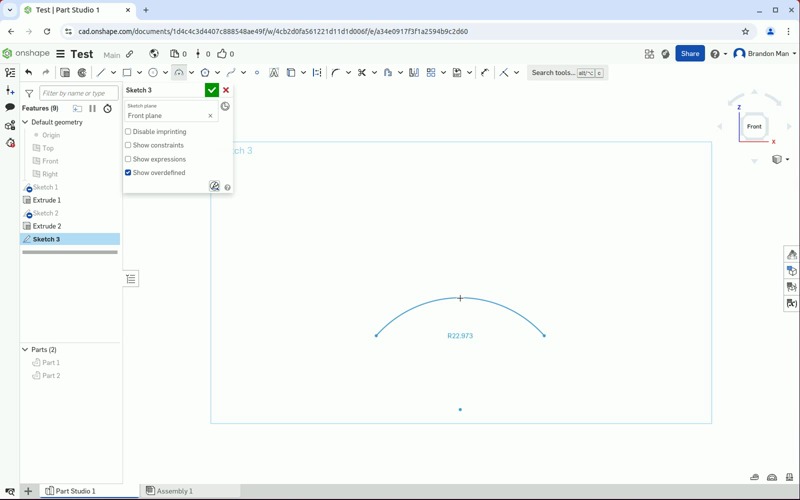
click(460, 297)
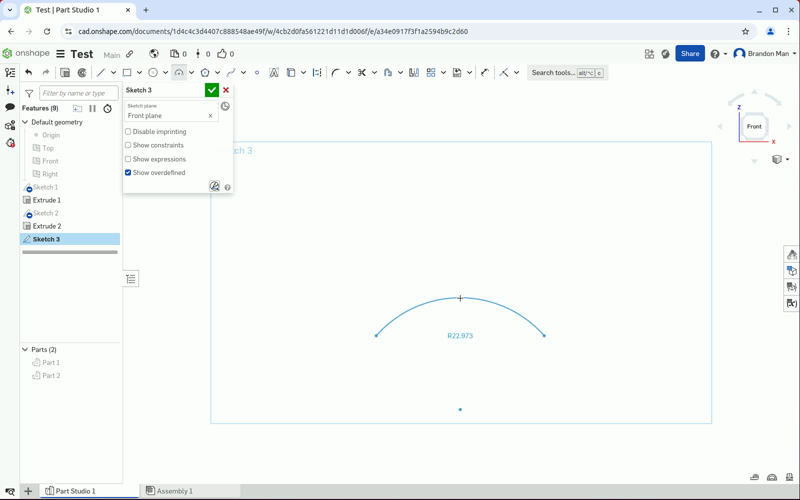
key_up(shift)
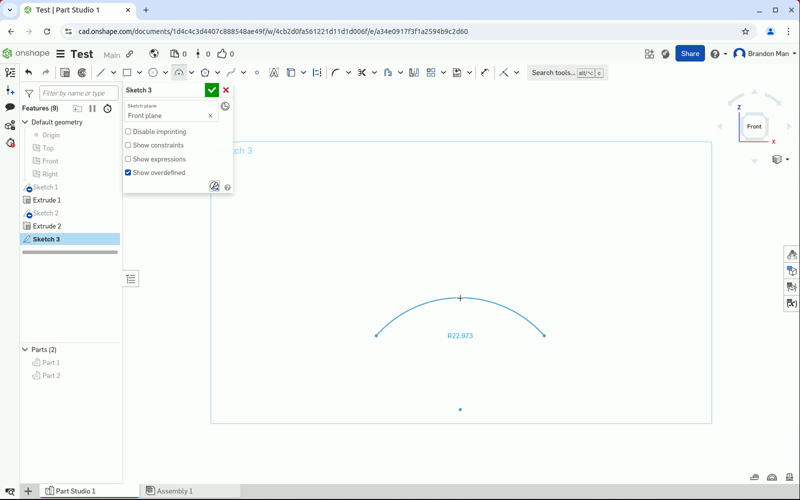
mouse_move(544, 335)
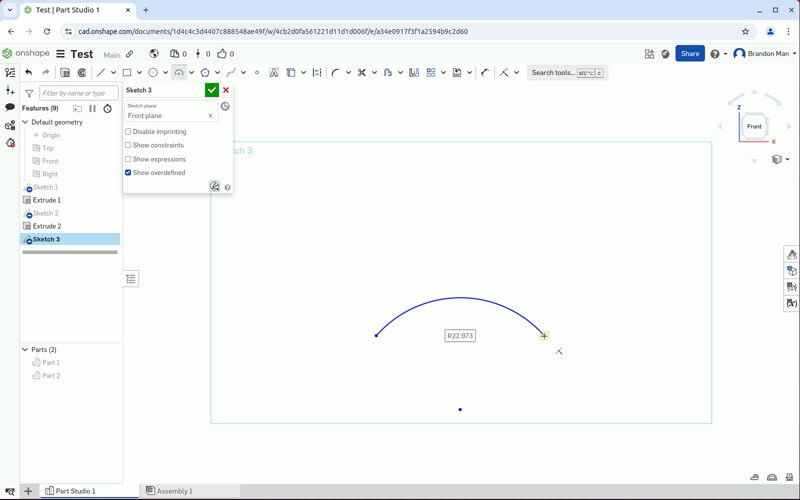
click(544, 335)
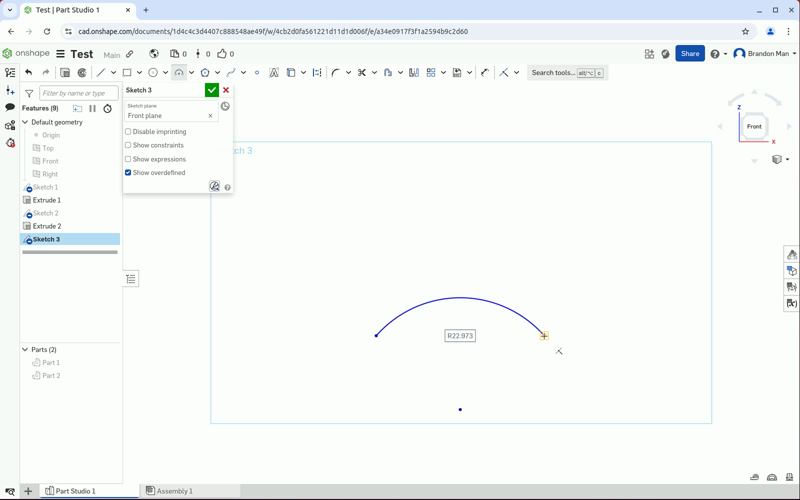
key_down(shift)
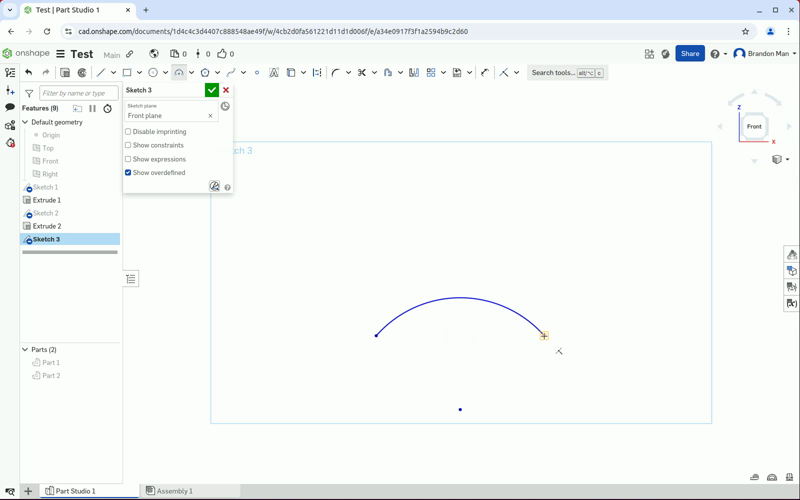
mouse_move(544, 229)
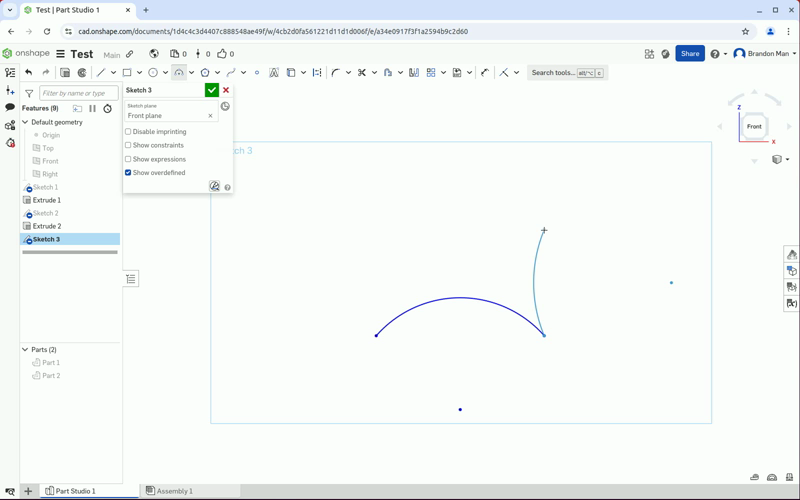
click(544, 229)
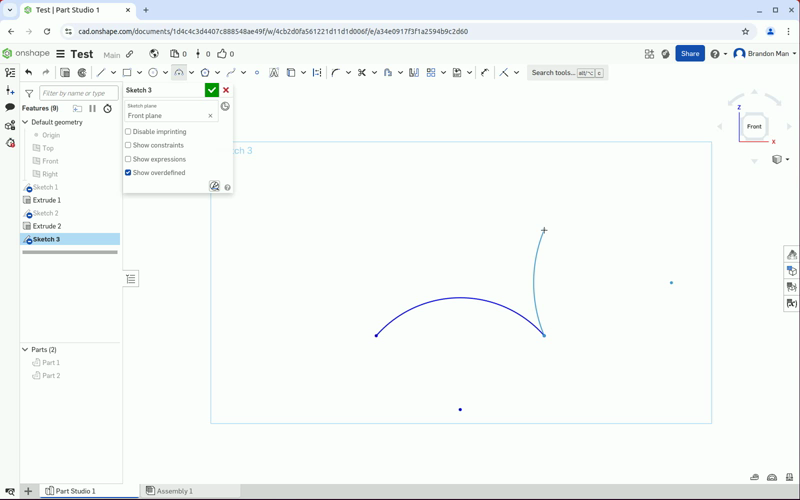
mouse_move(559, 282)
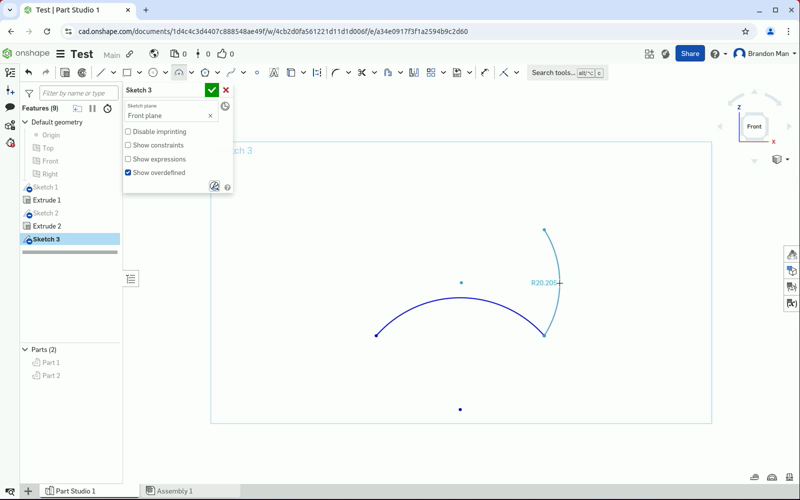
click(559, 282)
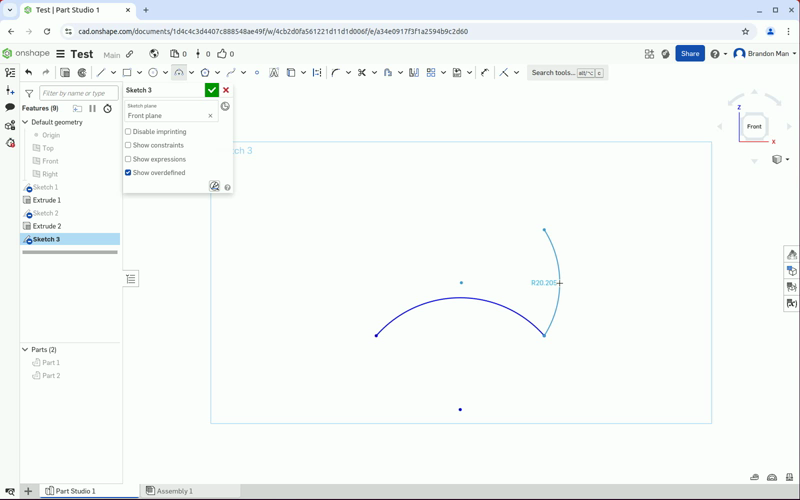
key_up(shift)
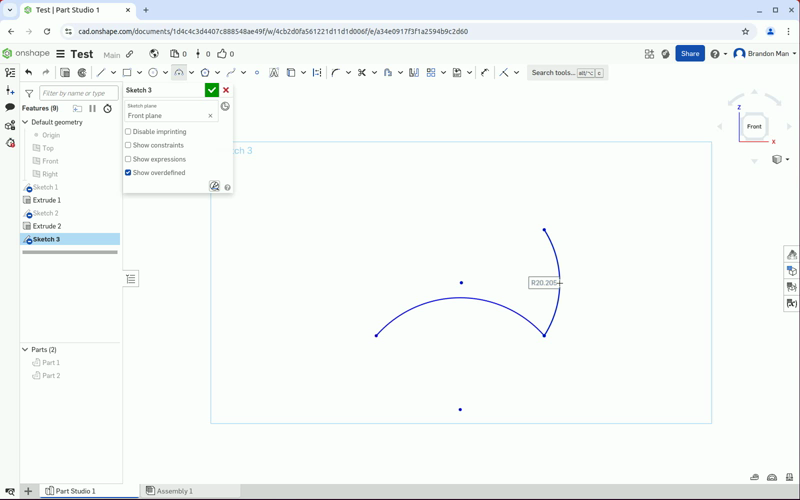
mouse_move(544, 229)
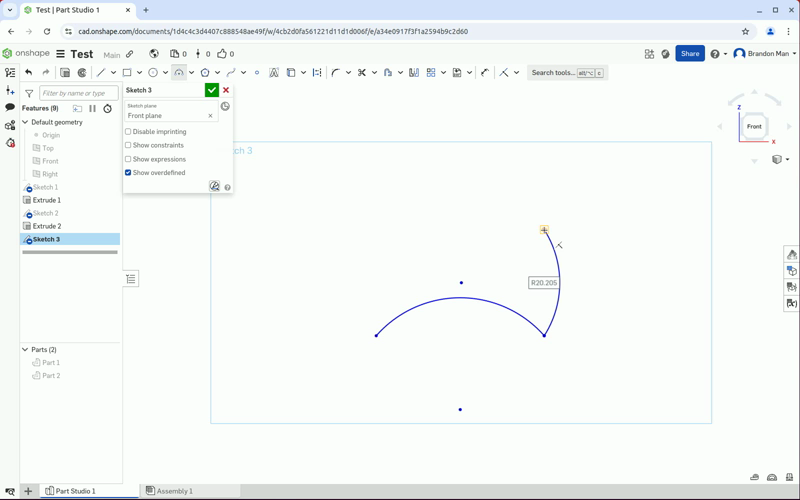
click(544, 229)
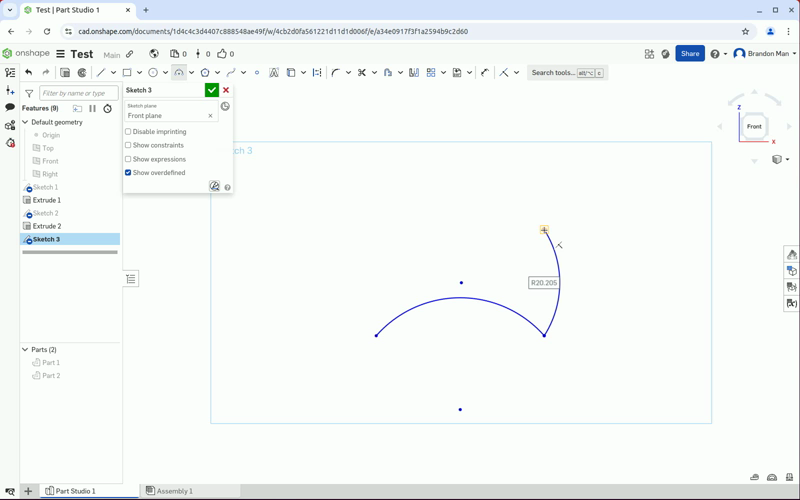
key_down(shift)
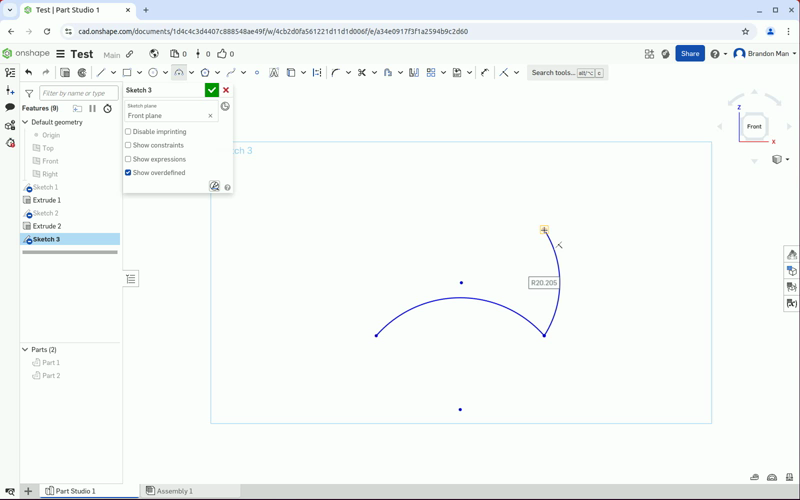
mouse_move(376, 229)
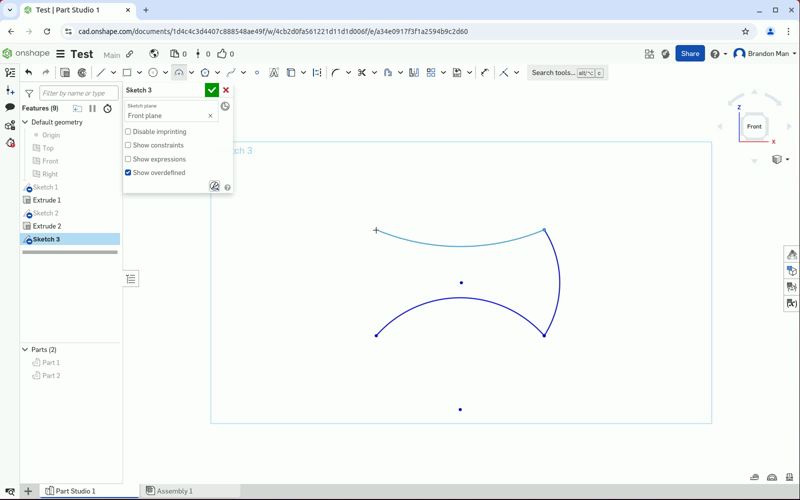
click(376, 229)
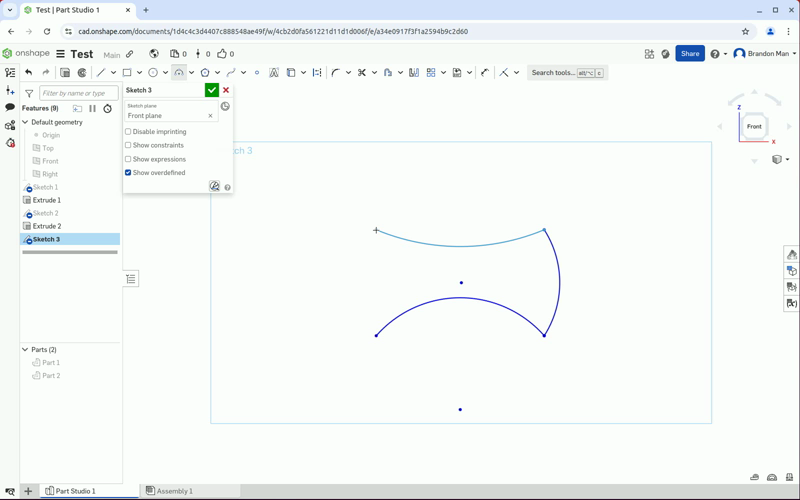
mouse_move(460, 267)
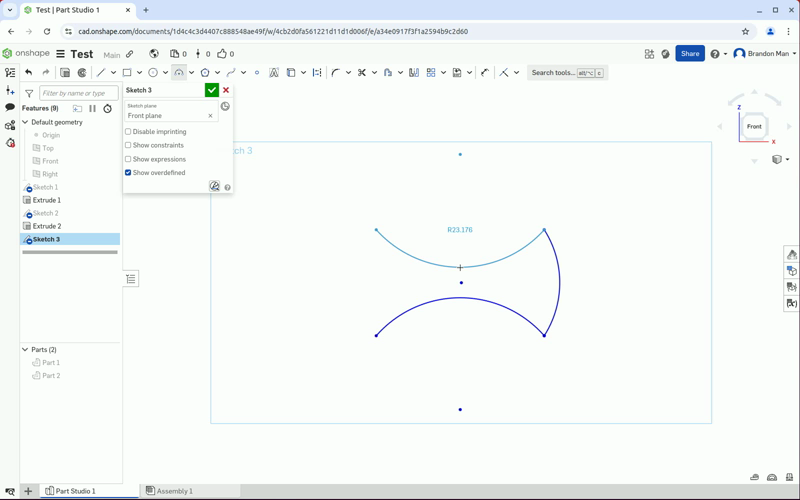
click(460, 267)
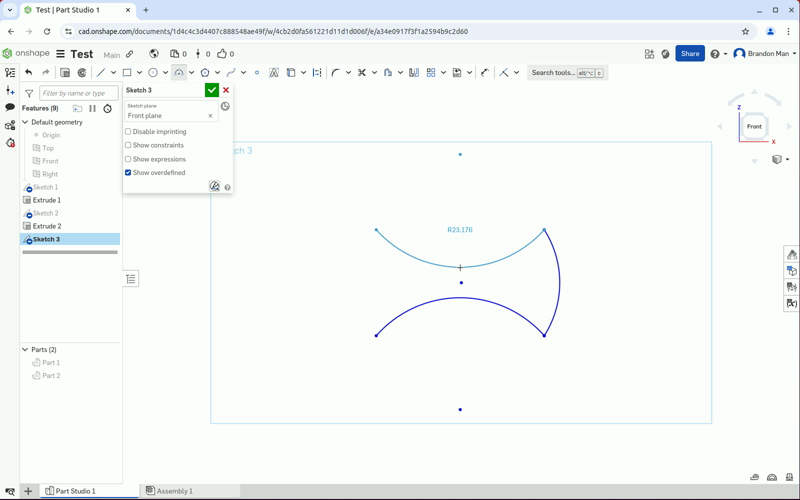
key_up(shift)
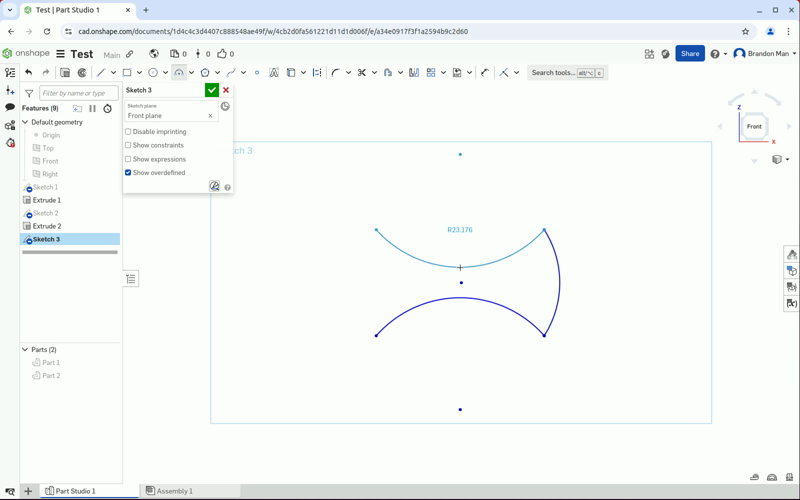
mouse_move(376, 229)
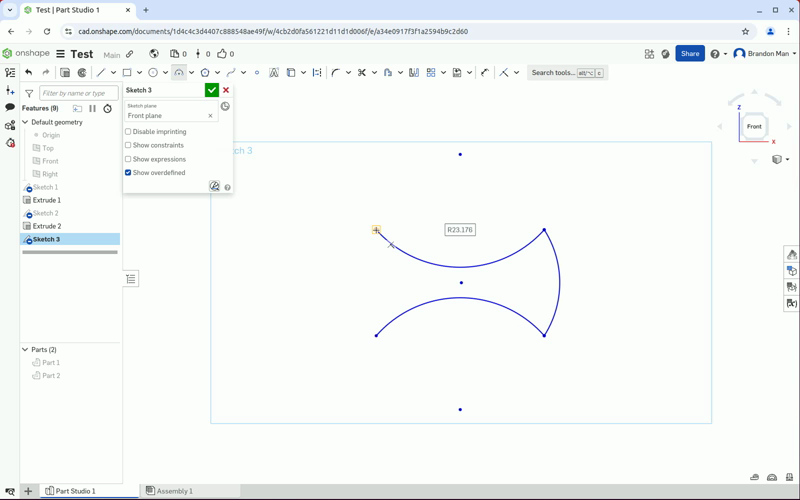
click(376, 229)
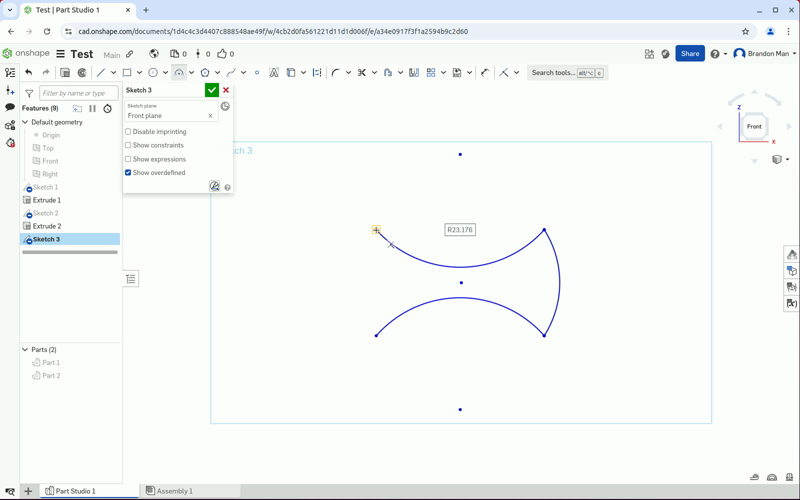
mouse_move(376, 335)
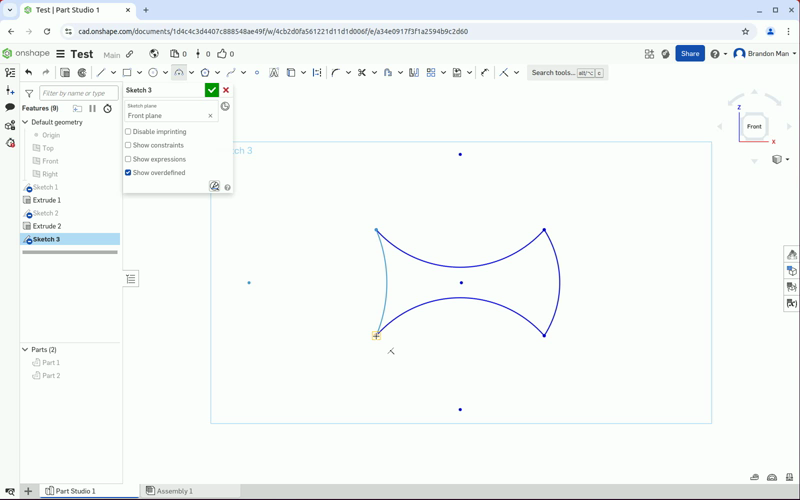
click(376, 335)
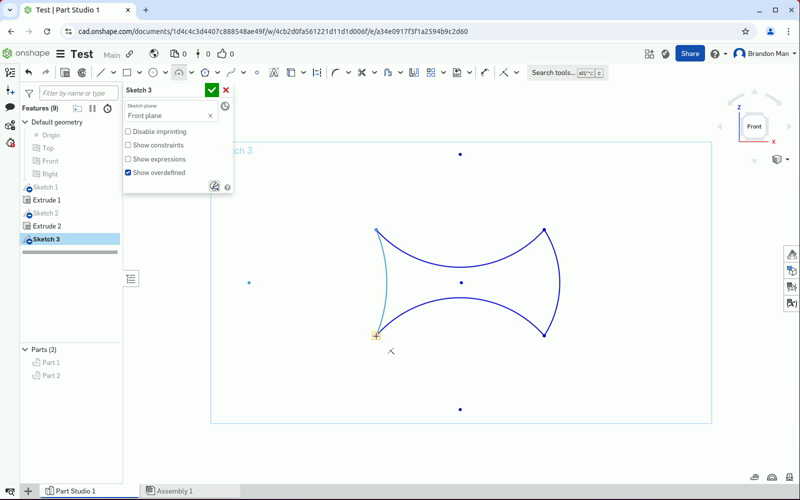
key_down(shift)
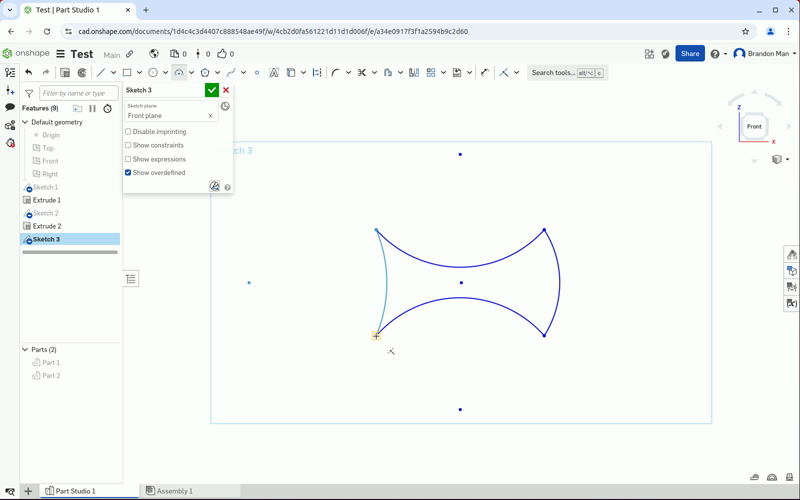
mouse_move(361, 282)
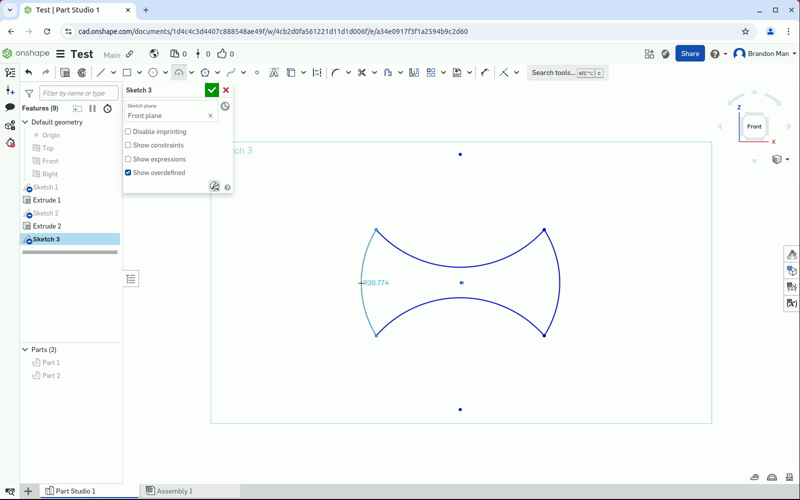
click(361, 282)
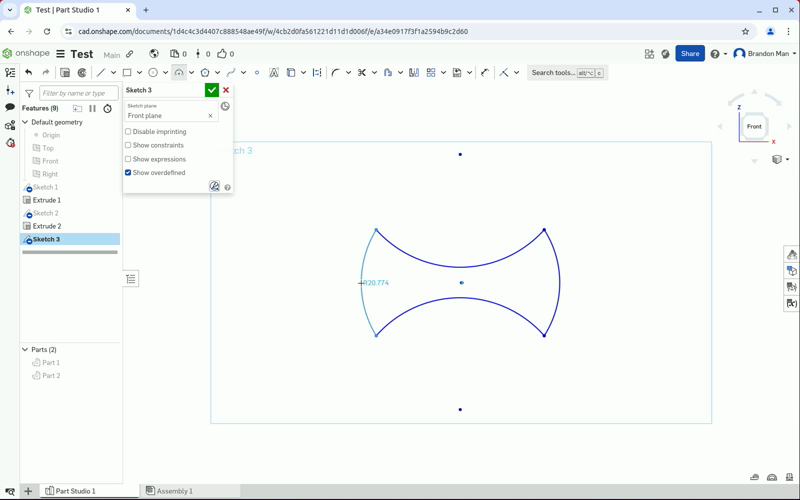
key_up(shift)
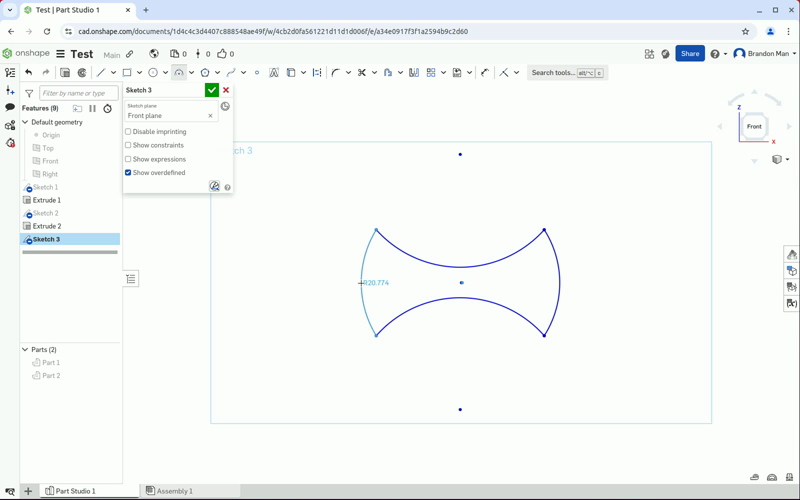
key(esc)
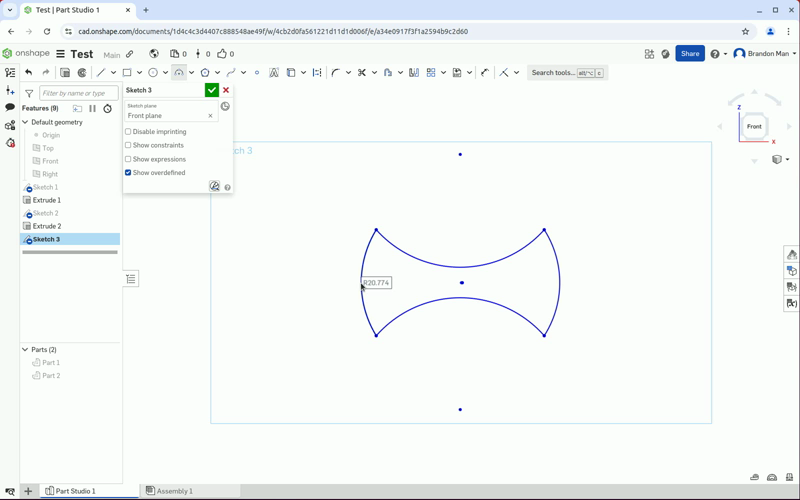
key(c)
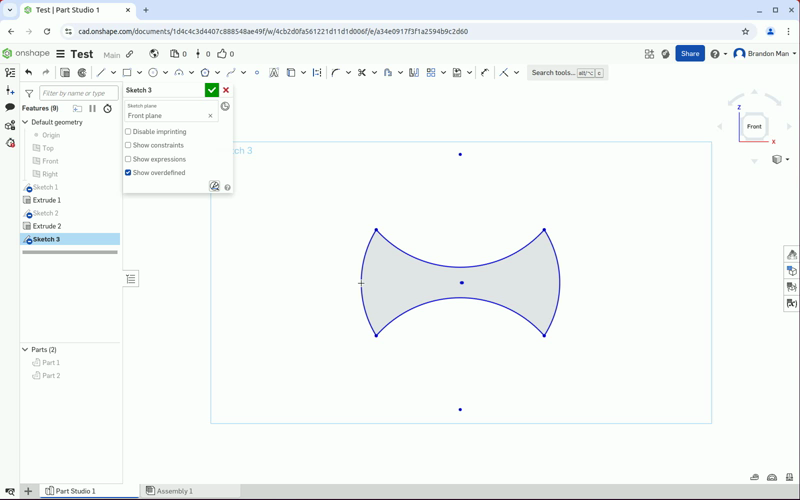
key_down(shift)
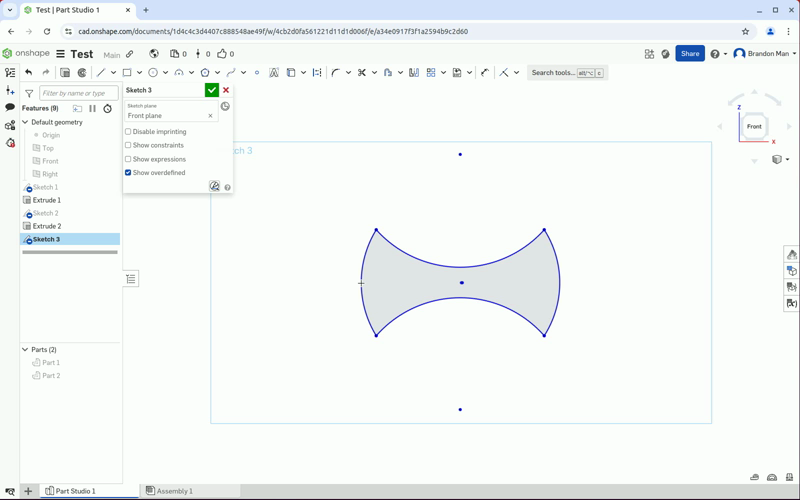
mouse_move(391, 283)
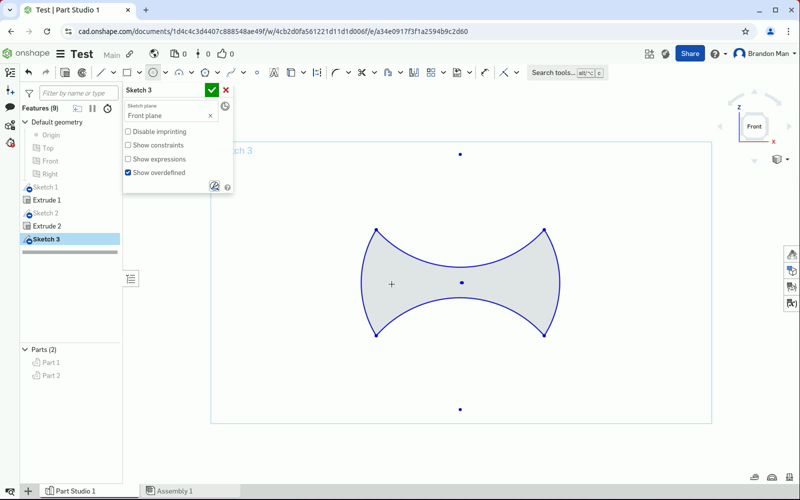
click(391, 283)
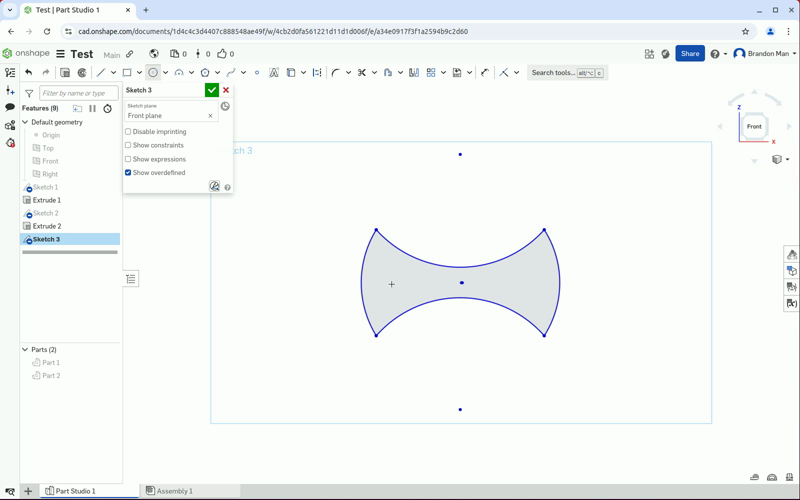
key_up(shift)
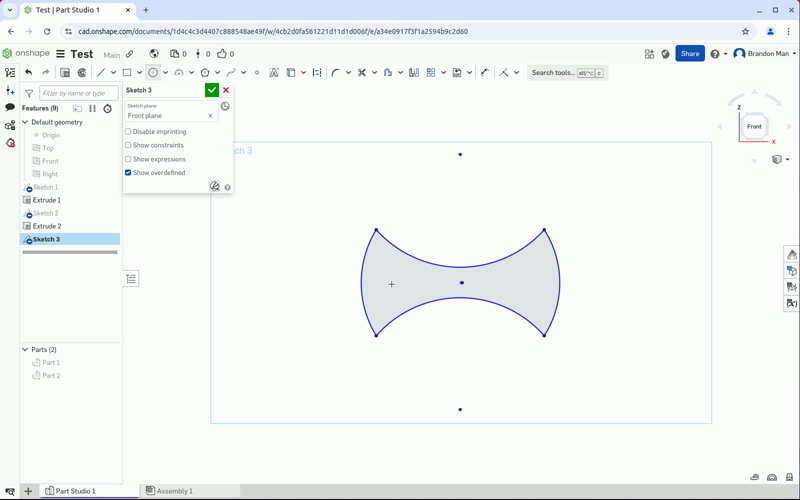
mouse_move(401, 283)
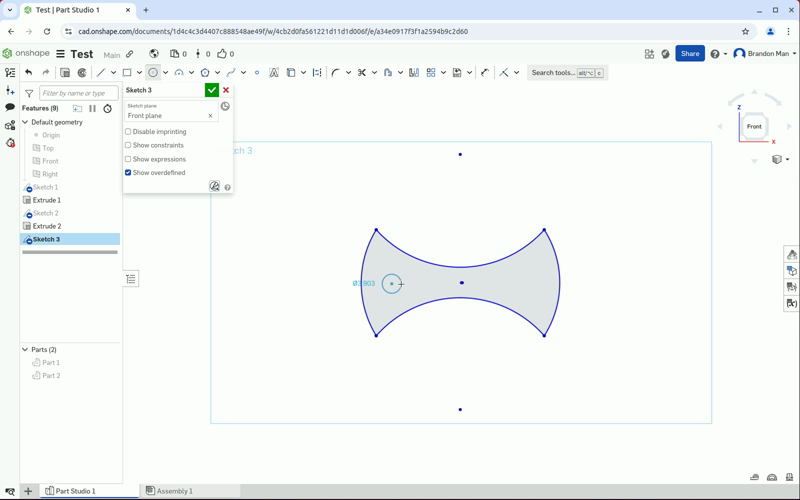
click(401, 283)
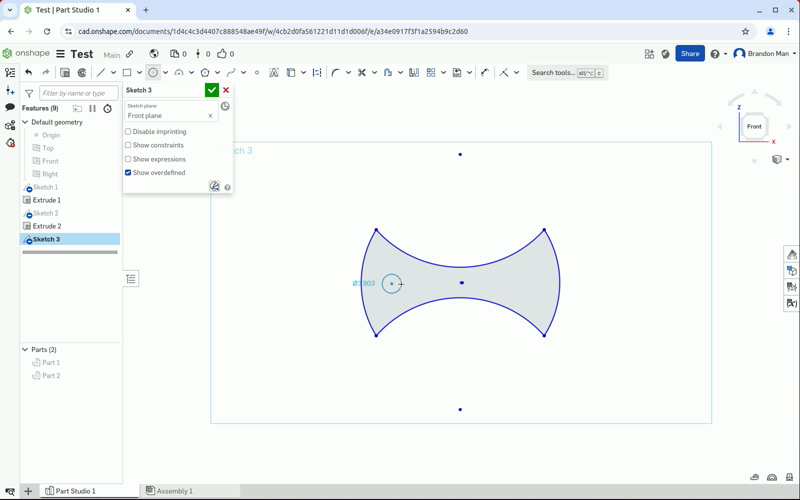
key(esc)
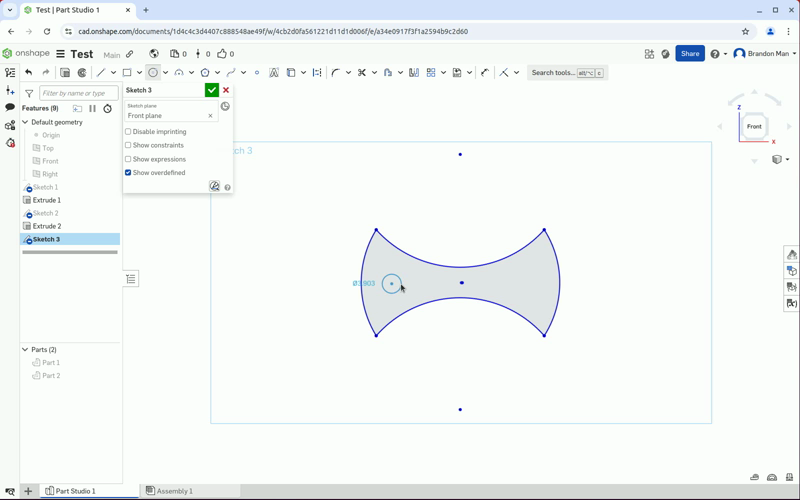
key(c)
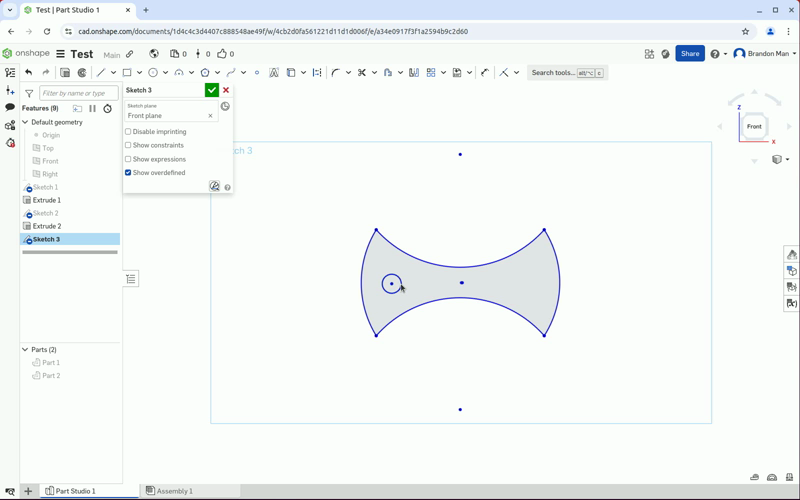
key_down(shift)
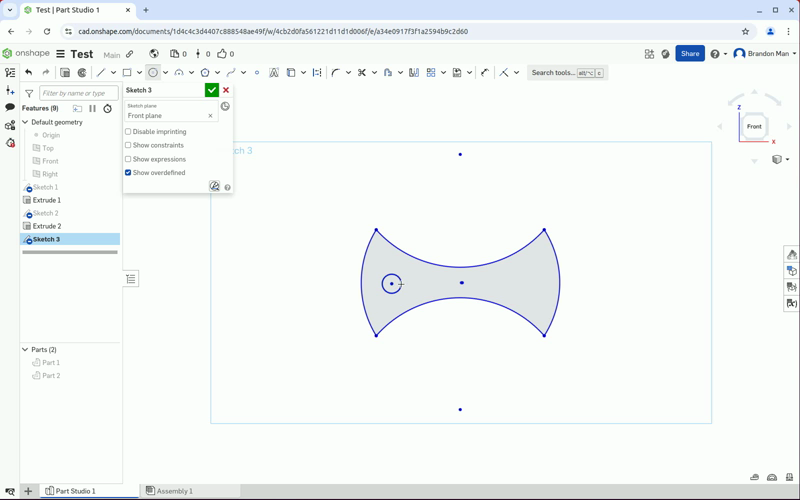
mouse_move(528, 283)
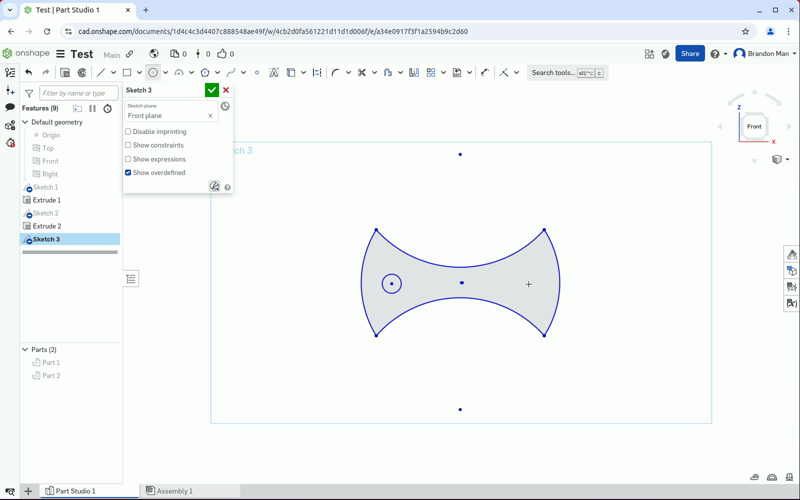
click(528, 283)
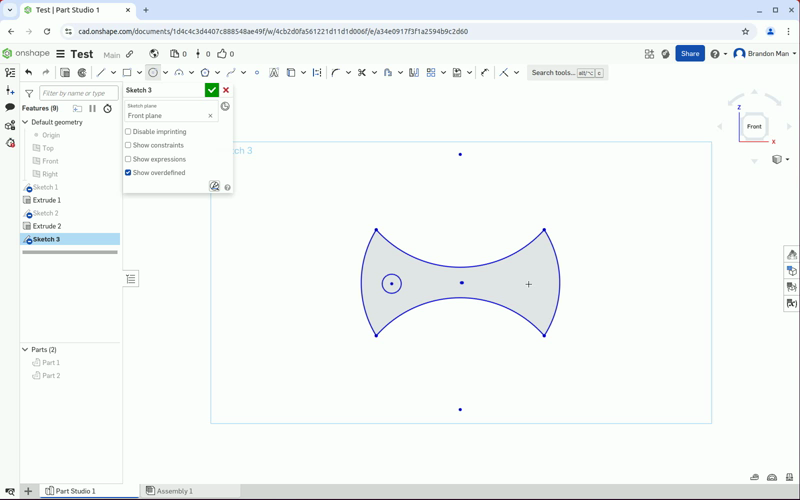
key_up(shift)
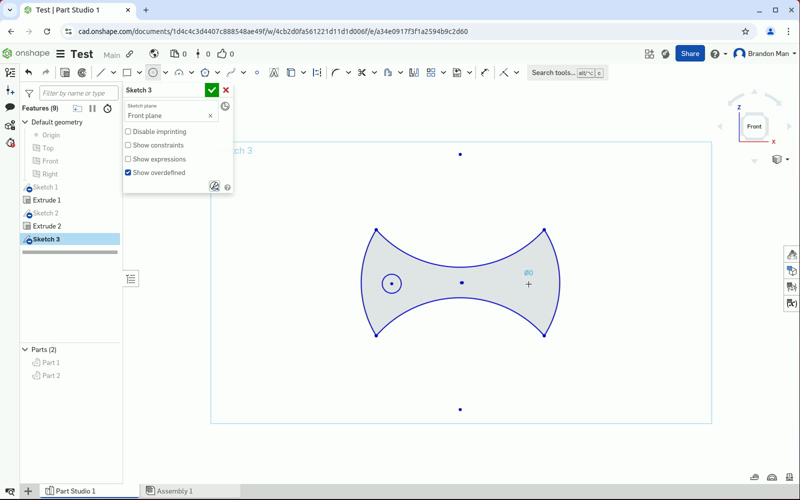
mouse_move(538, 283)
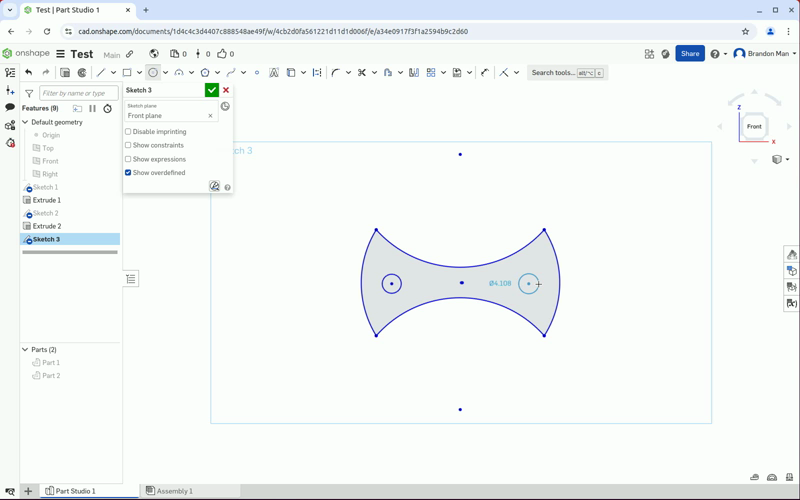
click(538, 283)
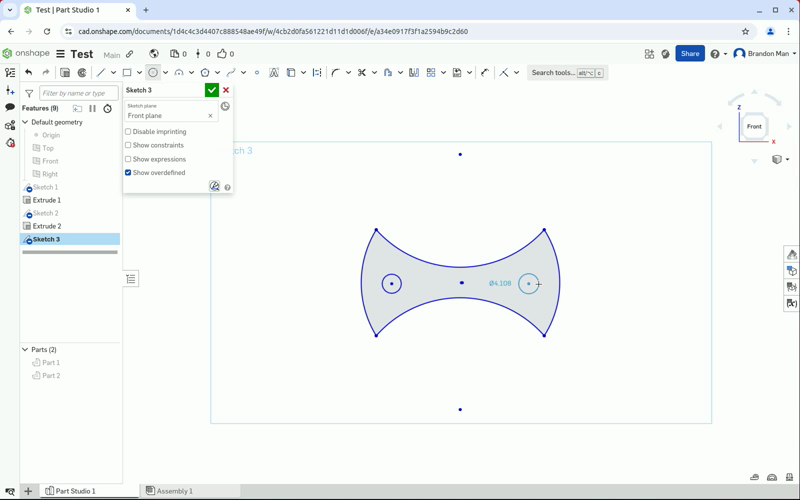
key(esc)
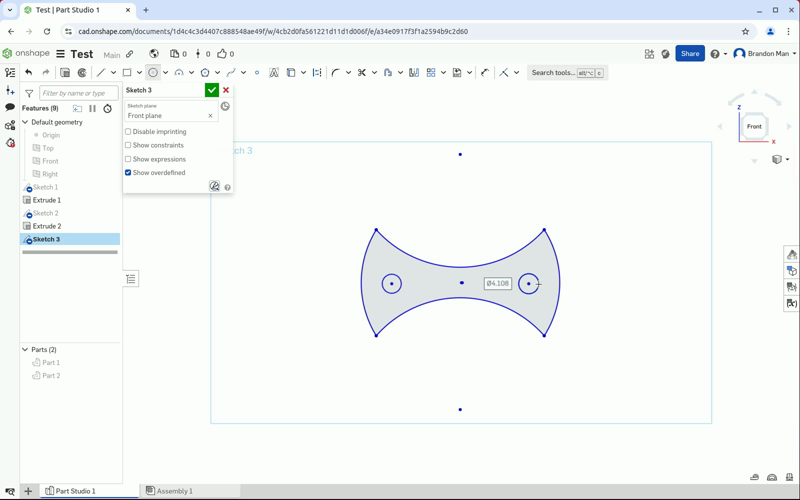
mouse_move(388, 306)
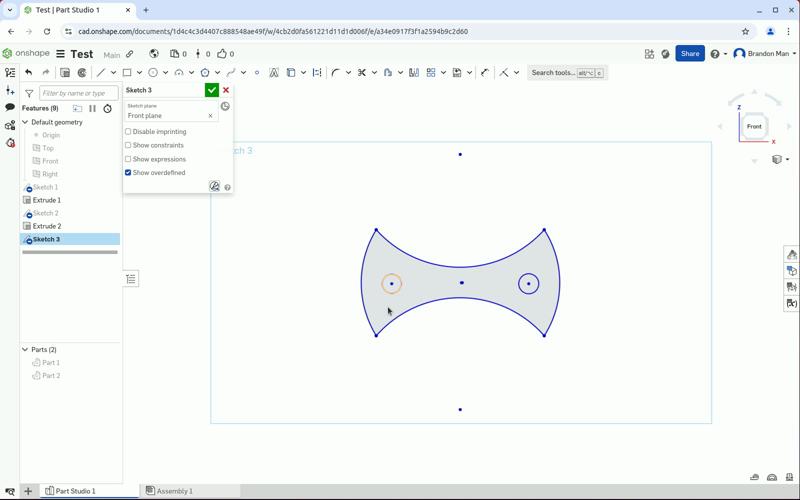
click(388, 306)
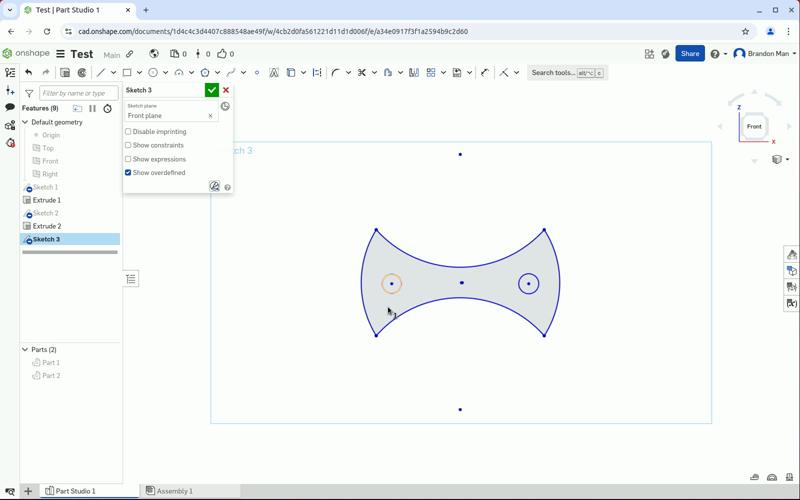
mouse_move(73, 352)
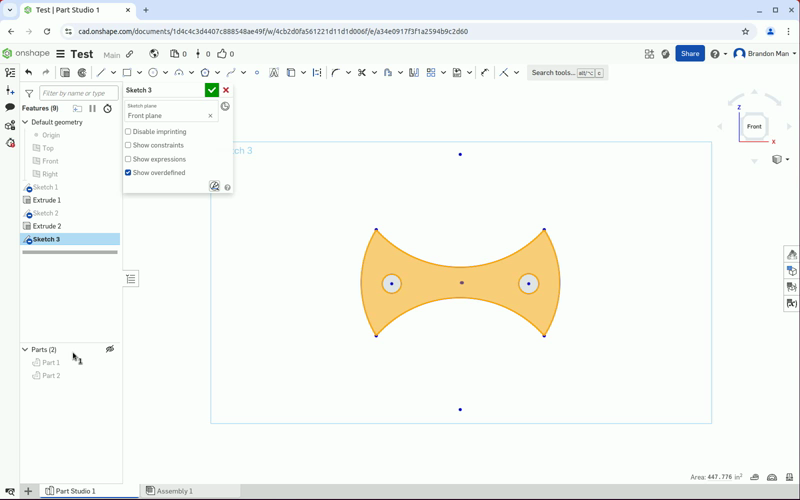
key(shift+y)
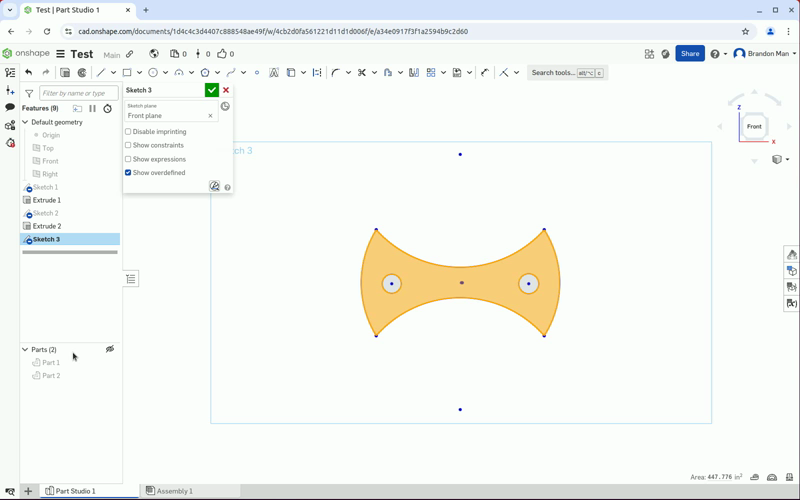
key(shift+e)
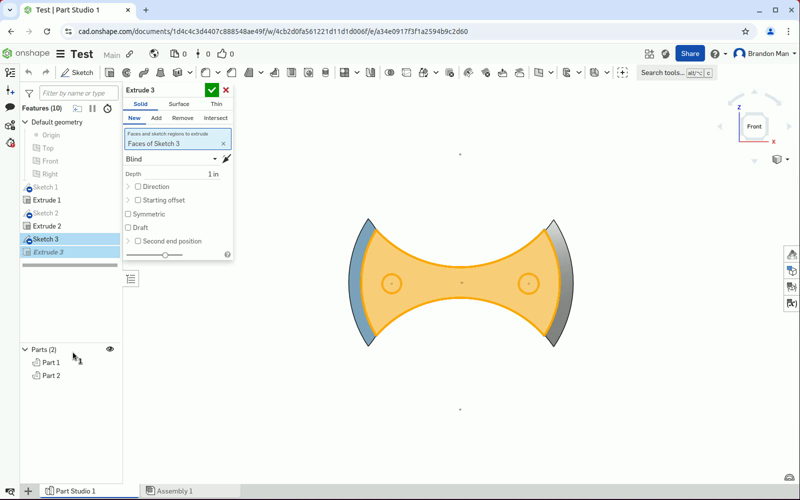
mouse_move(143, 106)
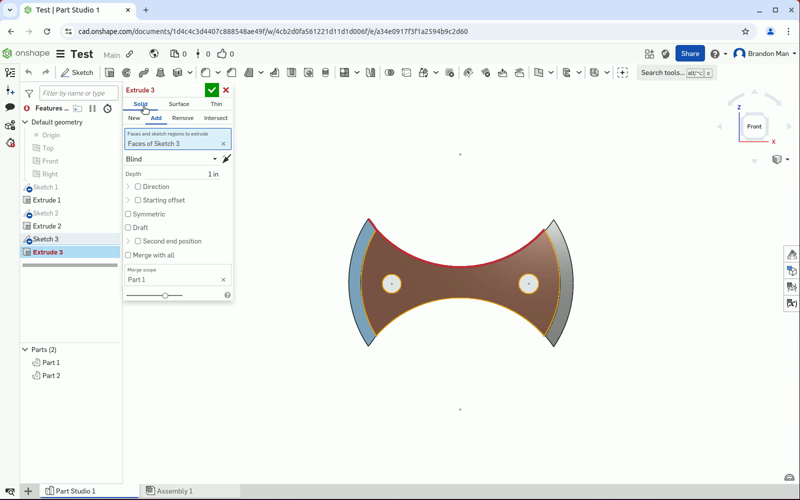
click(143, 106)
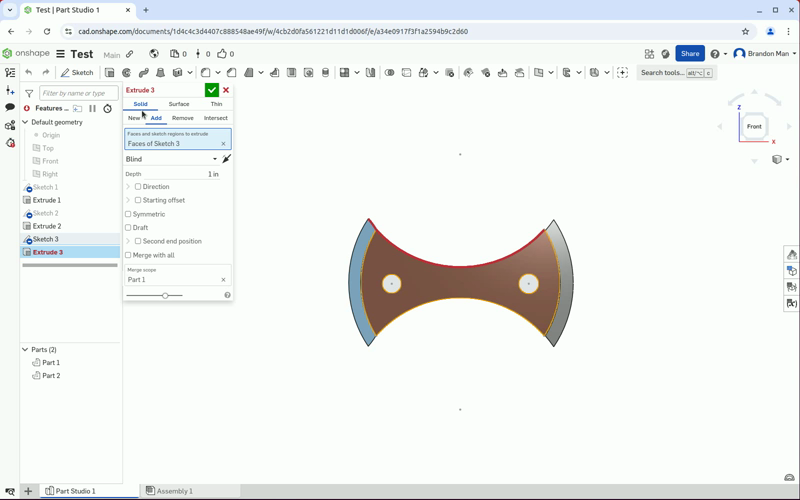
mouse_move(137, 120)
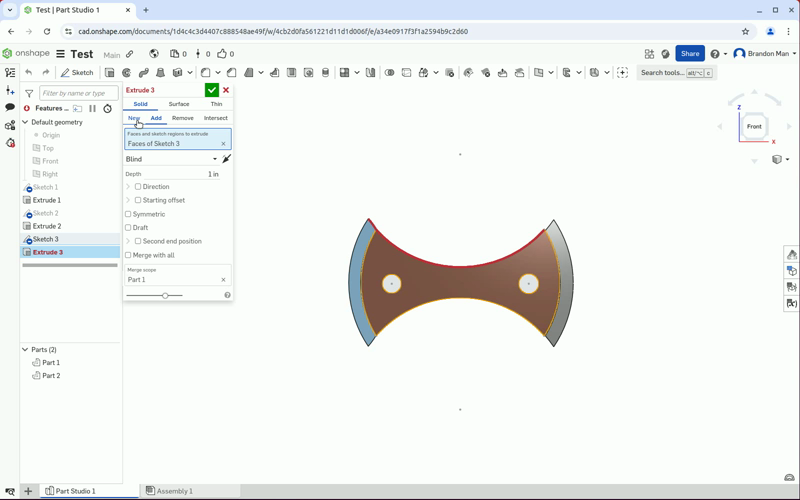
click(137, 120)
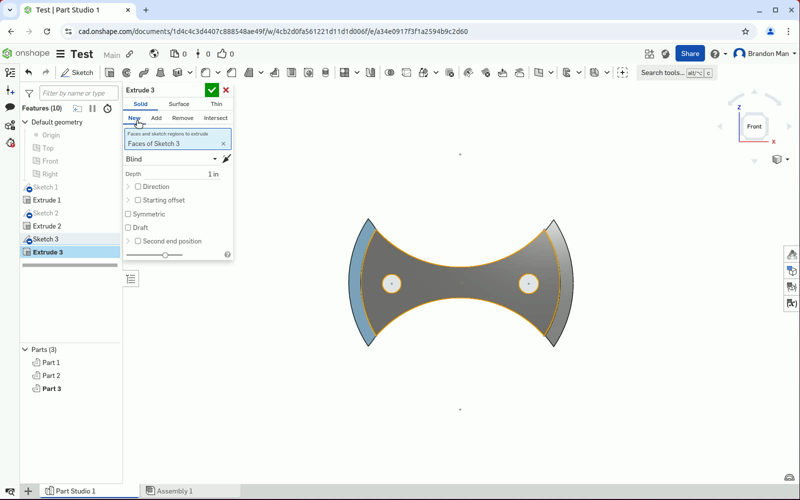
key(tab, 4)
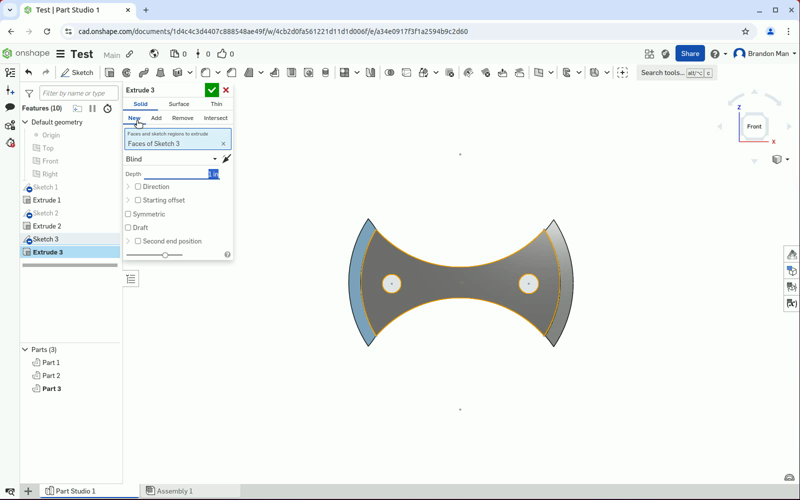
text(3.129)
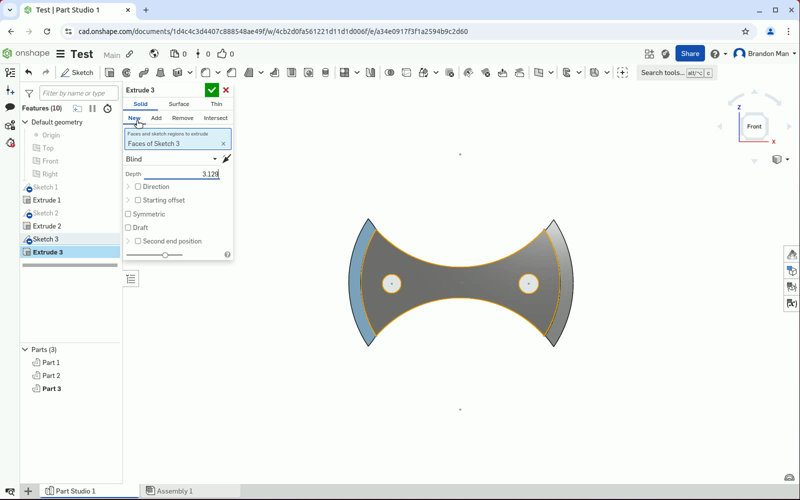
key(enter)
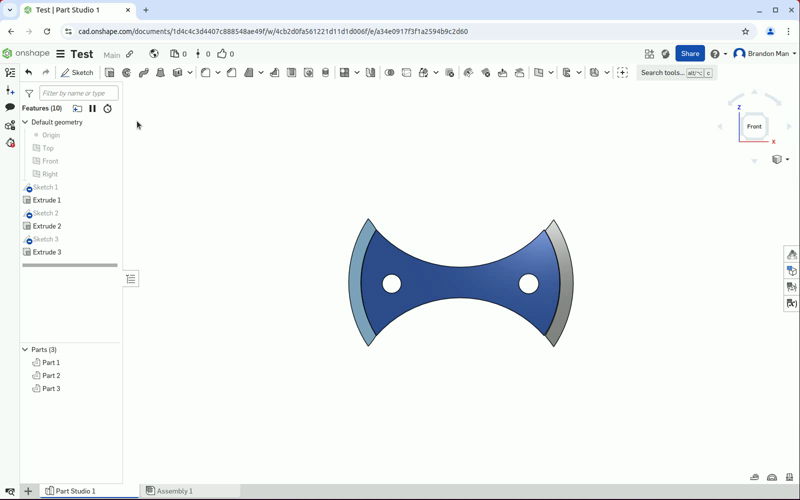
key(shift+h)
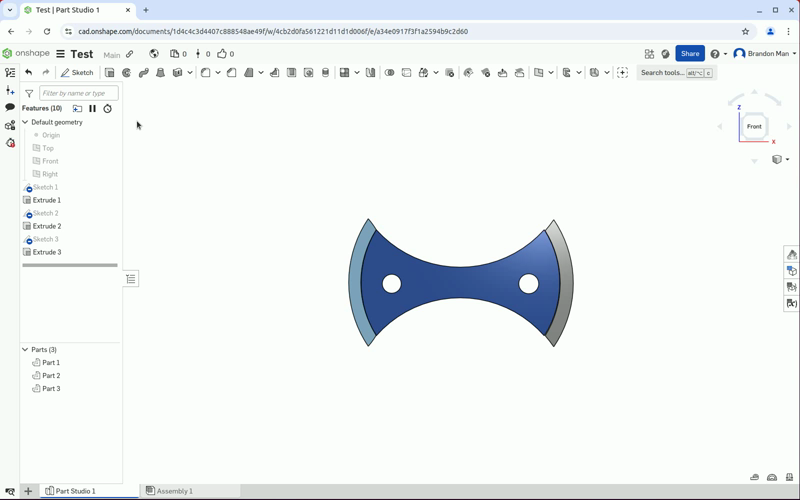
key(shift+h)
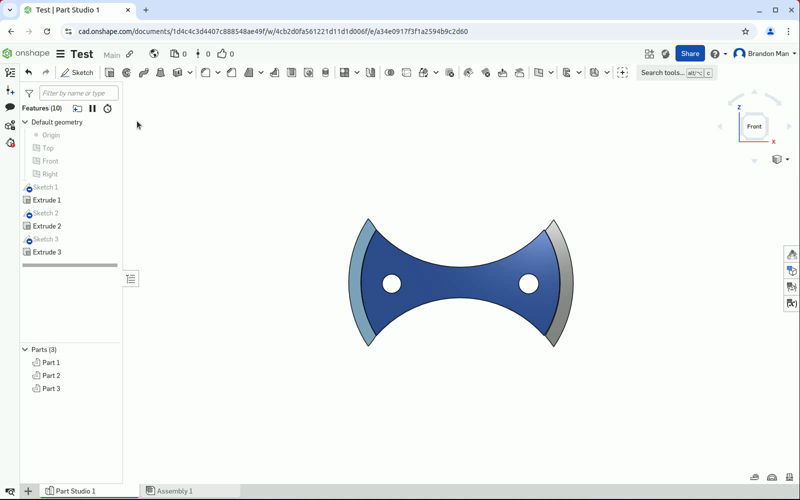
mouse_move(73, 189)
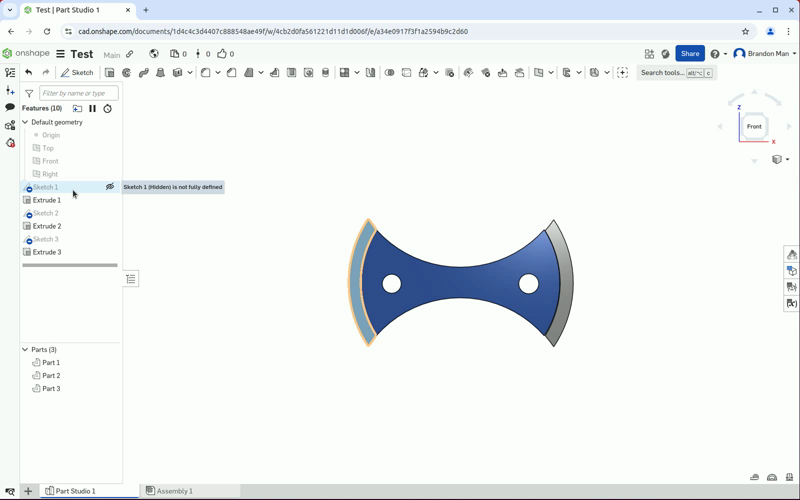
click(73, 189)
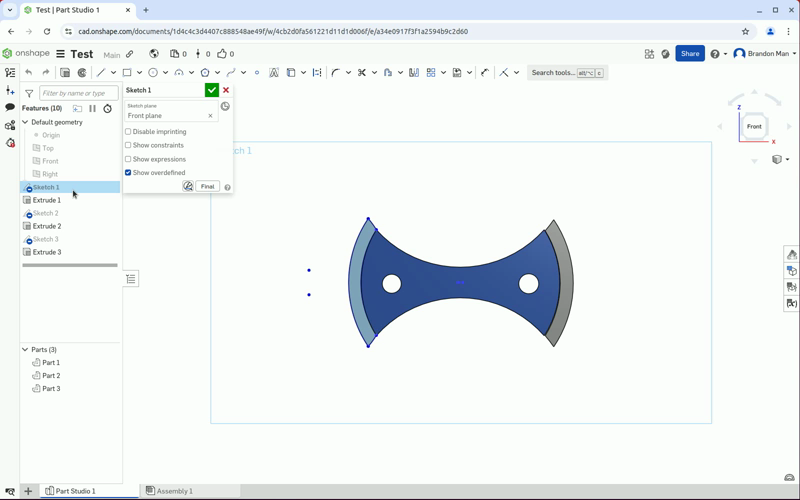
mouse_move(229, 92)
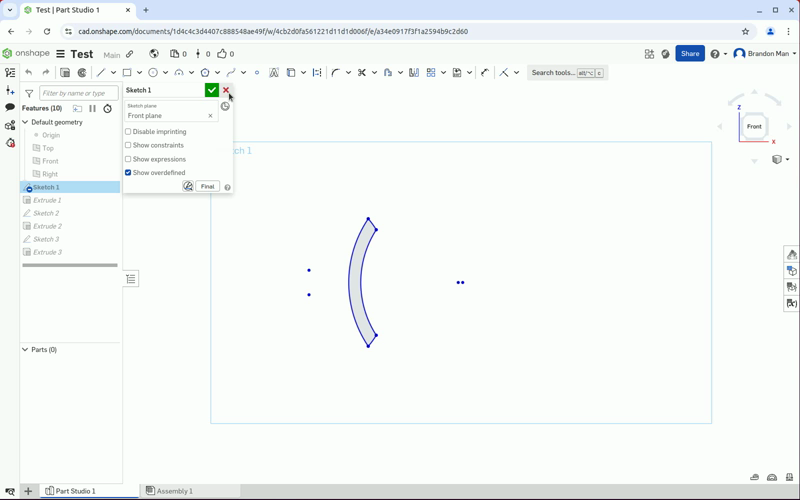
click(229, 92)
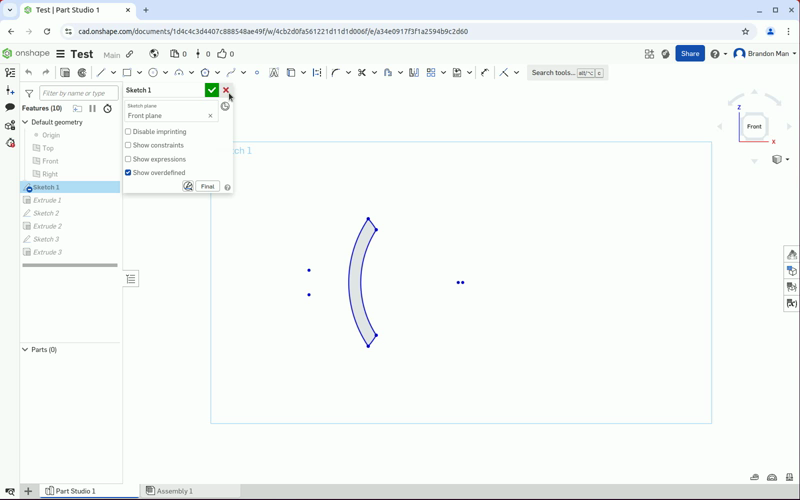
key(shift+s)
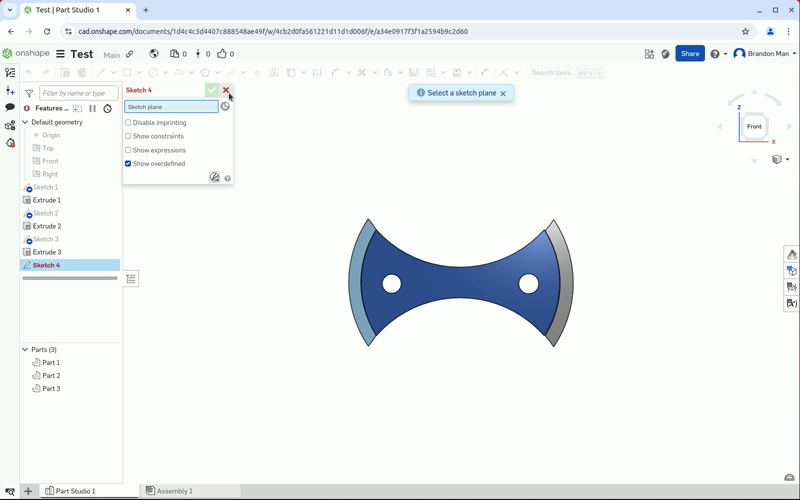
mouse_move(73, 163)
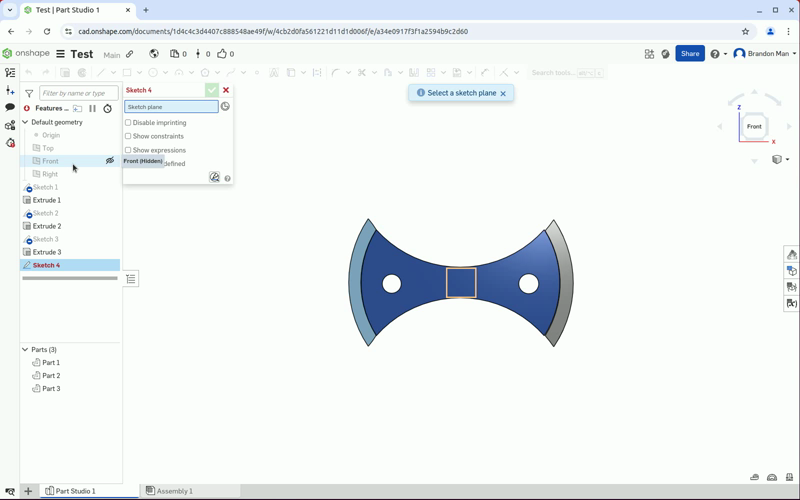
click(73, 163)
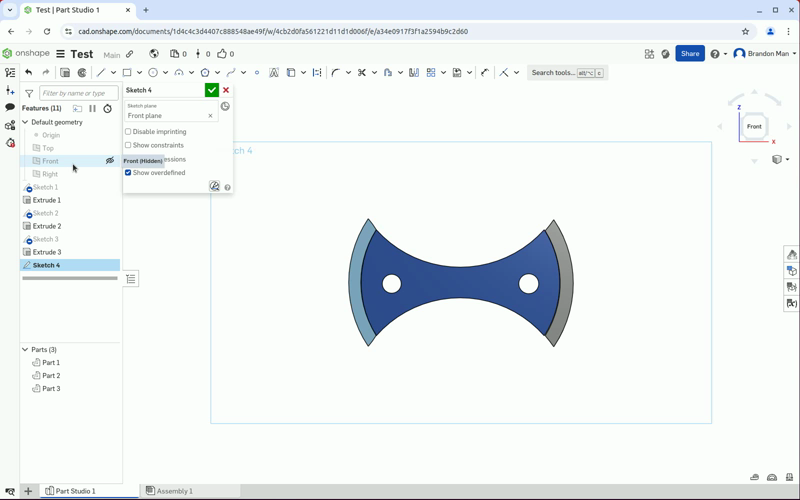
mouse_move(73, 352)
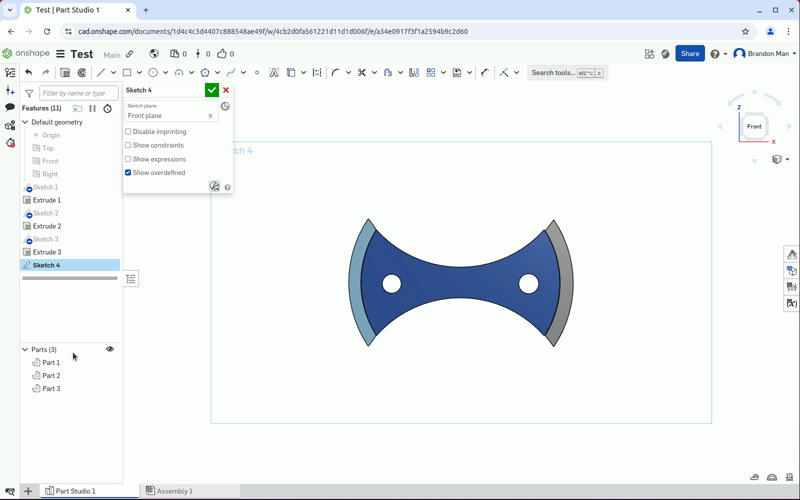
key(y)
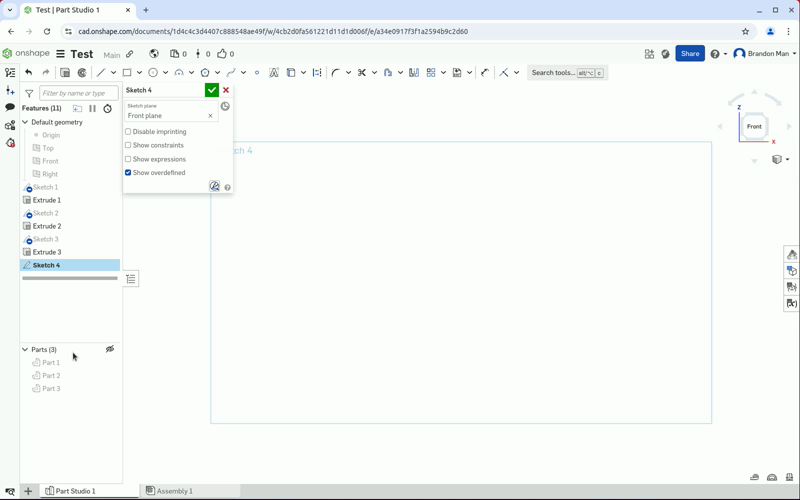
key(a)
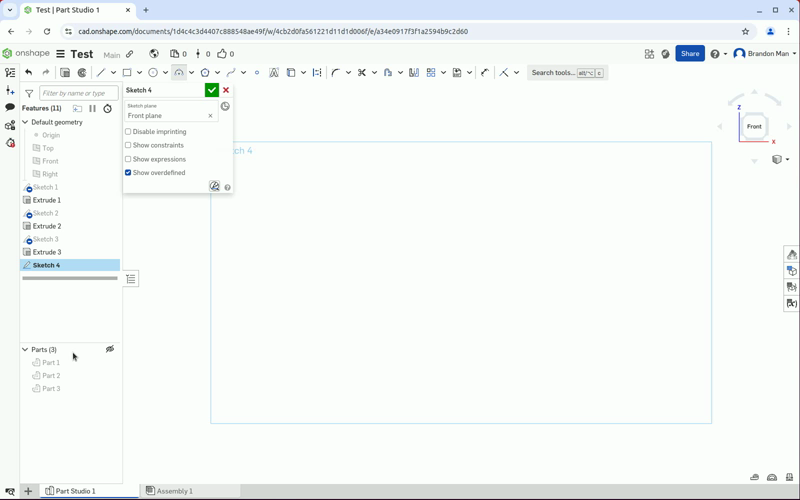
key_down(shift)
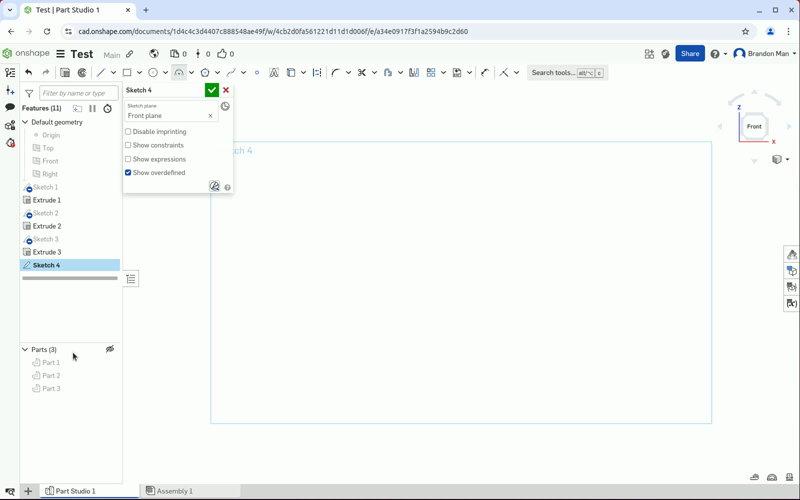
mouse_move(368, 219)
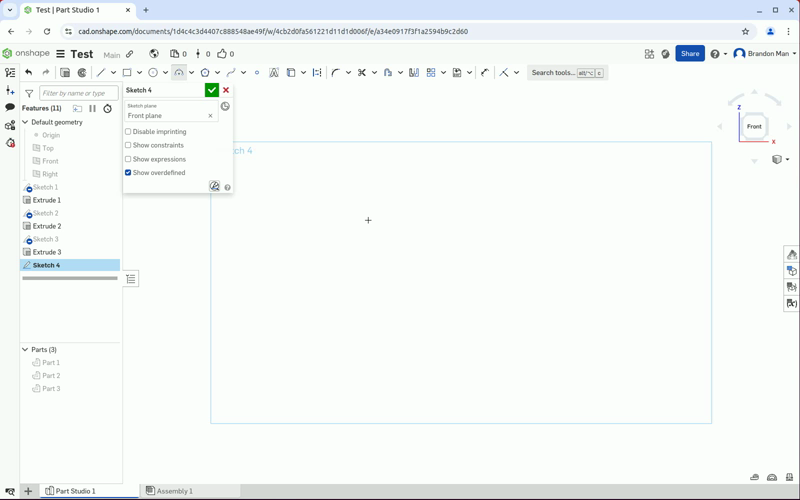
click(368, 219)
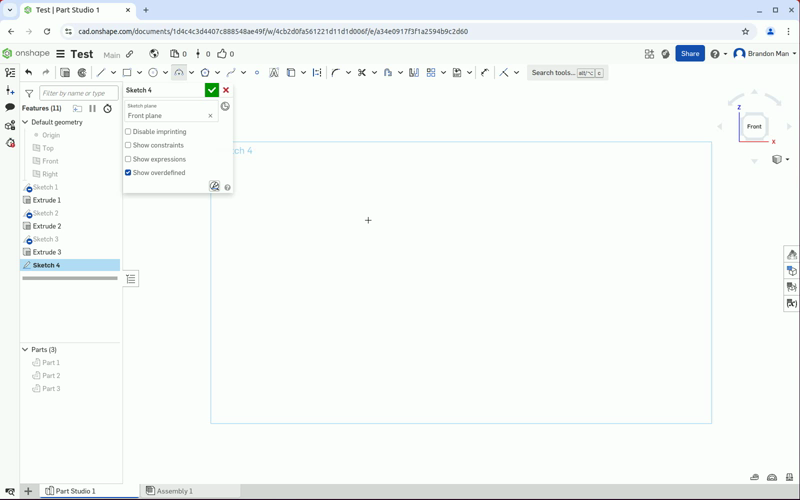
key_up(shift)
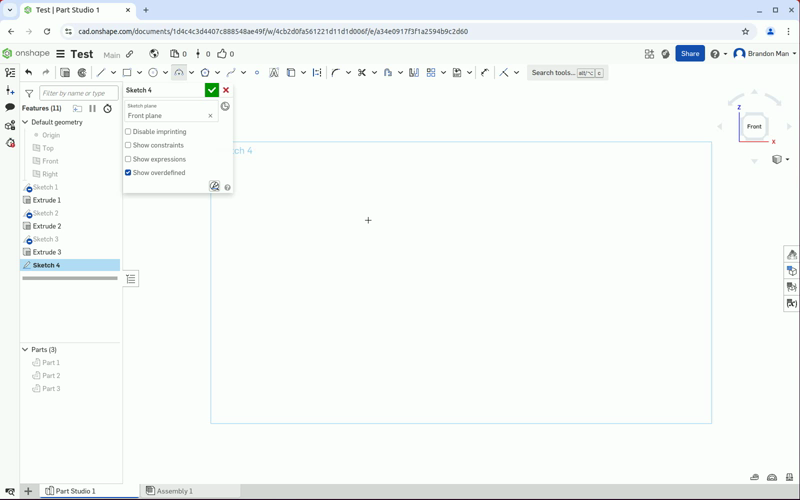
key_down(shift)
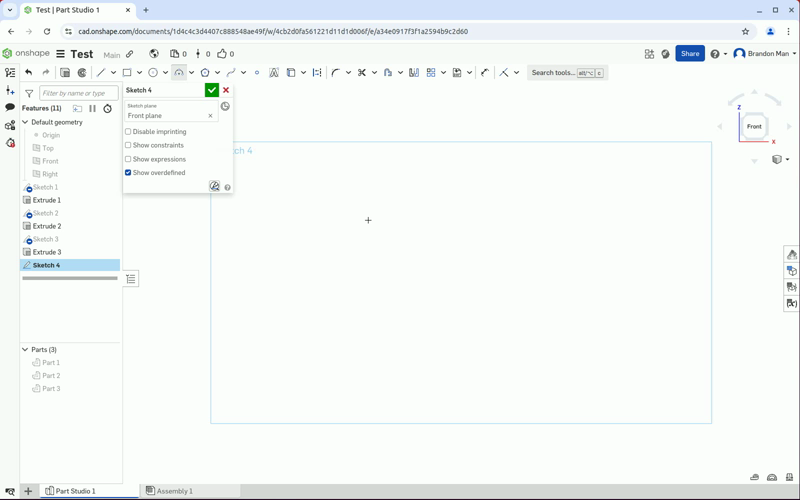
mouse_move(375, 231)
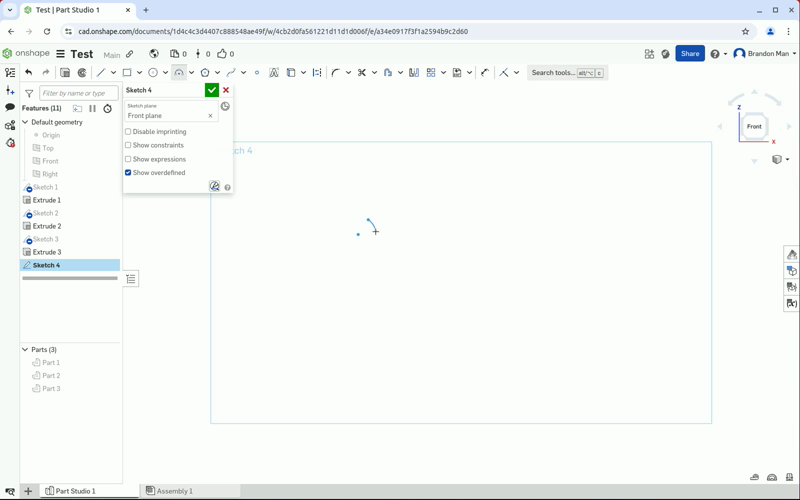
click(375, 231)
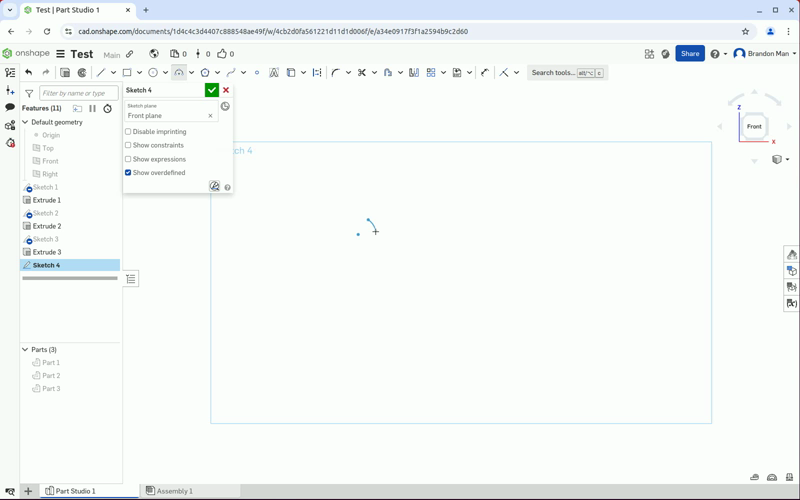
mouse_move(371, 225)
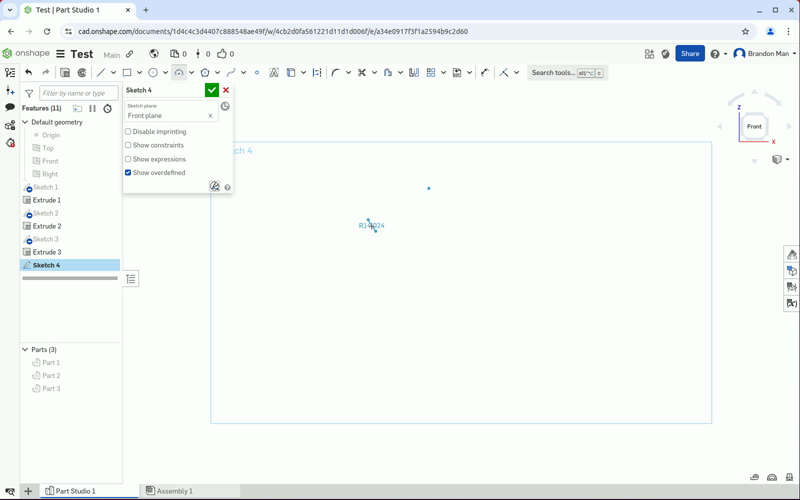
click(371, 225)
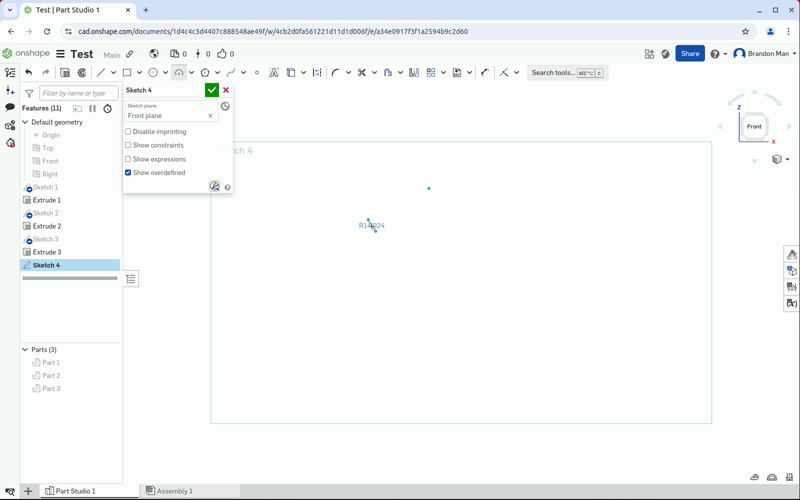
key_up(shift)
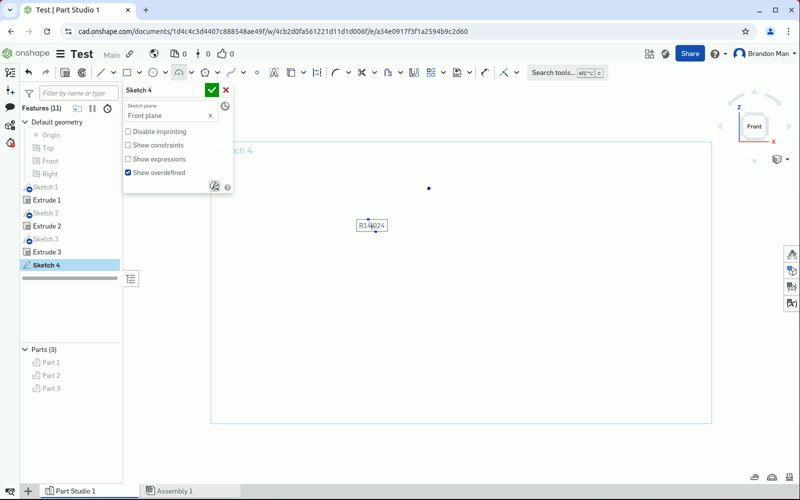
mouse_move(375, 231)
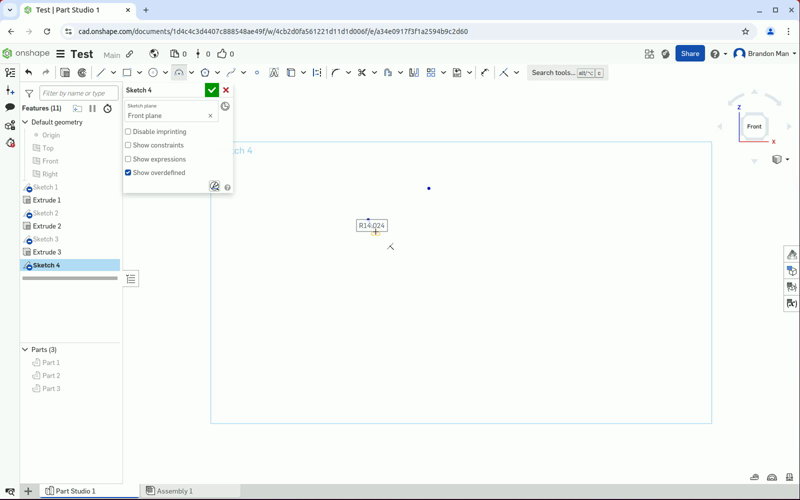
click(375, 231)
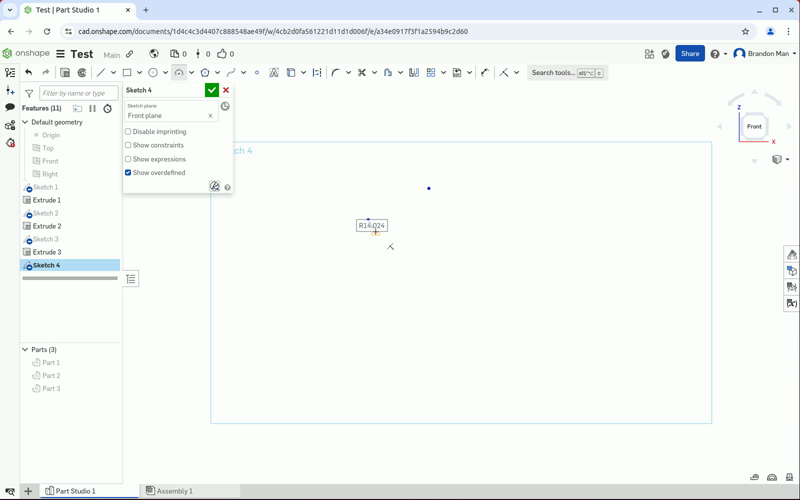
key_down(shift)
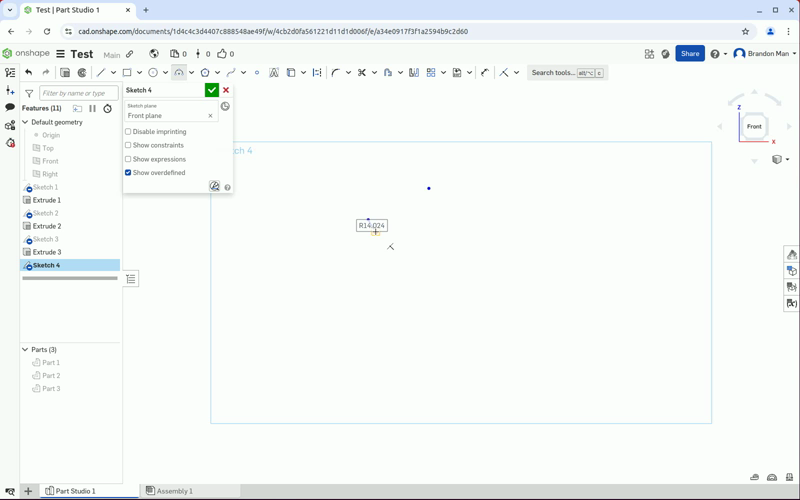
mouse_move(544, 231)
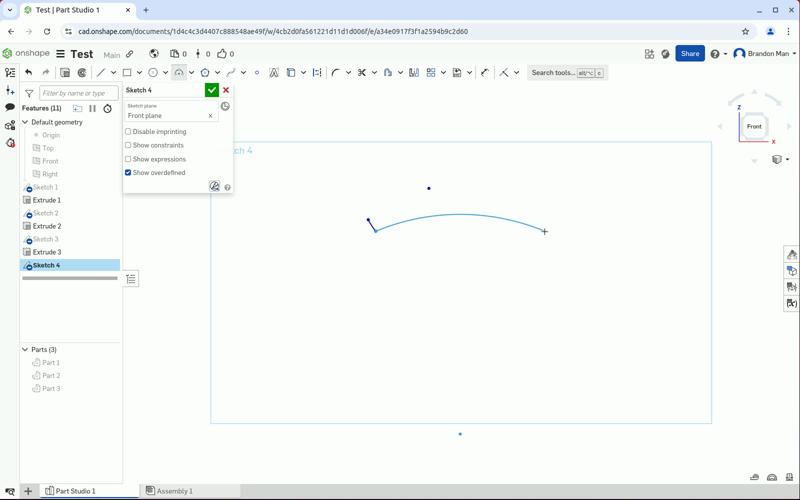
click(544, 231)
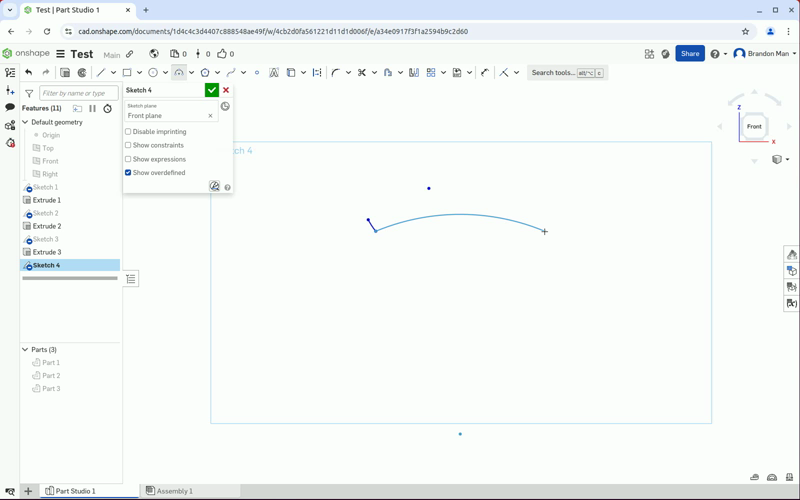
mouse_move(460, 184)
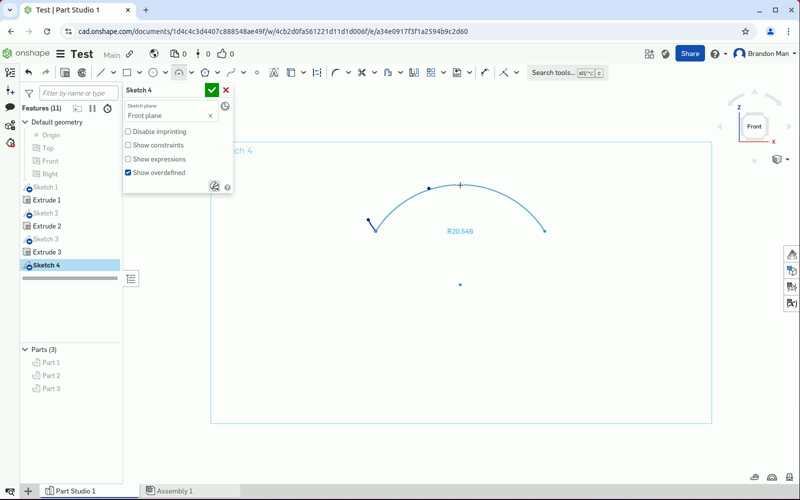
click(460, 184)
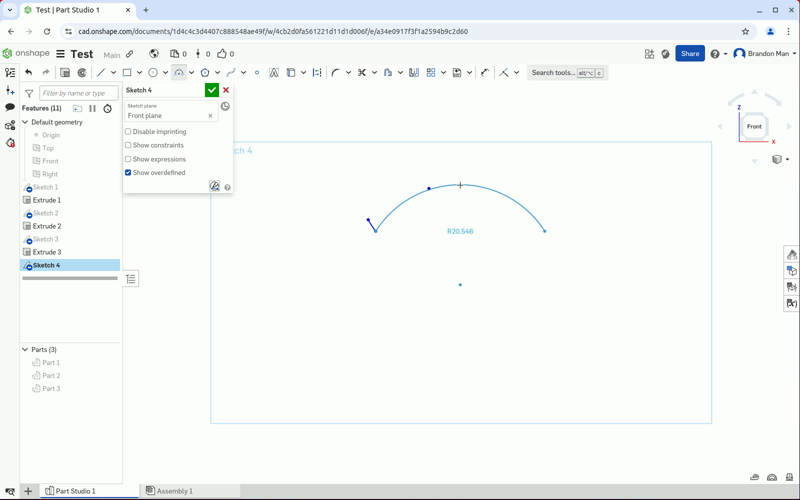
key_up(shift)
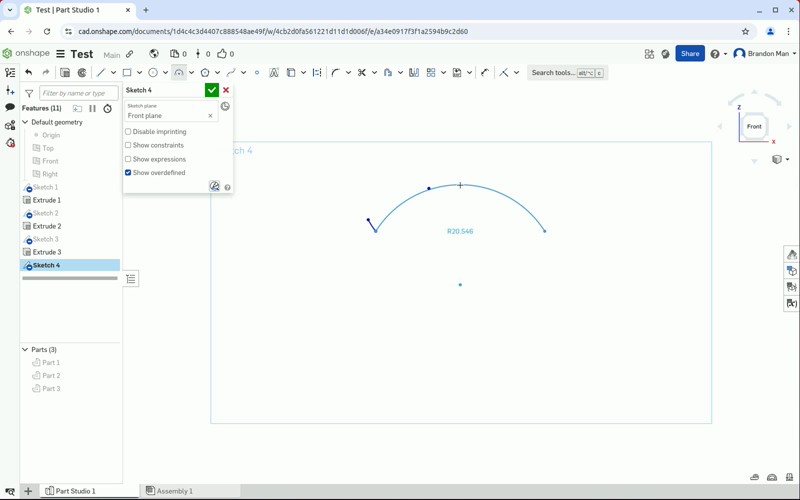
mouse_move(544, 231)
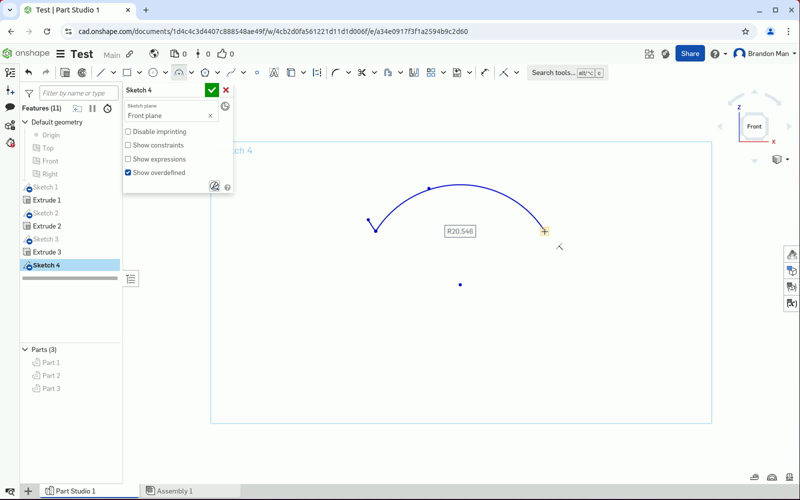
click(544, 231)
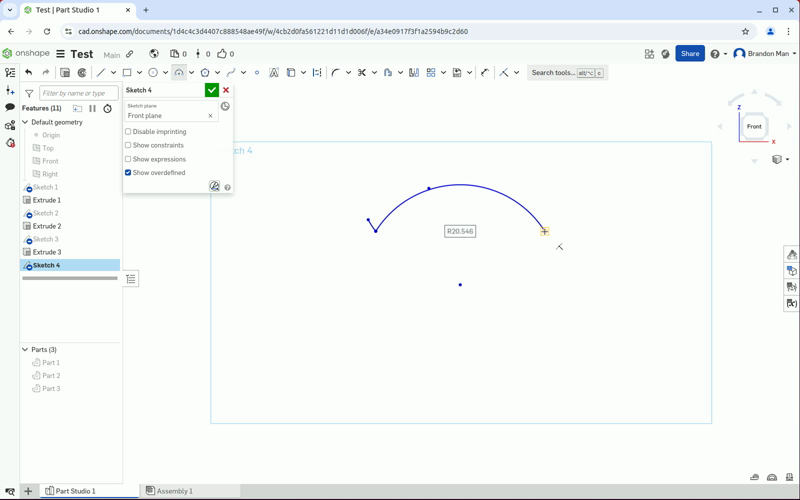
key_down(shift)
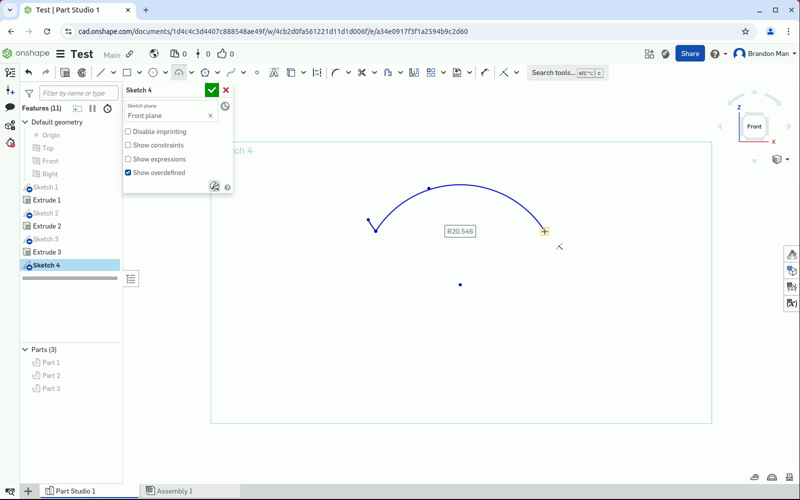
mouse_move(552, 219)
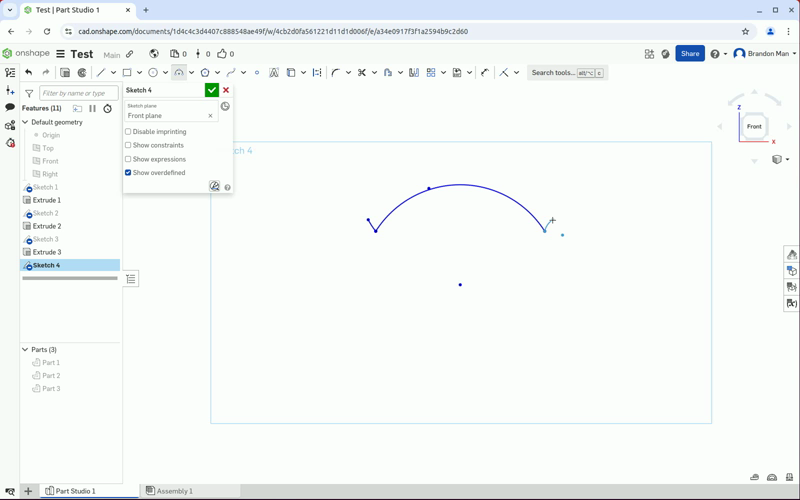
click(552, 219)
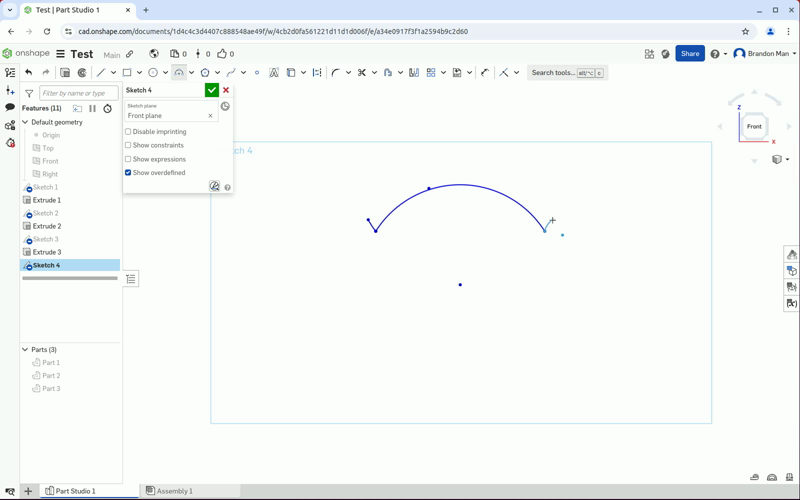
mouse_move(549, 225)
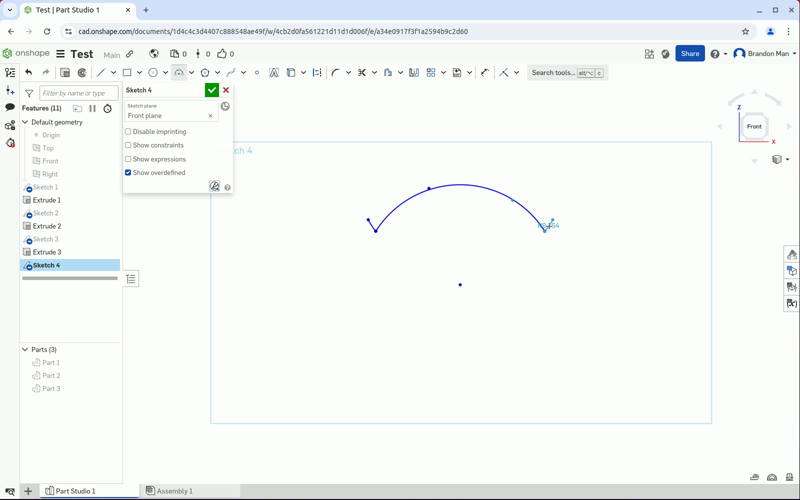
click(549, 225)
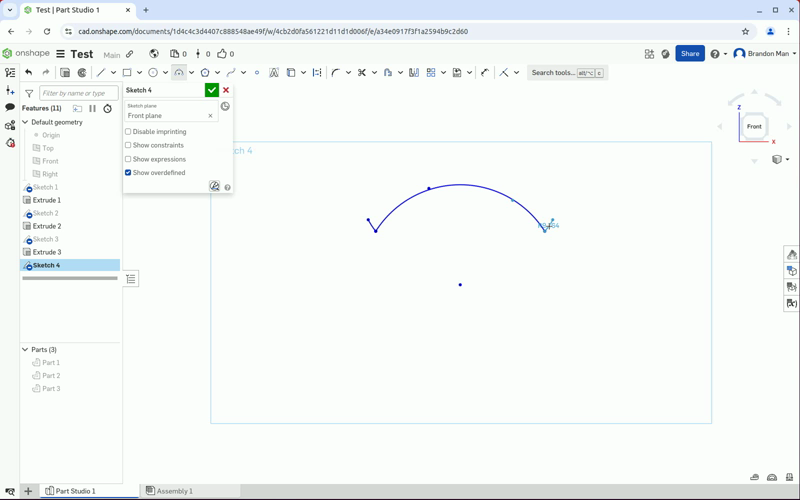
key_up(shift)
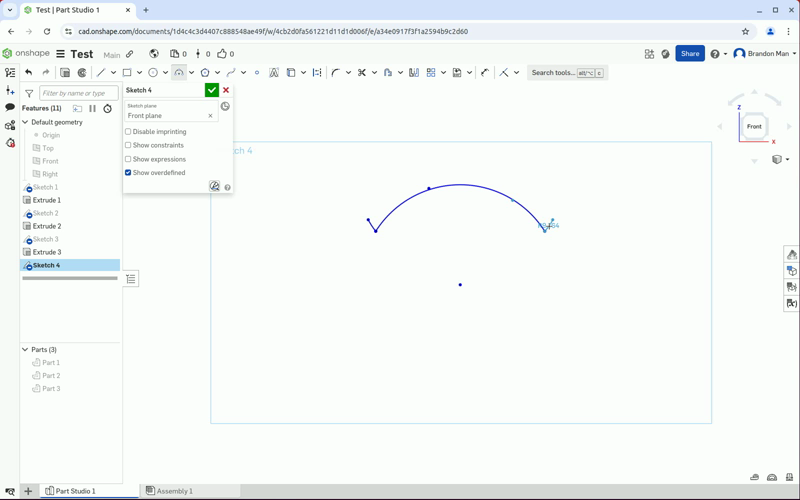
mouse_move(552, 219)
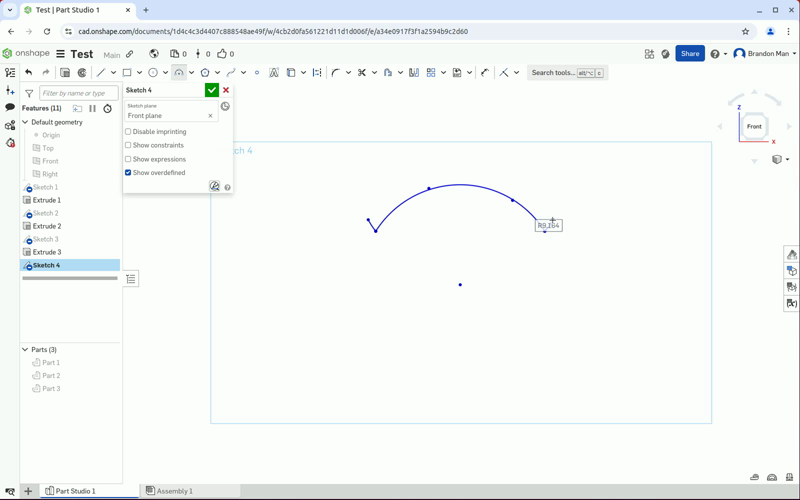
click(552, 219)
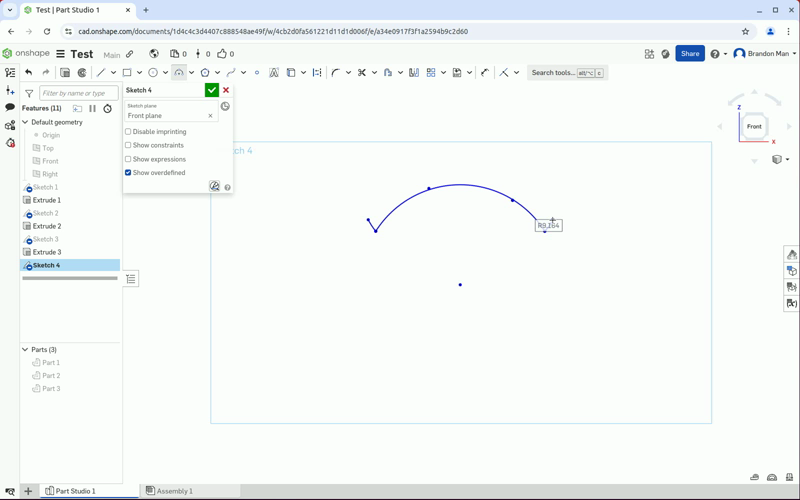
mouse_move(368, 219)
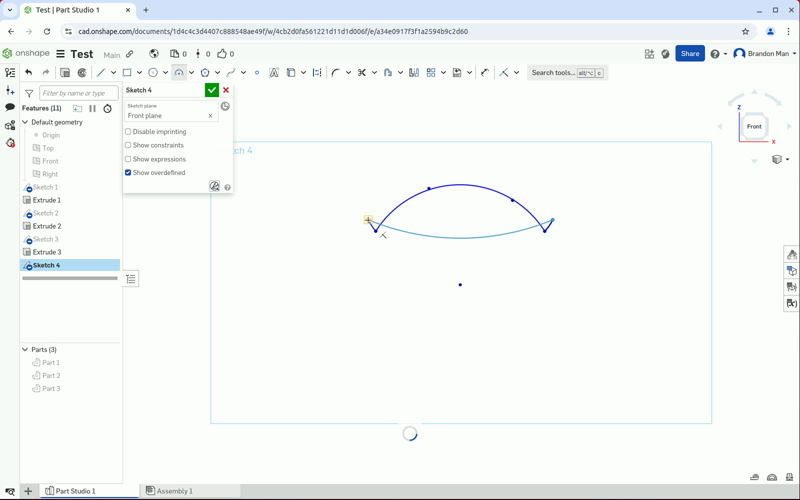
click(368, 219)
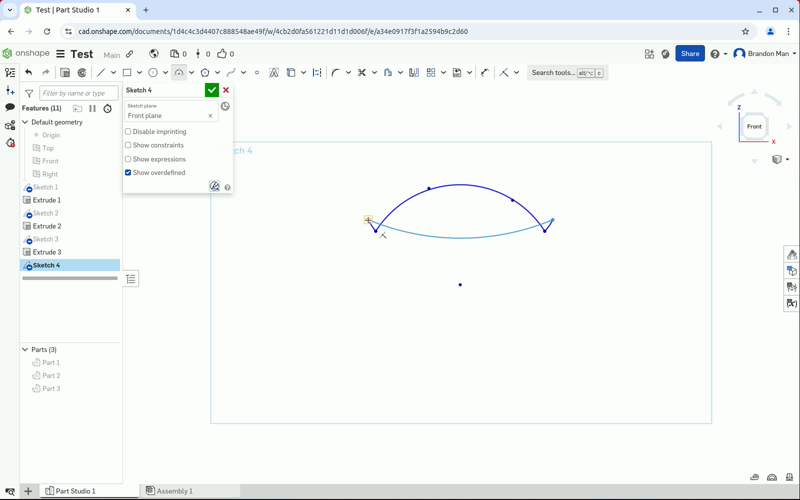
key_down(shift)
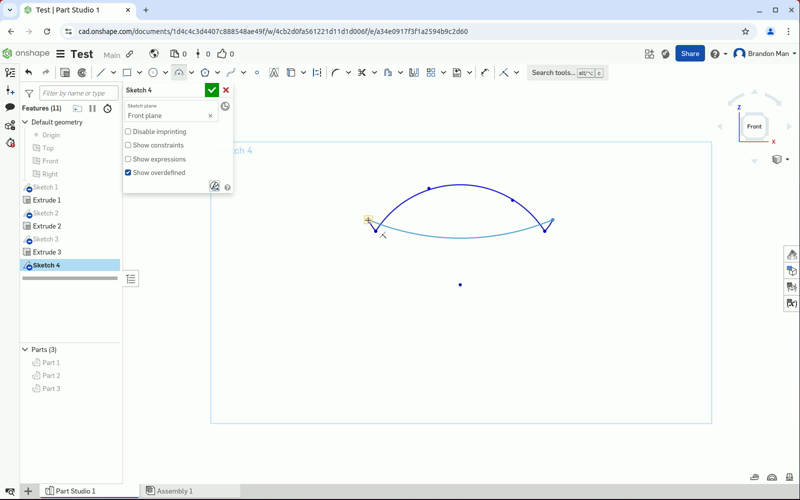
mouse_move(460, 170)
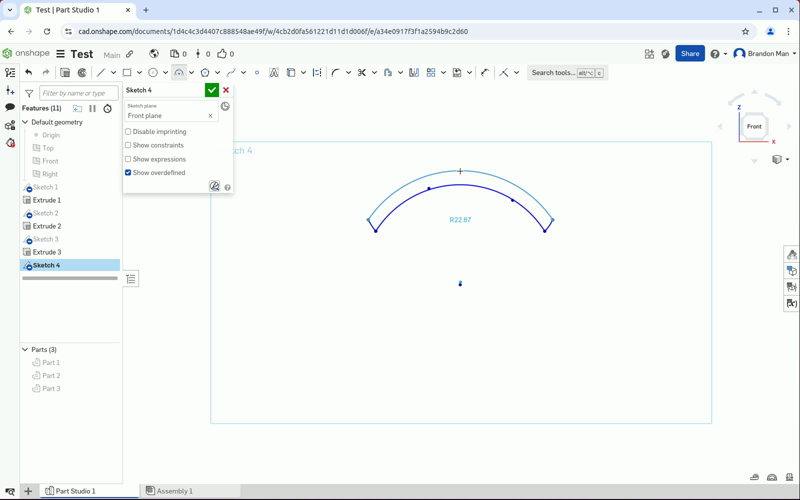
click(460, 170)
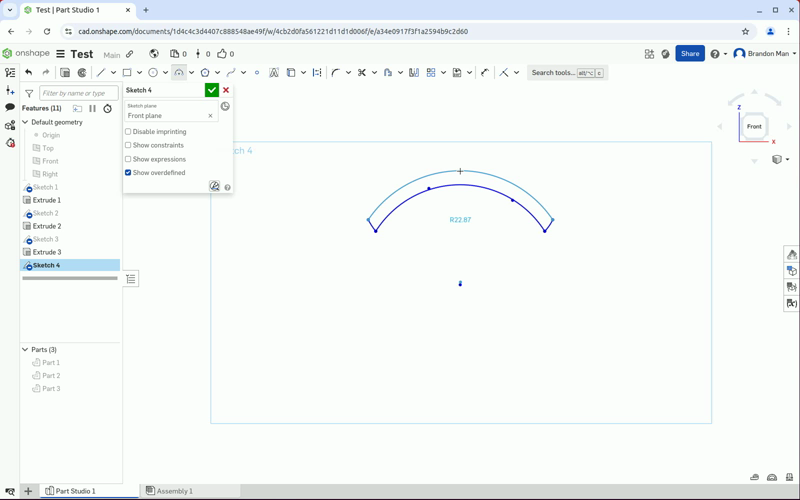
key_up(shift)
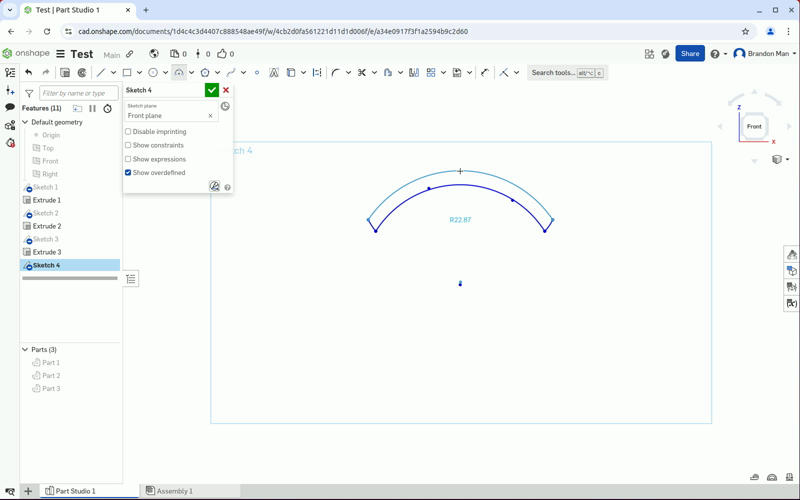
key(esc)
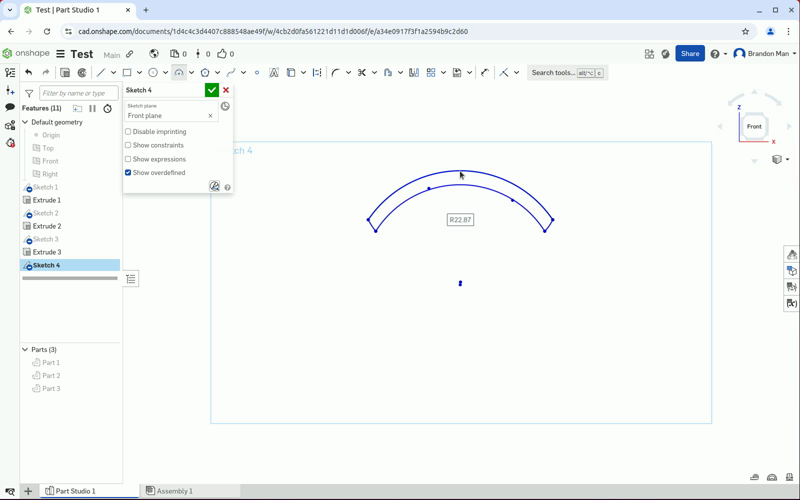
mouse_move(468, 175)
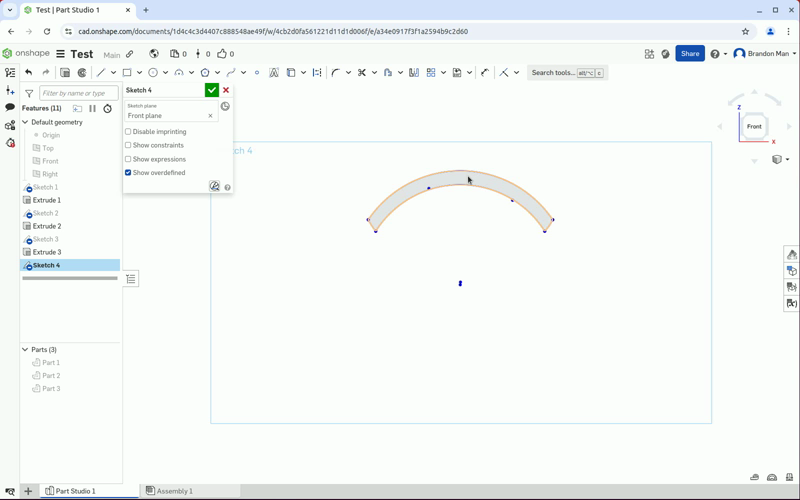
click(468, 175)
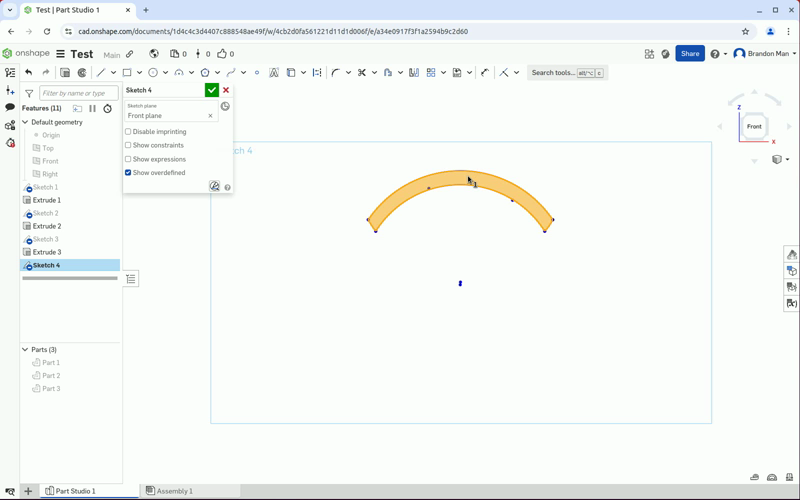
mouse_move(73, 352)
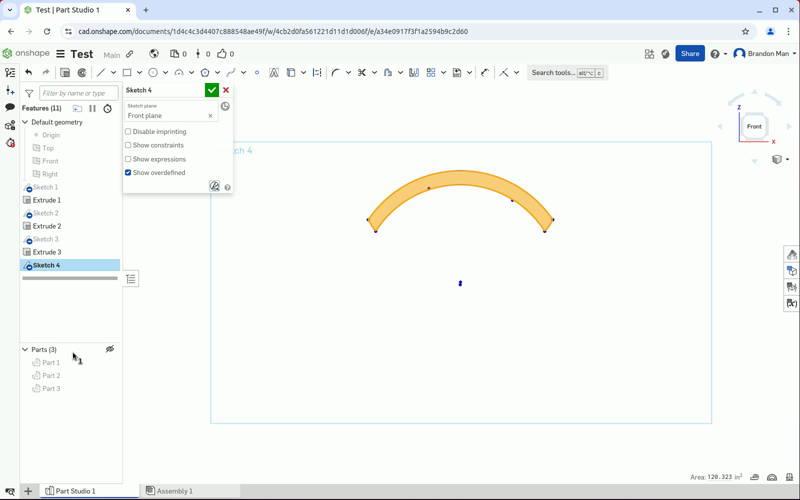
key(shift+y)
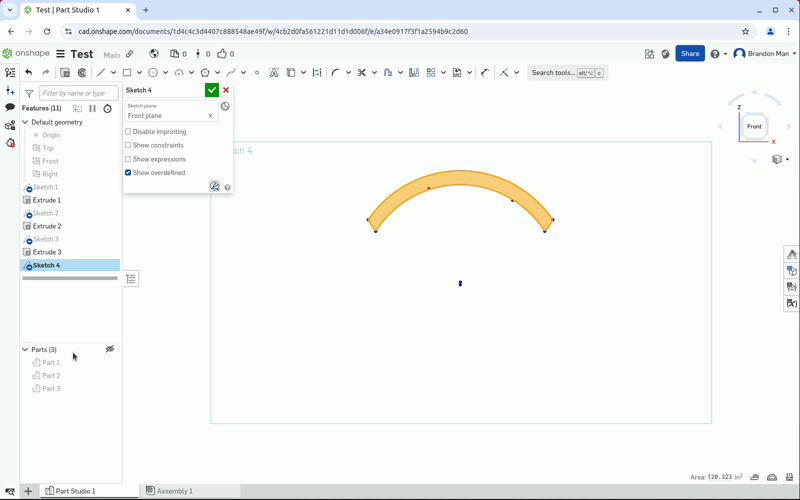
key(shift+e)
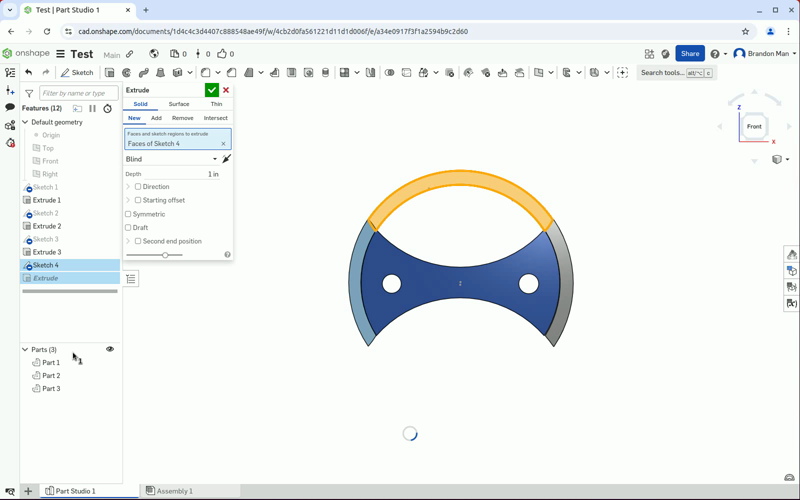
mouse_move(143, 106)
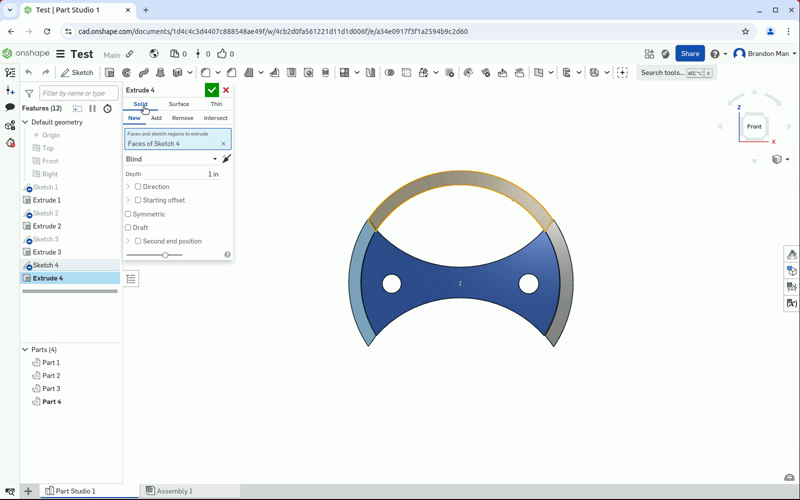
click(143, 106)
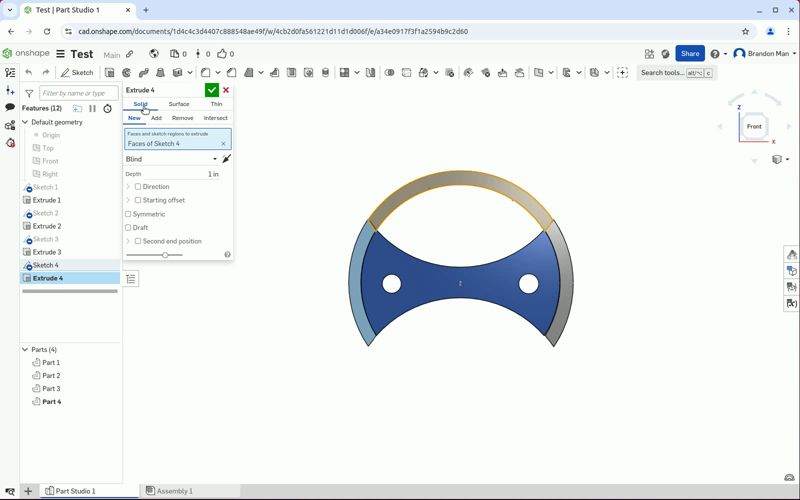
mouse_move(137, 120)
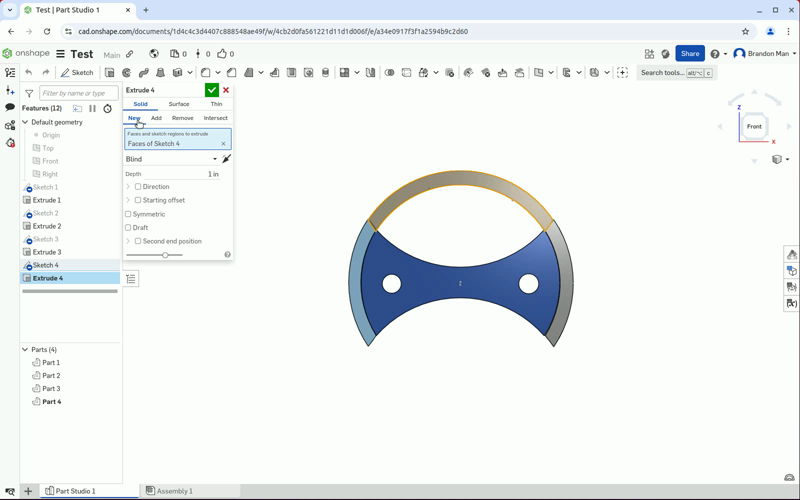
click(137, 120)
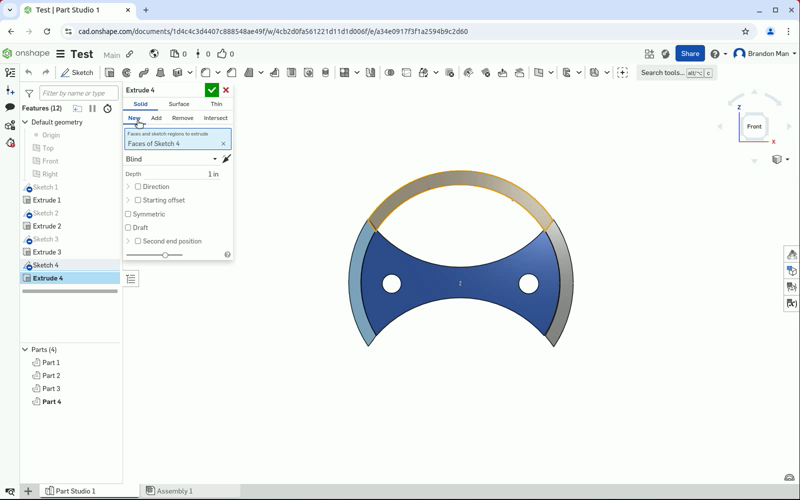
key(tab, 4)
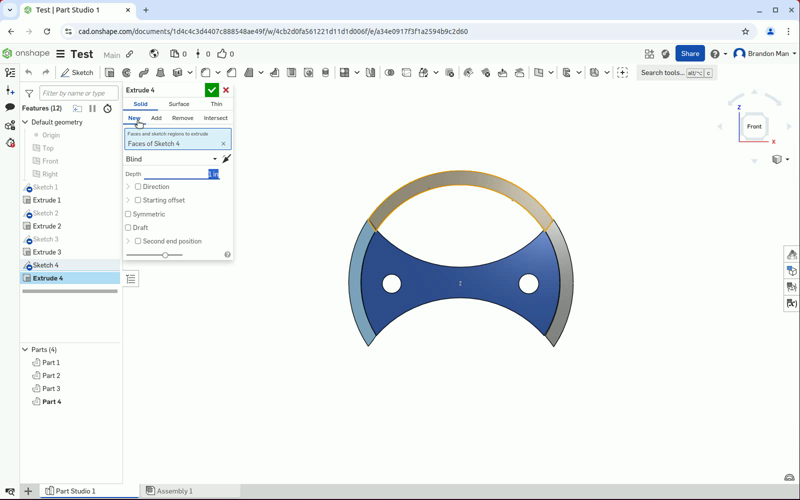
text(-19.257)
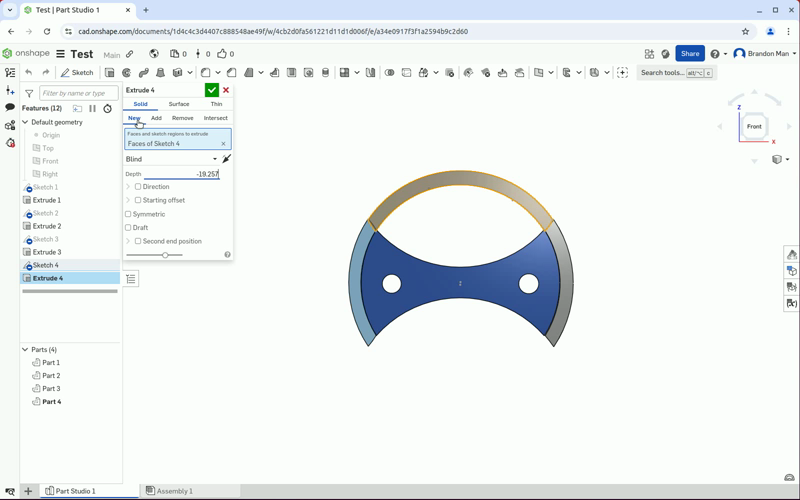
key(enter)
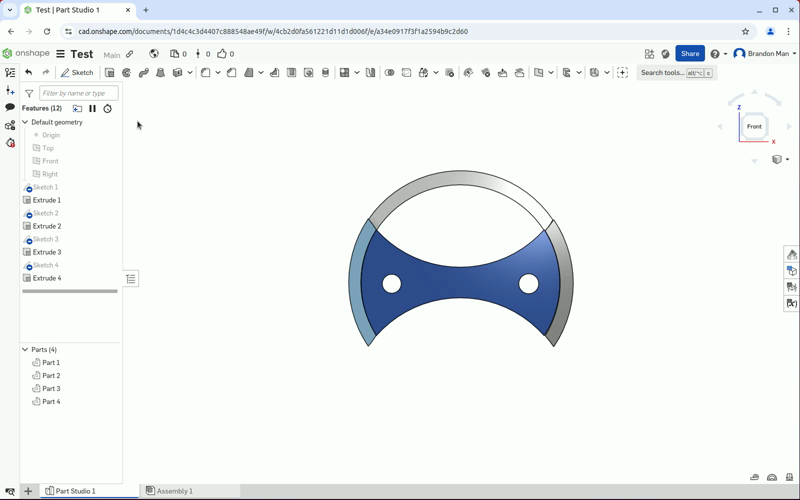
key(shift+h)
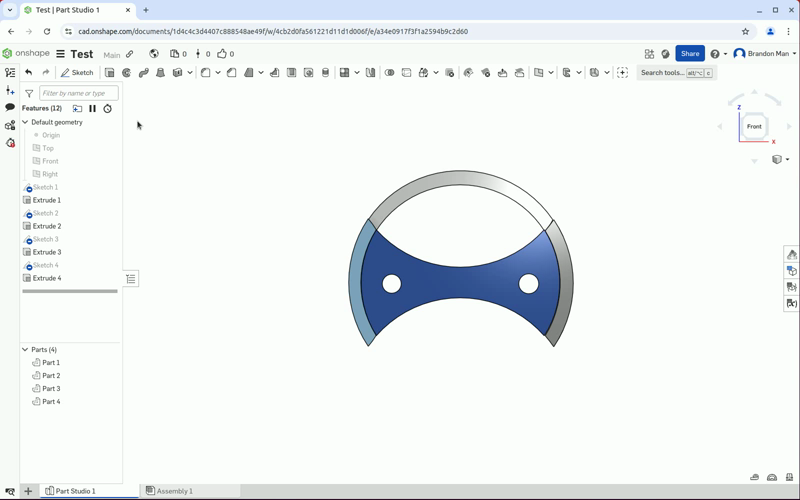
key(shift+h)
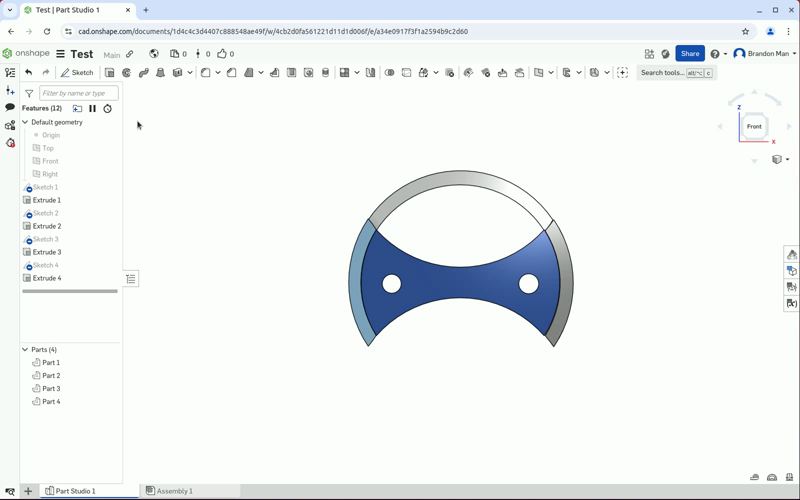
mouse_move(73, 189)
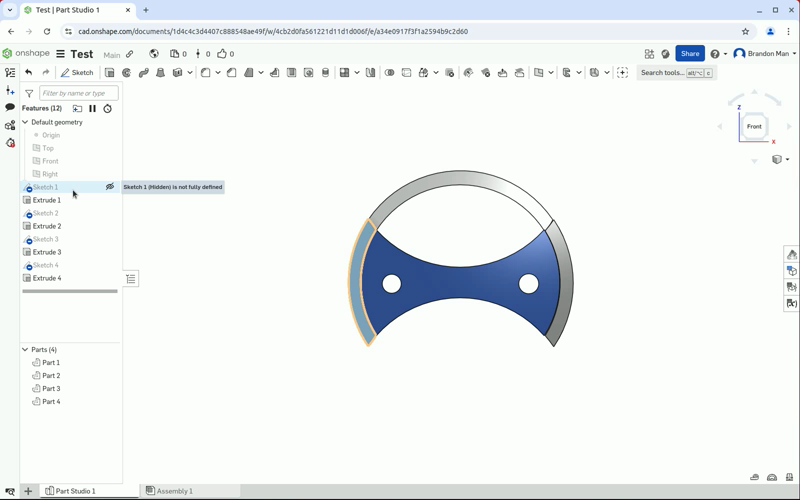
click(73, 189)
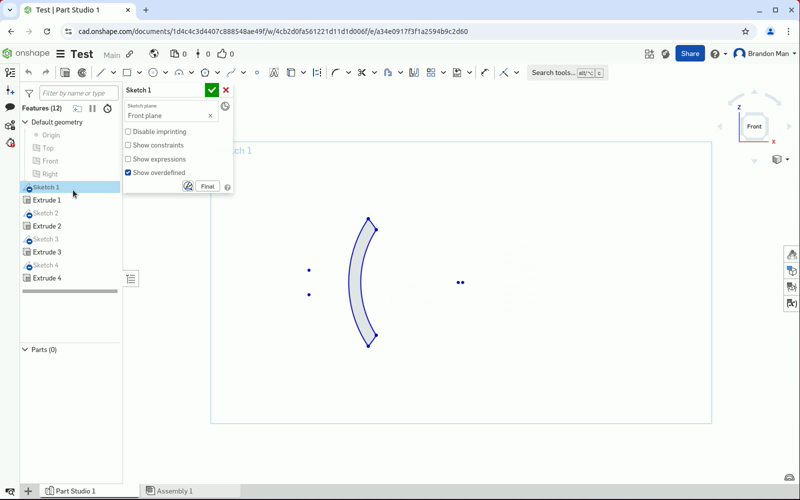
mouse_move(229, 92)
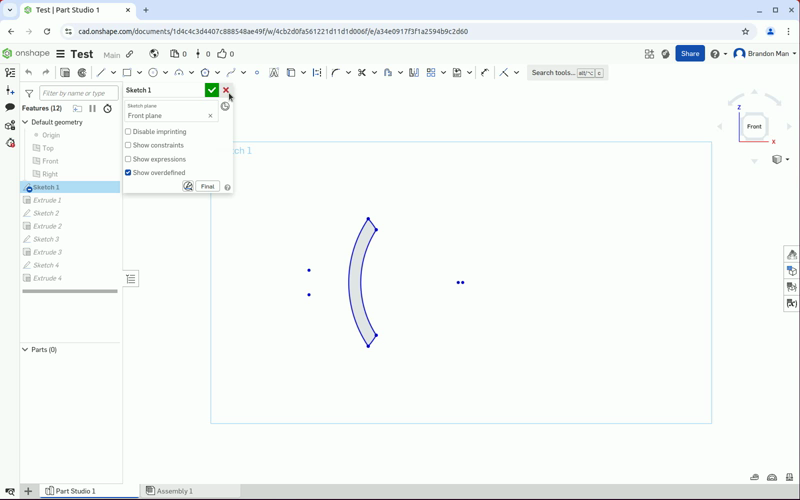
click(229, 92)
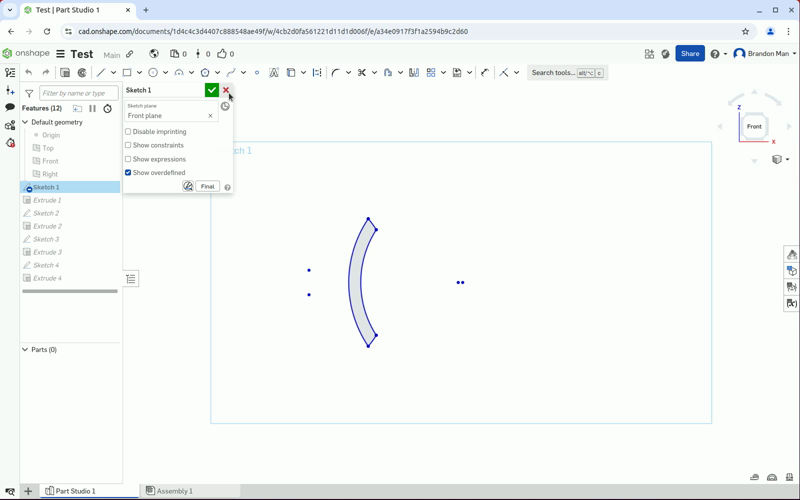
key(shift+s)
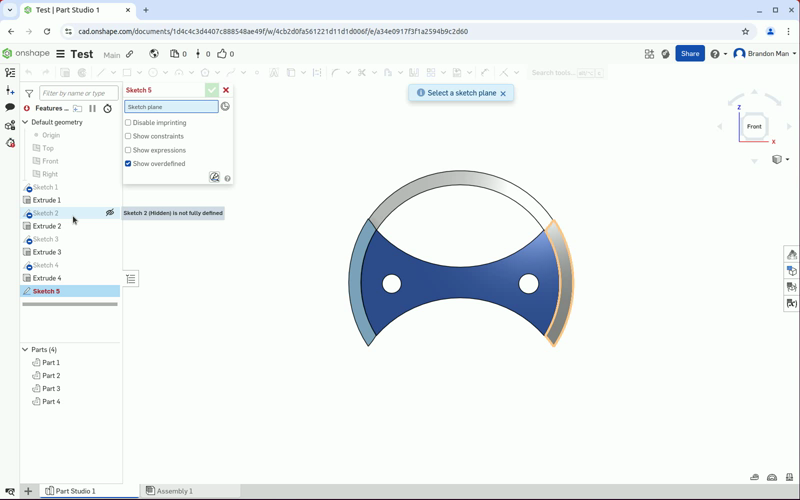
scroll(3)
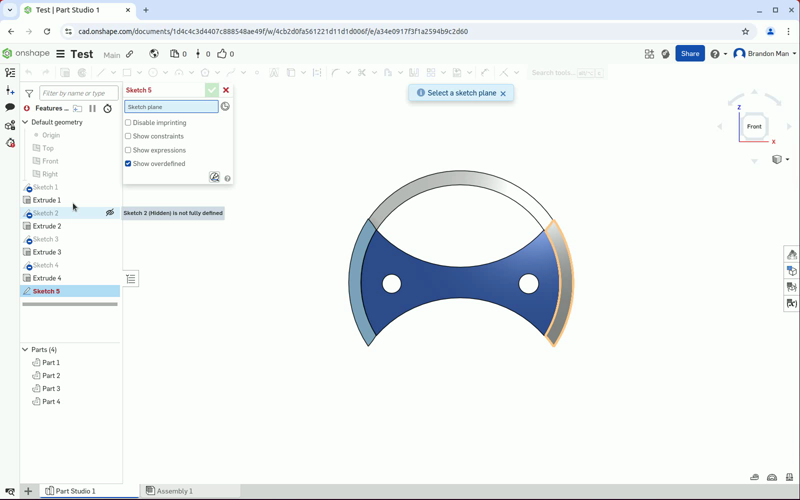
mouse_move(73, 163)
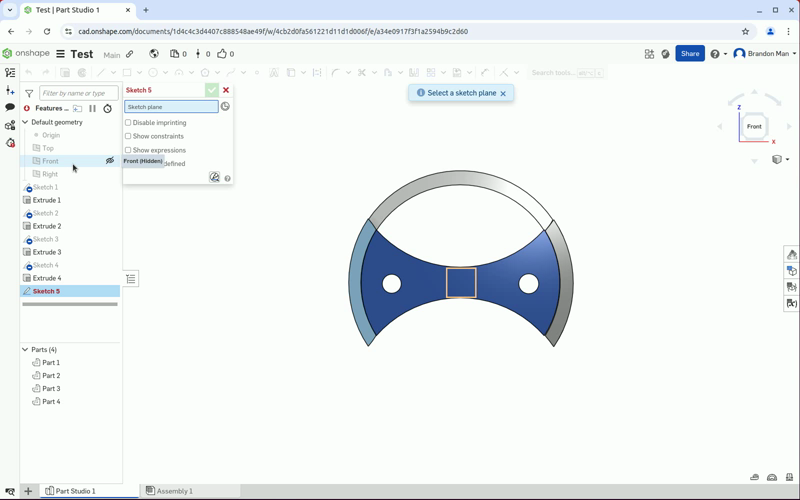
click(73, 163)
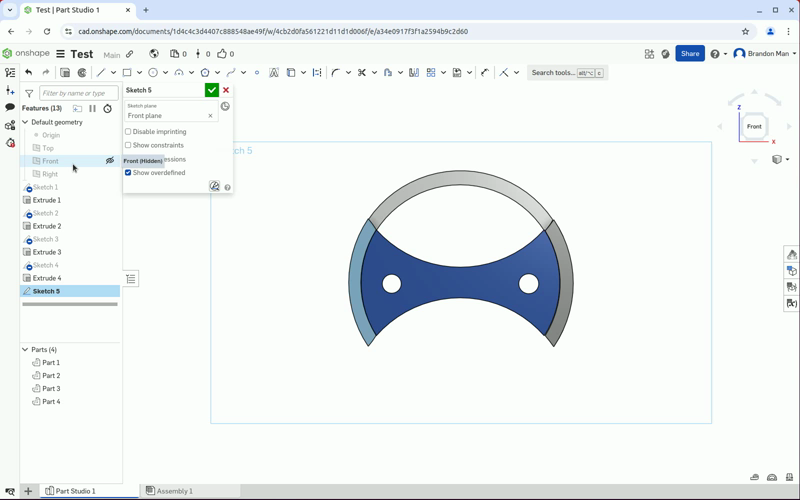
mouse_move(73, 352)
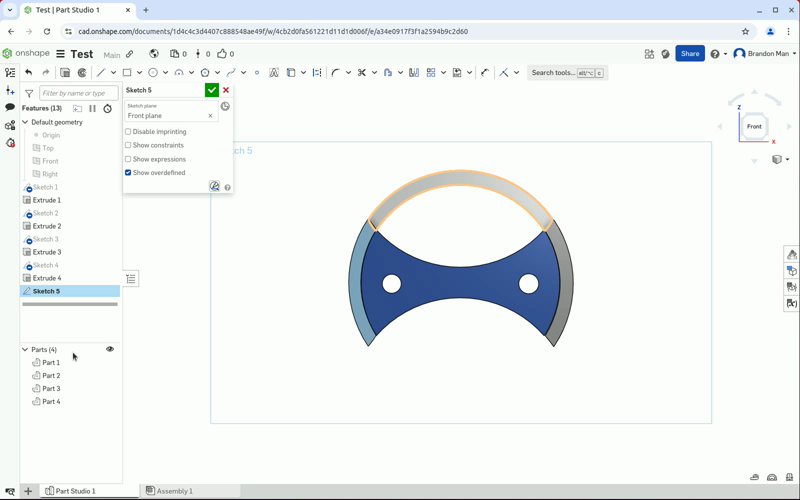
key(y)
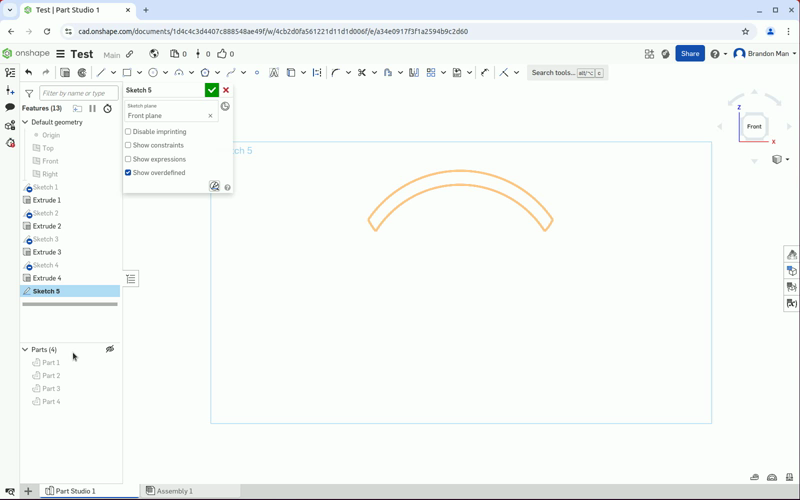
key(a)
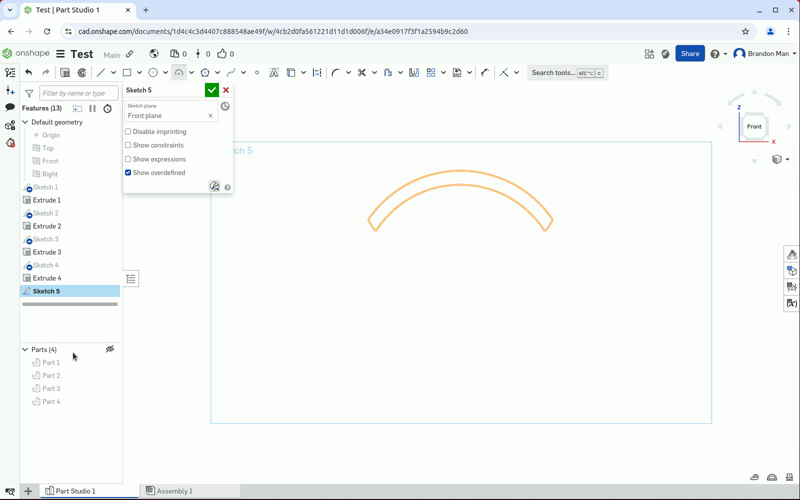
key_down(shift)
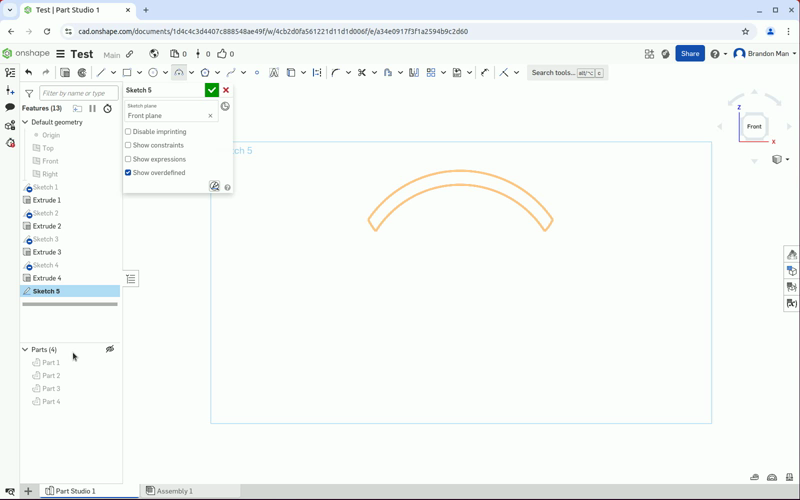
mouse_move(368, 346)
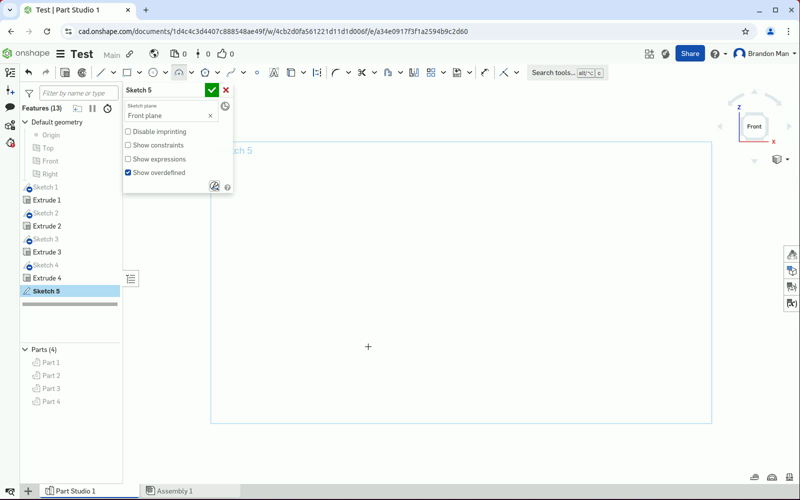
click(368, 346)
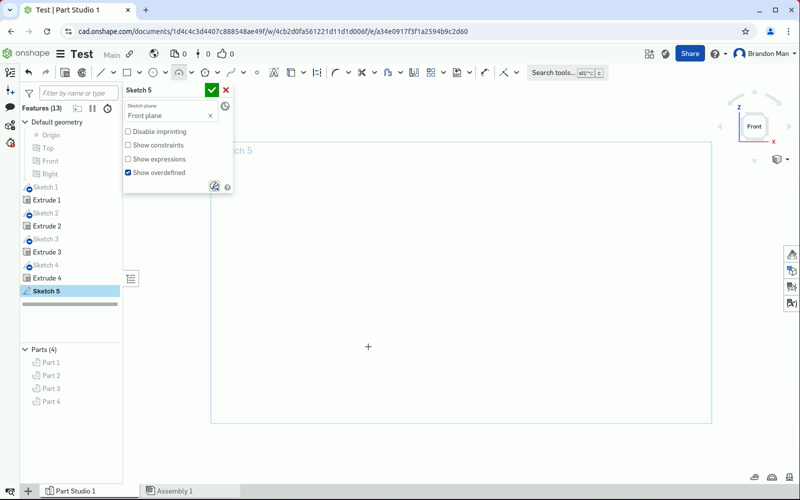
key_up(shift)
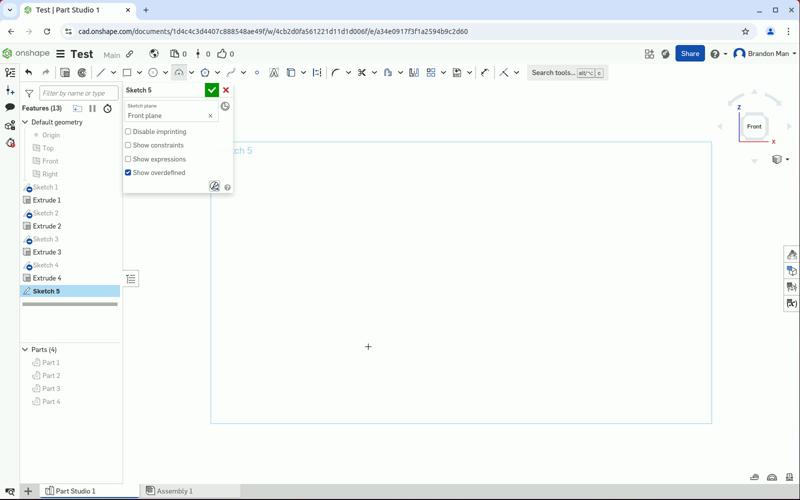
key_down(shift)
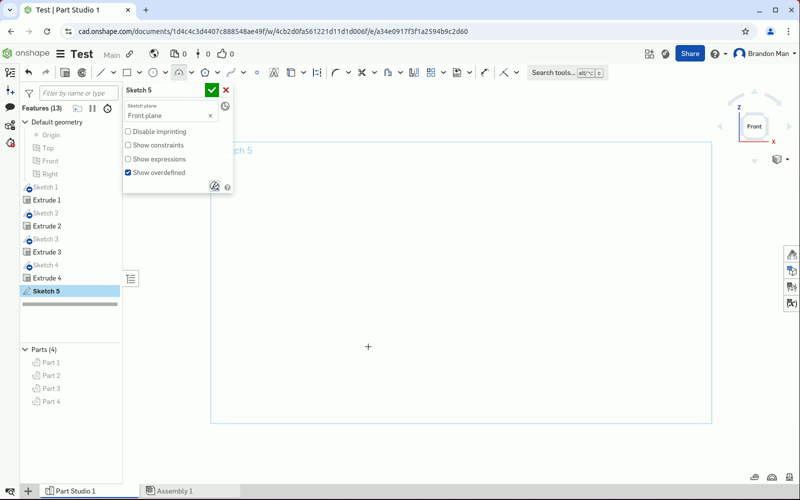
mouse_move(376, 335)
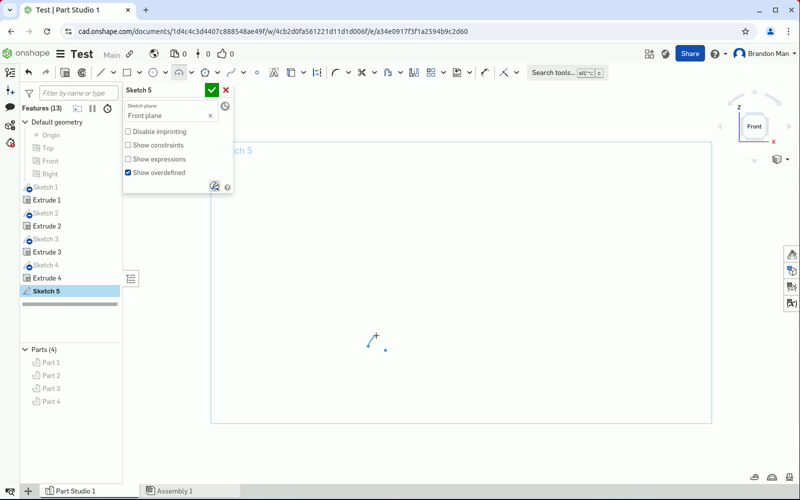
click(376, 335)
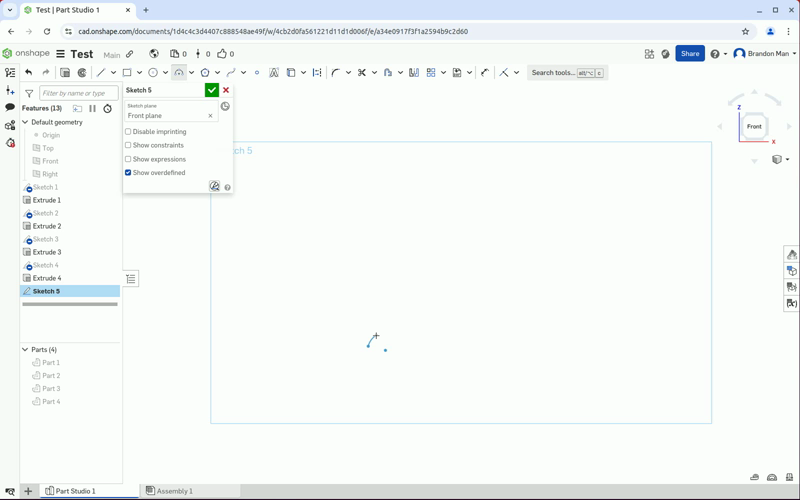
mouse_move(372, 341)
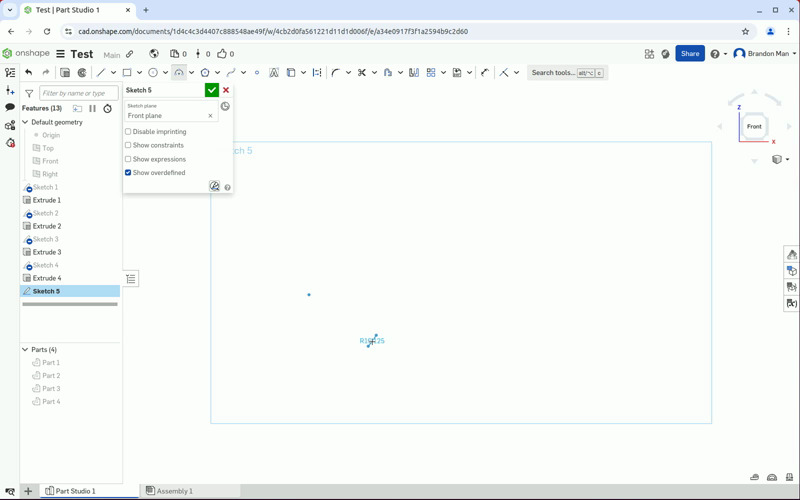
click(372, 341)
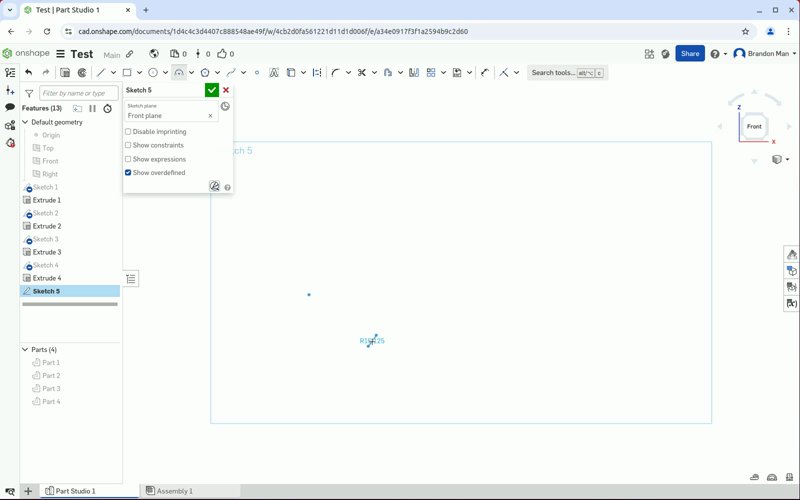
key_up(shift)
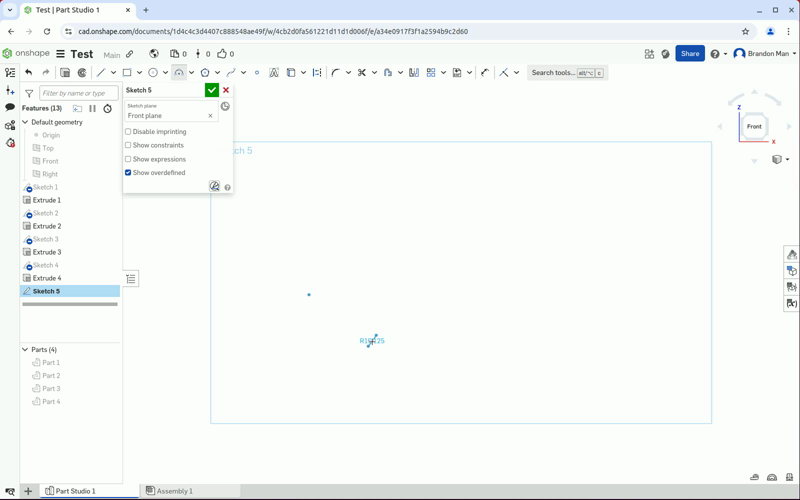
mouse_move(376, 335)
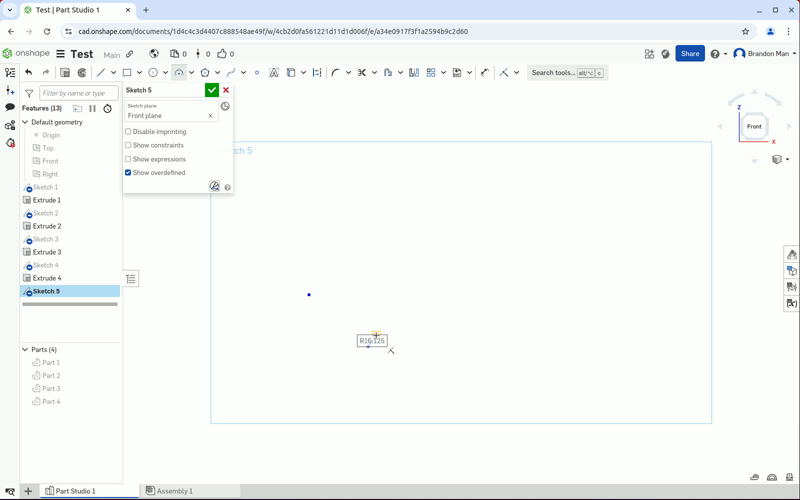
click(376, 335)
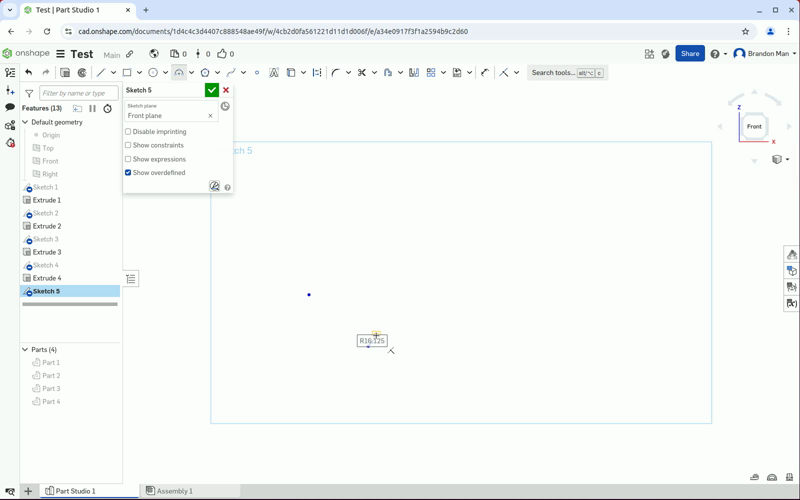
key_down(shift)
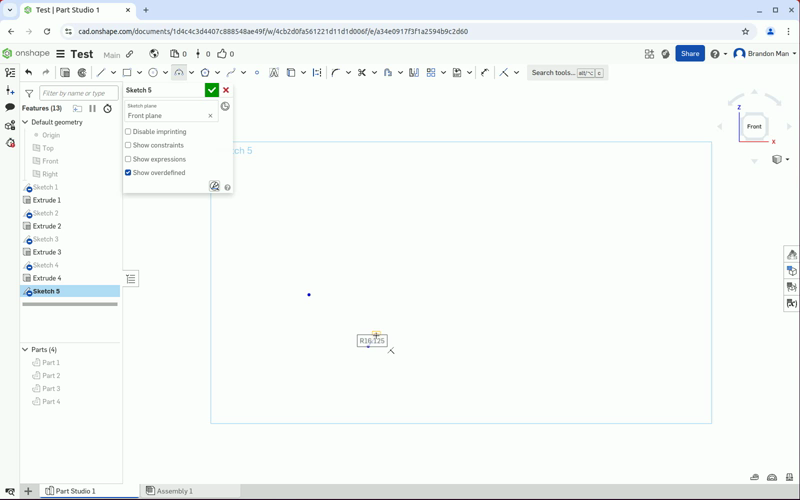
mouse_move(376, 229)
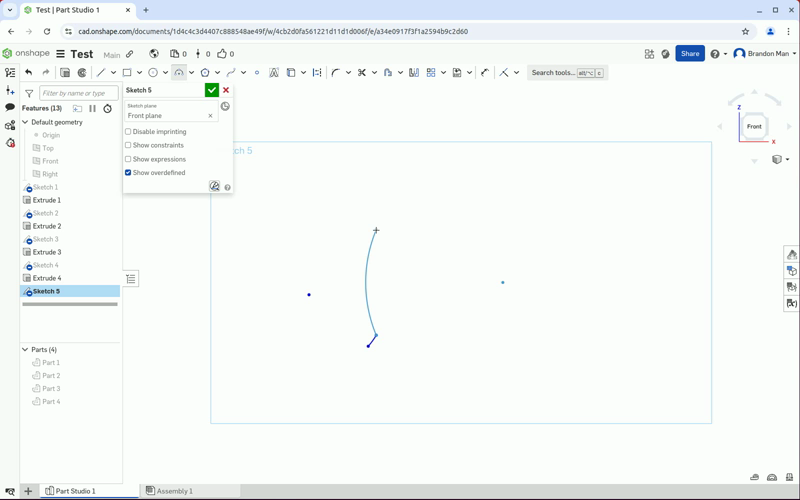
click(376, 229)
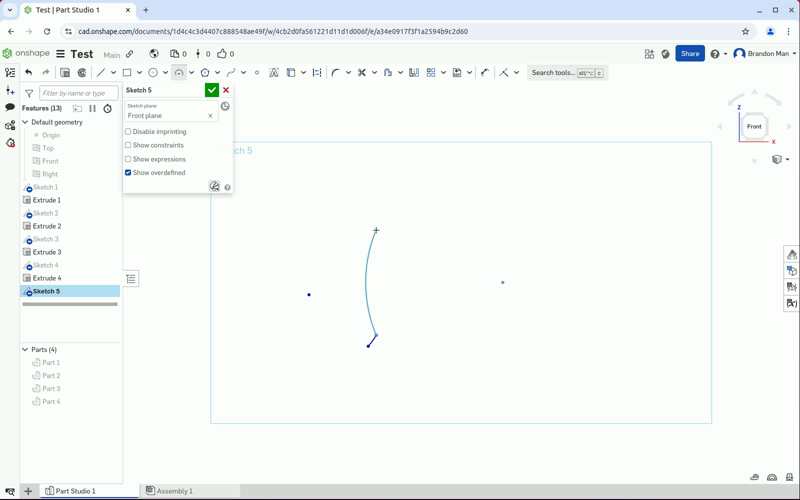
mouse_move(360, 282)
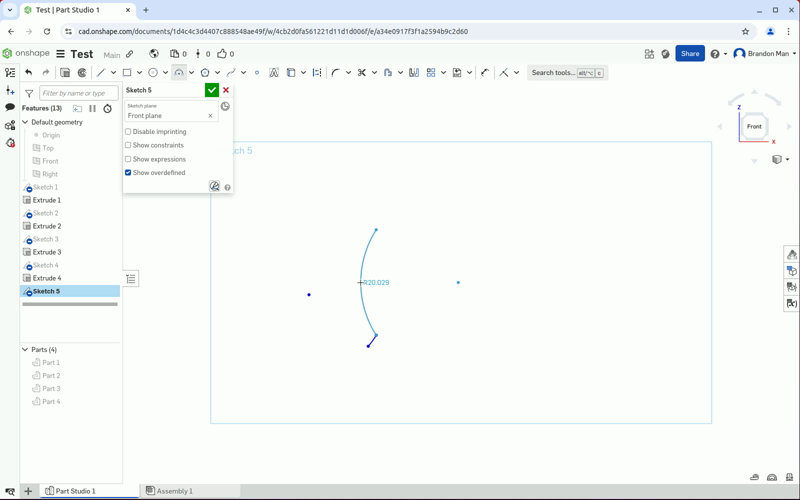
click(360, 282)
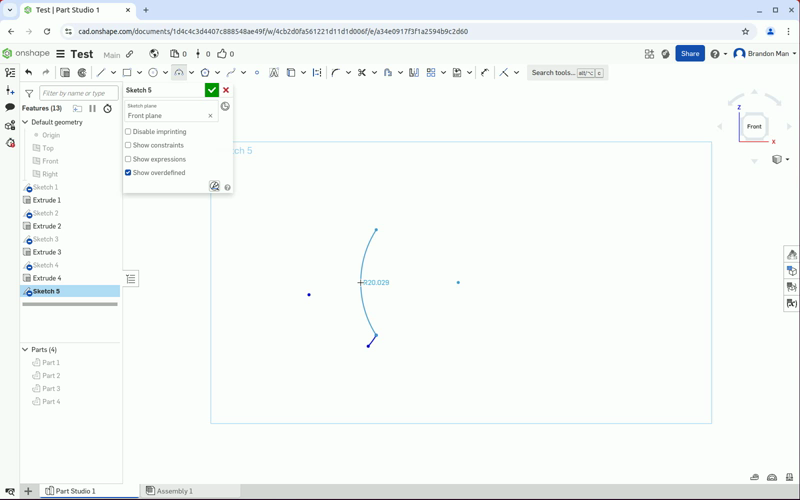
key_up(shift)
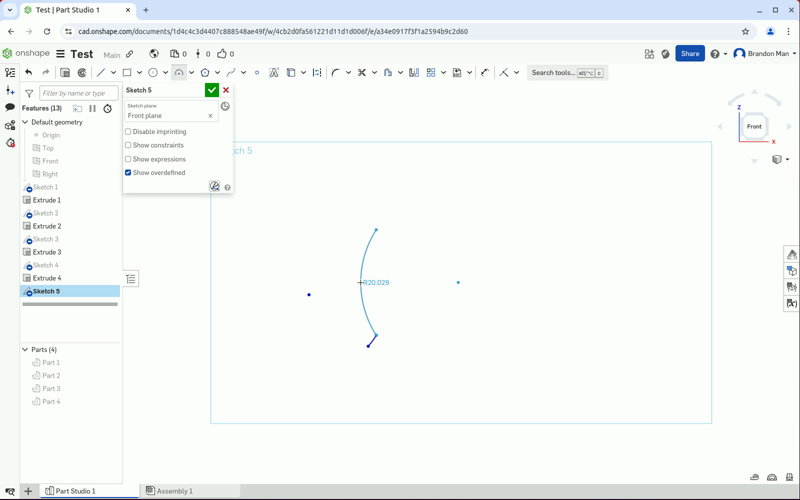
mouse_move(376, 229)
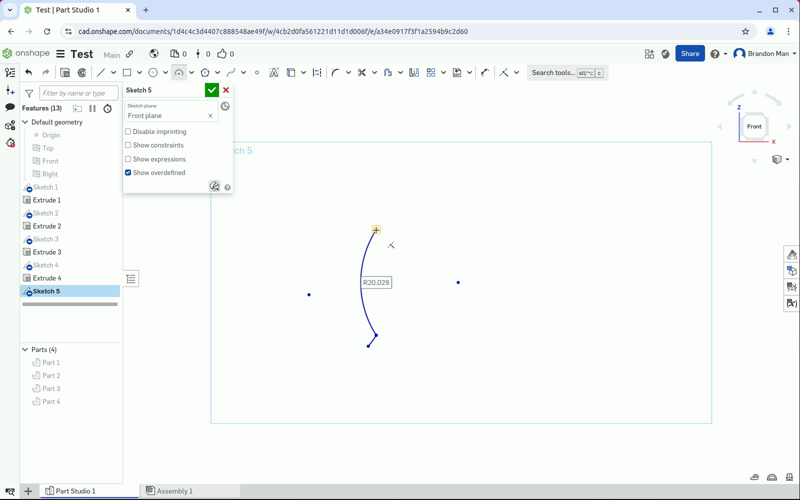
click(376, 229)
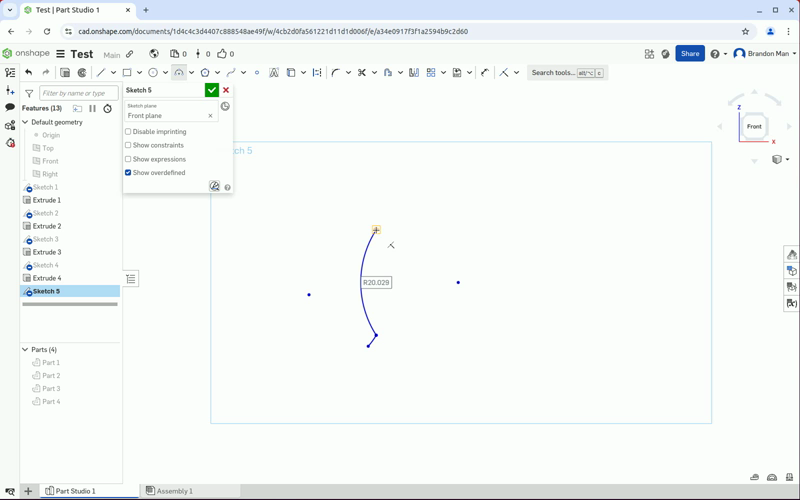
key_down(shift)
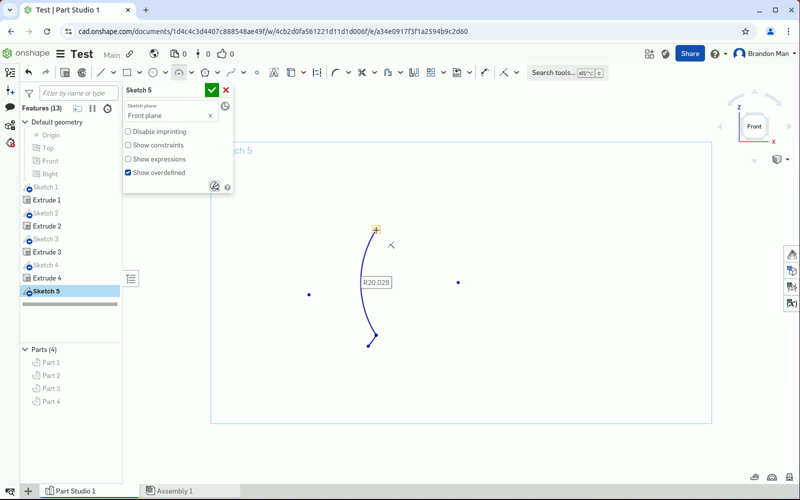
mouse_move(368, 218)
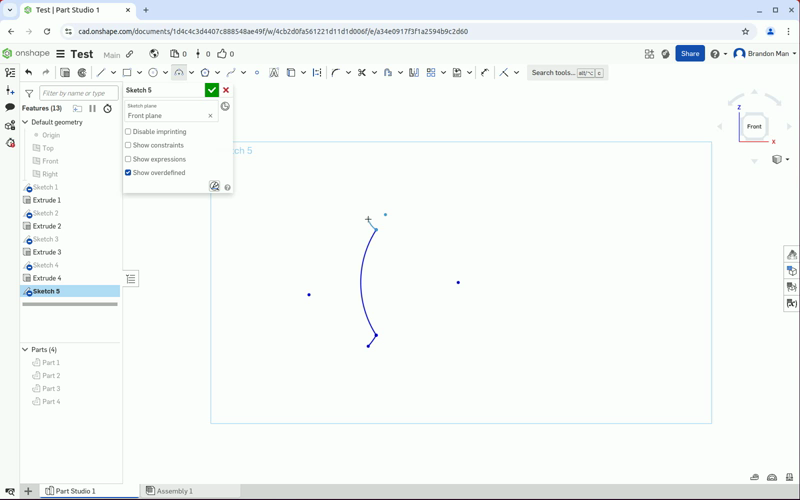
click(368, 218)
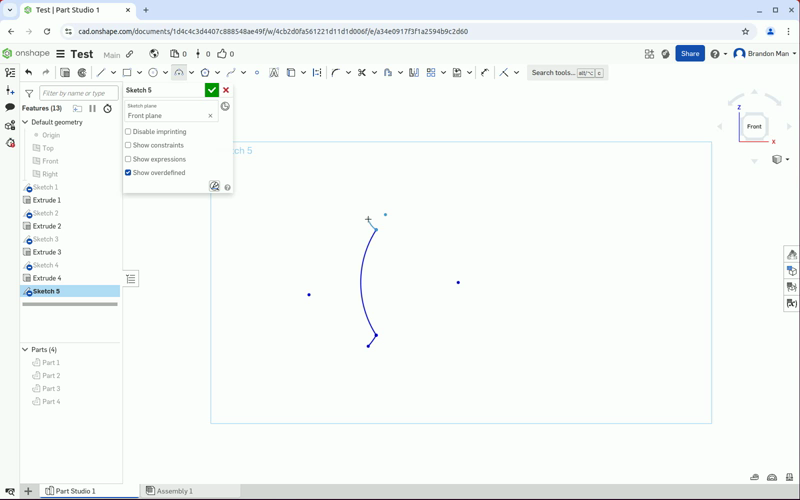
mouse_move(372, 223)
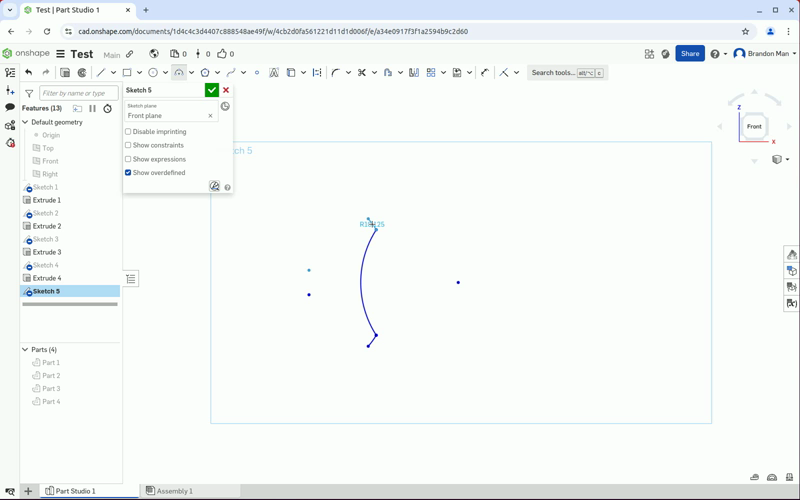
click(372, 223)
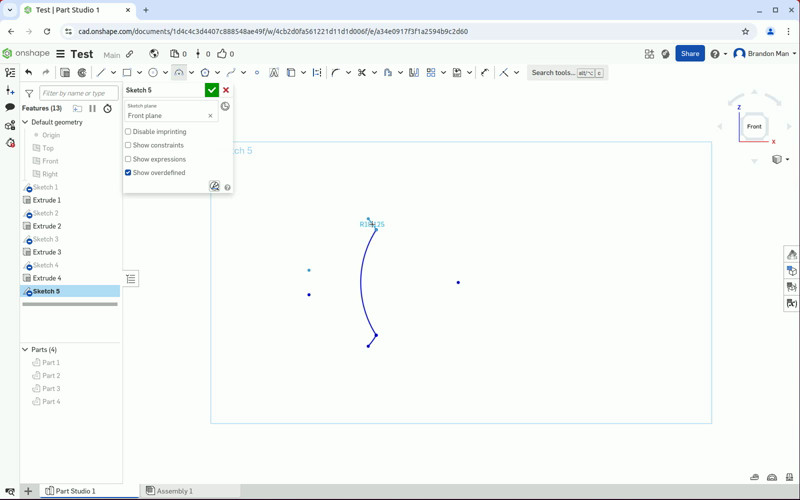
key_up(shift)
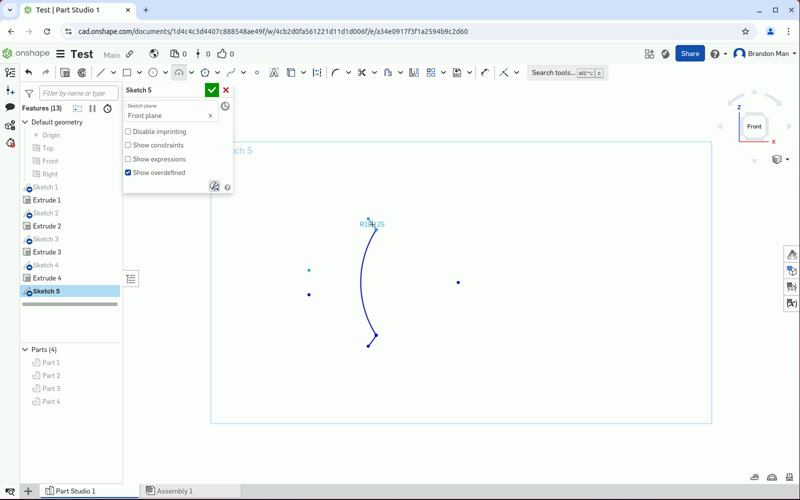
mouse_move(368, 218)
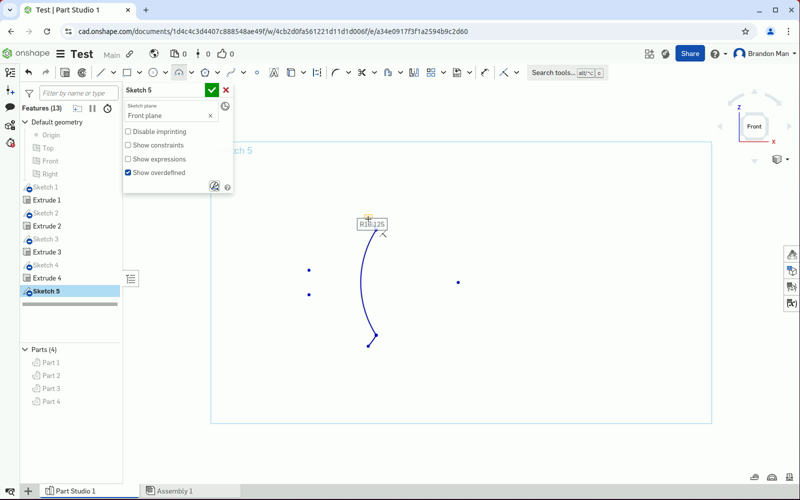
click(368, 218)
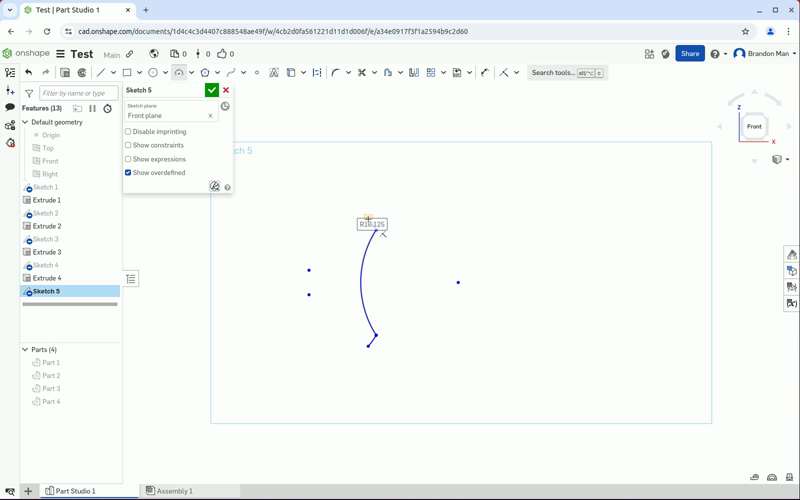
mouse_move(368, 346)
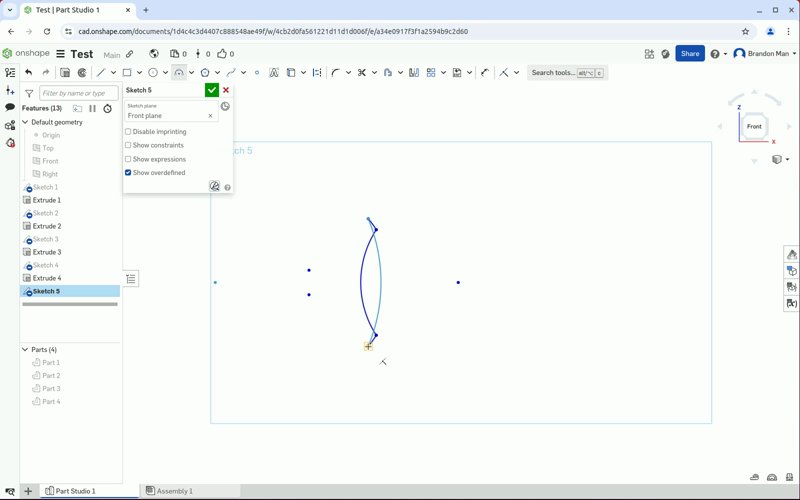
click(368, 346)
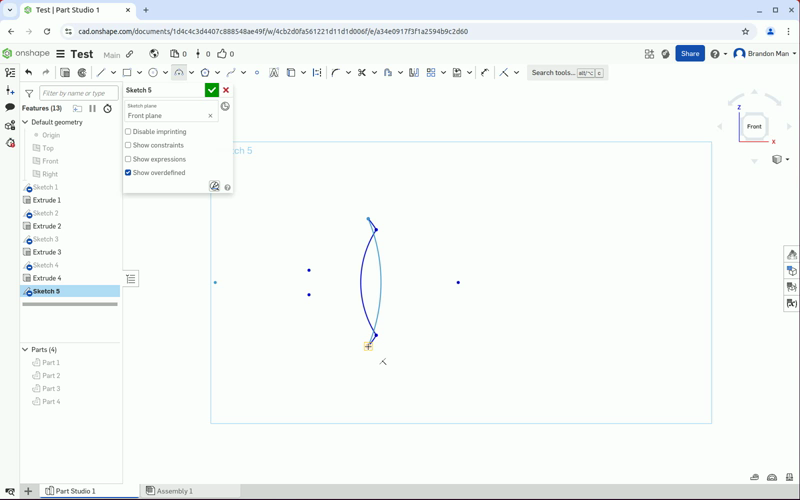
key_down(shift)
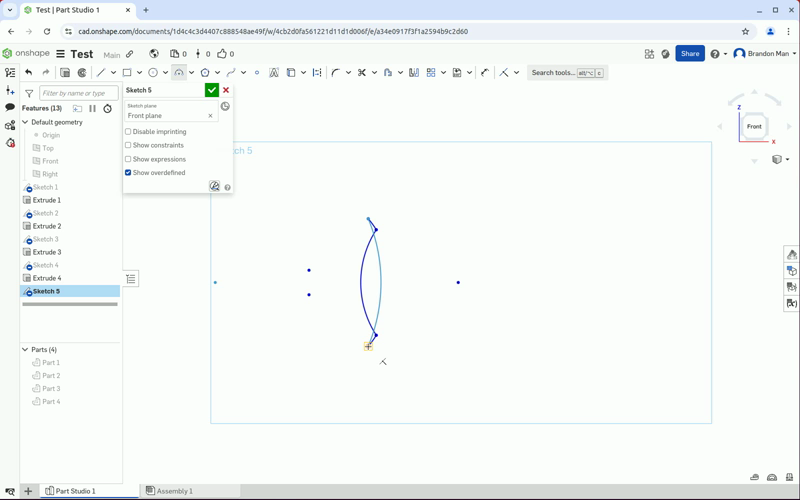
mouse_move(348, 282)
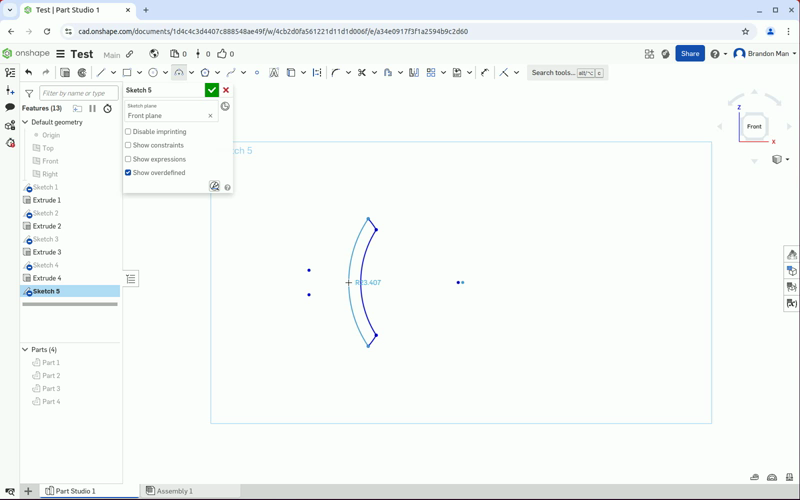
click(348, 282)
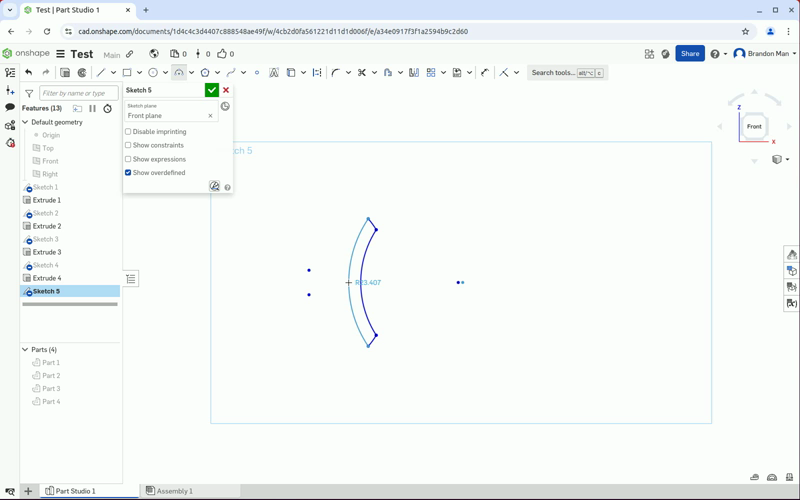
key_up(shift)
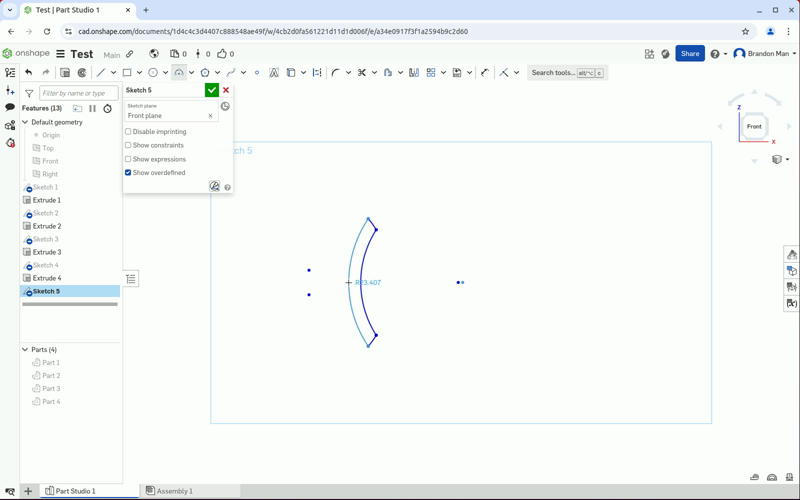
key(esc)
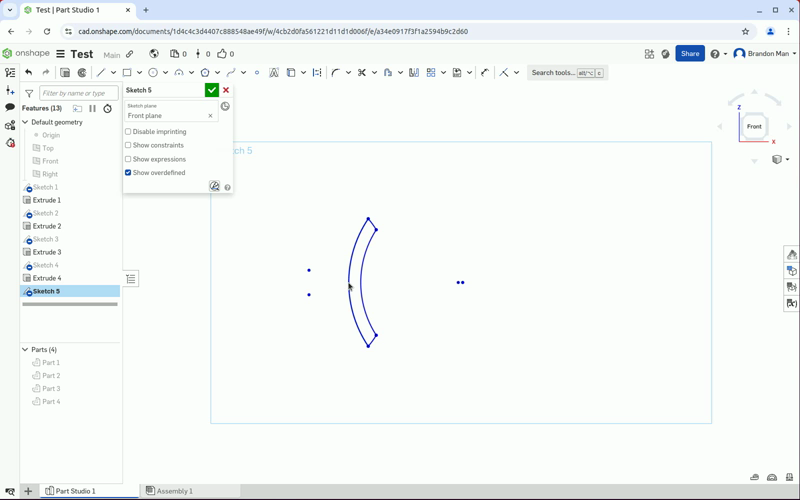
mouse_move(371, 231)
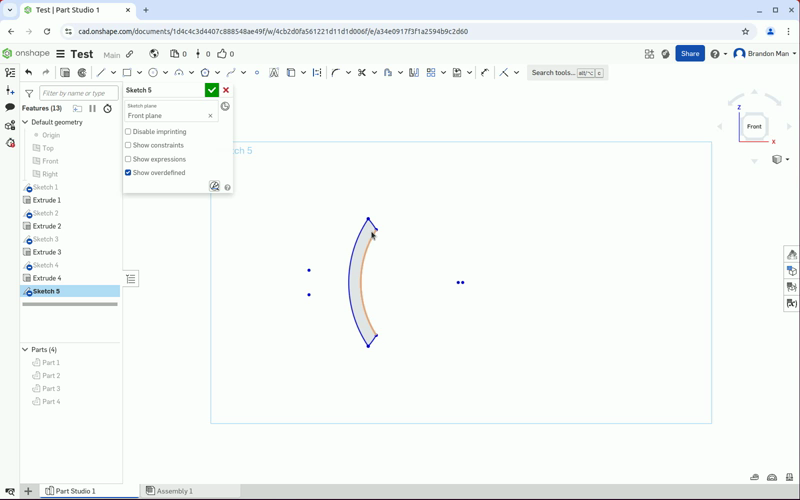
scroll(6)
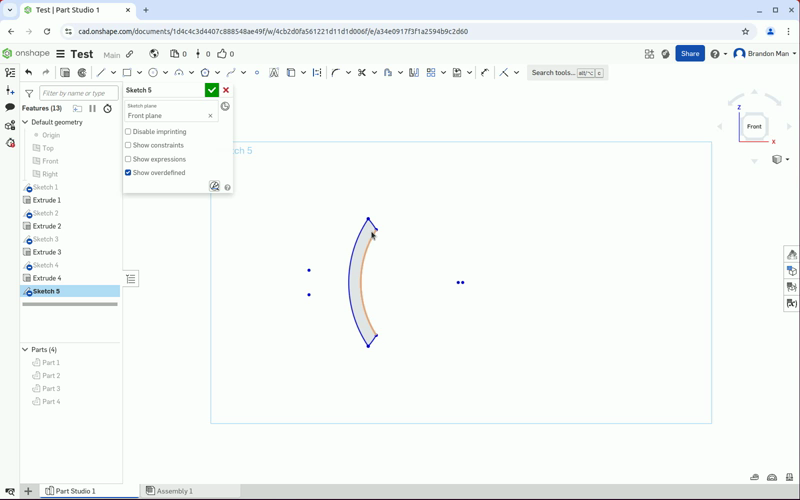
scroll(6)
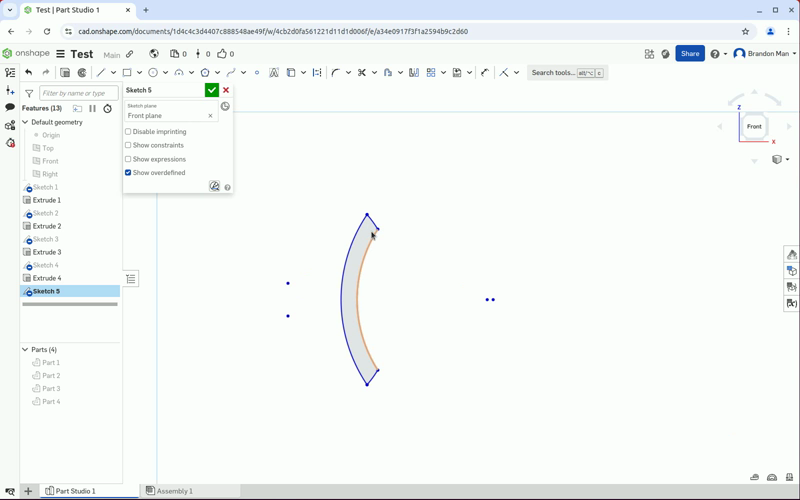
scroll(6)
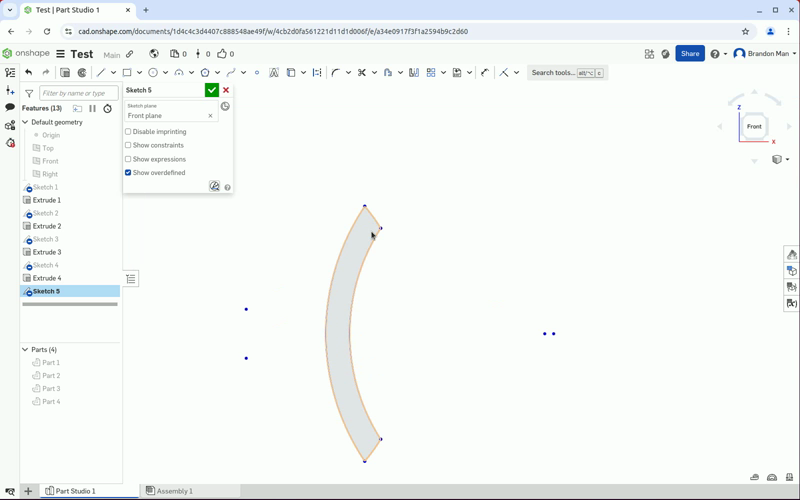
scroll(6)
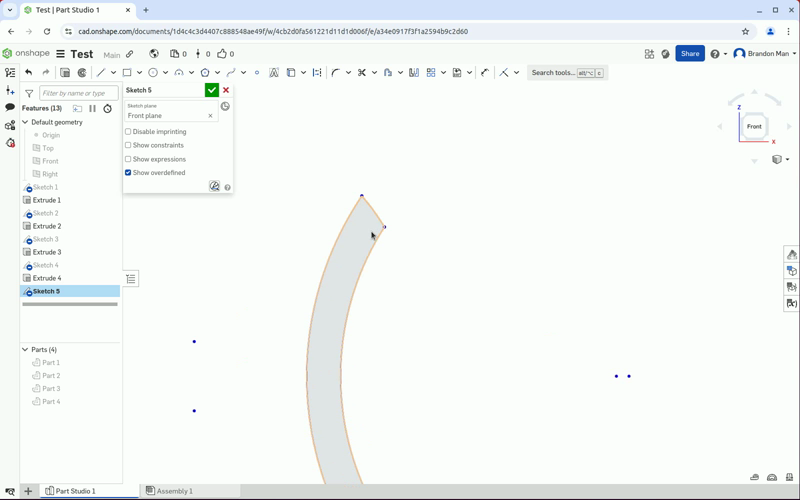
scroll(6)
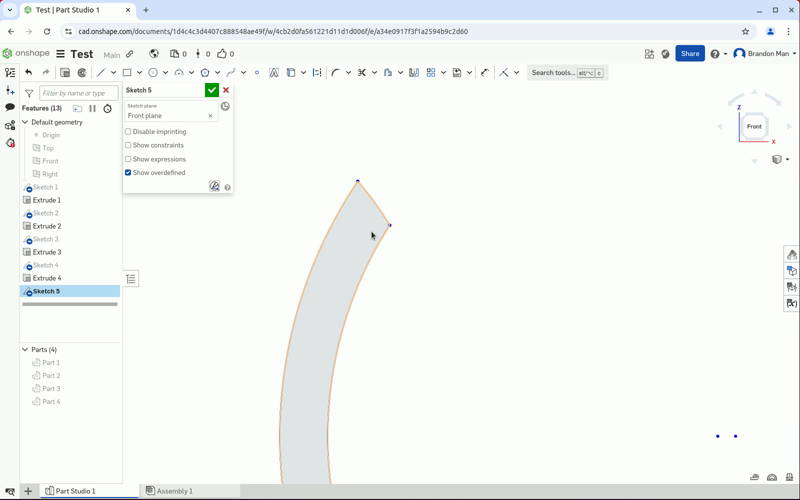
scroll(6)
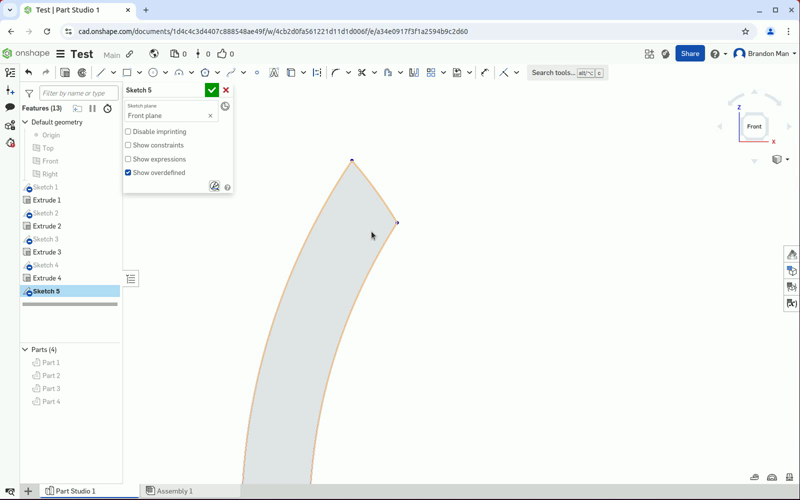
scroll(6)
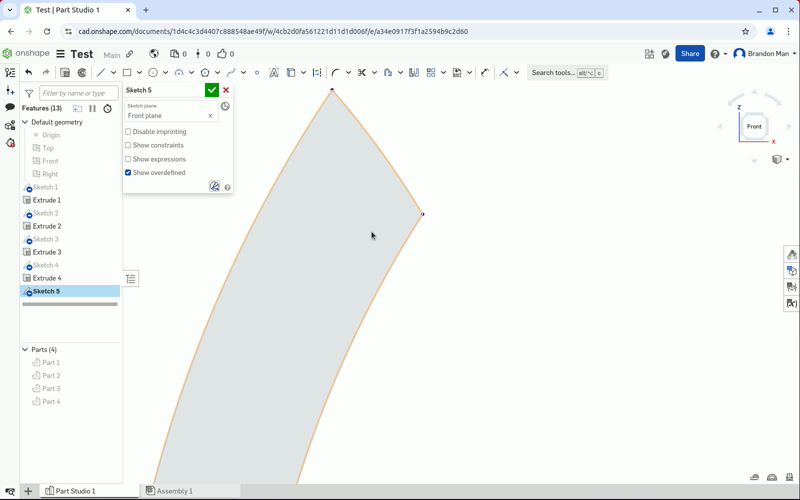
click(371, 231)
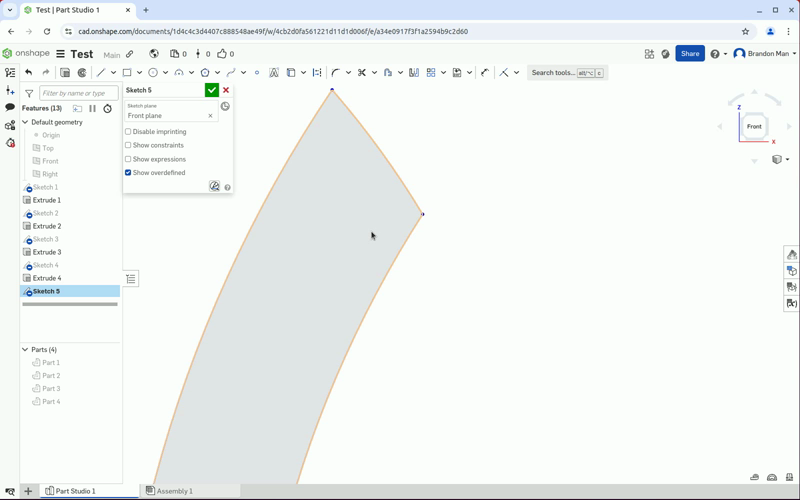
scroll(-6)
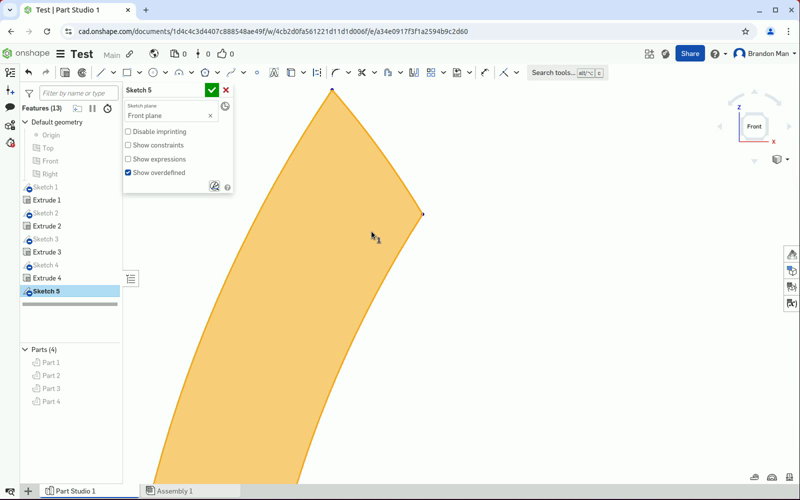
scroll(-6)
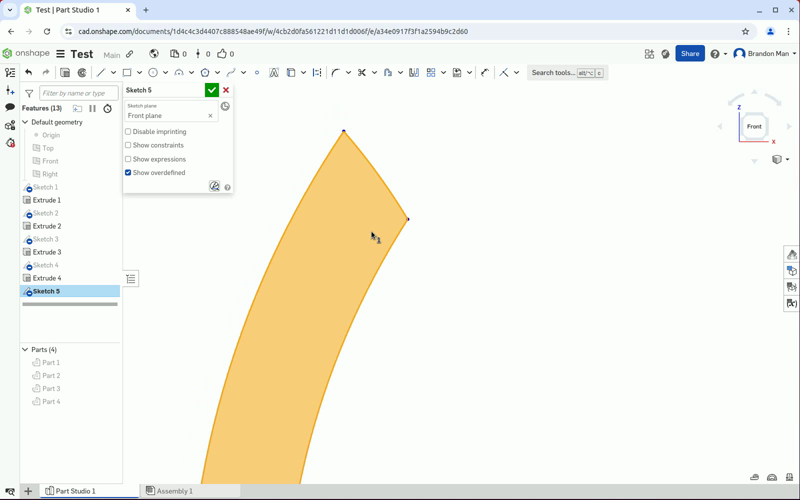
scroll(-6)
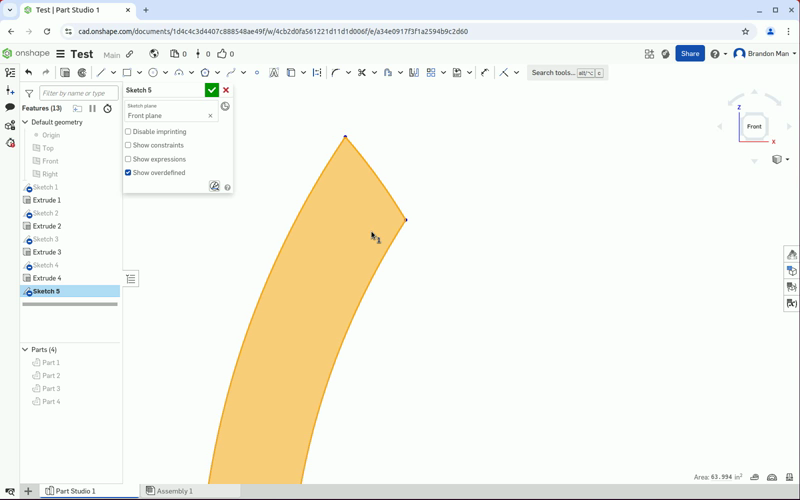
scroll(-6)
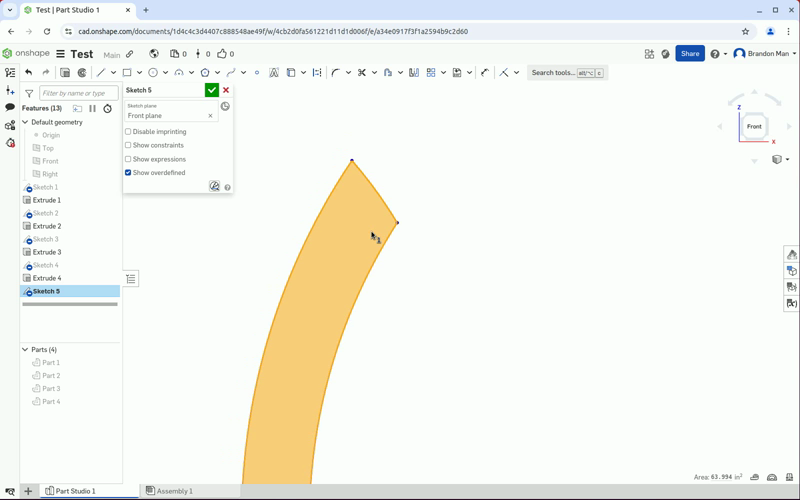
scroll(-6)
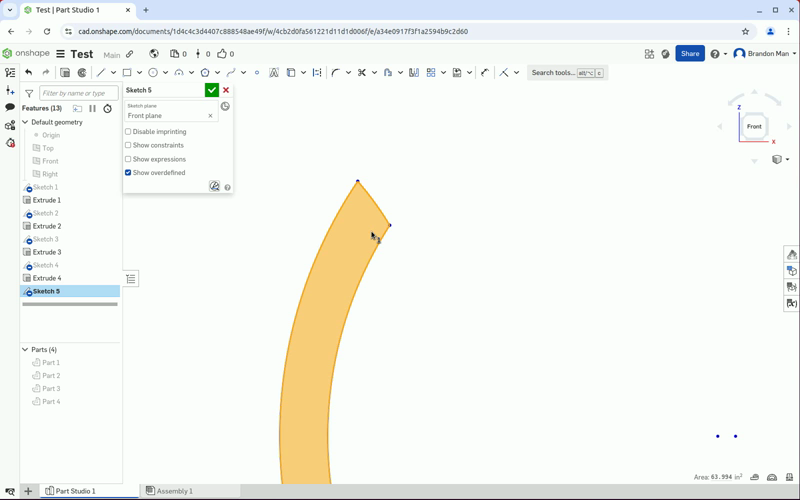
scroll(-6)
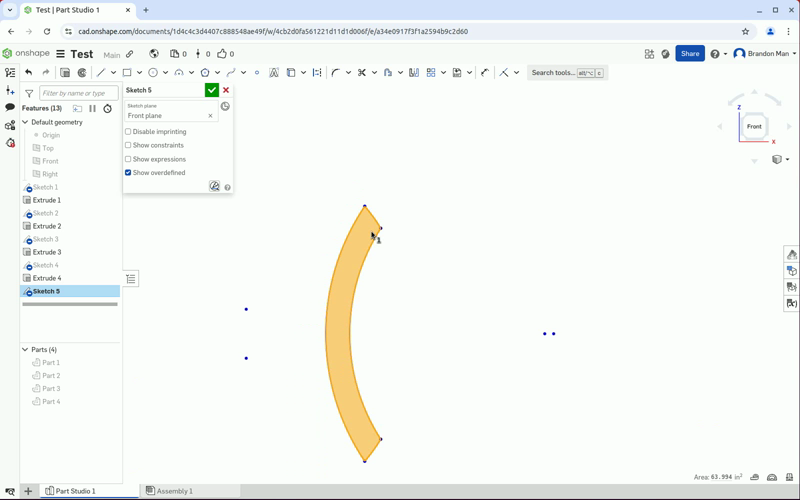
scroll(-6)
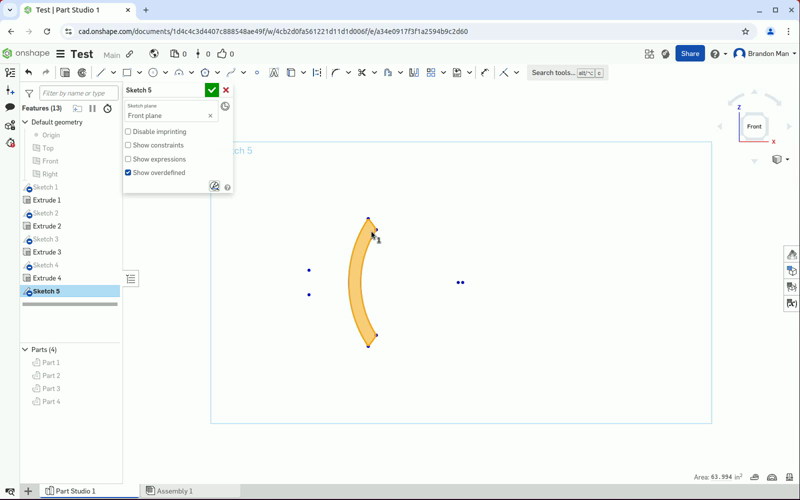
mouse_move(73, 352)
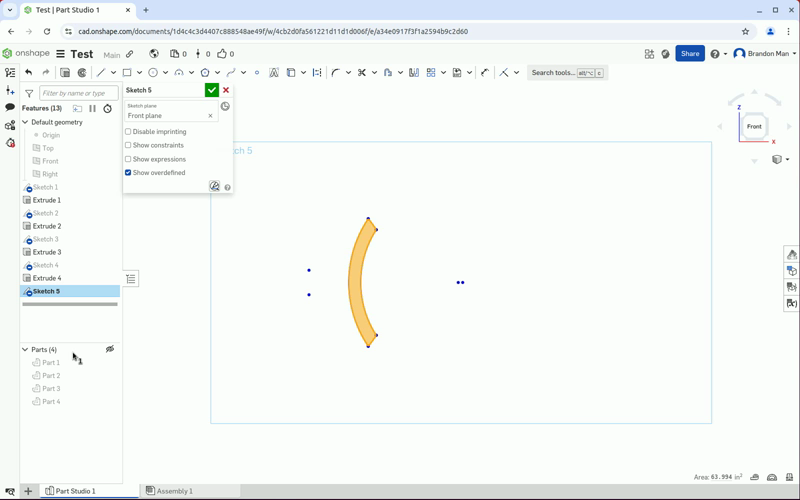
key(shift+y)
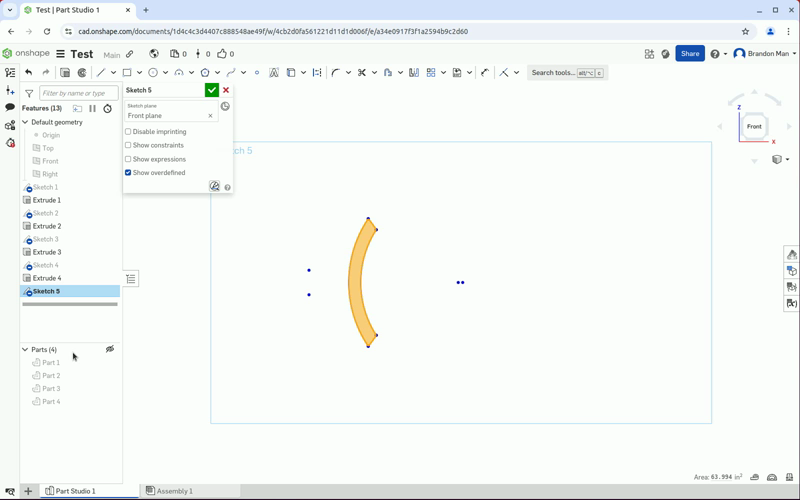
key(shift+e)
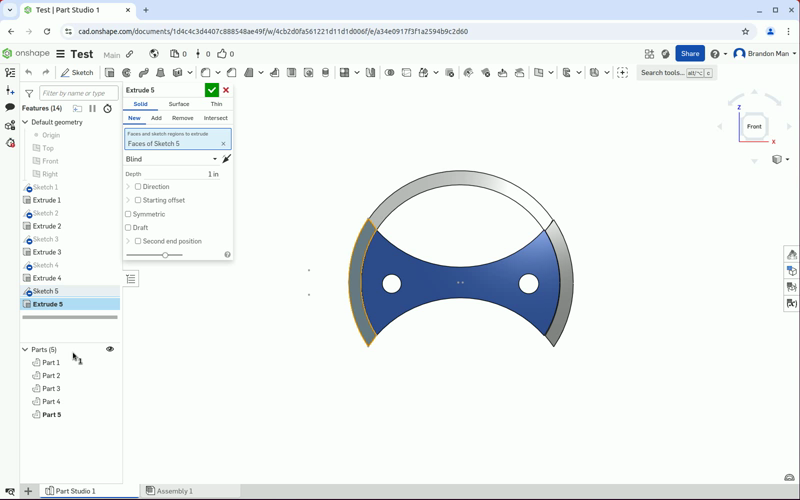
mouse_move(143, 106)
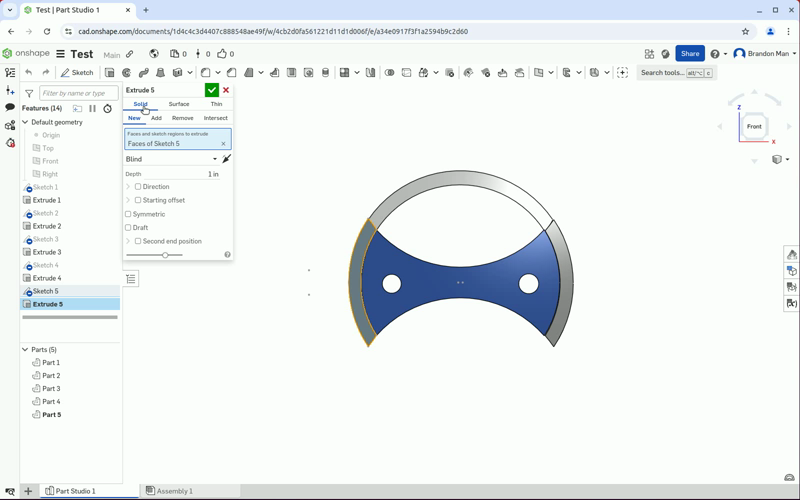
click(143, 106)
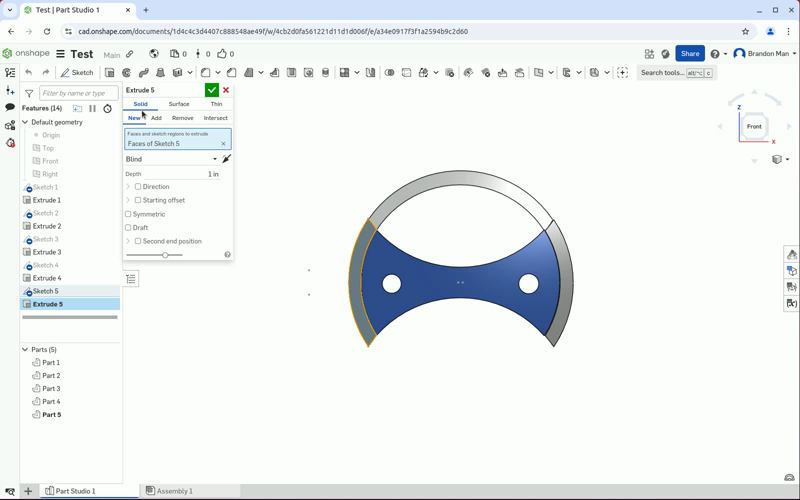
mouse_move(137, 120)
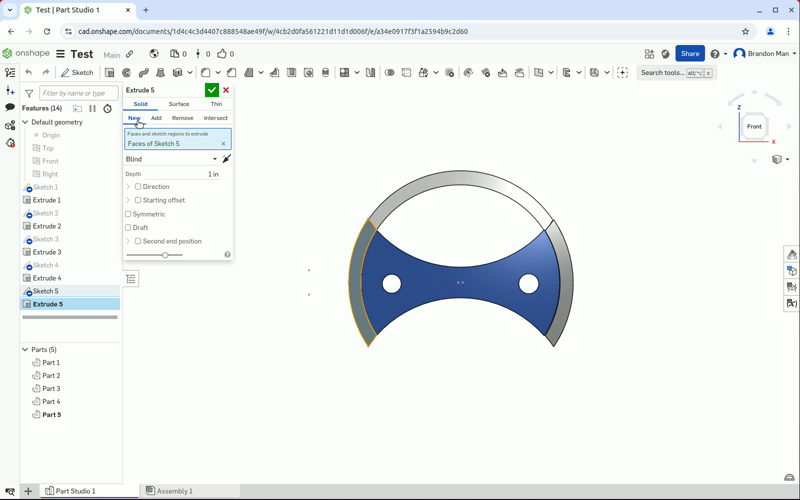
click(137, 120)
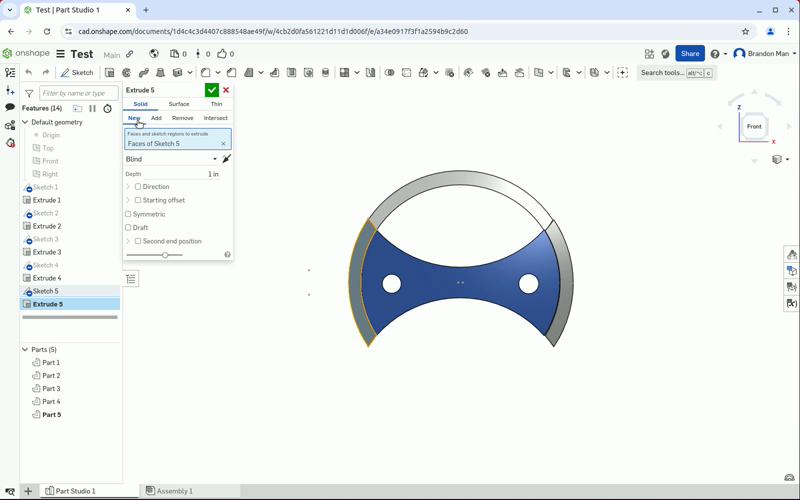
key(tab, 4)
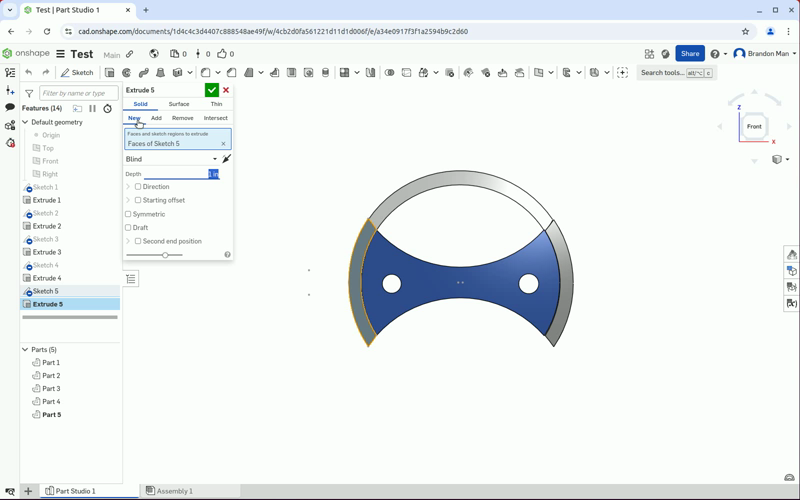
text(-19.257)
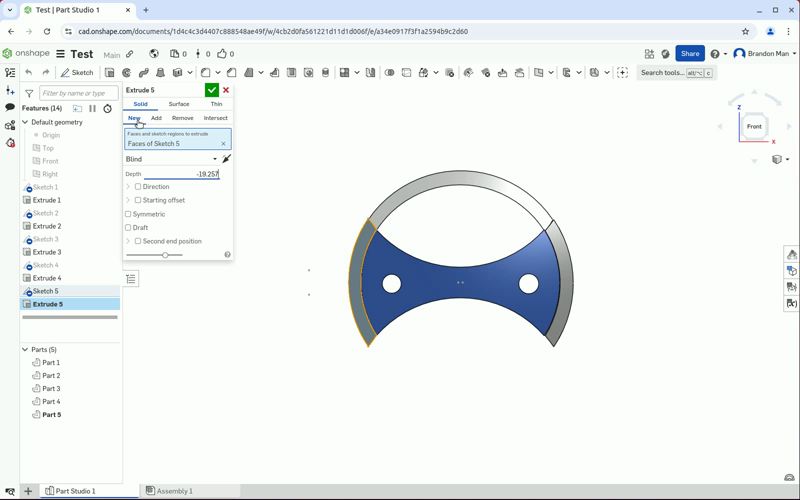
key(enter)
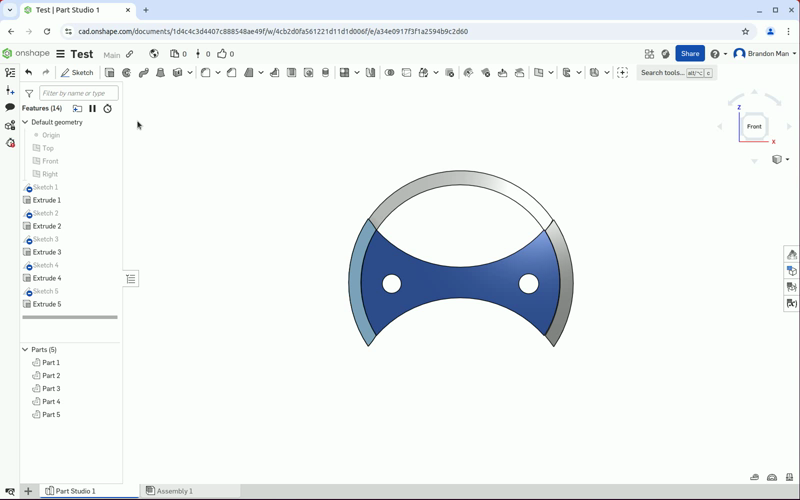
key(shift+h)
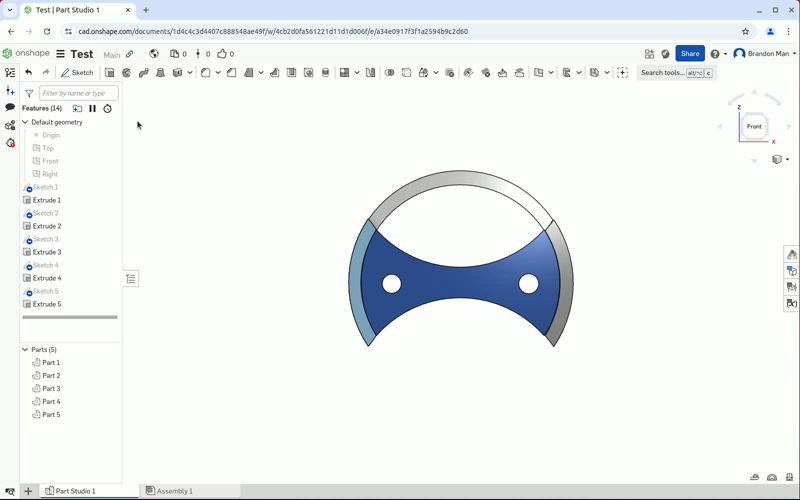
key(shift+h)
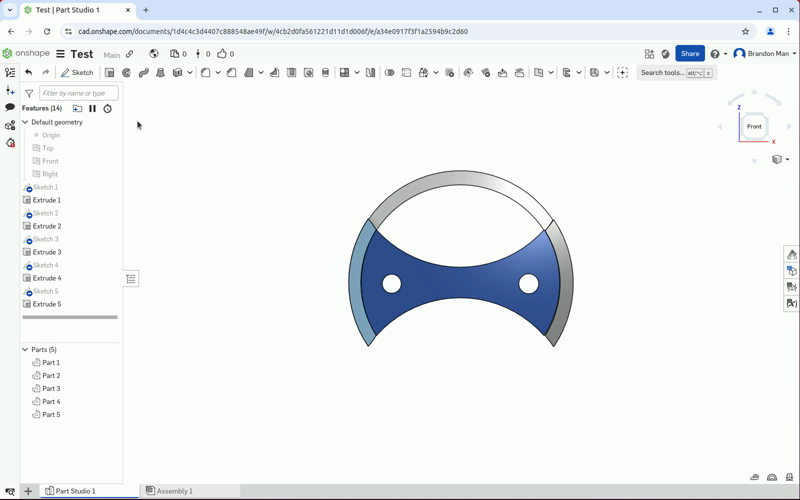
mouse_move(73, 189)
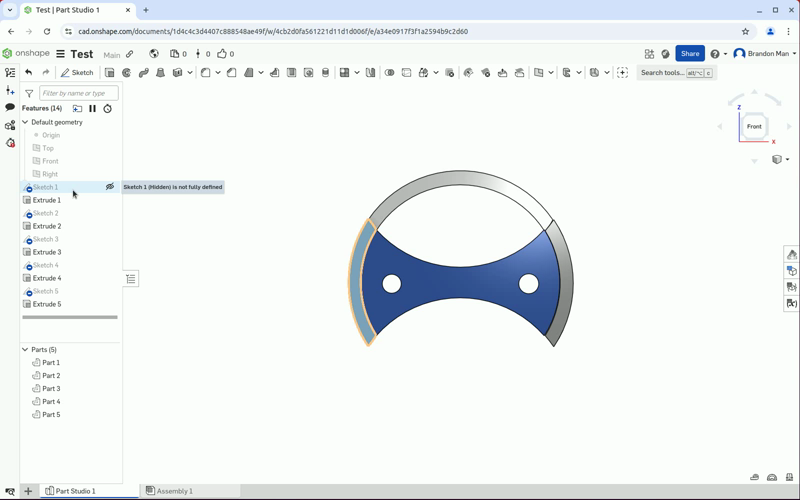
click(73, 189)
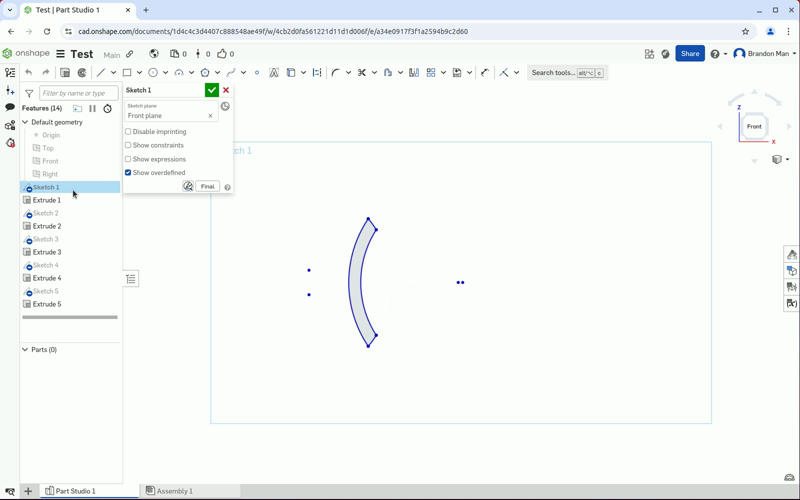
mouse_move(229, 92)
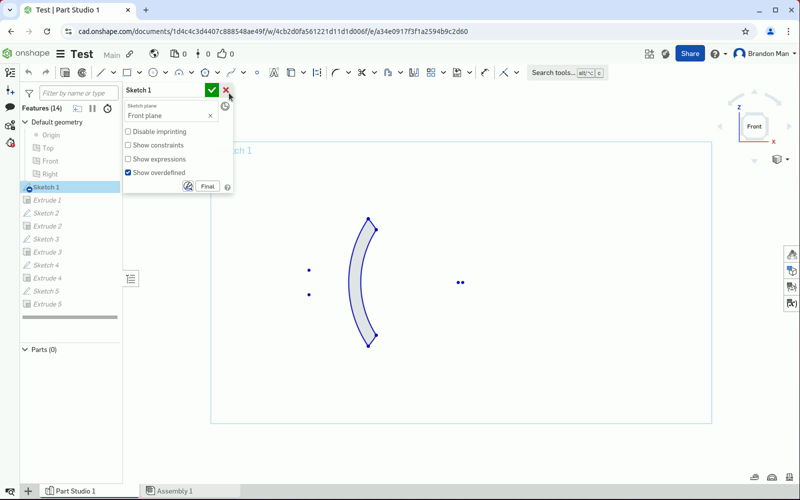
click(229, 92)
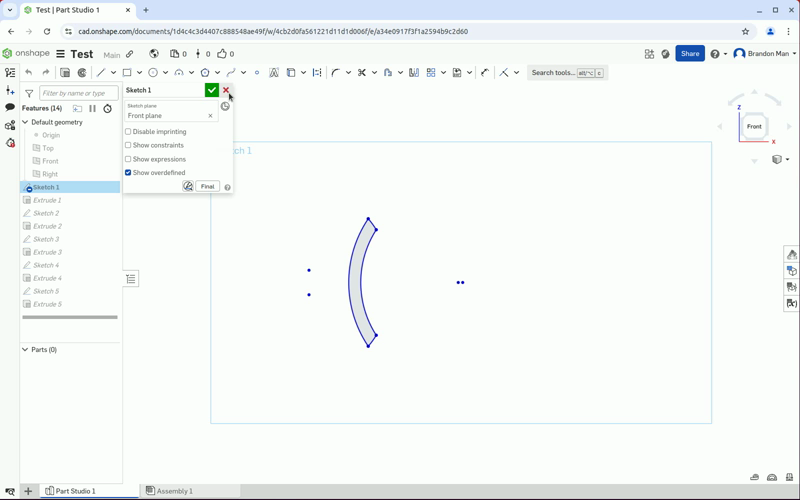
key(shift+s)
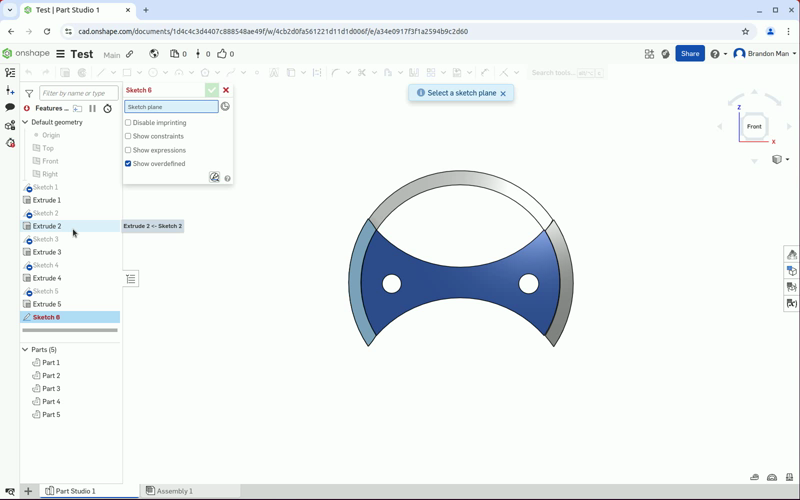
scroll(3)
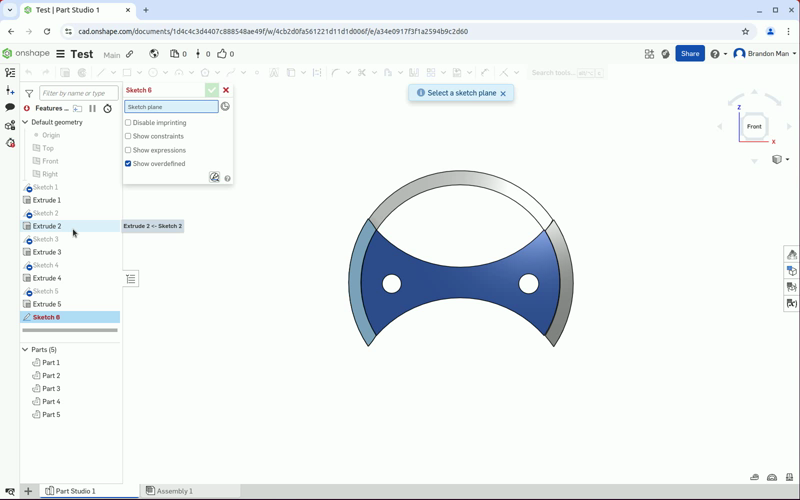
mouse_move(73, 163)
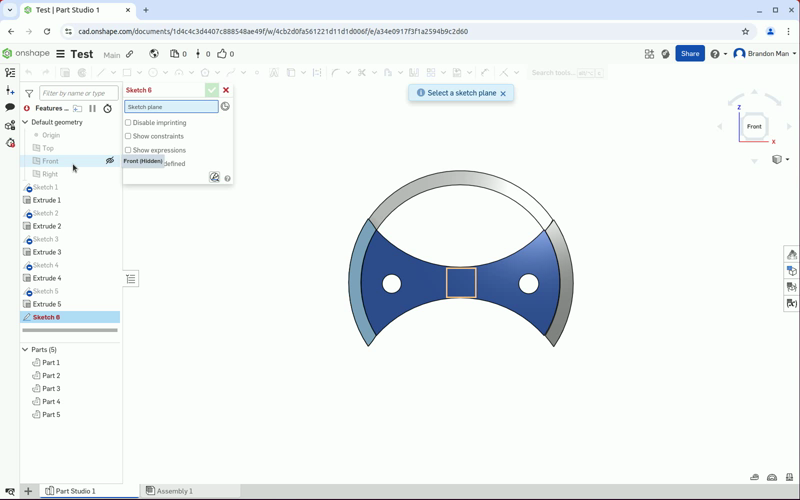
click(73, 163)
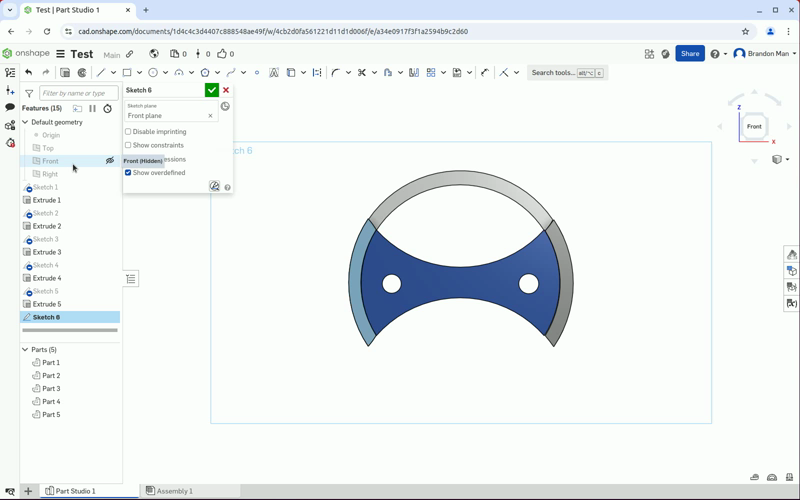
mouse_move(73, 352)
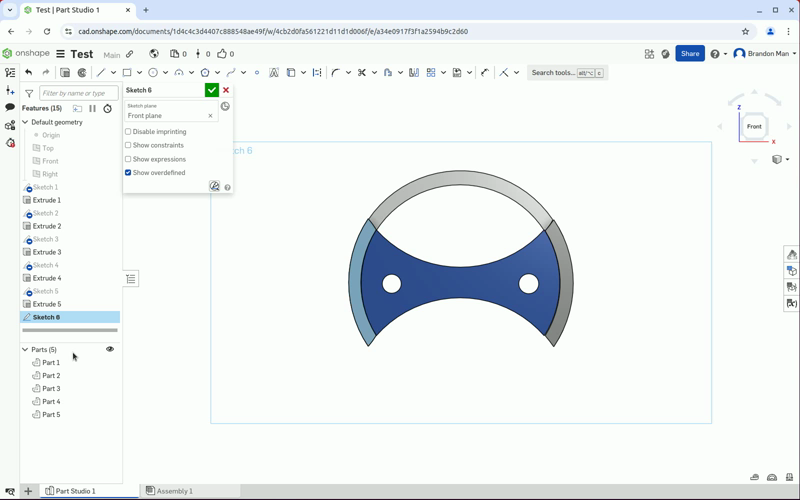
key(y)
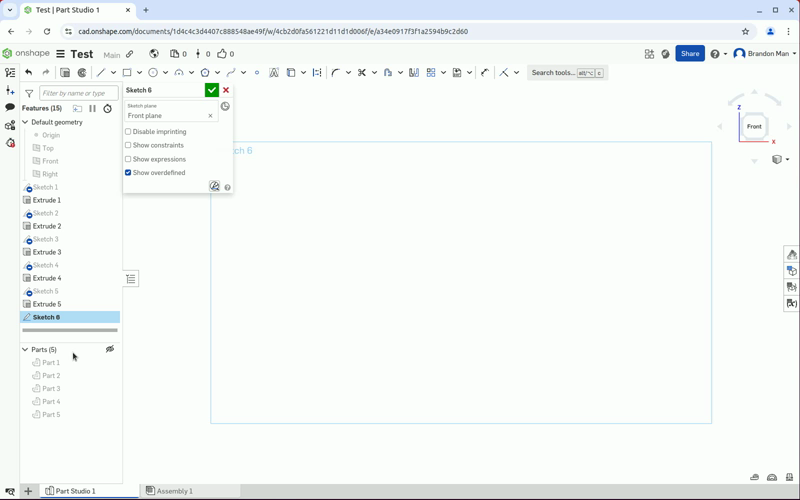
key(a)
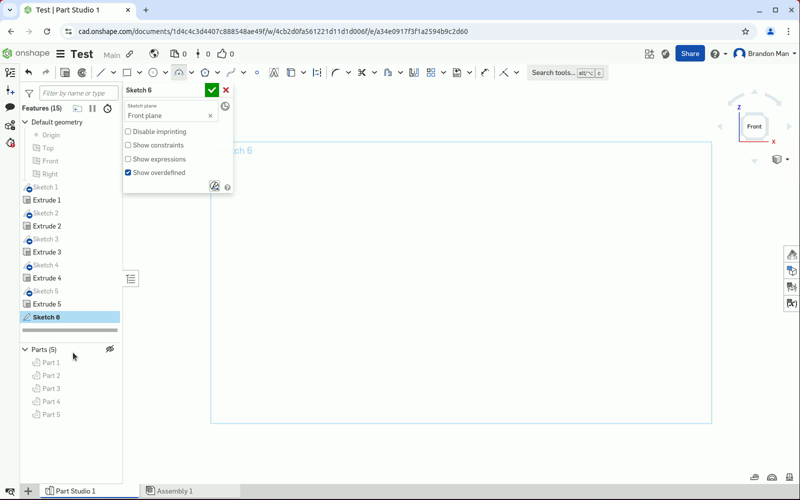
key_down(shift)
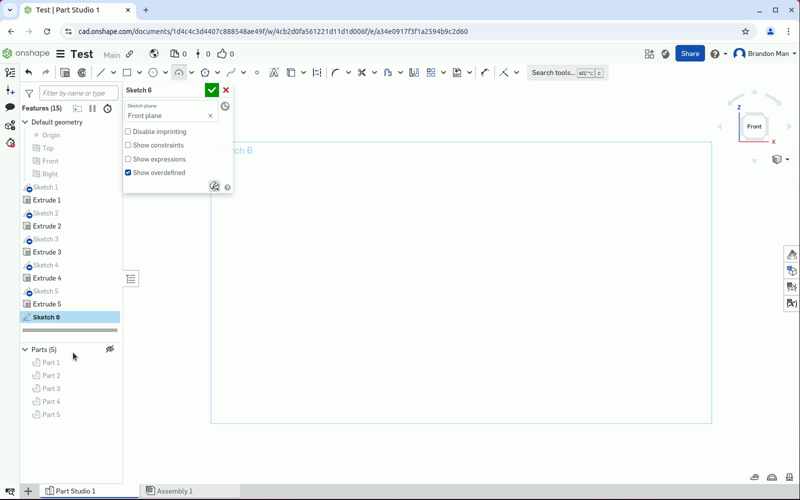
mouse_move(368, 346)
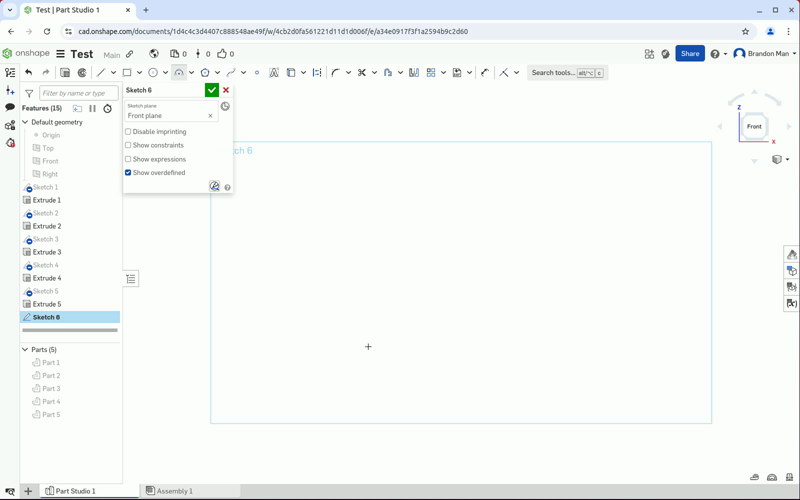
click(368, 346)
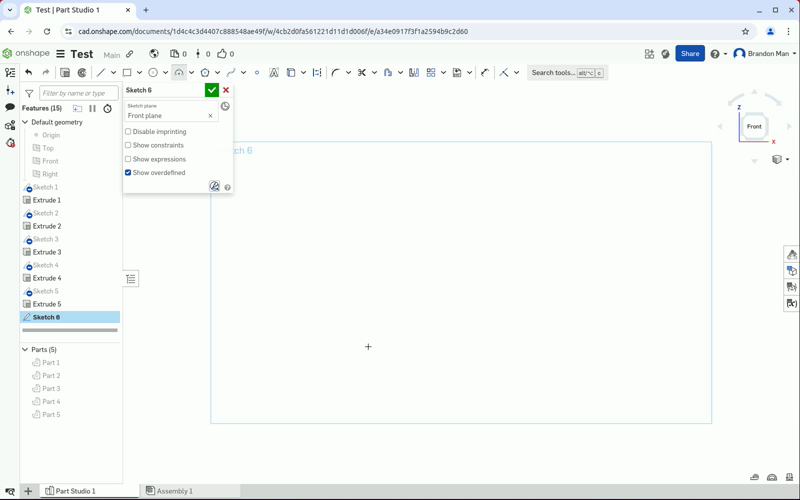
key_up(shift)
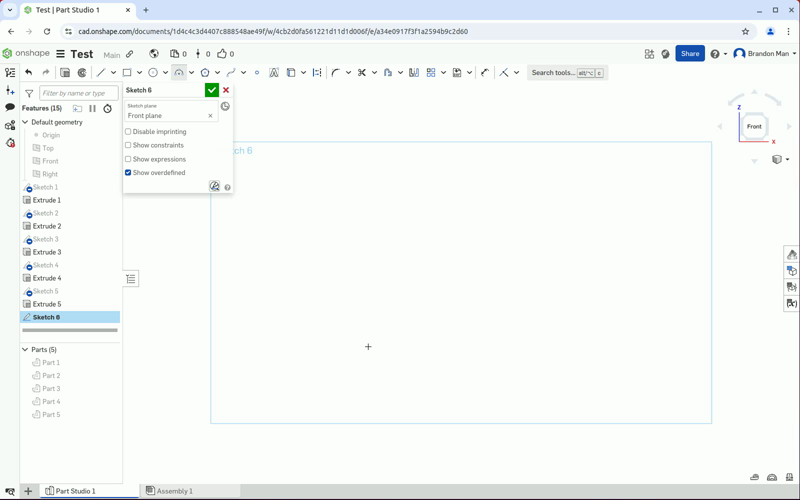
key_down(shift)
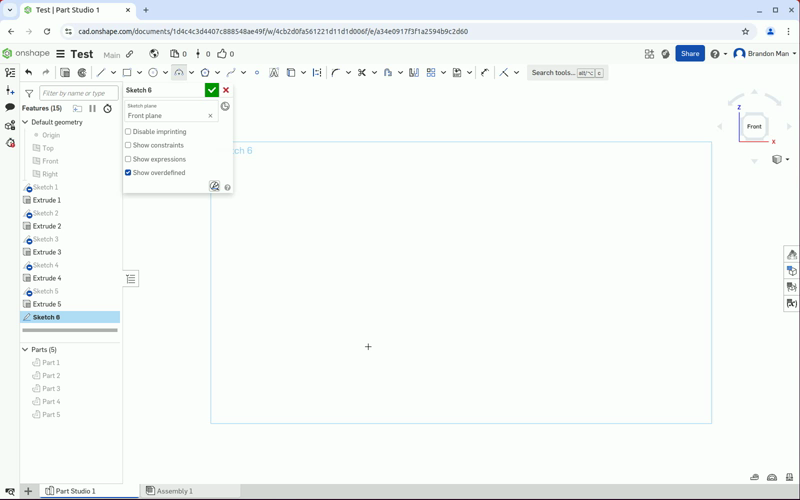
mouse_move(552, 346)
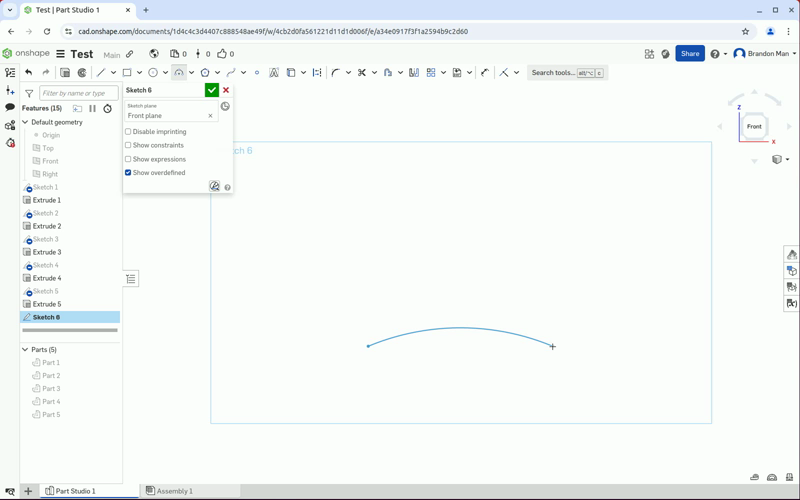
click(552, 346)
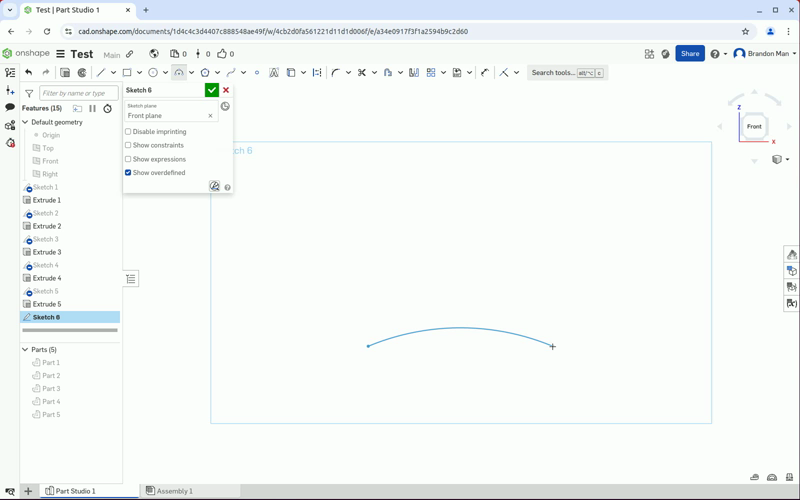
mouse_move(460, 394)
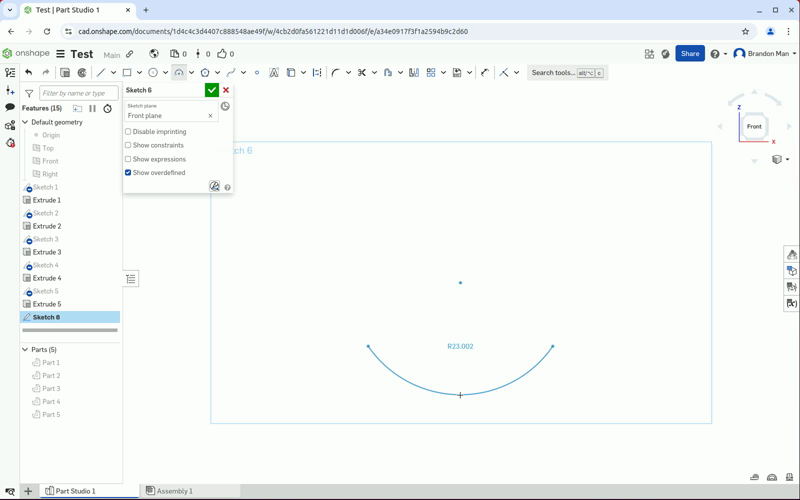
click(460, 394)
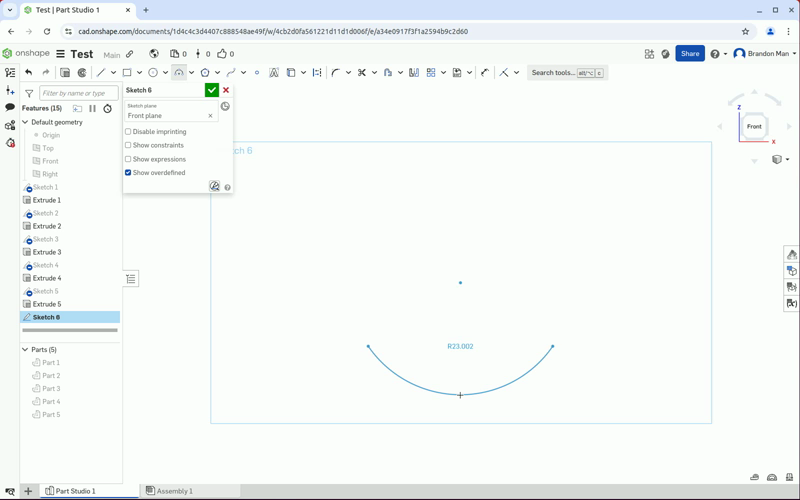
key_up(shift)
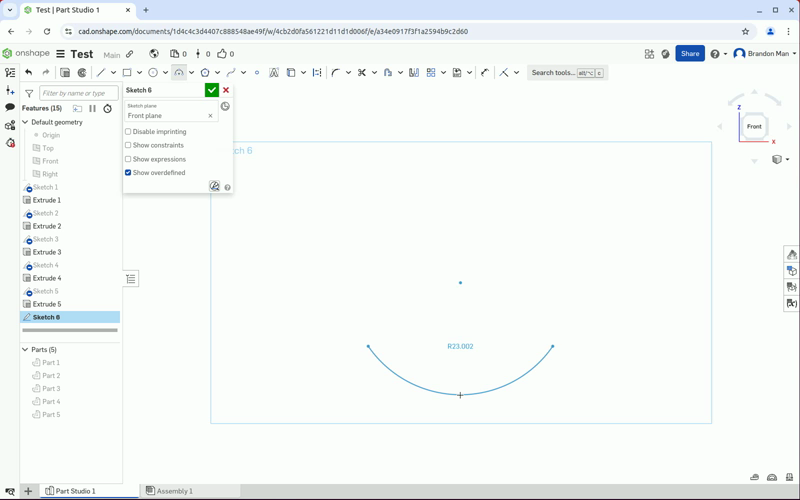
mouse_move(552, 346)
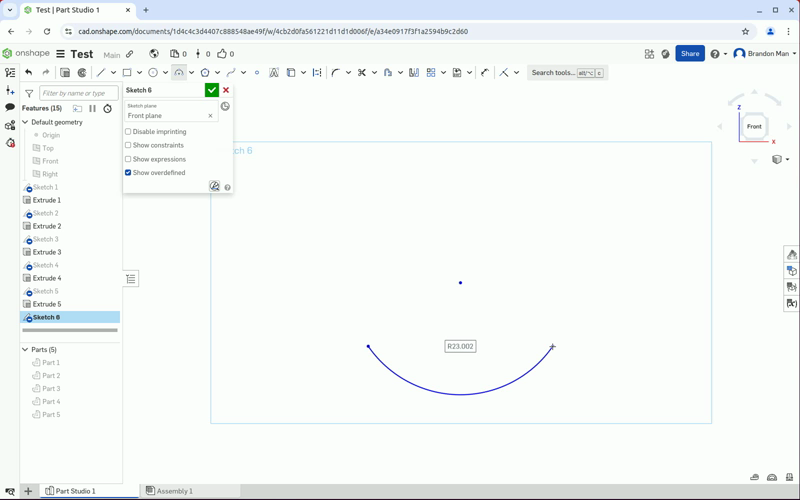
click(552, 346)
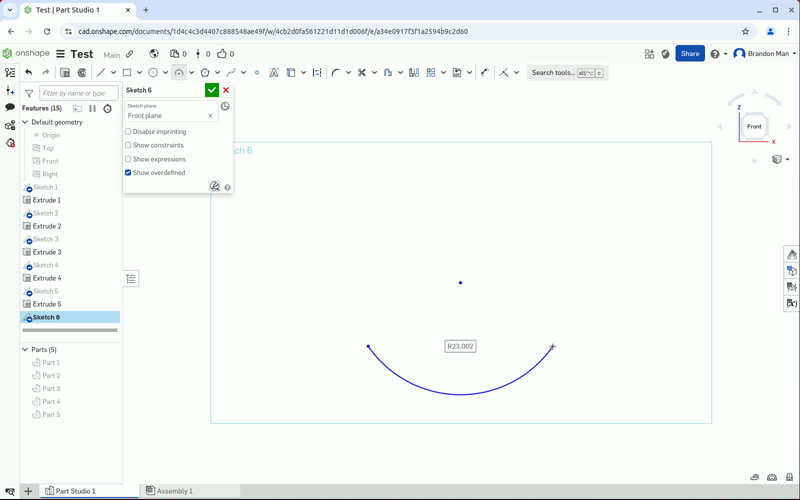
key_down(shift)
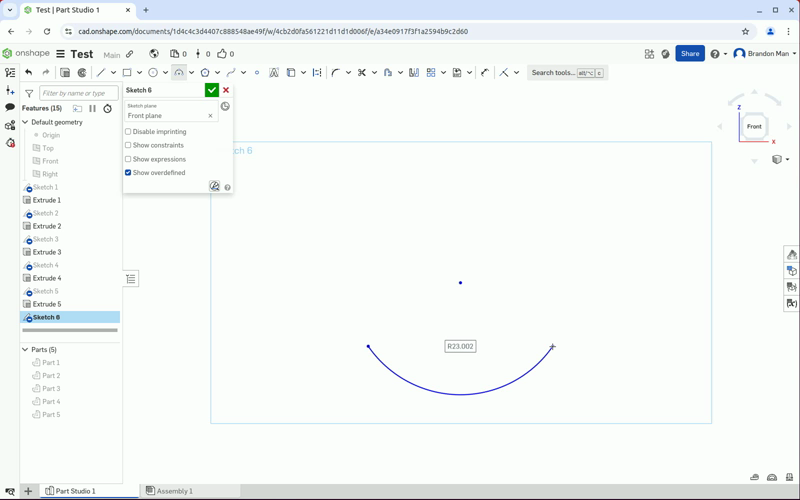
mouse_move(544, 334)
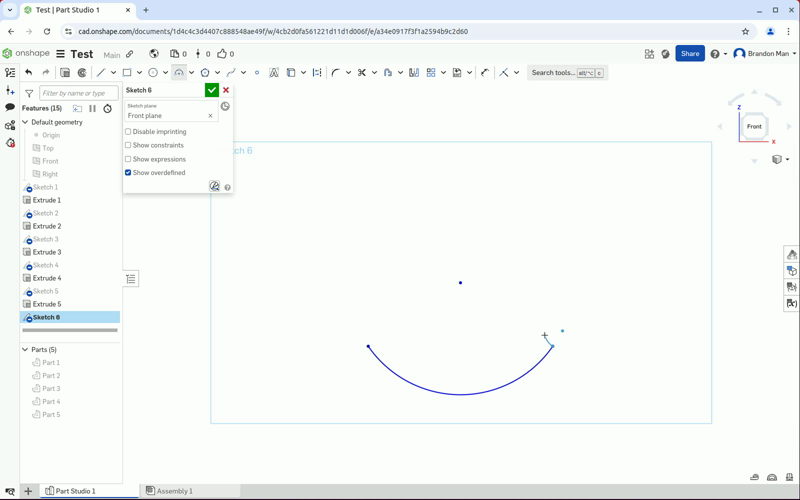
click(544, 334)
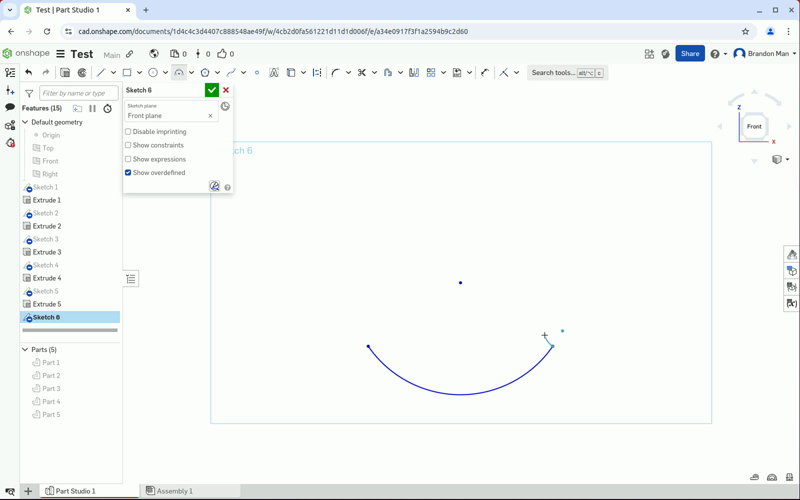
mouse_move(549, 340)
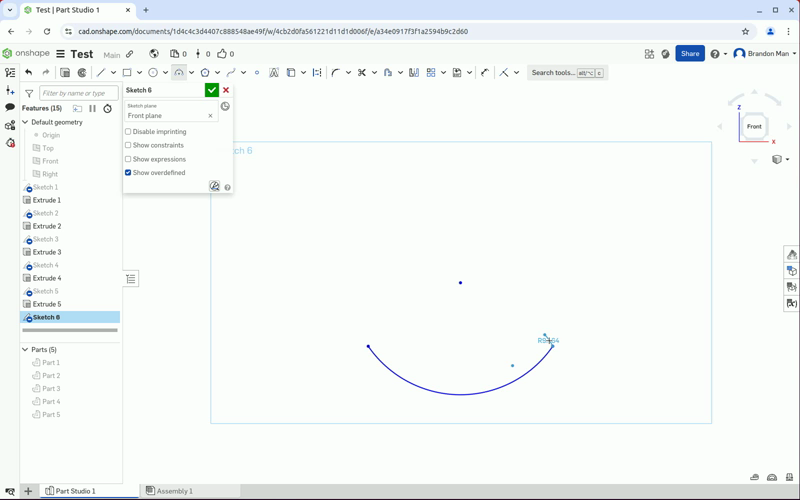
click(549, 340)
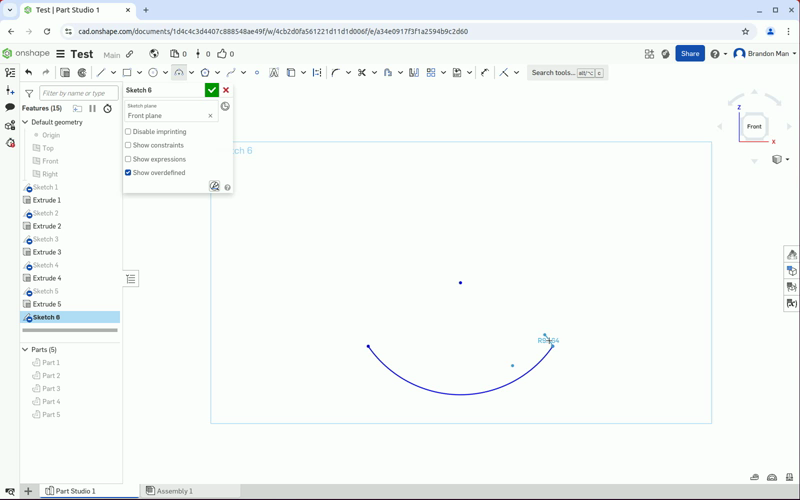
key_up(shift)
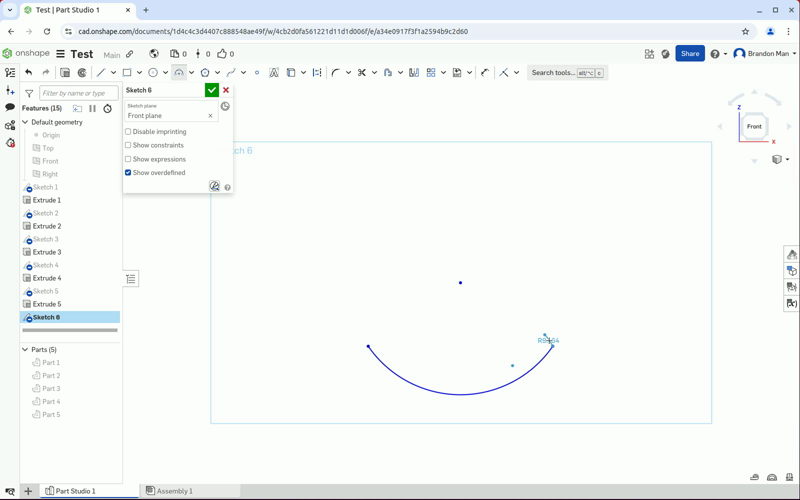
mouse_move(544, 334)
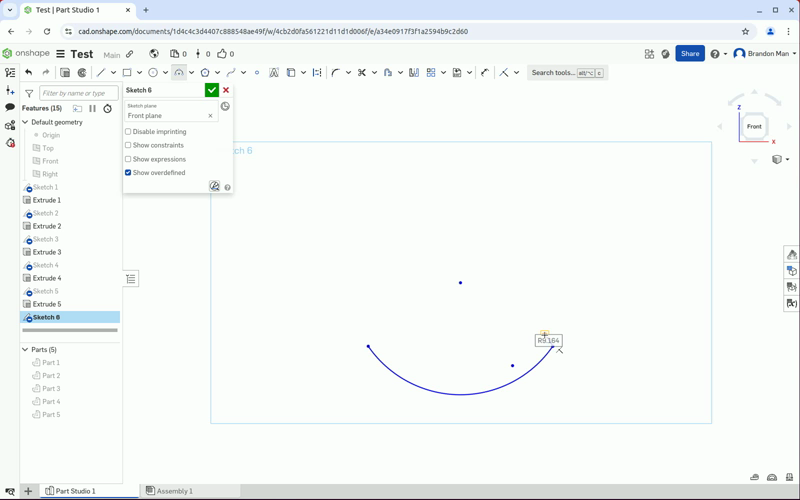
click(544, 334)
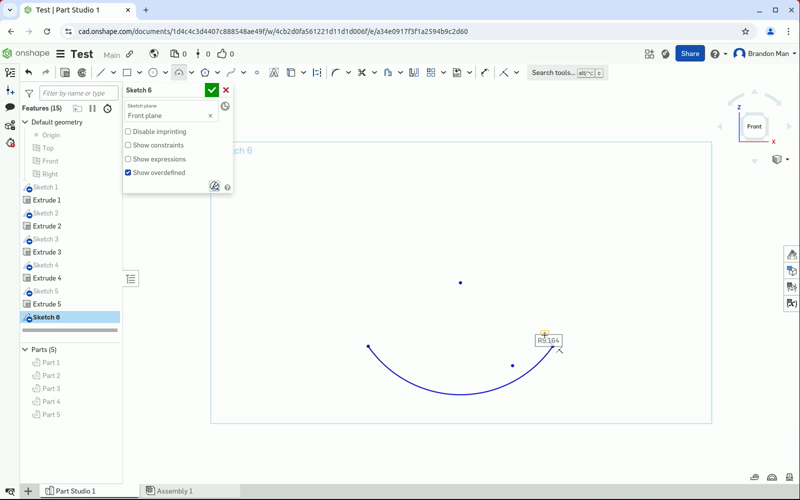
key_down(shift)
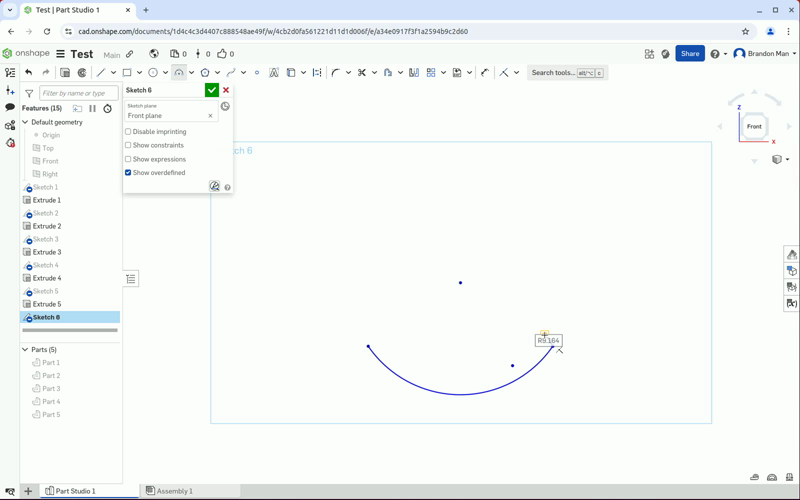
mouse_move(375, 334)
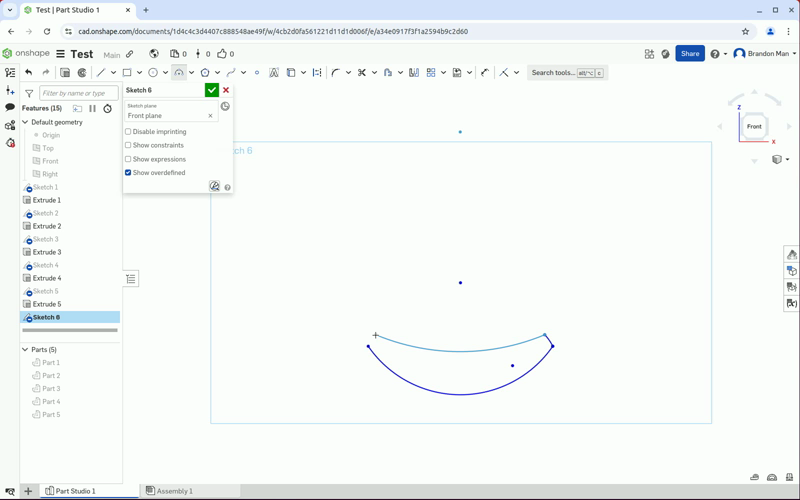
click(375, 334)
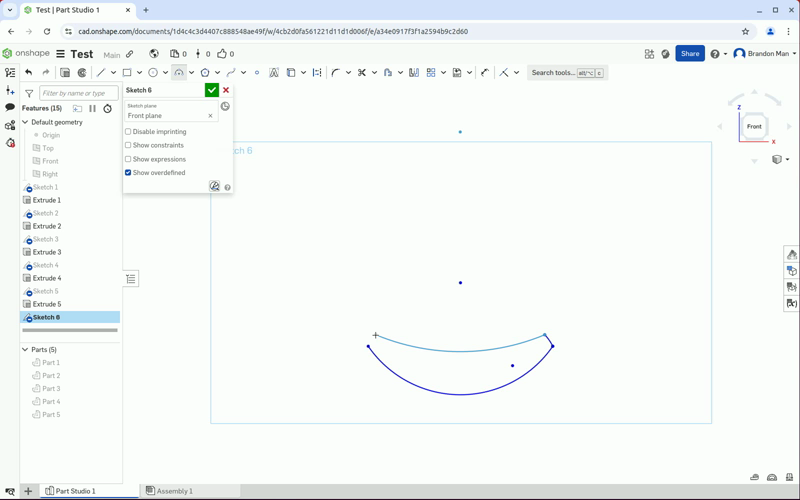
mouse_move(460, 381)
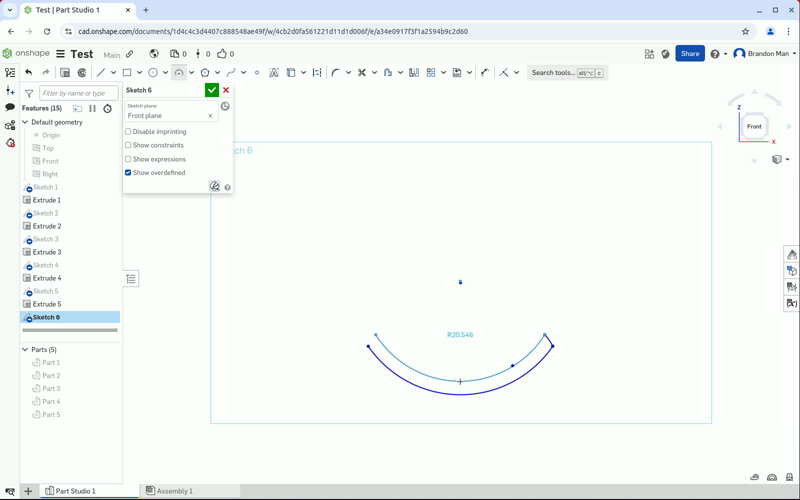
click(460, 381)
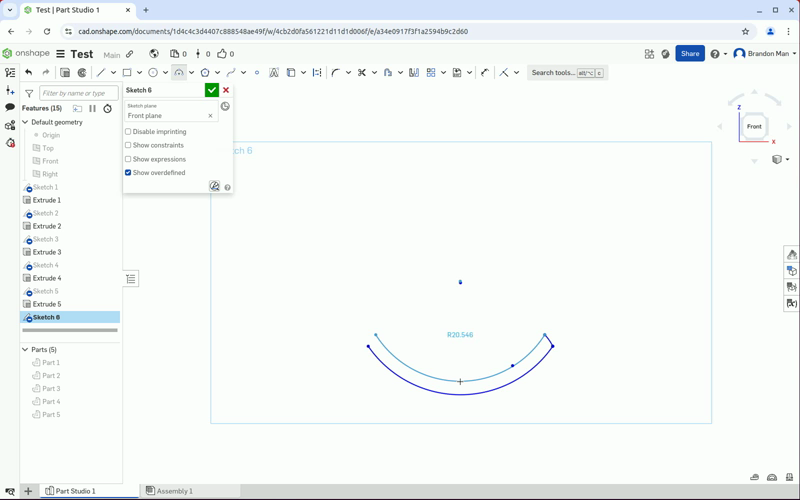
key_up(shift)
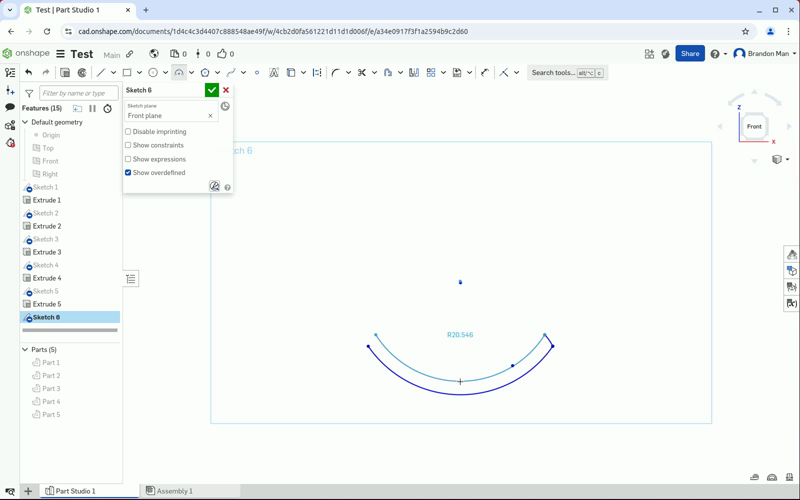
mouse_move(375, 334)
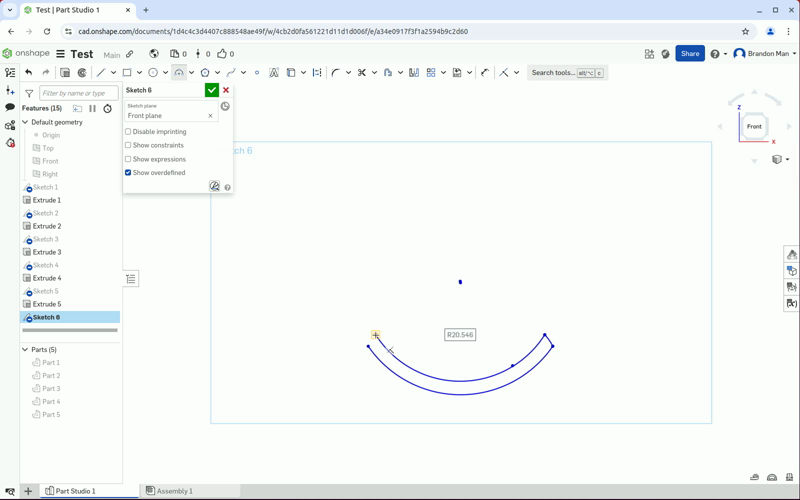
click(375, 334)
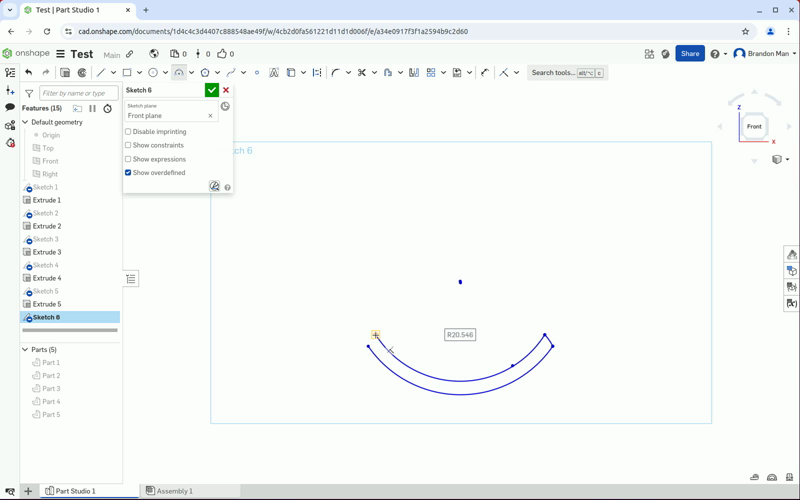
mouse_move(368, 346)
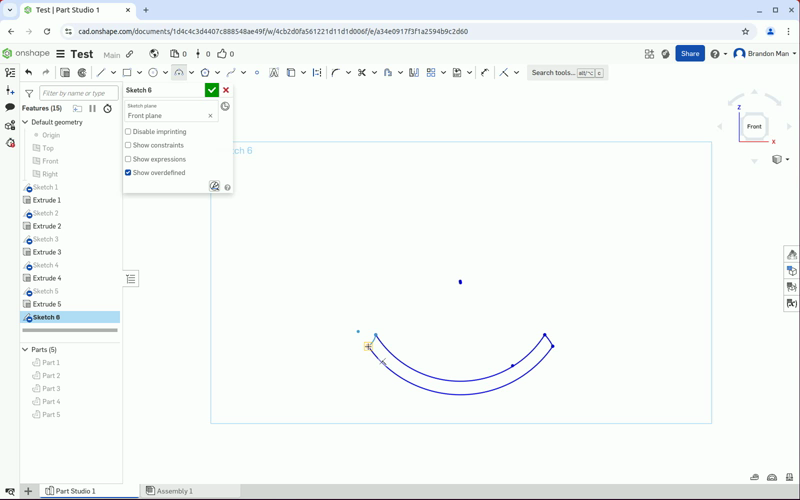
click(368, 346)
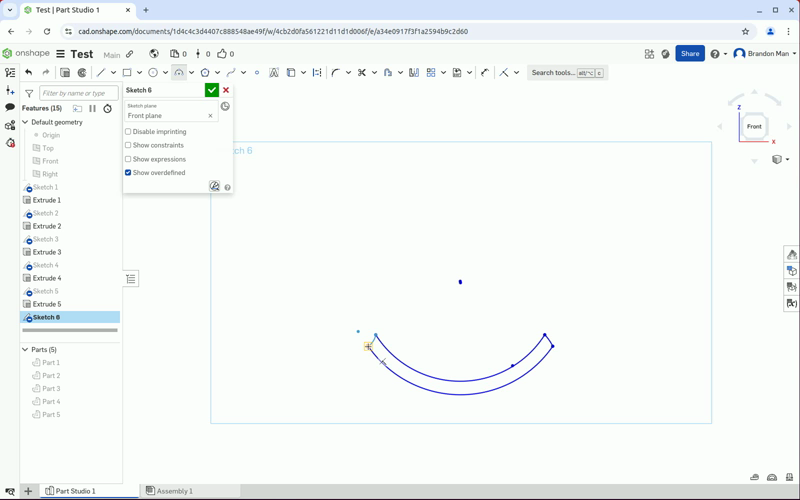
key_down(shift)
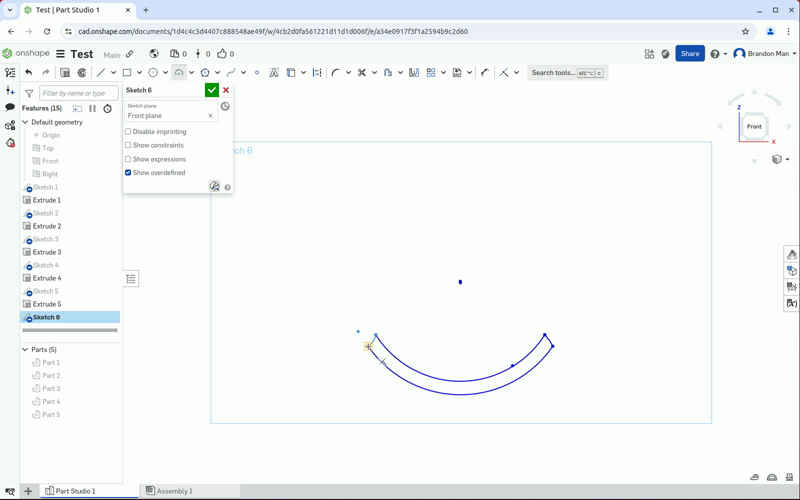
mouse_move(371, 340)
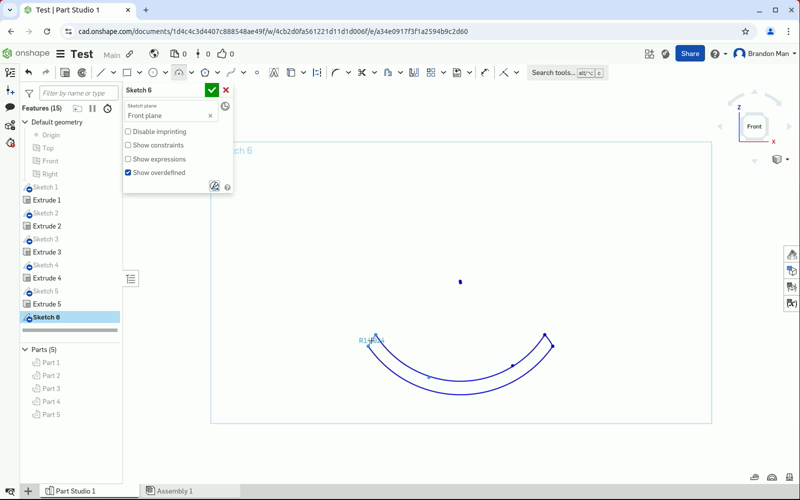
click(371, 340)
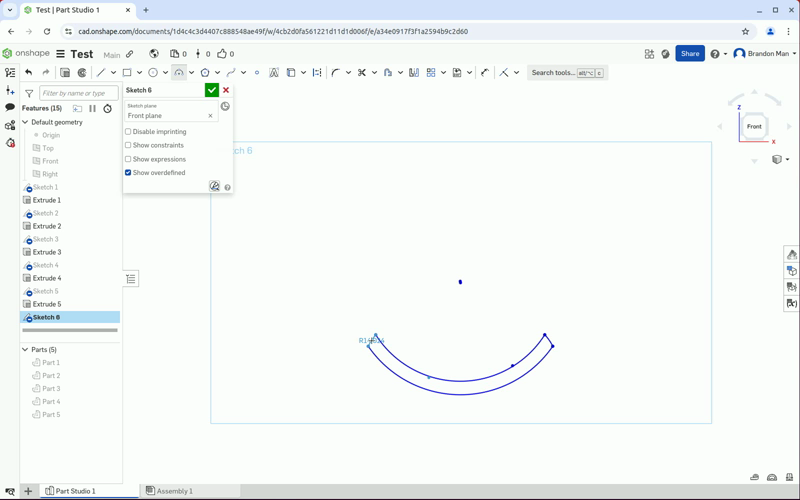
key_up(shift)
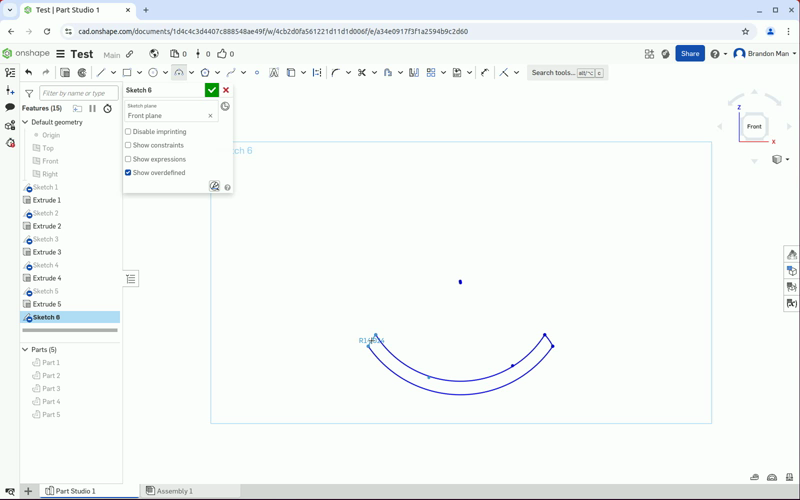
key(esc)
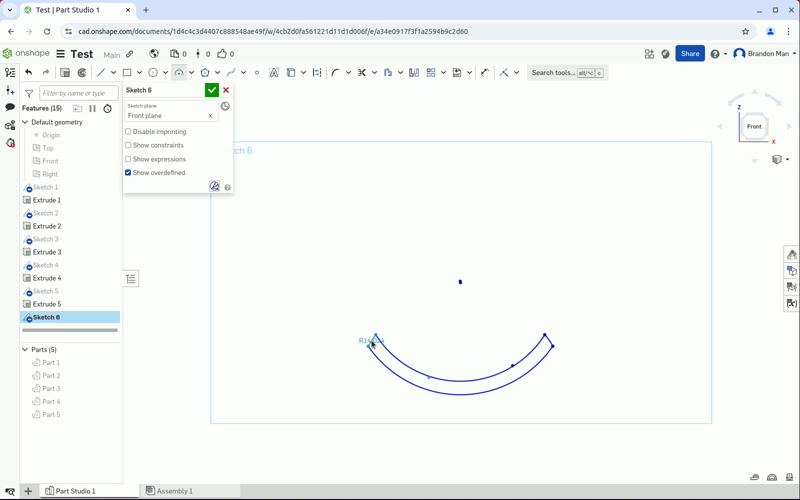
mouse_move(424, 380)
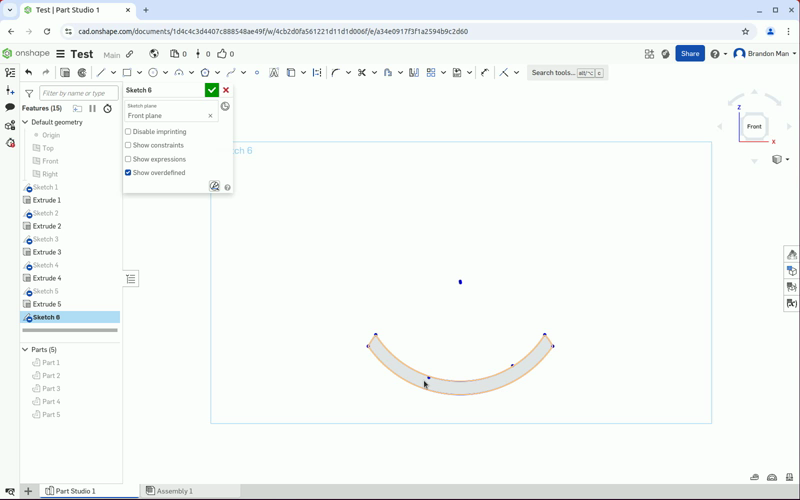
click(424, 380)
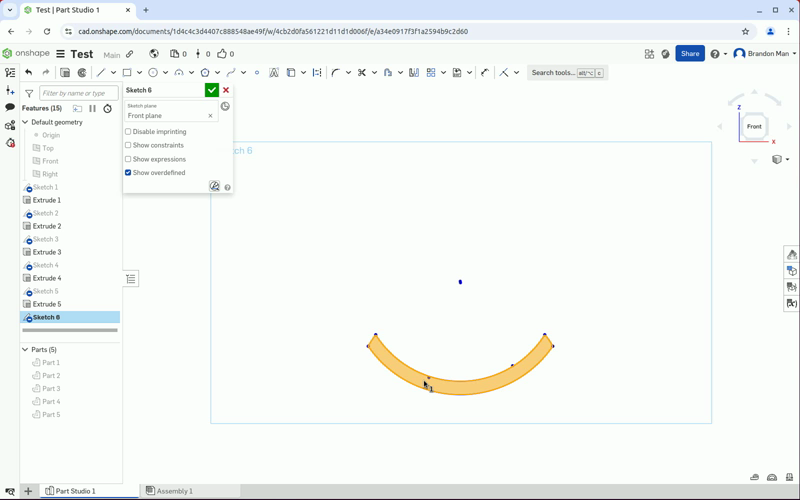
mouse_move(73, 352)
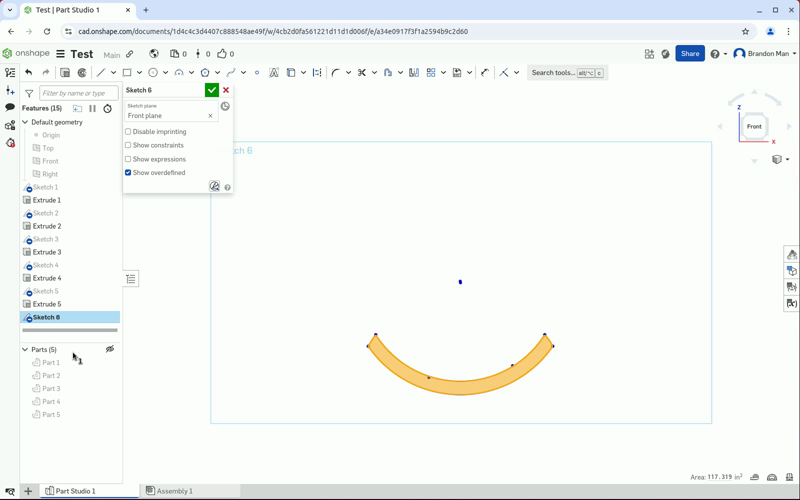
key(shift+y)
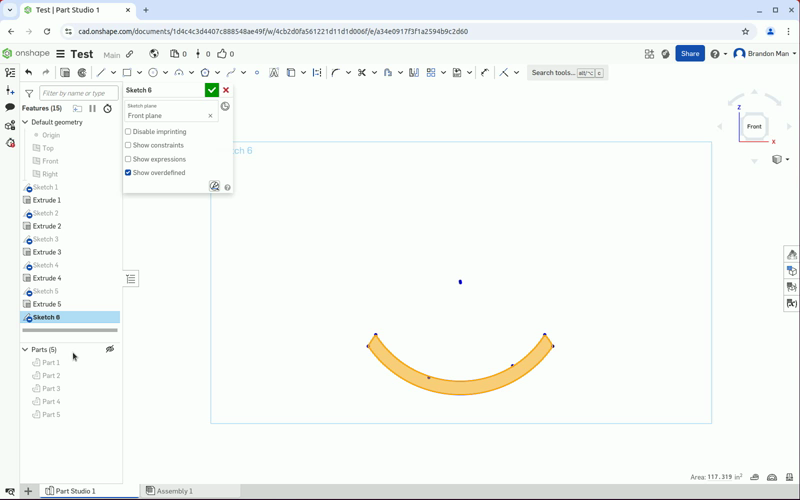
key(shift+e)
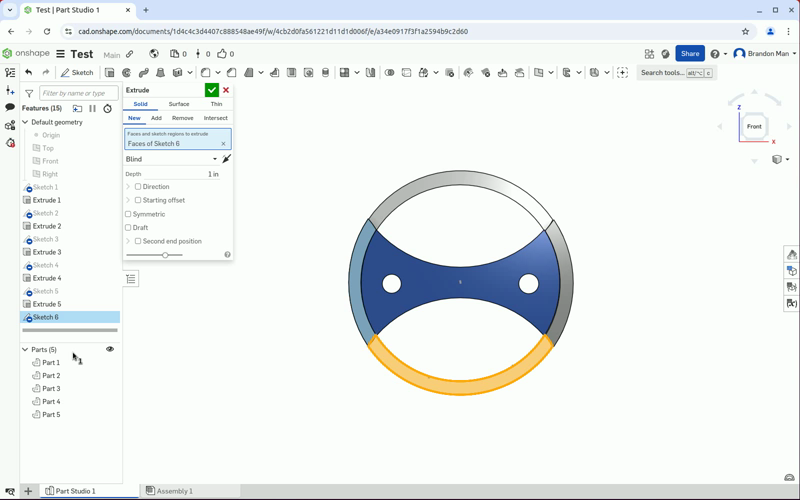
mouse_move(143, 106)
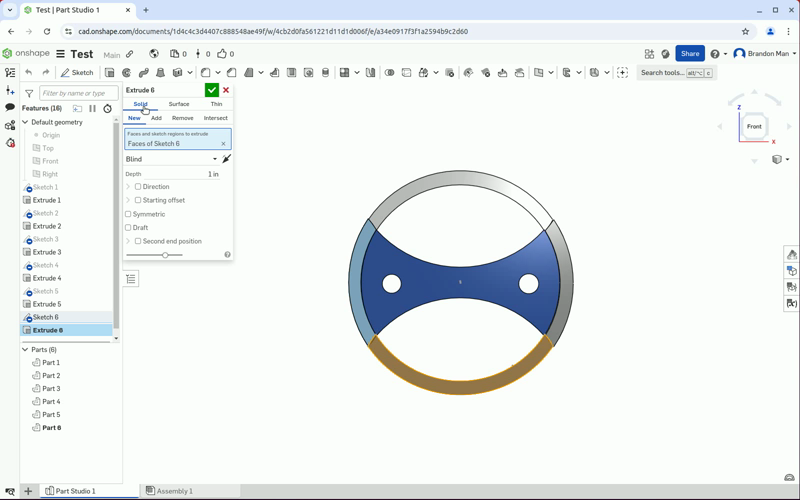
click(143, 106)
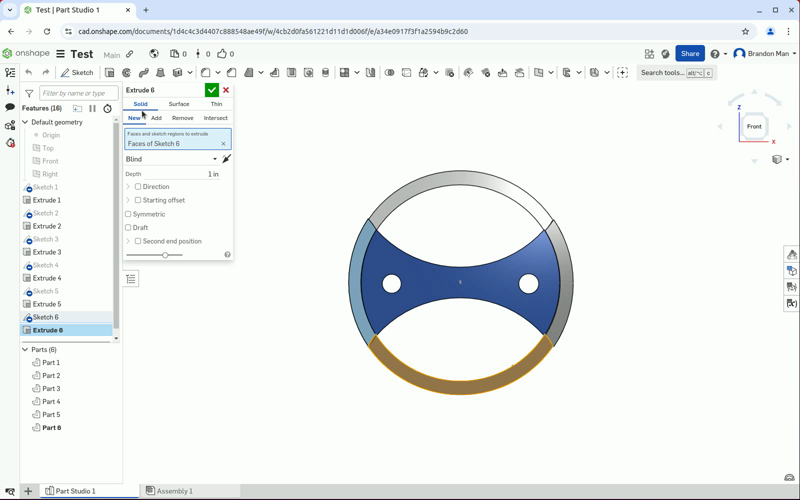
mouse_move(137, 120)
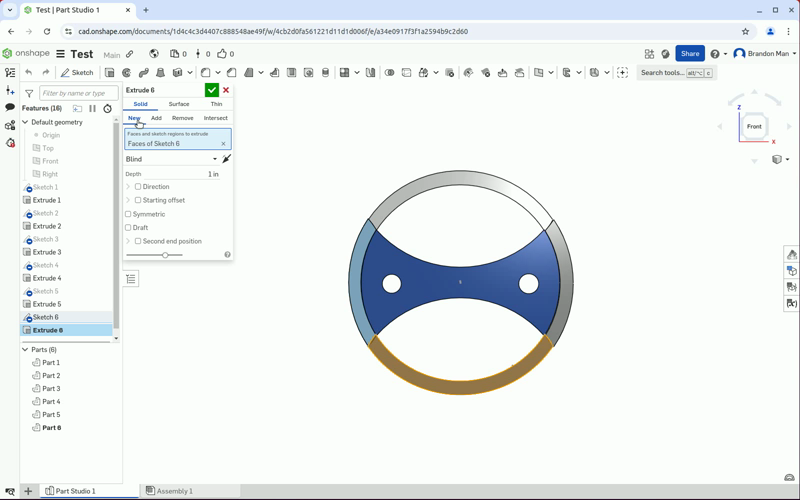
click(137, 120)
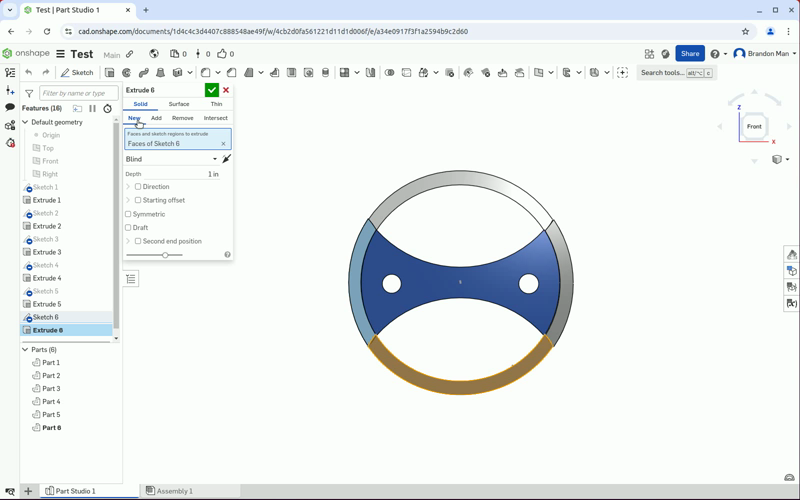
key(tab, 4)
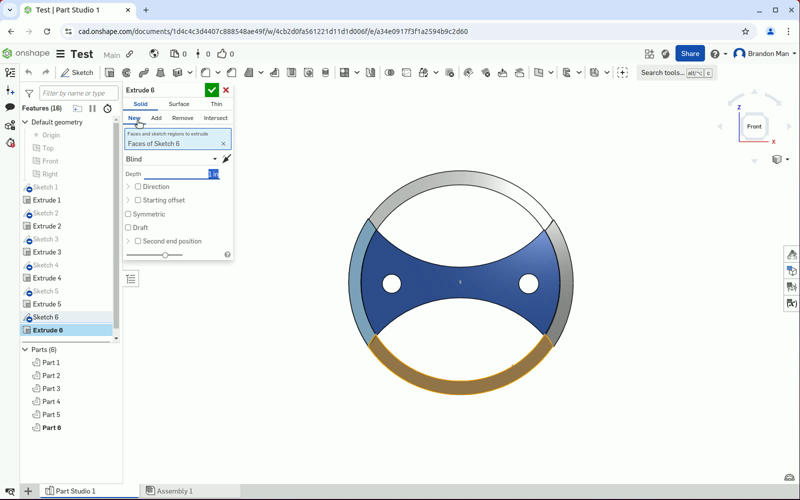
text(-19.257)
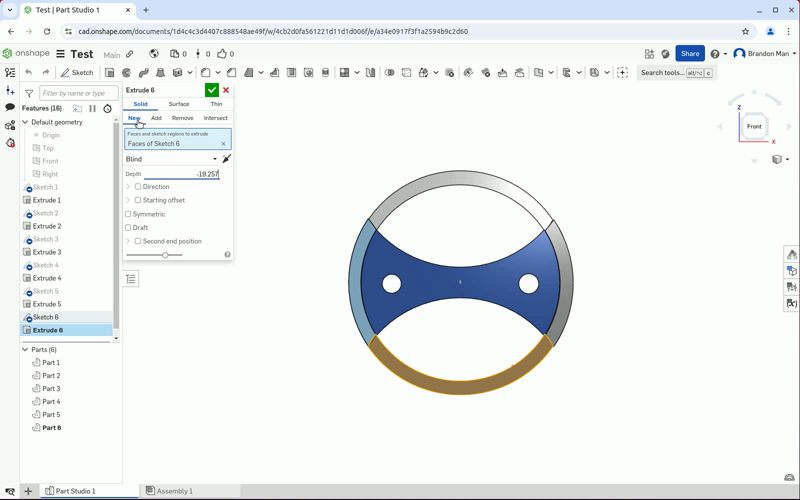
key(enter)
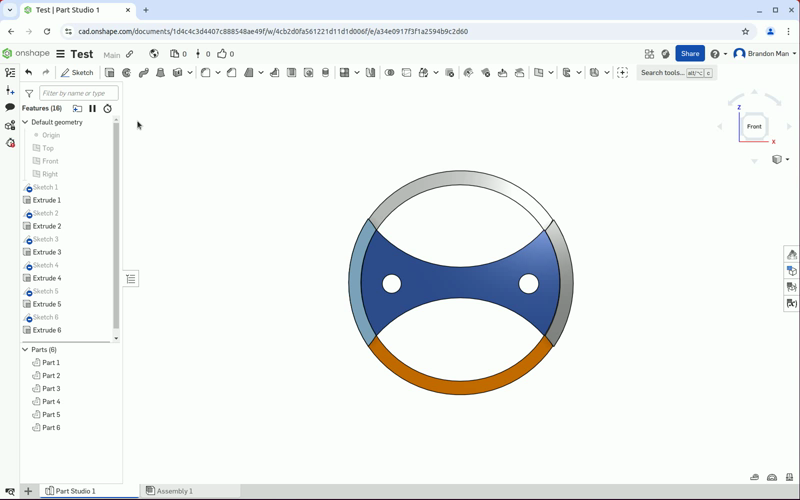
key(shift+h)
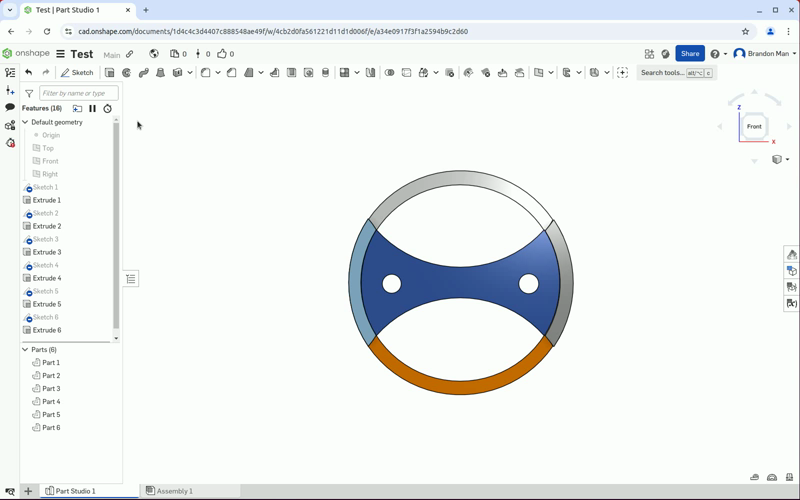
key(shift+h)
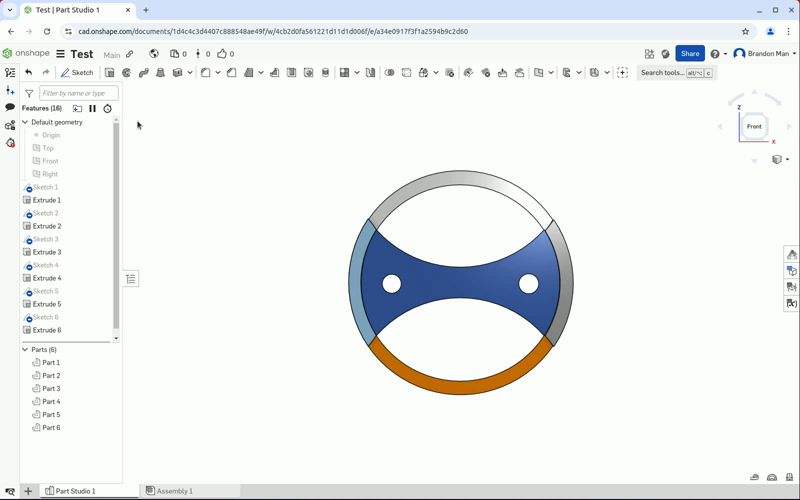
mouse_move(69, 189)
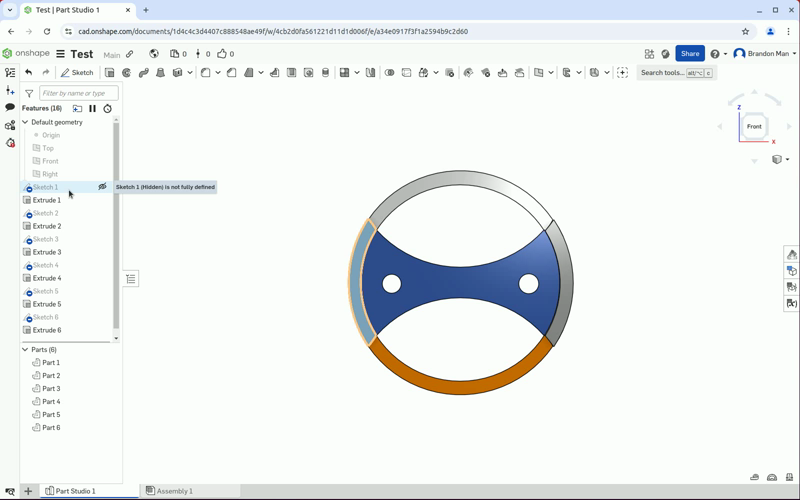
click(69, 189)
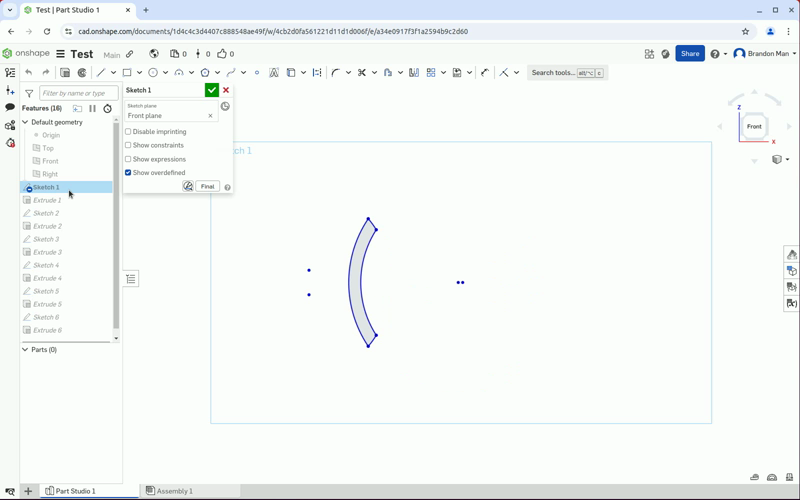
mouse_move(229, 92)
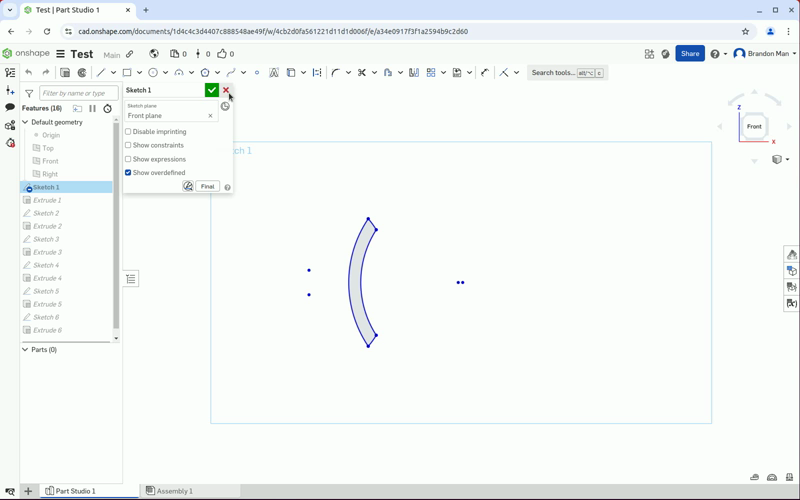
click(229, 92)
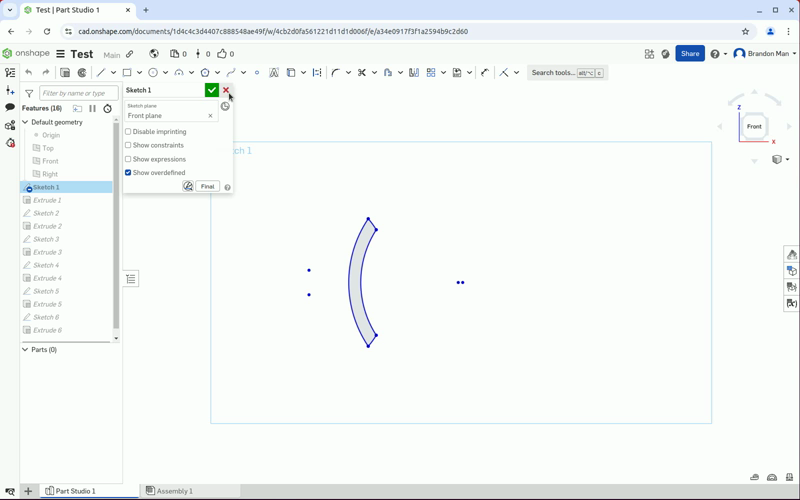
key(shift+s)
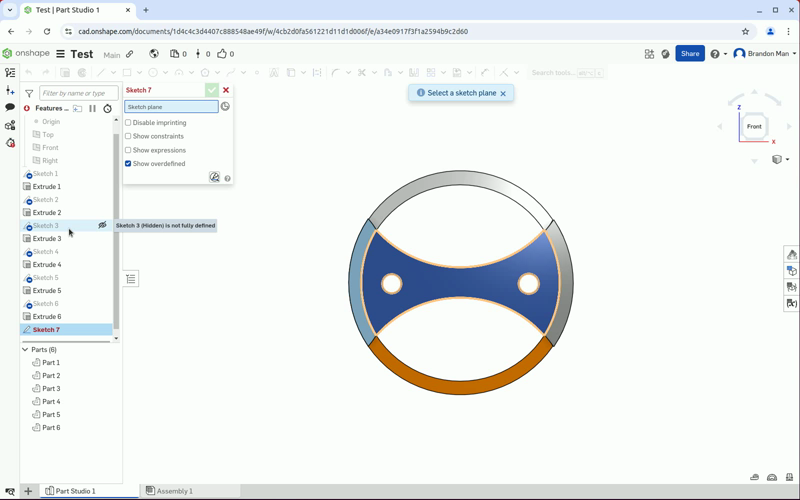
scroll(3)
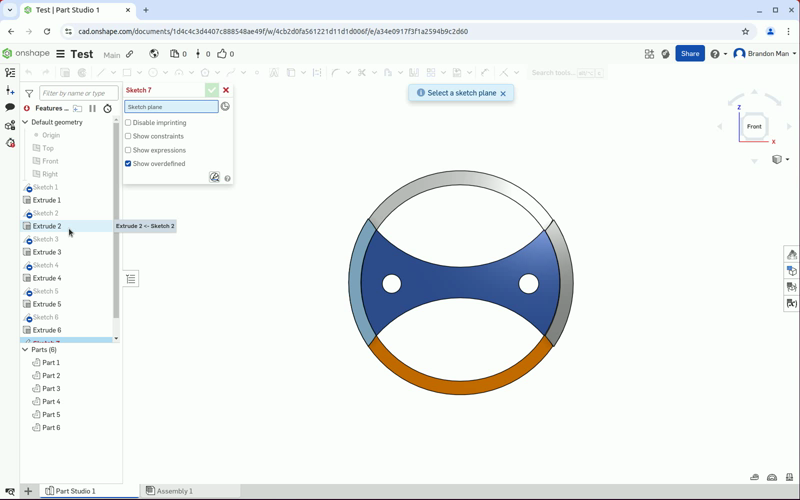
mouse_move(69, 163)
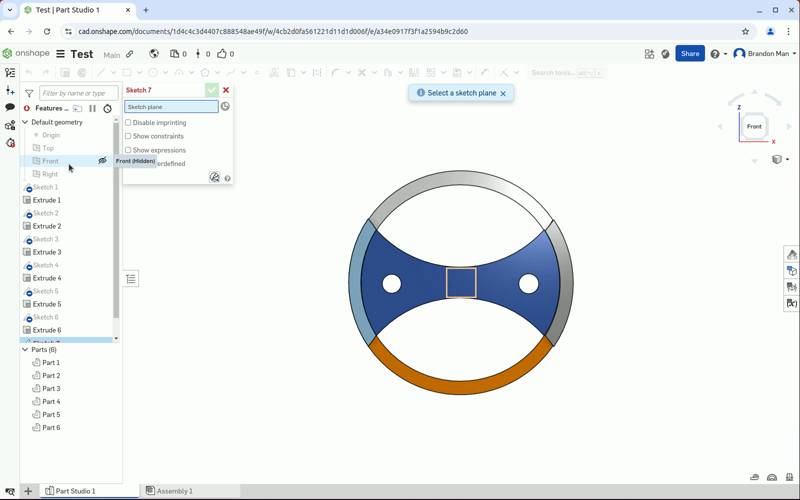
click(69, 163)
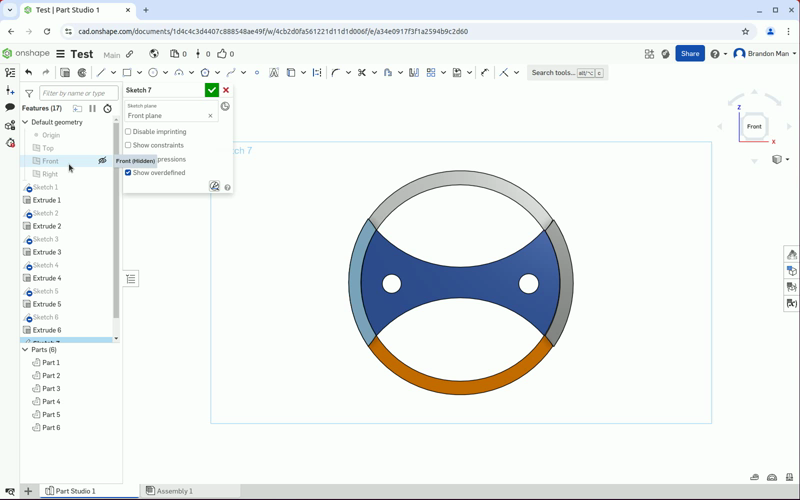
mouse_move(73, 352)
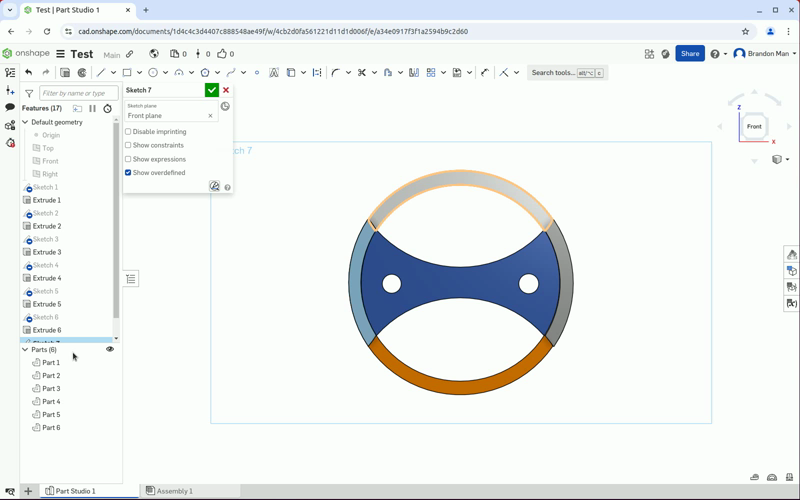
key(y)
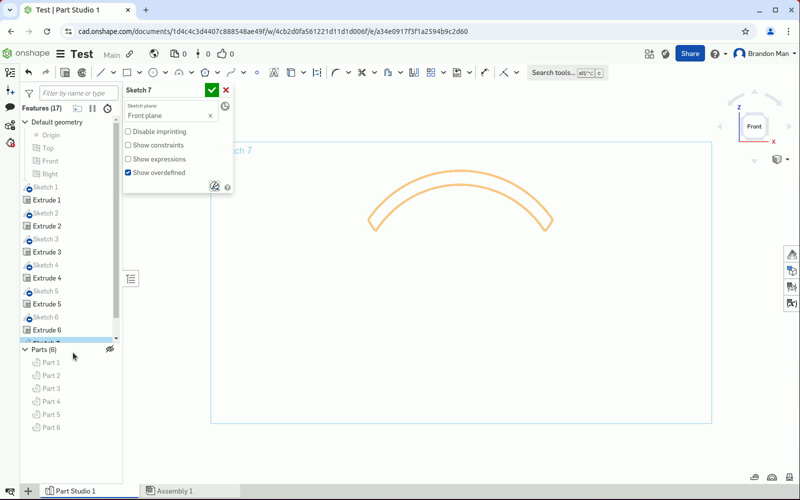
key(a)
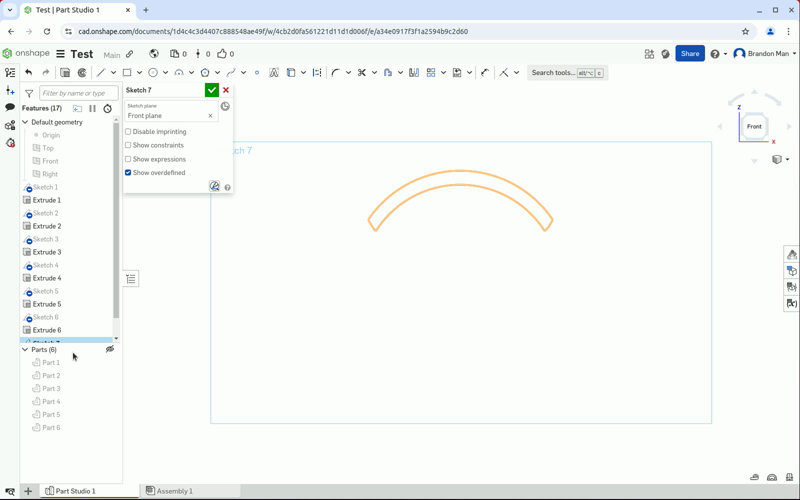
key_down(shift)
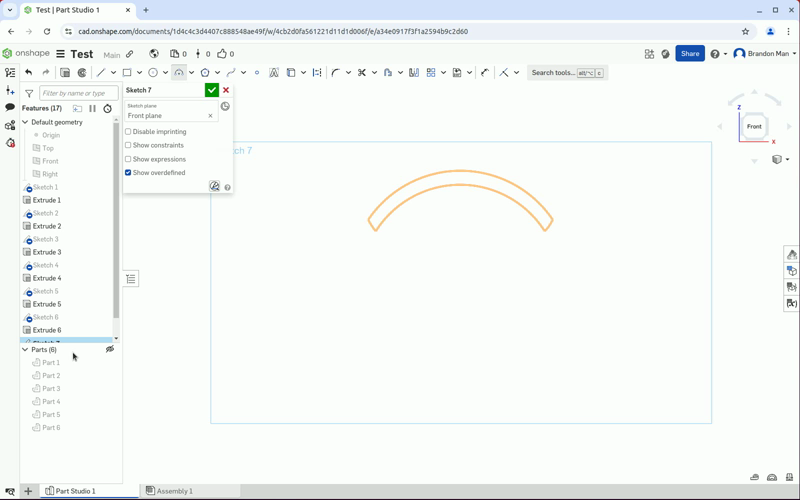
mouse_move(545, 335)
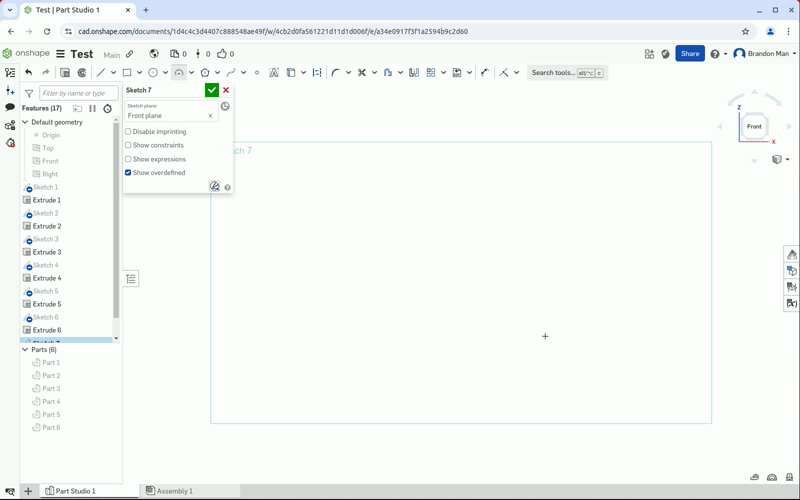
click(545, 335)
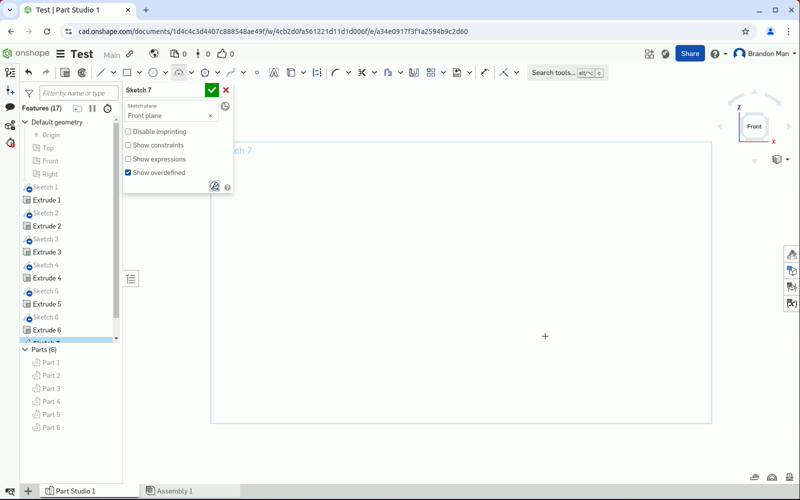
key_up(shift)
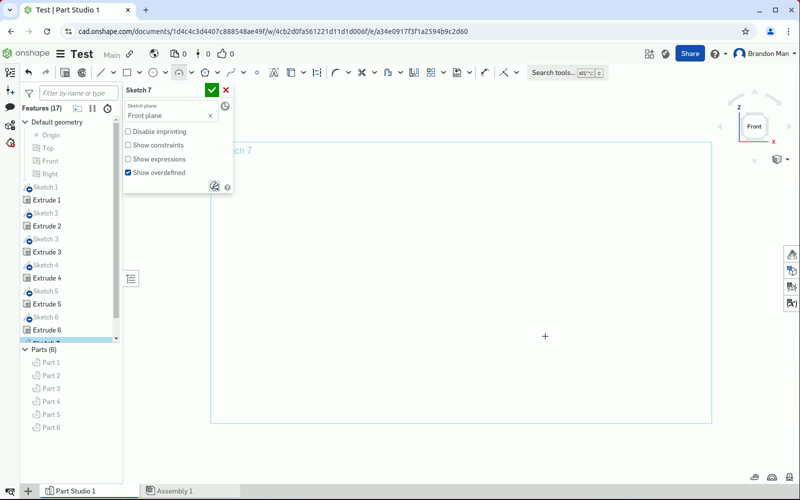
key_down(shift)
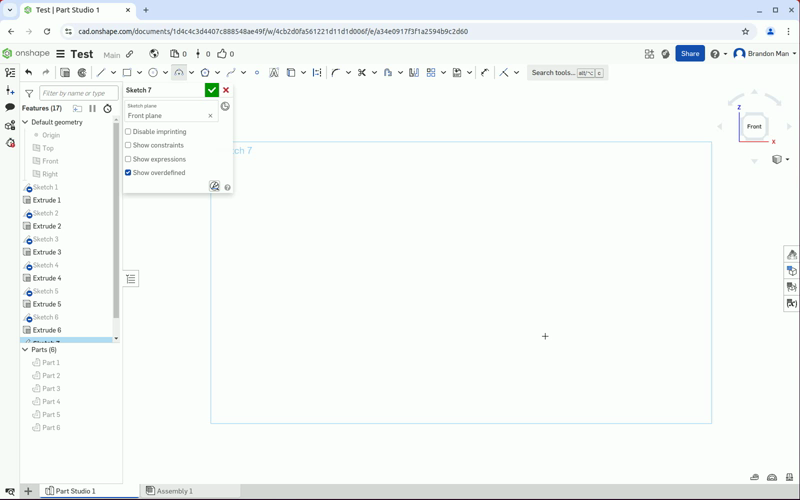
mouse_move(553, 346)
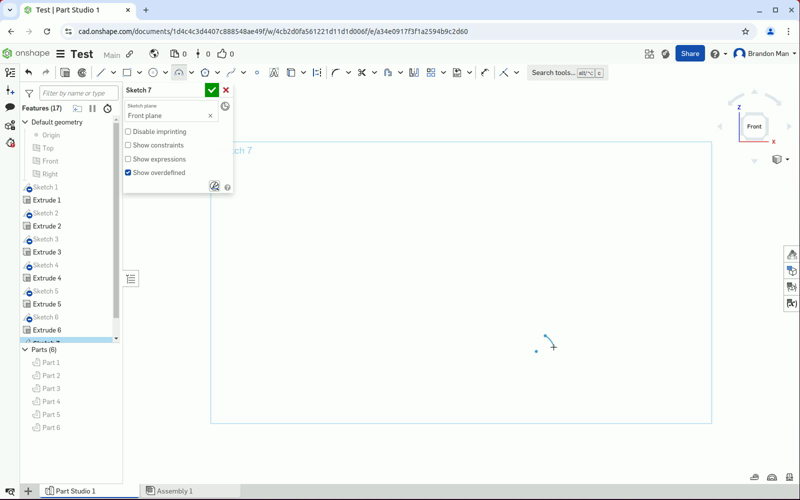
click(553, 346)
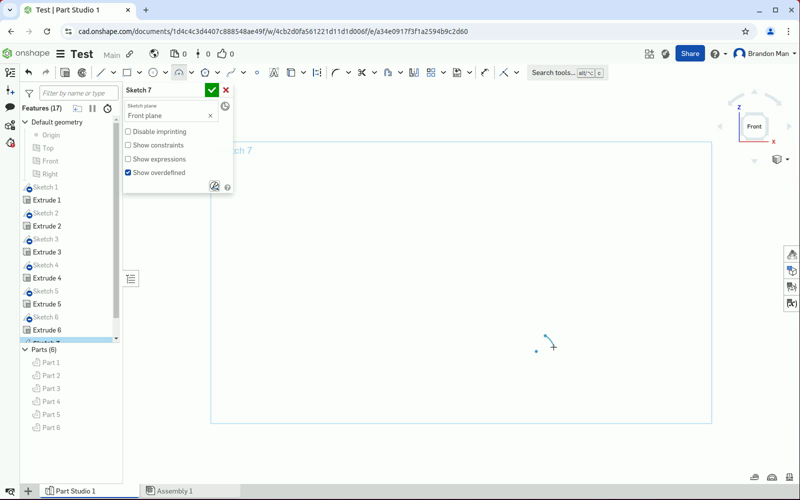
mouse_move(549, 341)
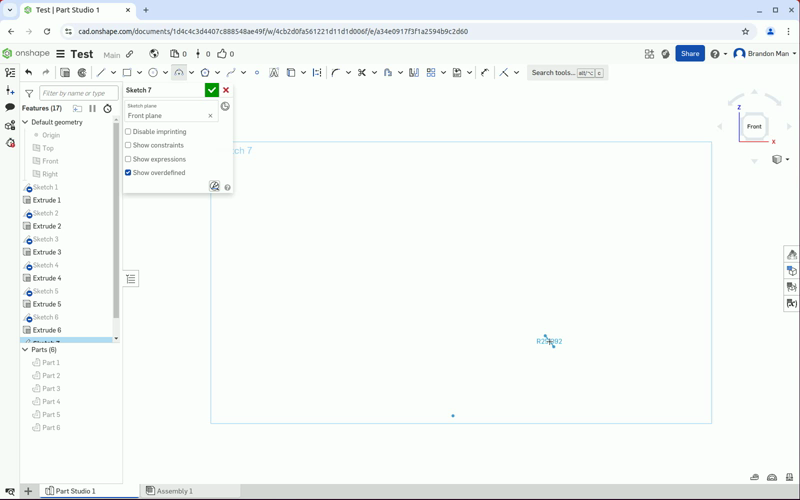
click(549, 341)
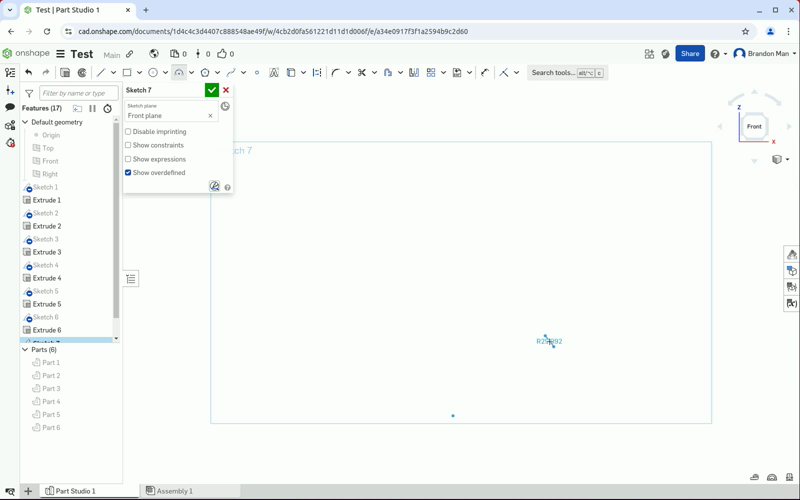
key_up(shift)
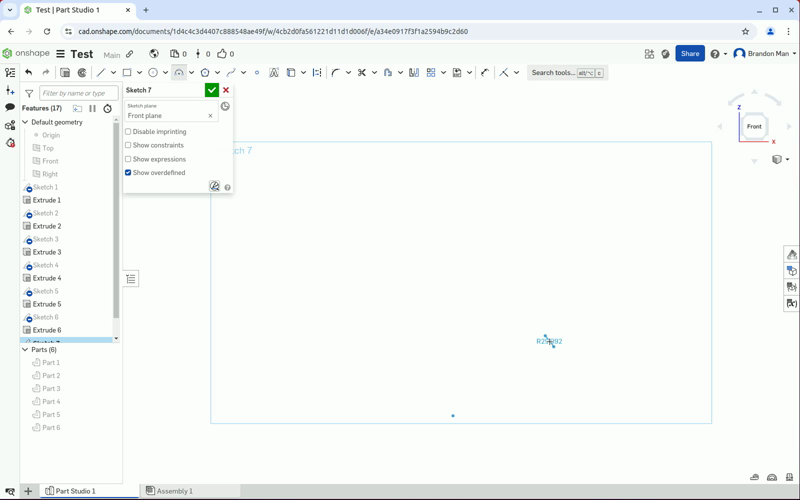
mouse_move(553, 346)
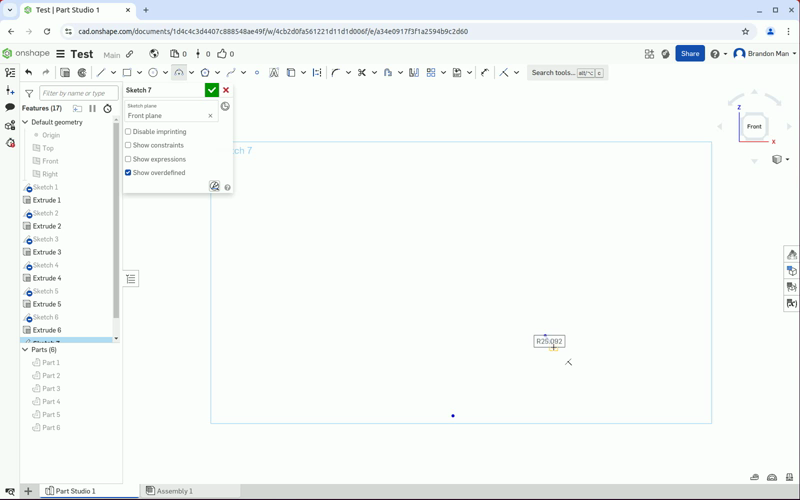
click(553, 346)
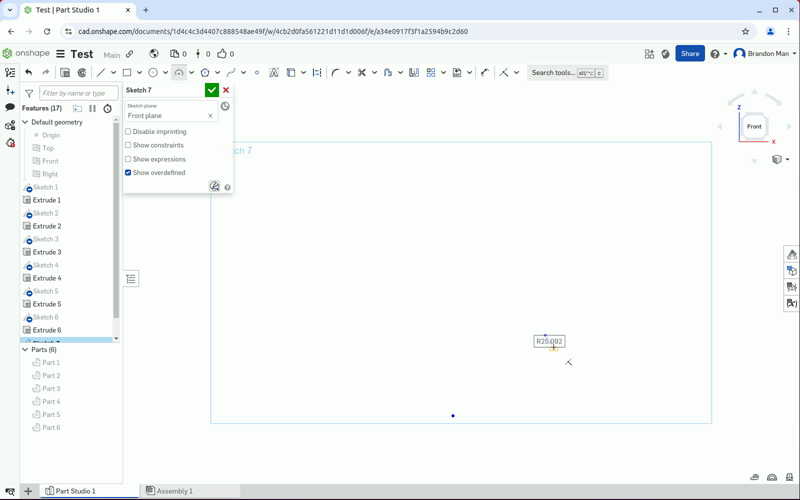
key_down(shift)
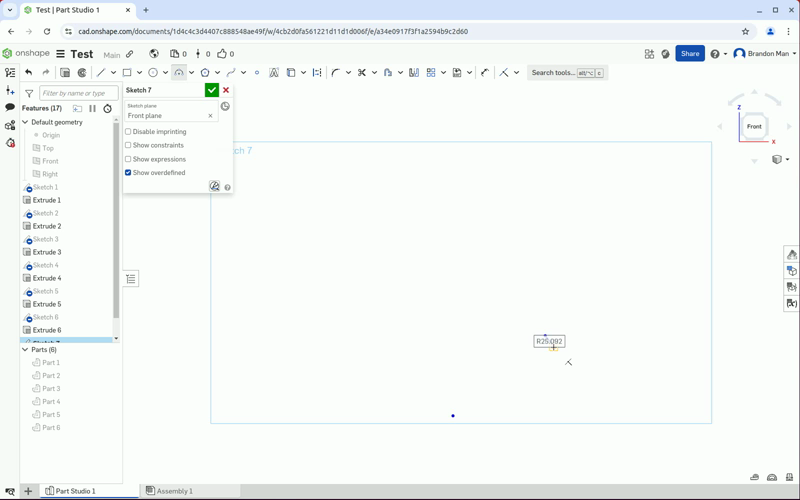
mouse_move(553, 219)
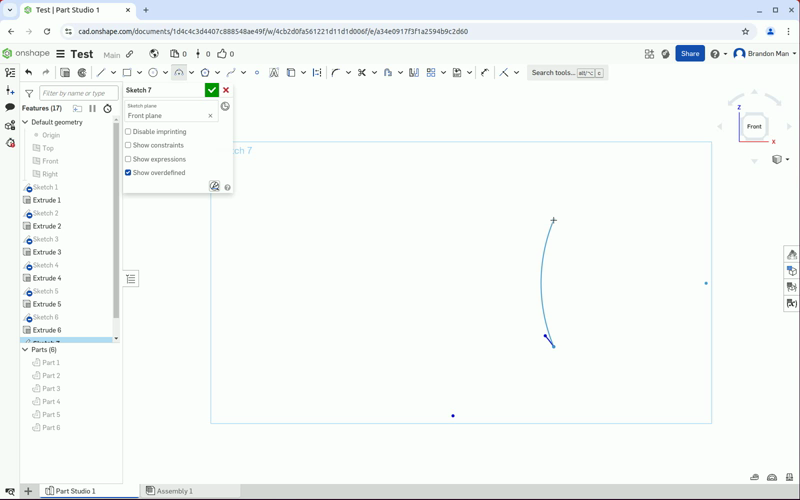
click(553, 219)
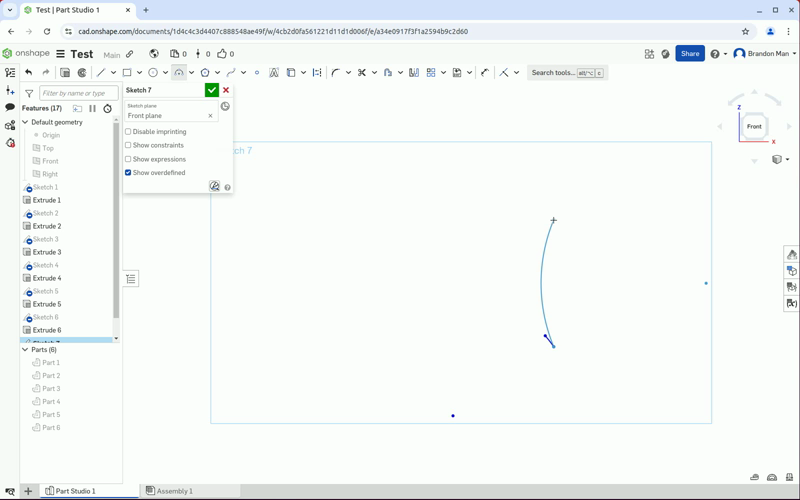
mouse_move(573, 283)
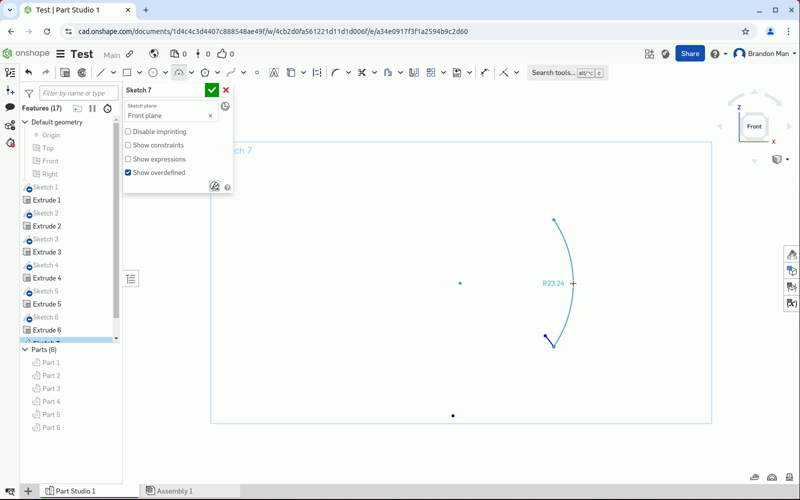
click(573, 283)
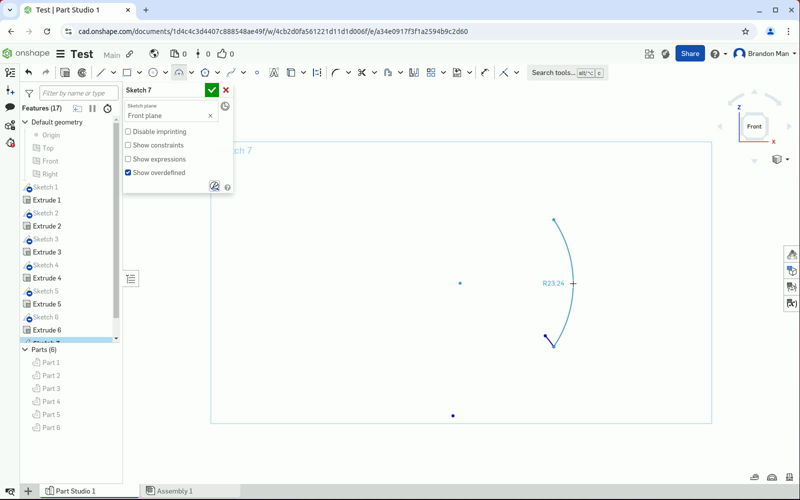
key_up(shift)
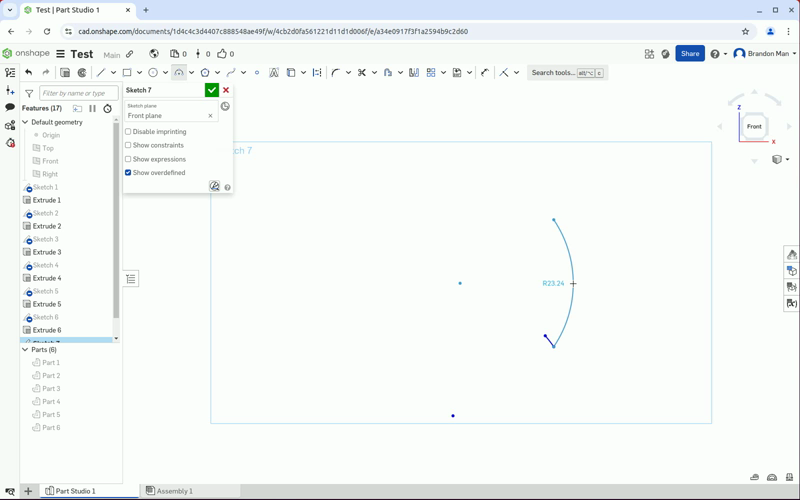
mouse_move(553, 219)
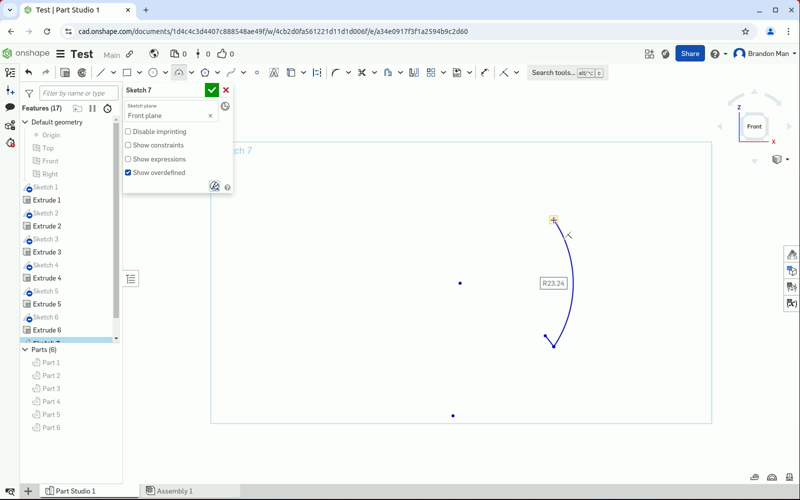
click(553, 219)
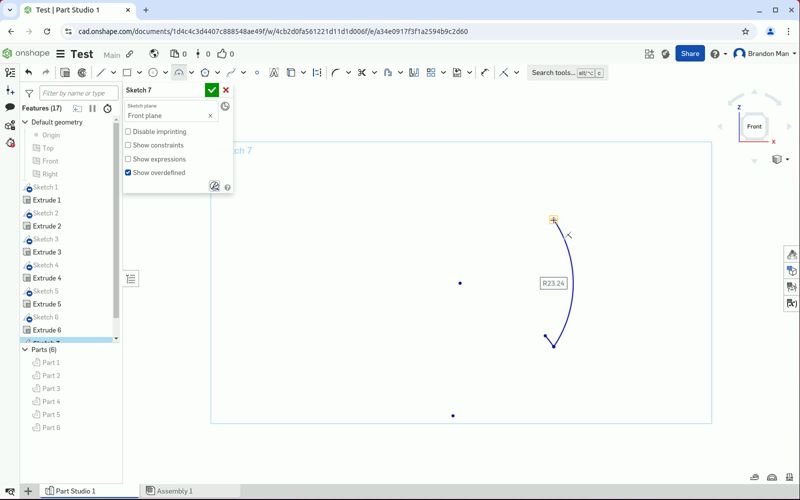
key_down(shift)
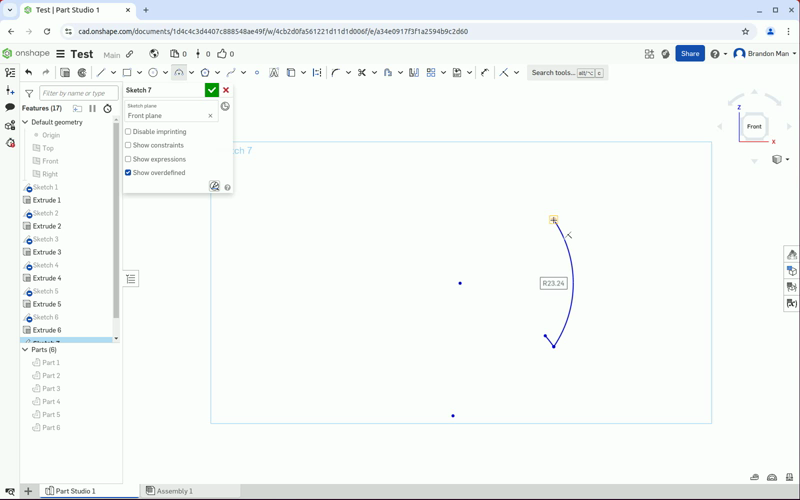
mouse_move(545, 230)
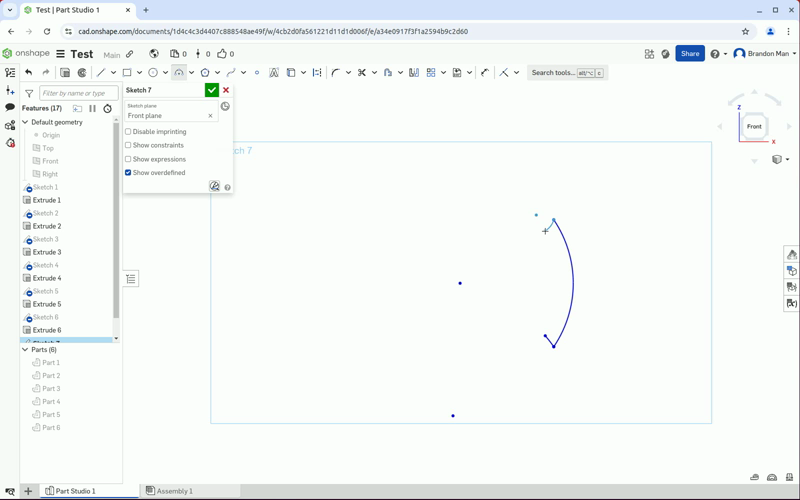
click(545, 230)
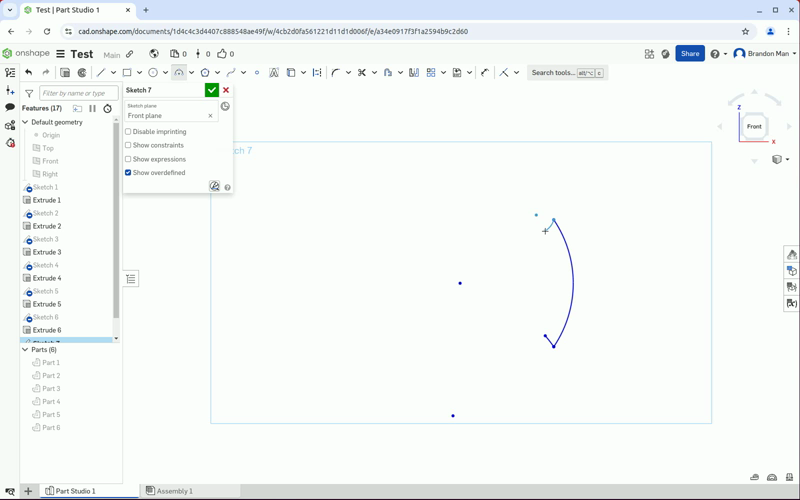
mouse_move(549, 225)
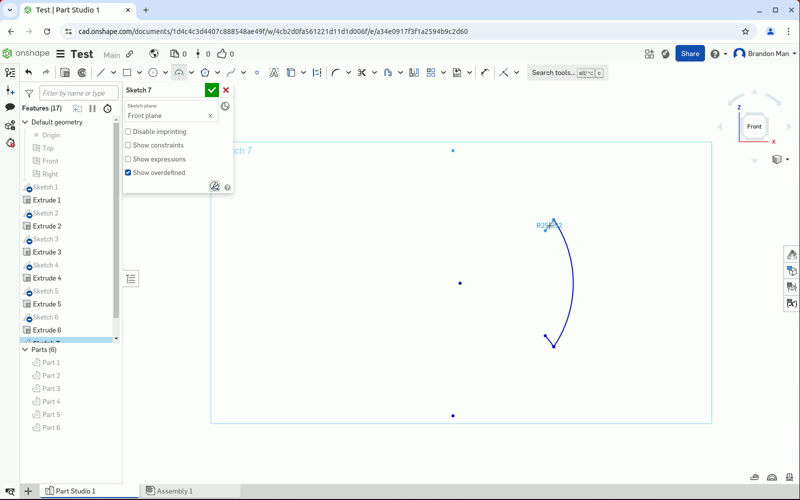
click(549, 225)
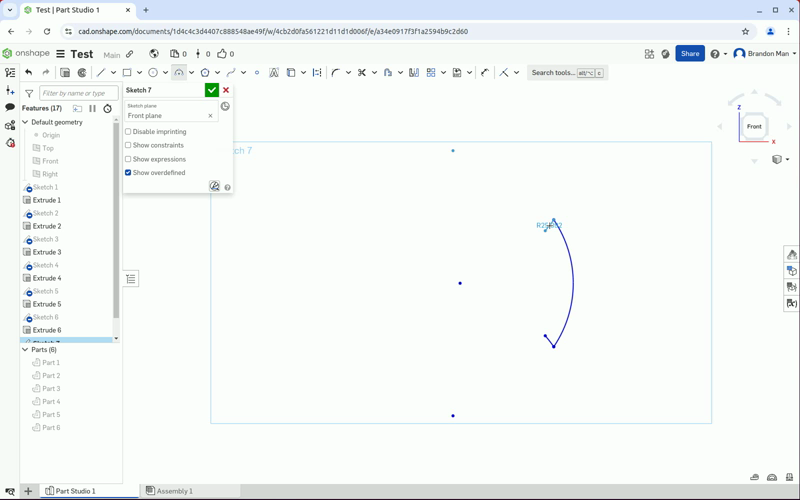
key_up(shift)
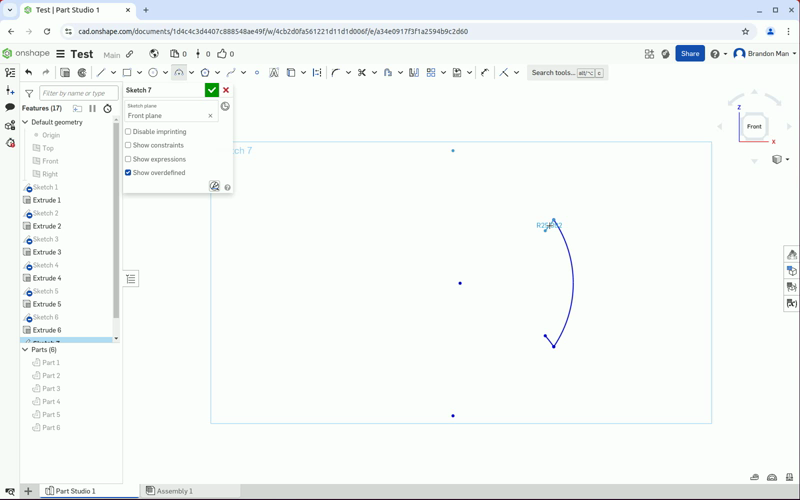
mouse_move(545, 230)
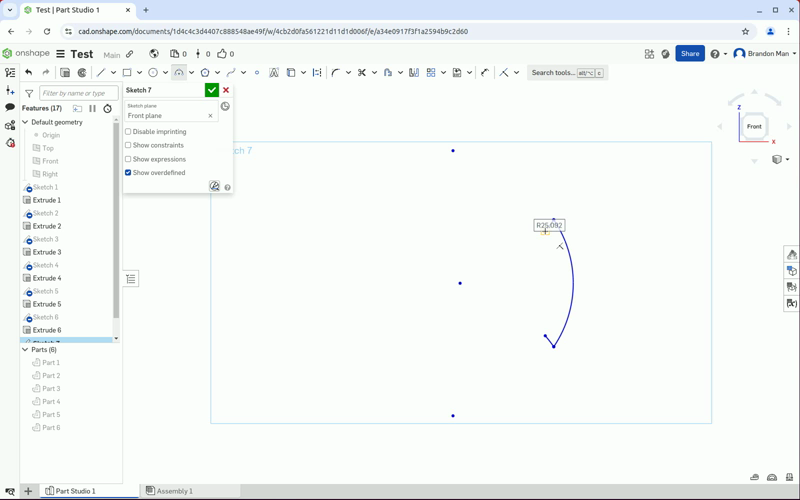
click(545, 230)
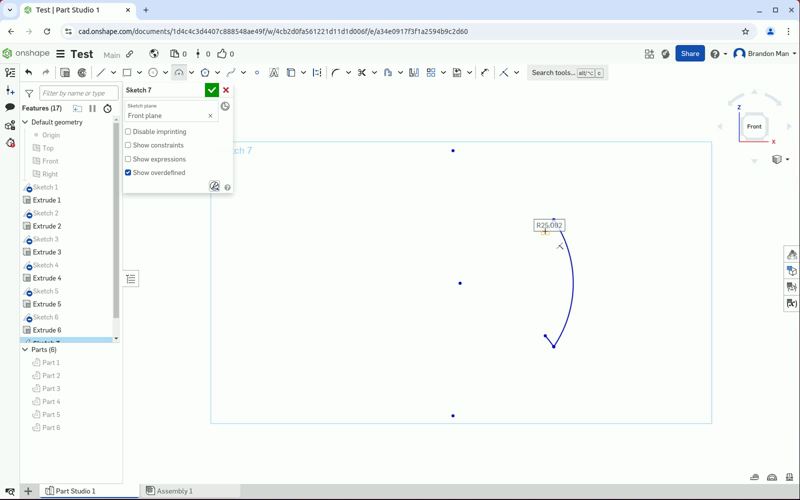
mouse_move(545, 335)
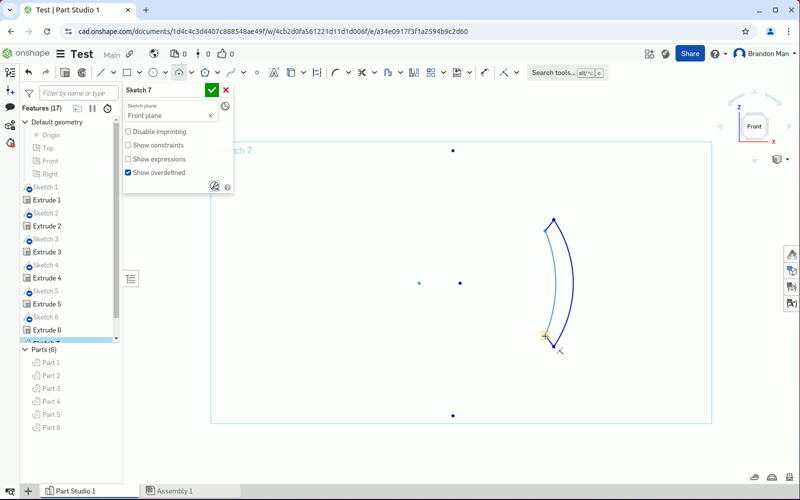
click(545, 335)
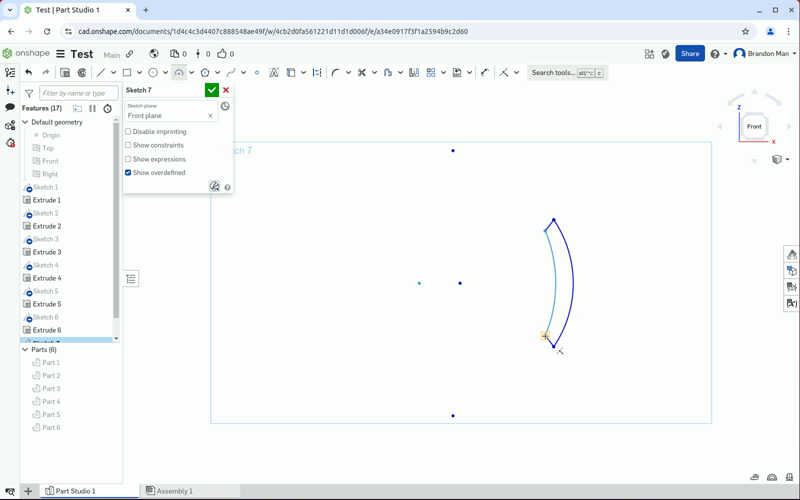
key_down(shift)
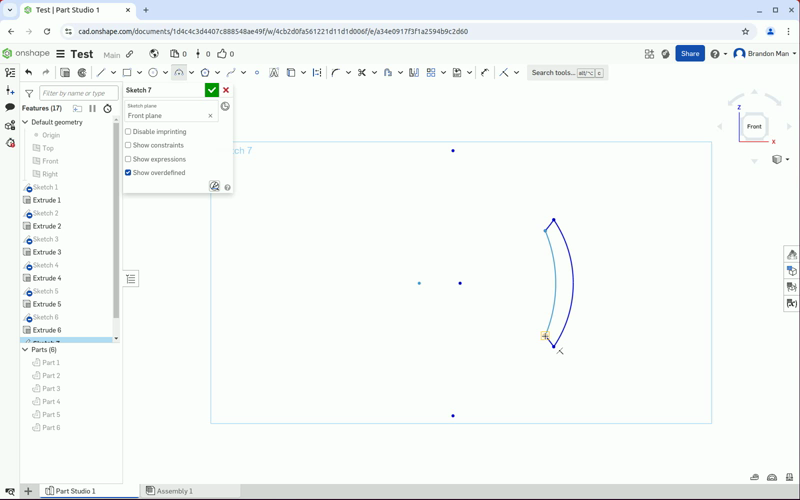
mouse_move(560, 283)
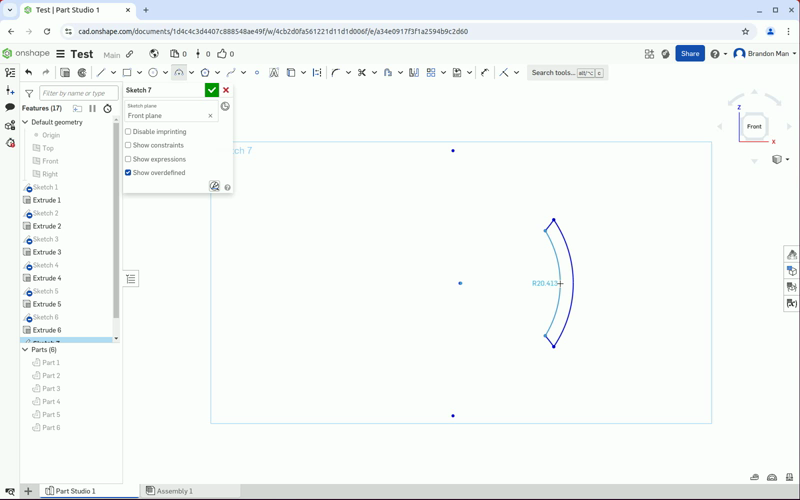
click(560, 283)
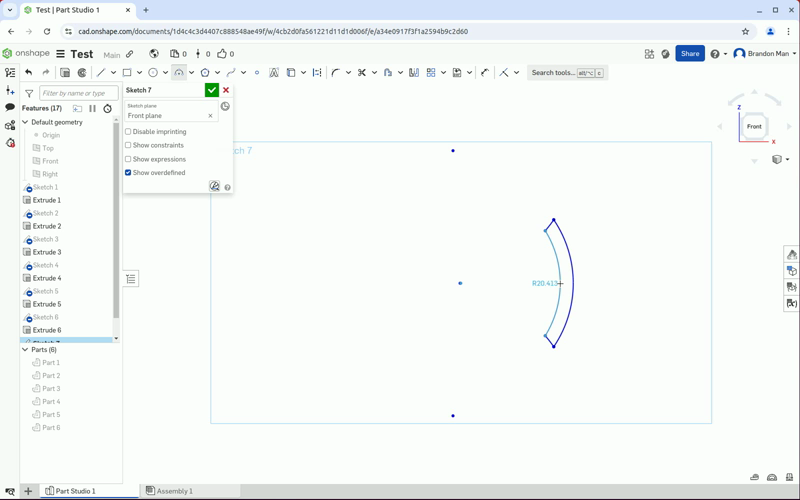
key_up(shift)
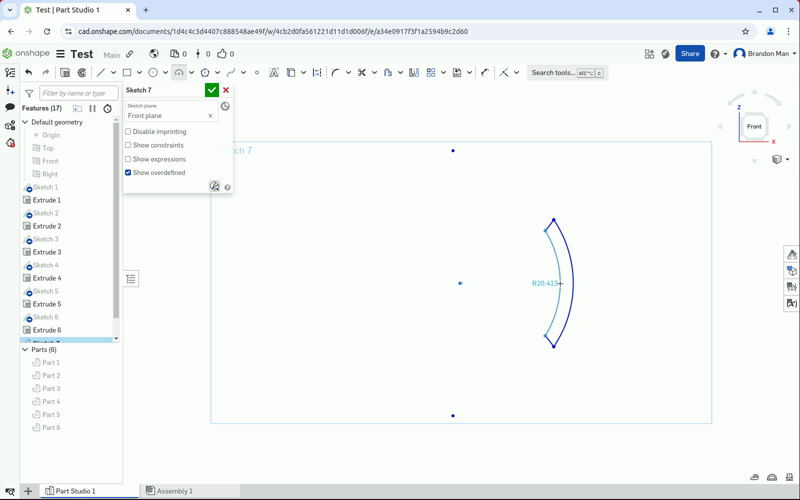
key(esc)
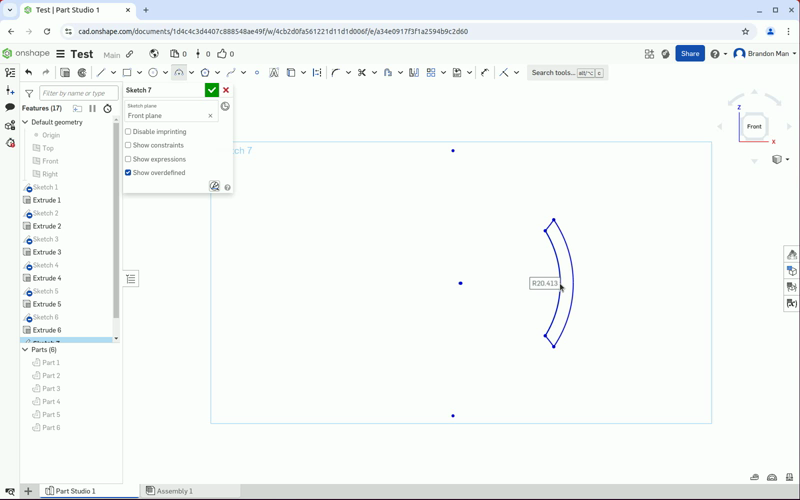
mouse_move(569, 289)
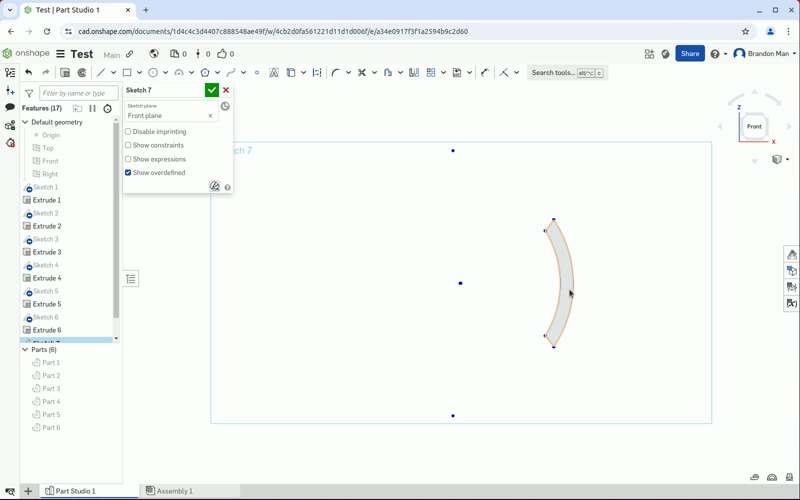
scroll(6)
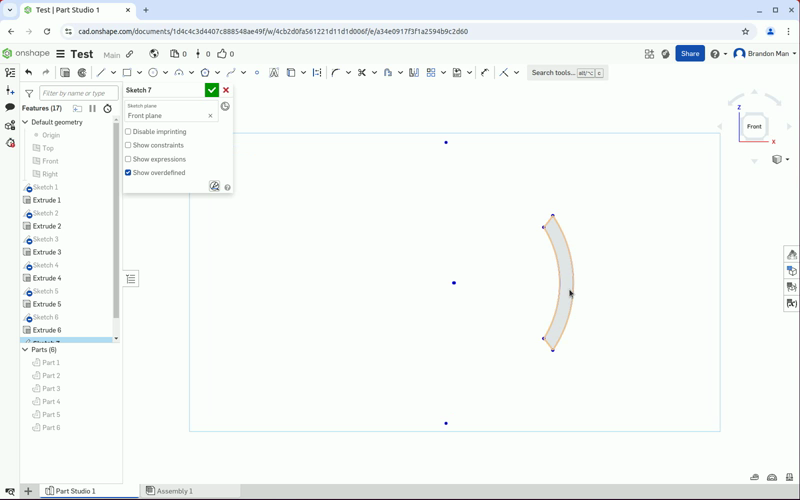
scroll(6)
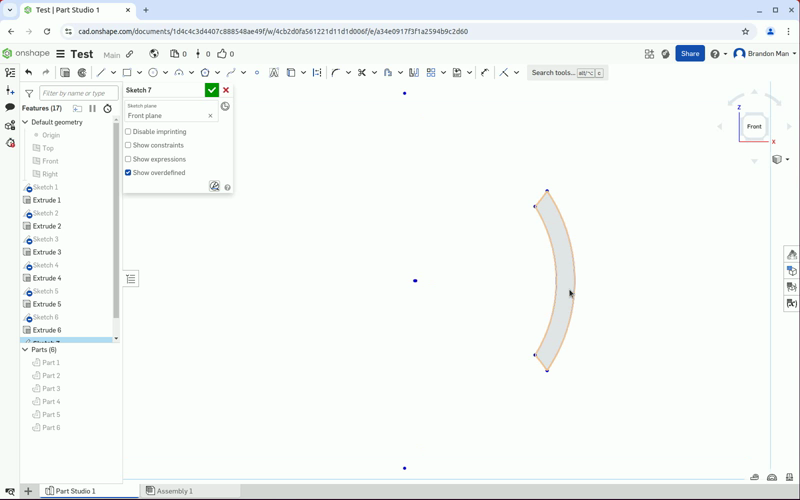
scroll(6)
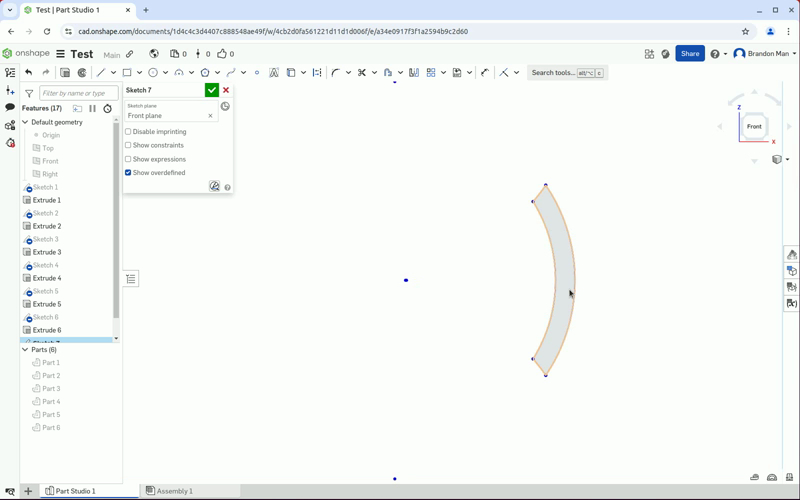
scroll(6)
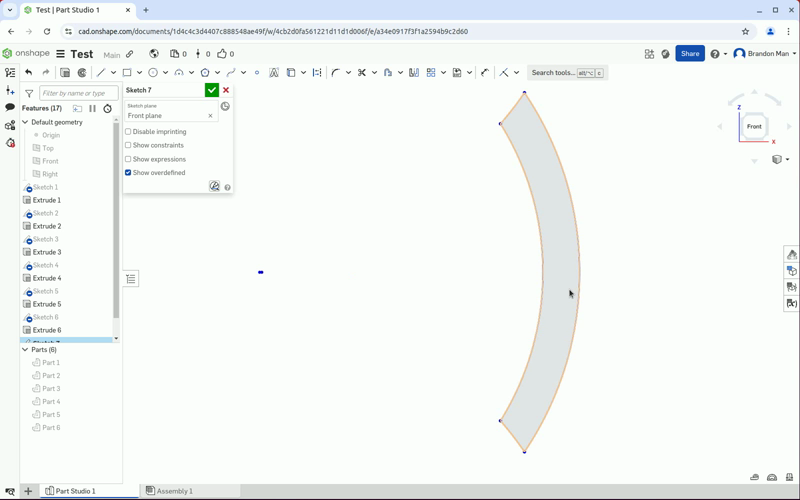
scroll(6)
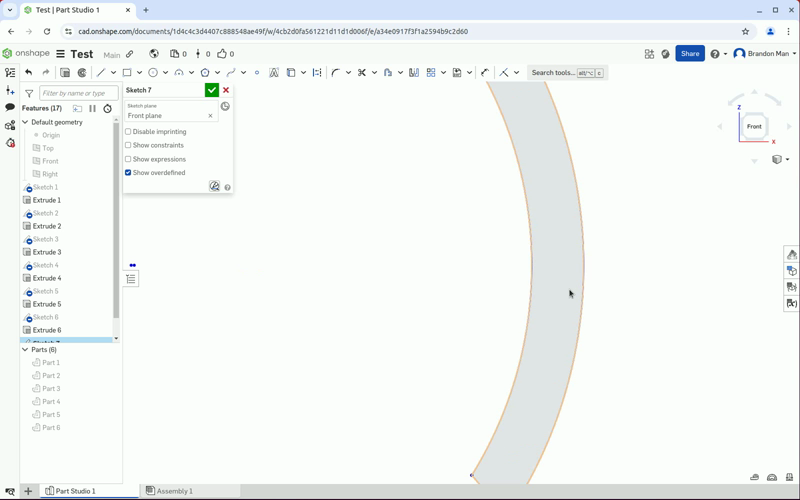
scroll(6)
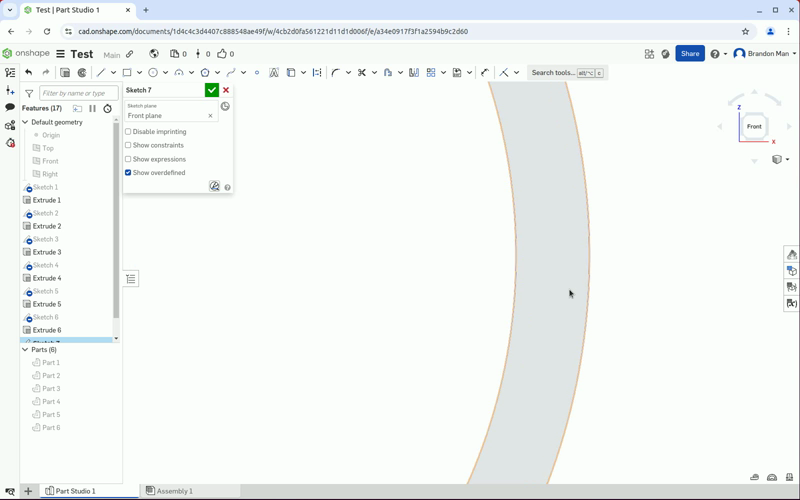
scroll(6)
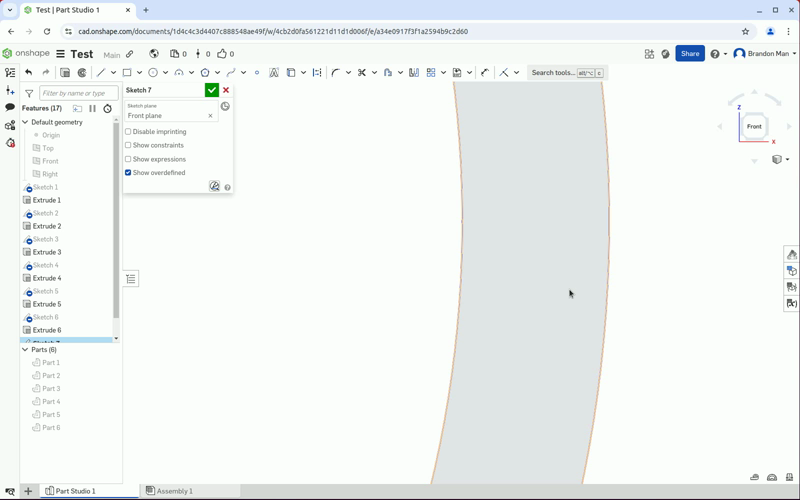
click(569, 289)
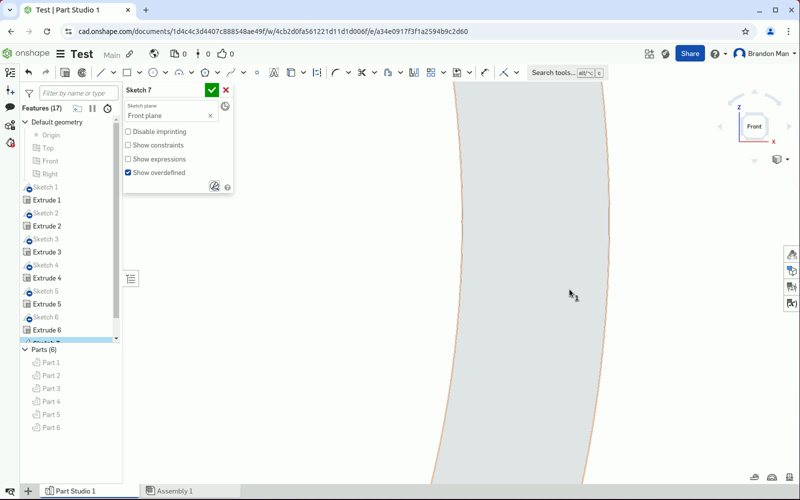
scroll(-6)
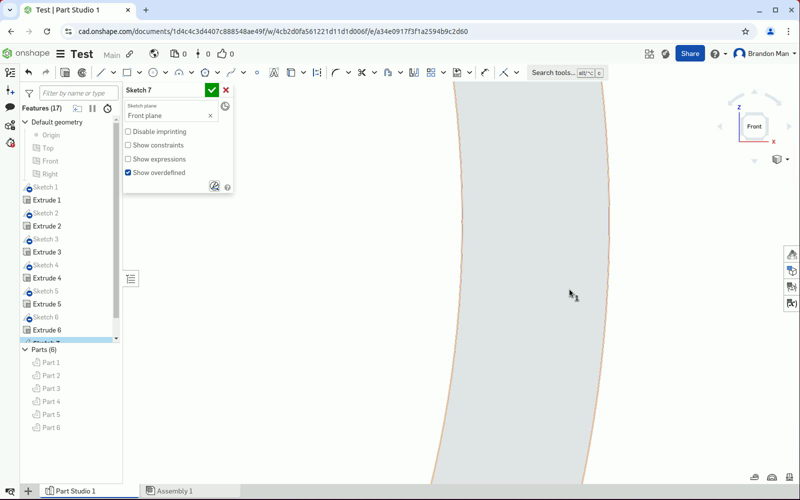
scroll(-6)
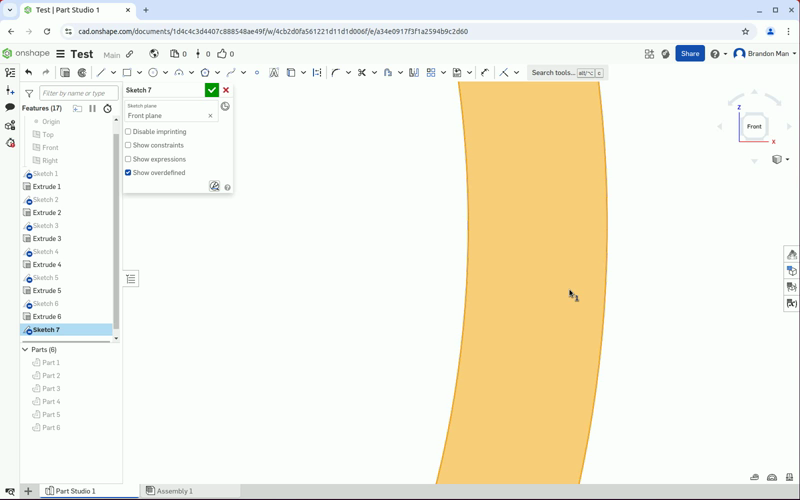
scroll(-6)
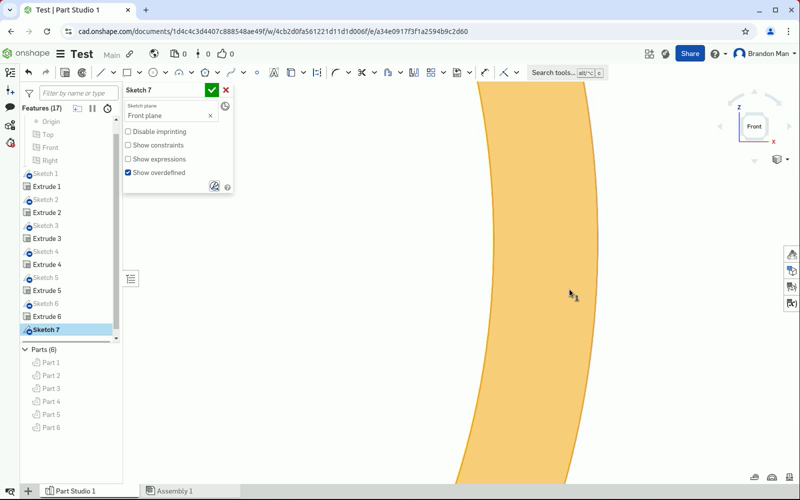
scroll(-6)
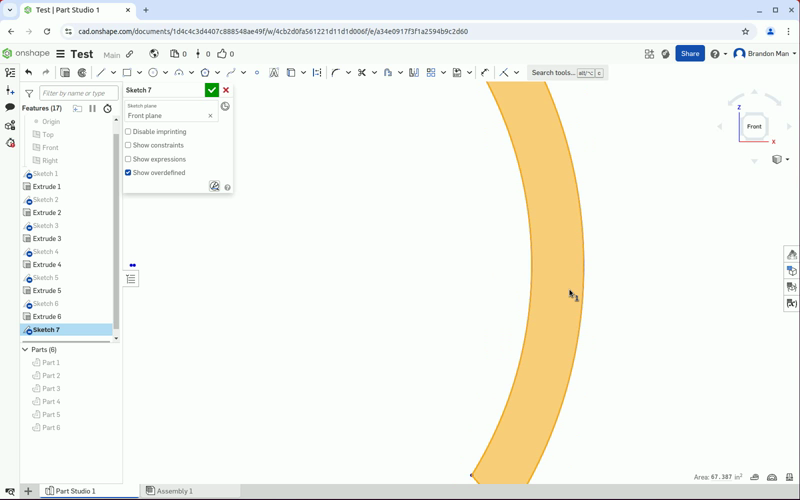
scroll(-6)
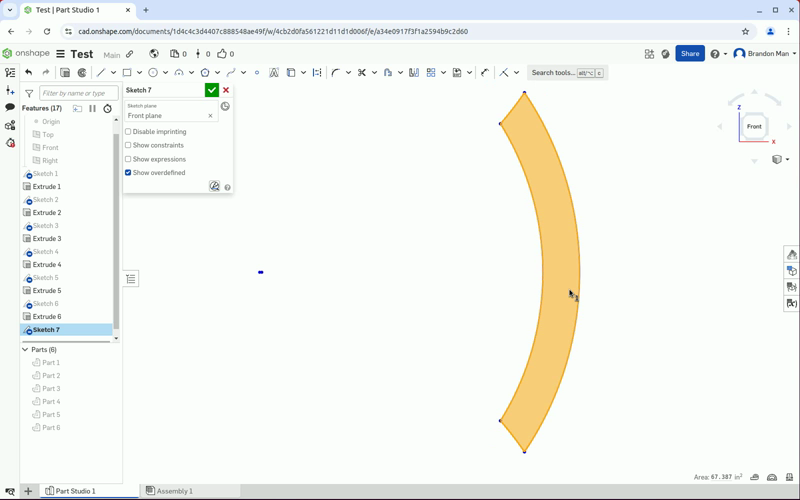
scroll(-6)
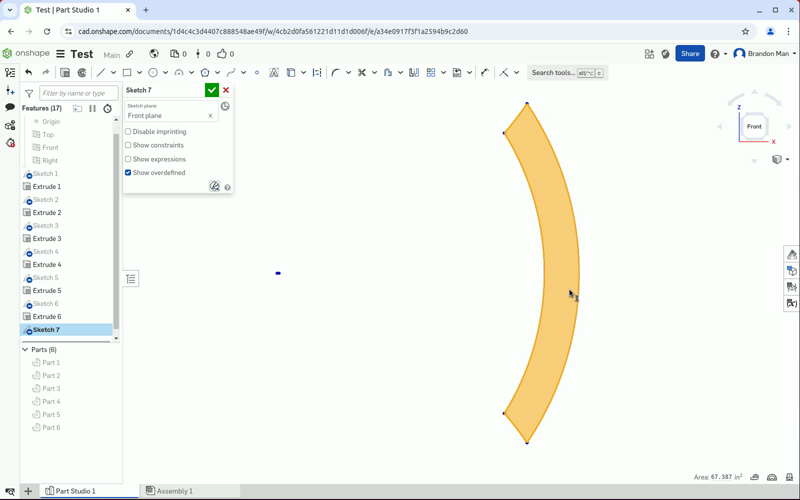
scroll(-6)
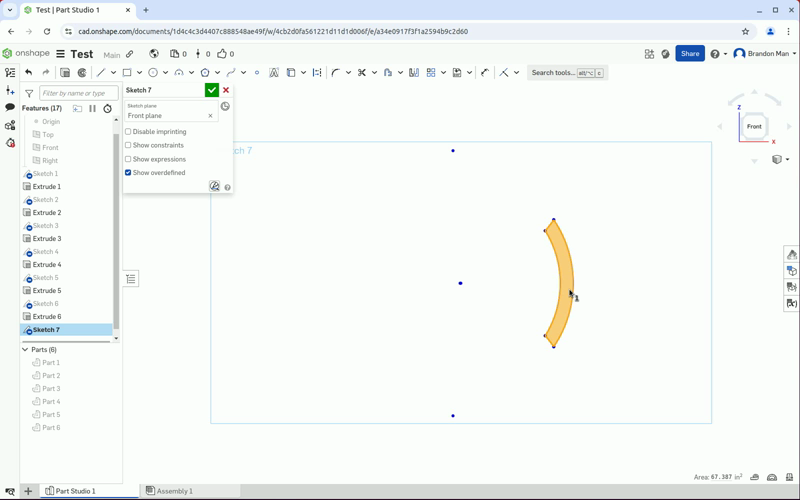
mouse_move(73, 352)
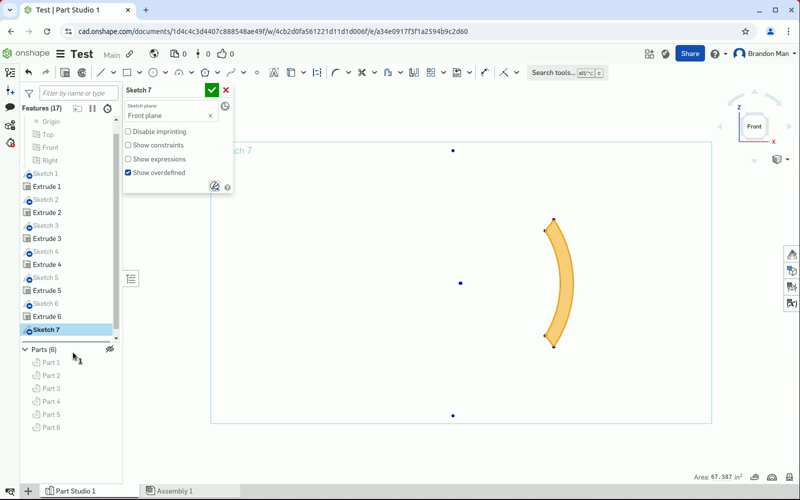
key(shift+y)
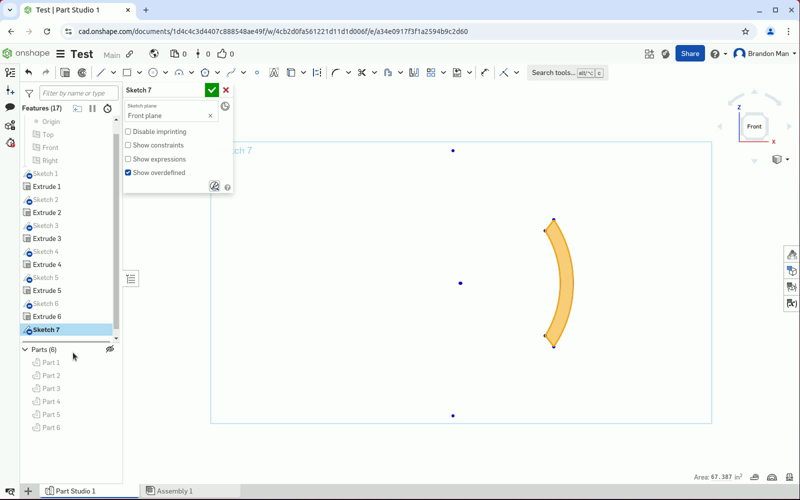
key(shift+e)
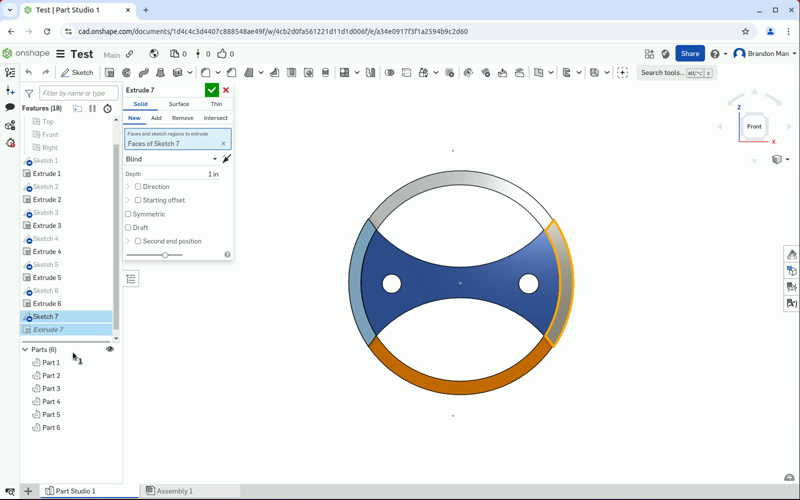
mouse_move(143, 106)
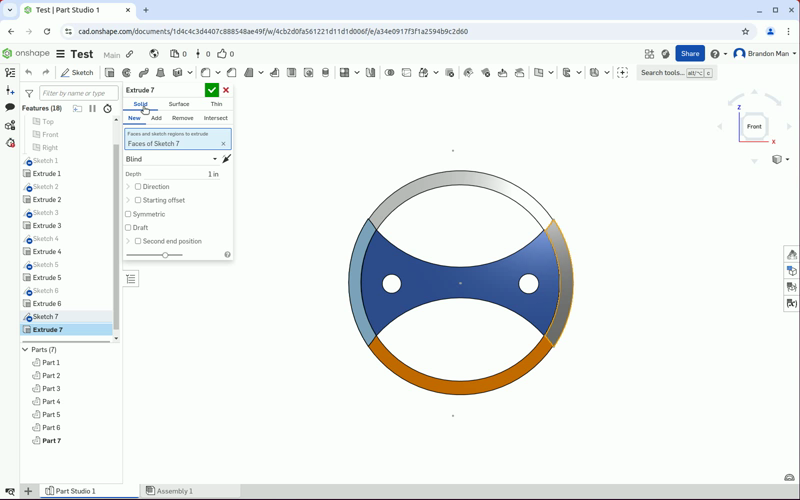
click(143, 106)
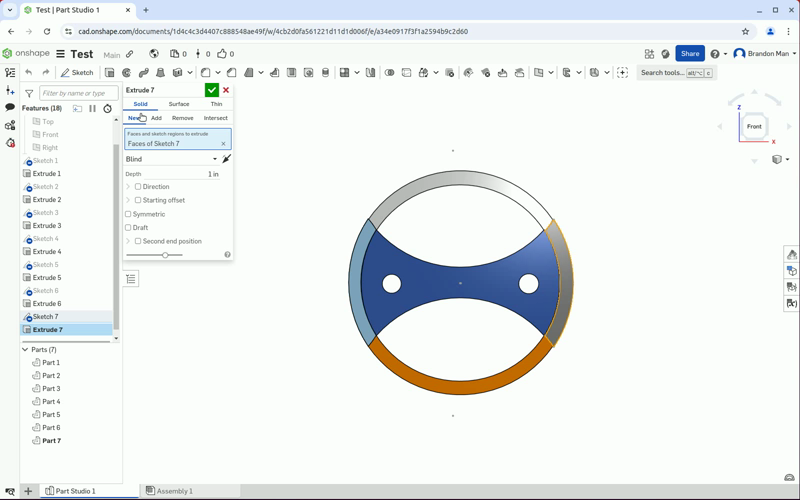
mouse_move(137, 120)
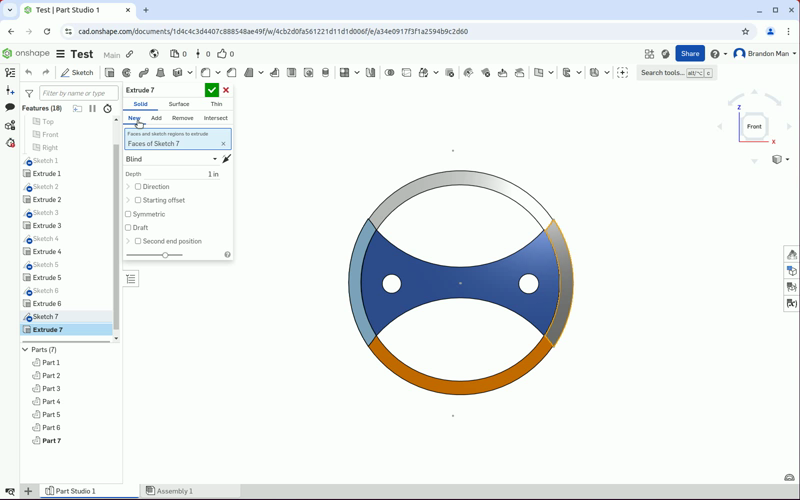
click(137, 120)
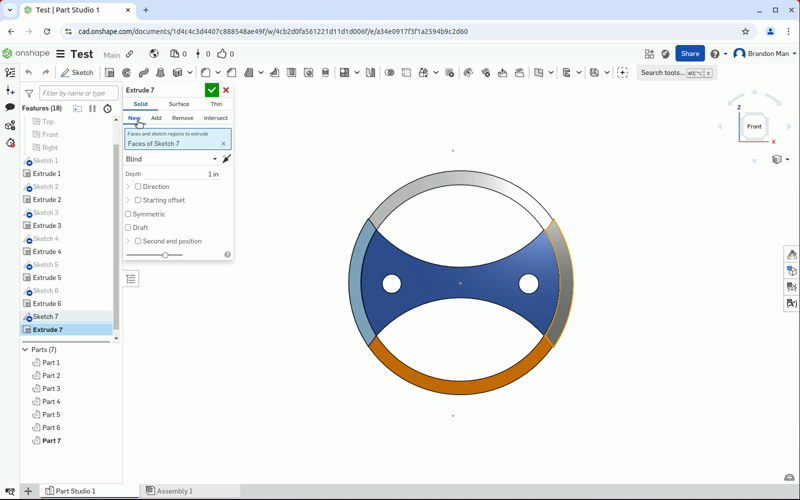
key(tab, 4)
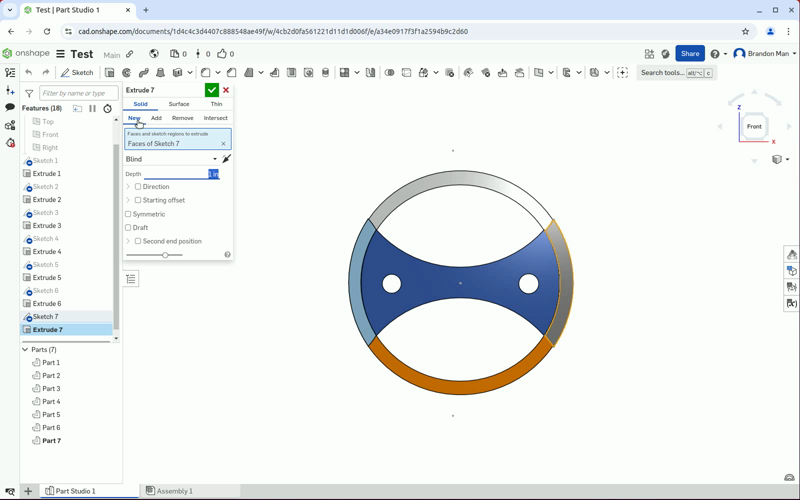
text(-19.257)
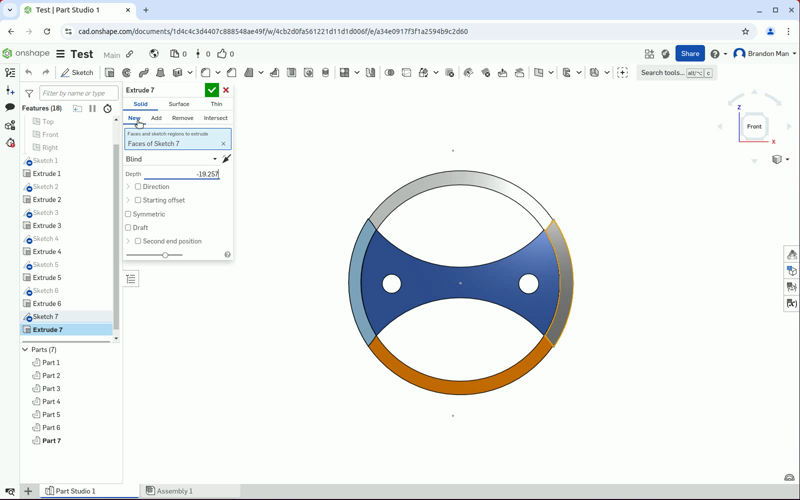
key(enter)
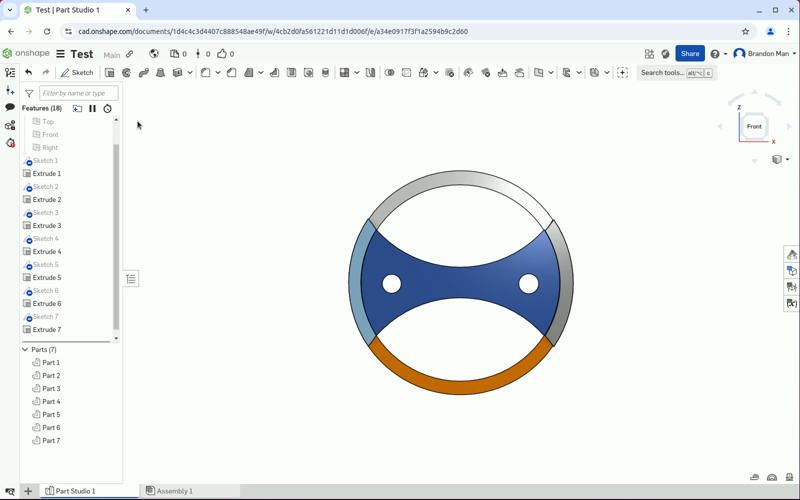
key(shift+h)
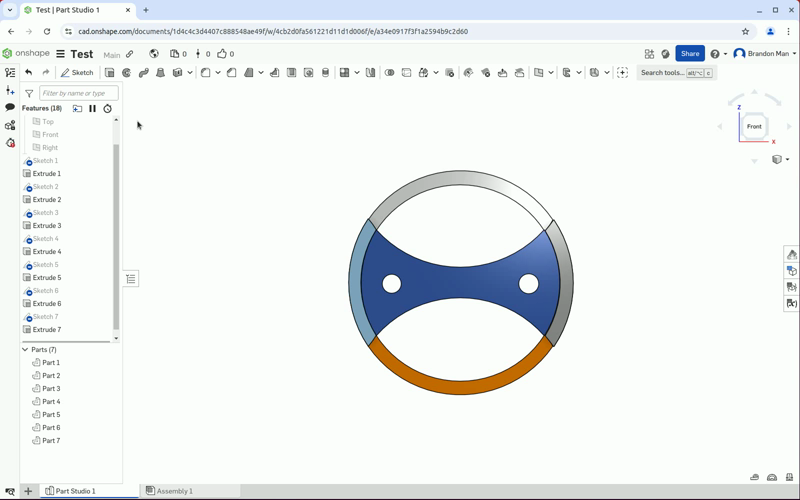
key(shift+h)
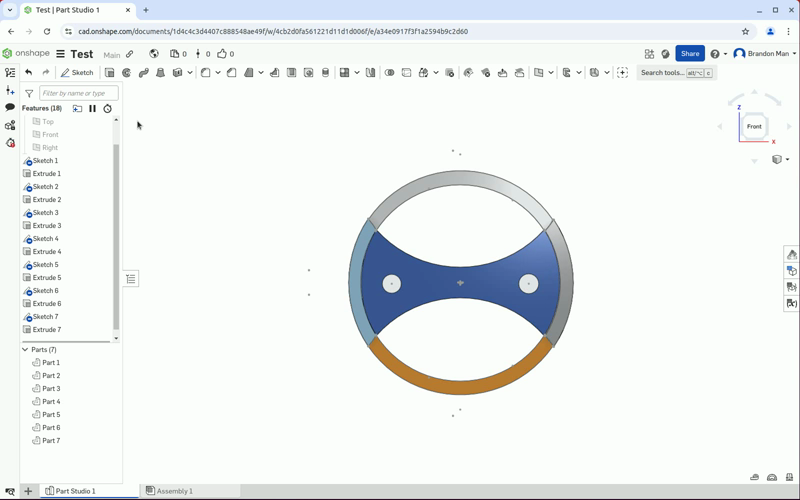
key(shift+7)
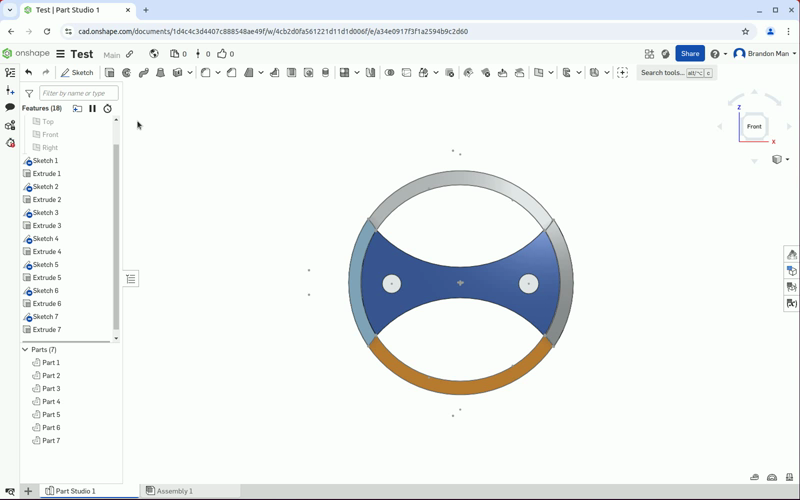
key(left, 2)
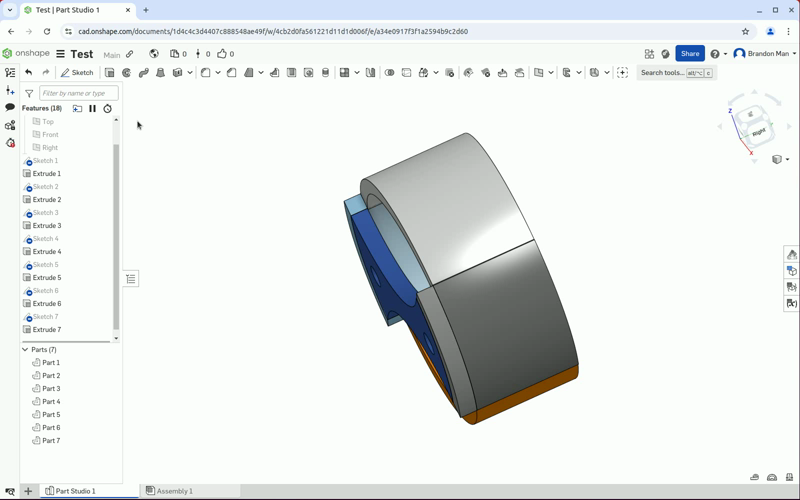
key(down, 2)
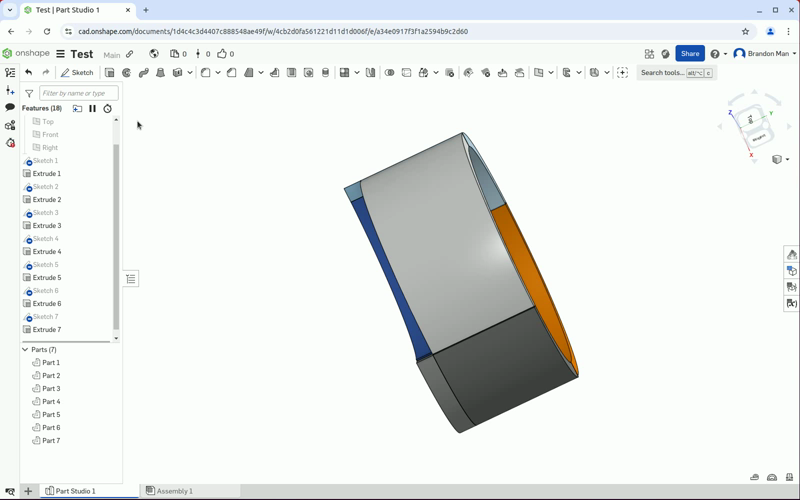
key(up, 2)
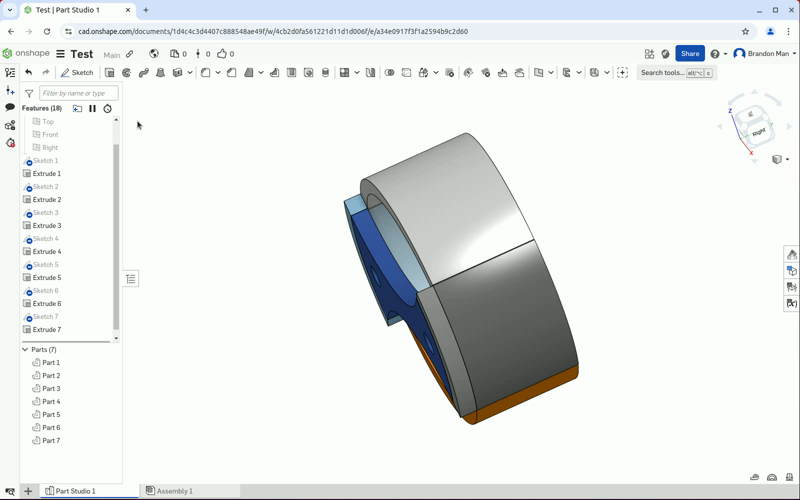
key(right, 2)
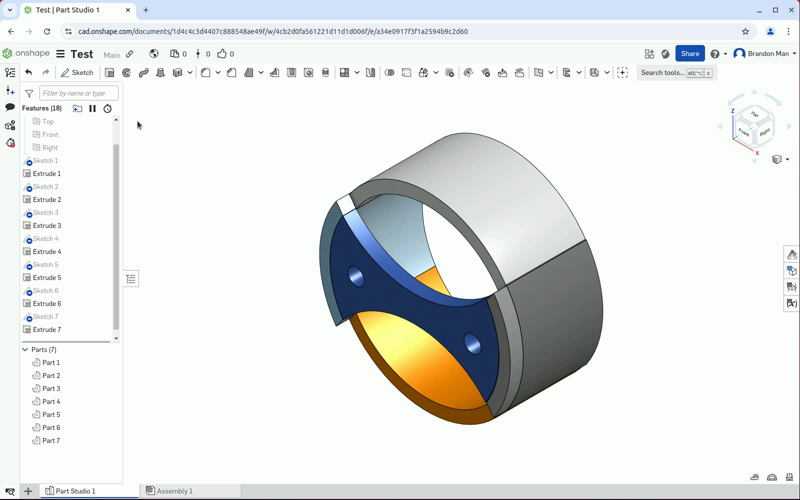
mouse_move(69, 163)
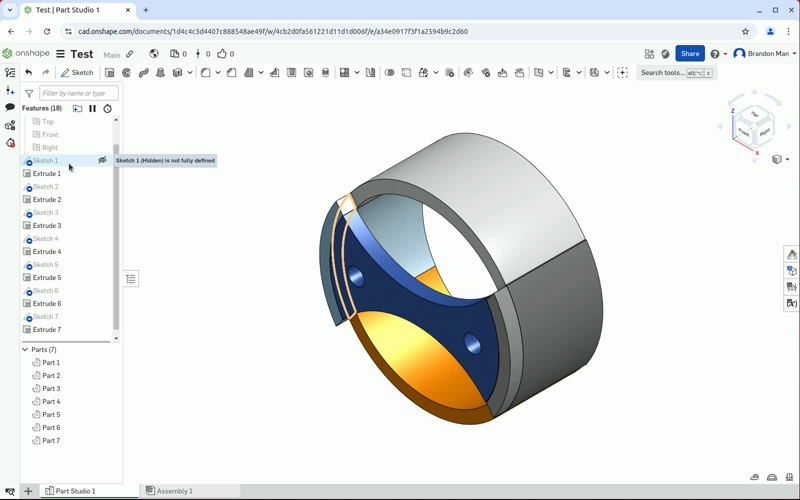
click(69, 163)